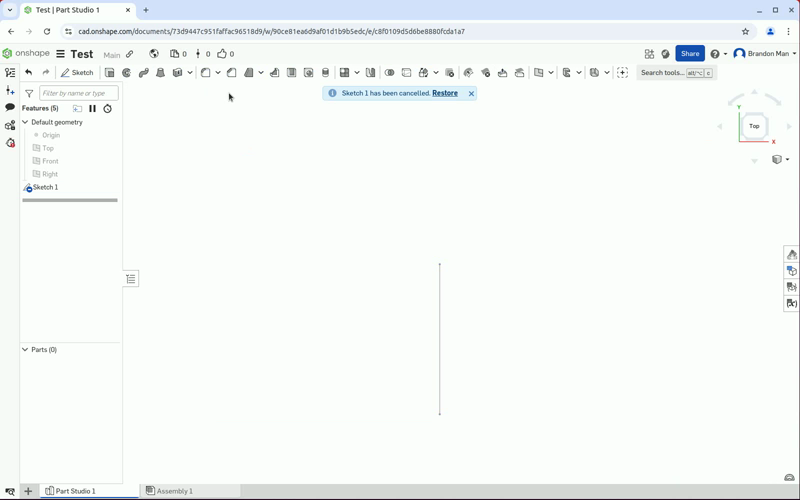
key(shift+h)
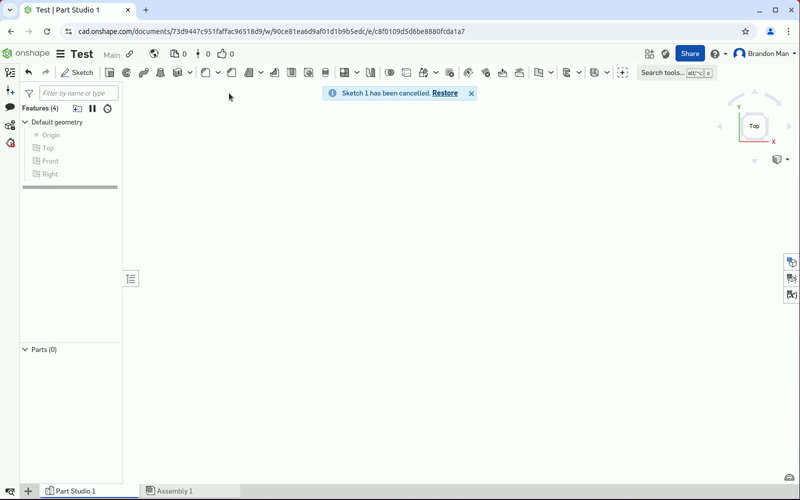
mouse_move(73, 352)
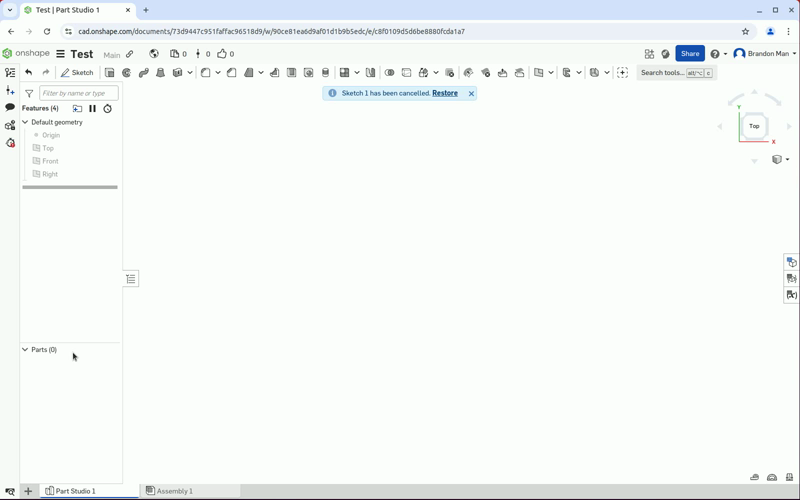
key(y)
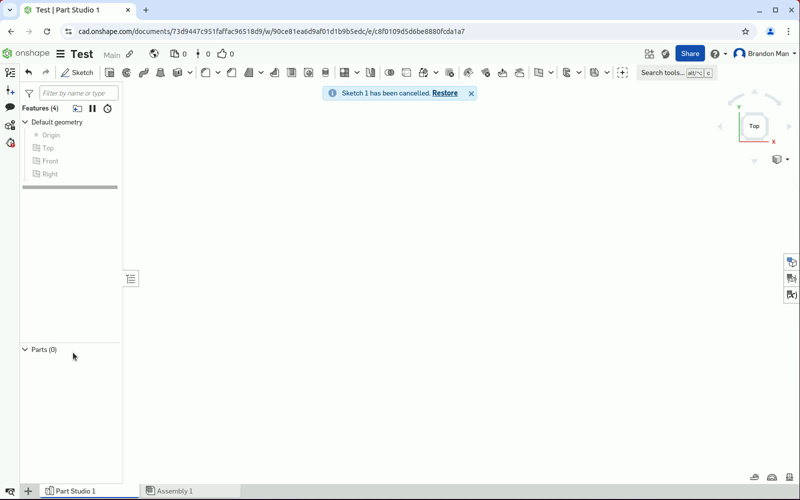
key(shift+p)
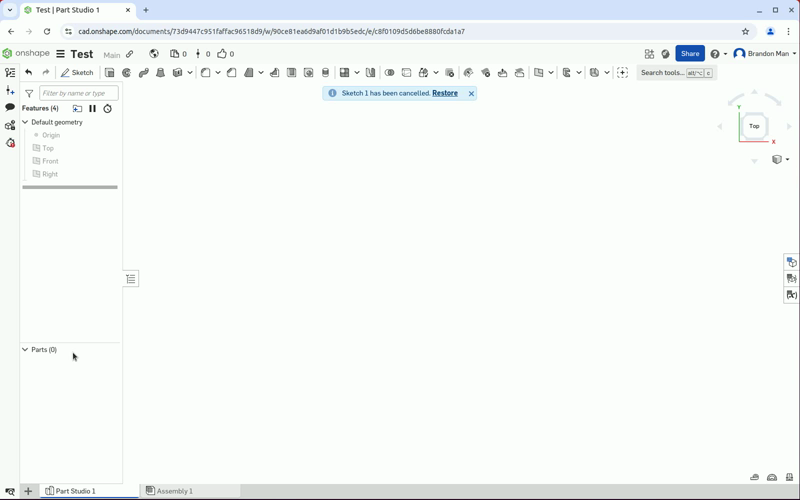
key(space)
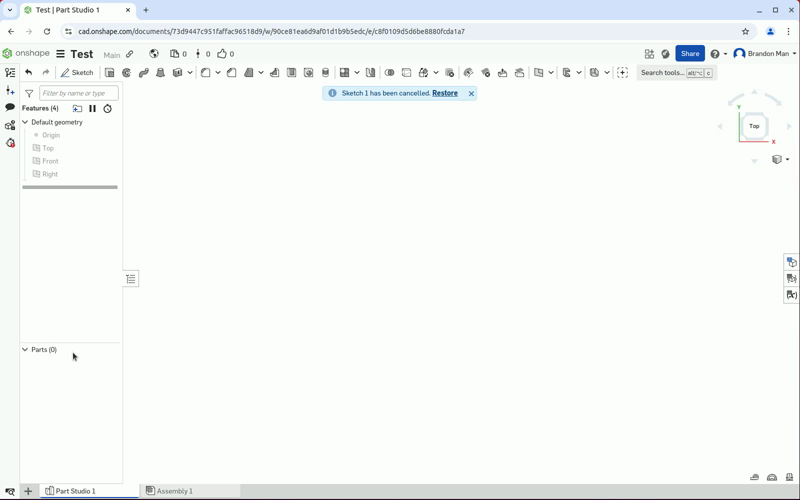
key_down(shift)
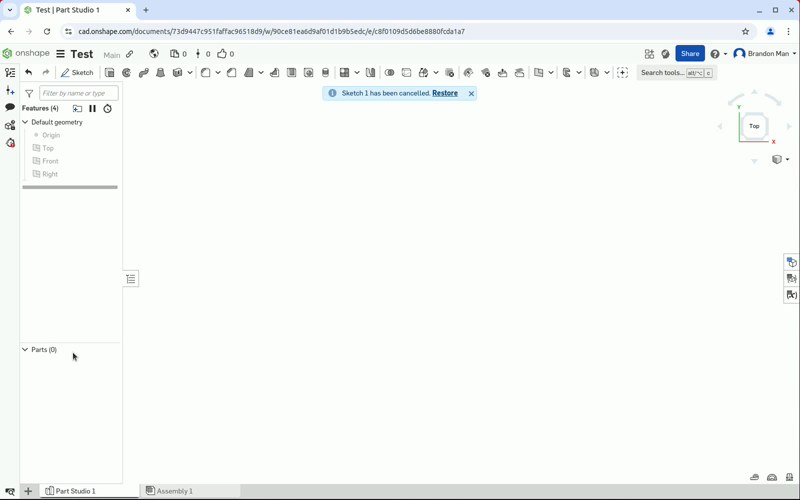
key(up)
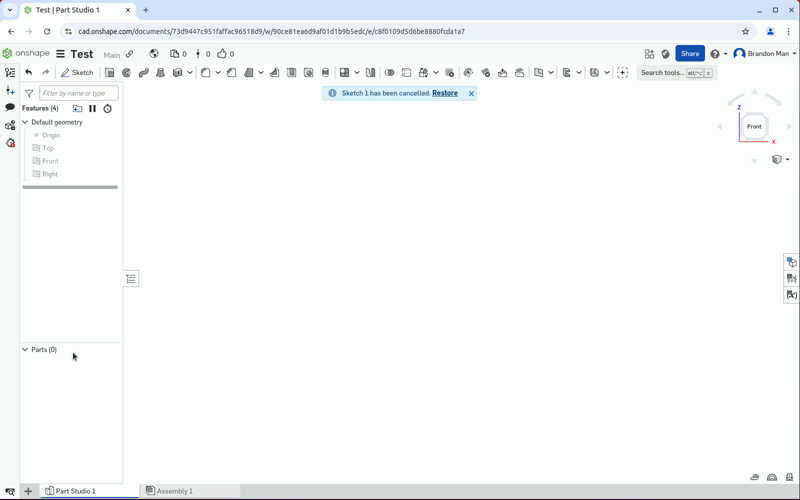
key_up(shift)
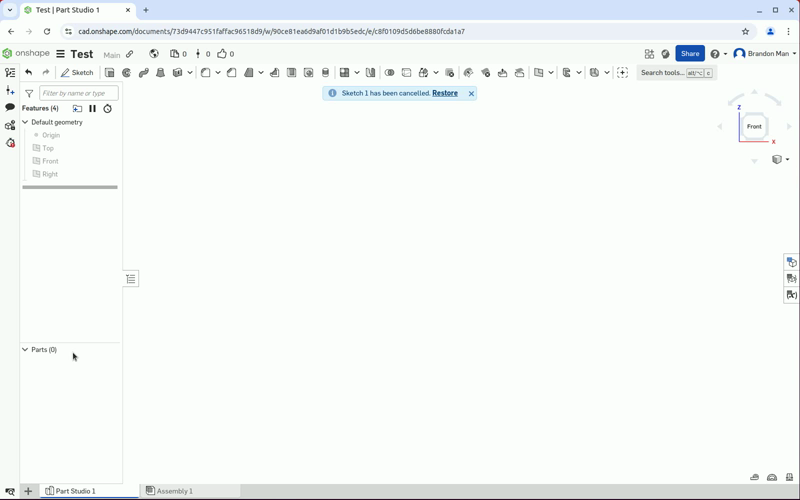
mouse_move(73, 352)
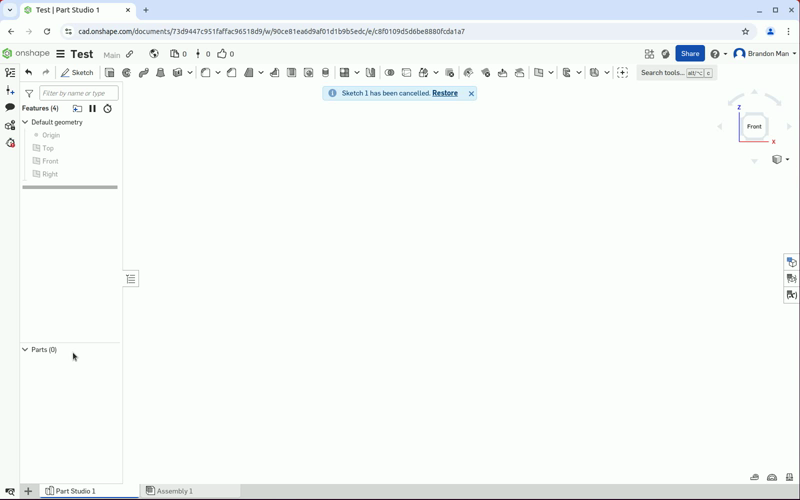
key(shift+y)
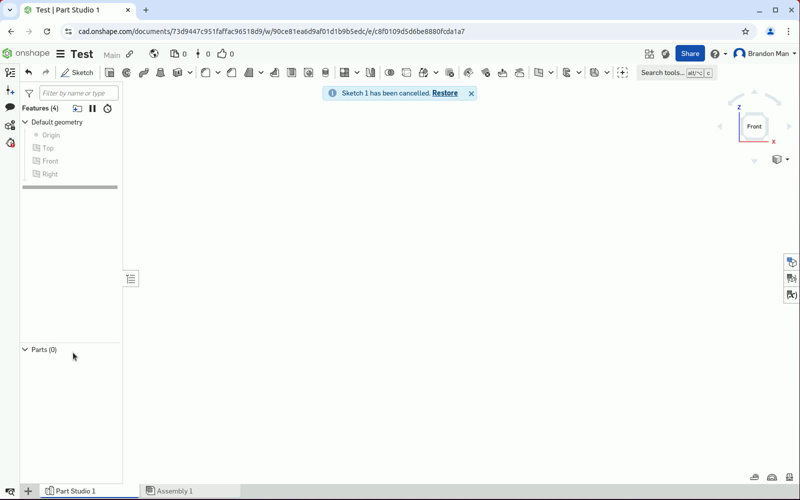
key(shift+s)
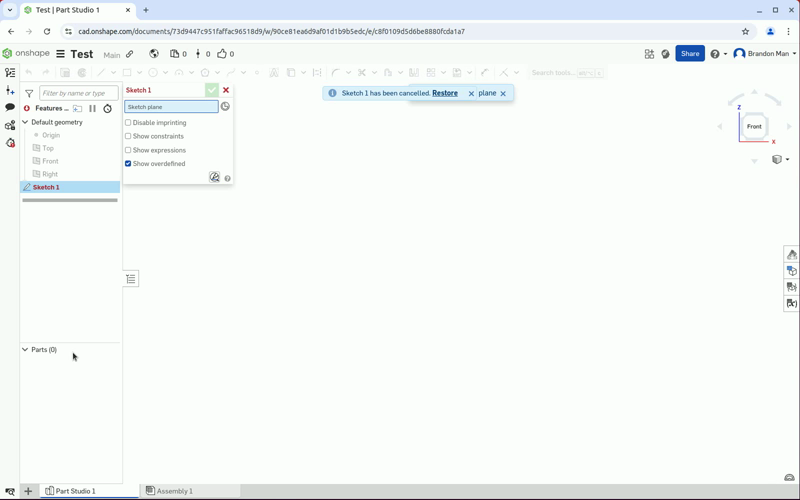
mouse_move(73, 163)
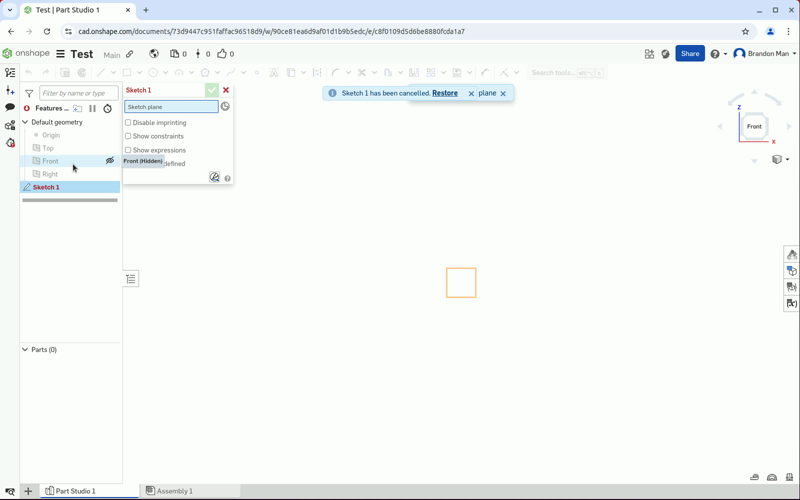
click(73, 163)
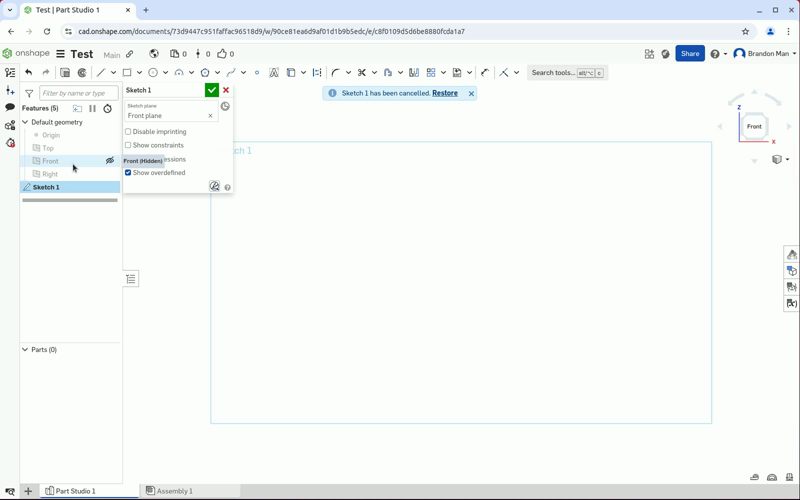
mouse_move(73, 352)
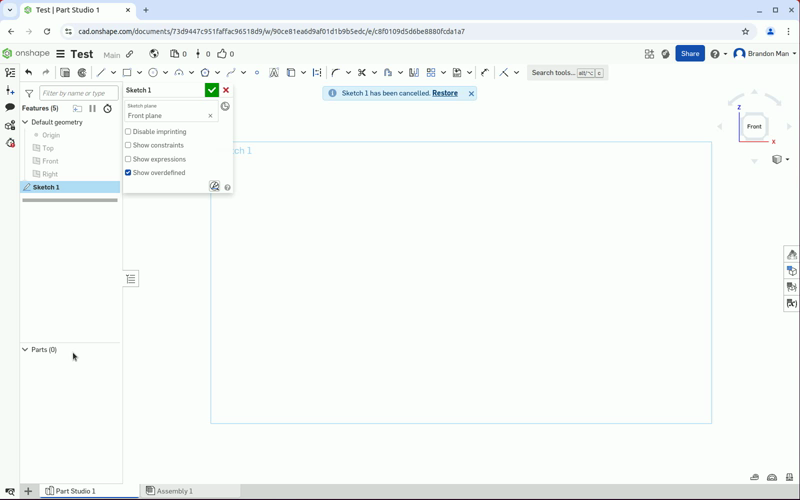
key(y)
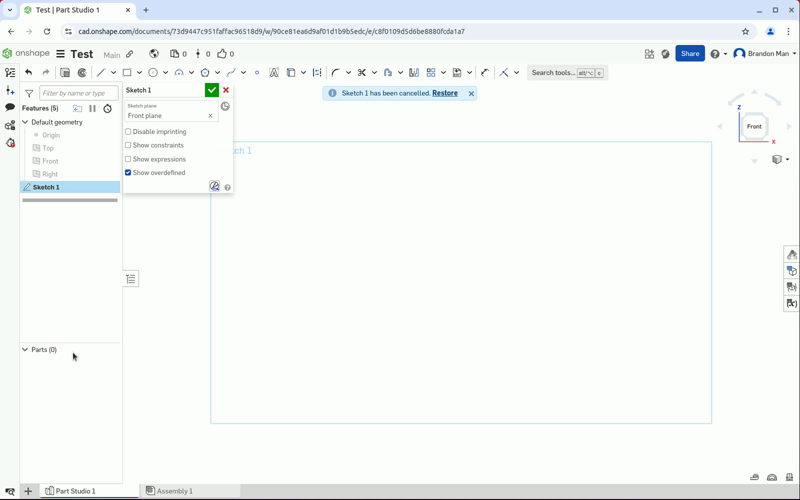
key(l)
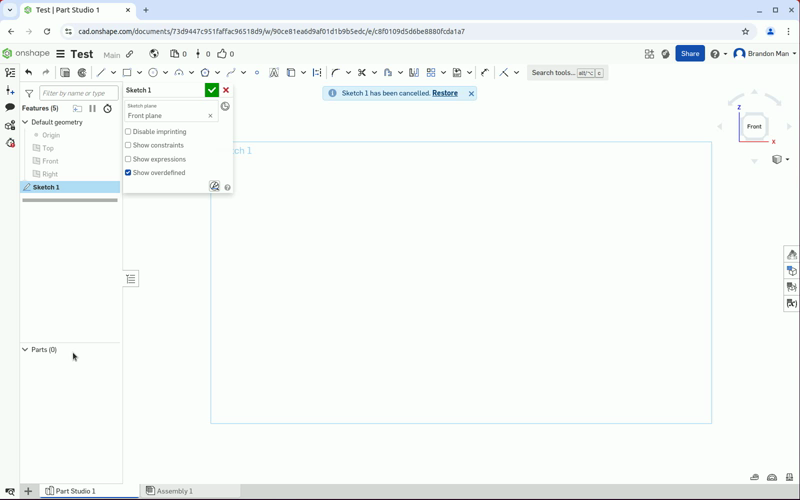
key_down(shift)
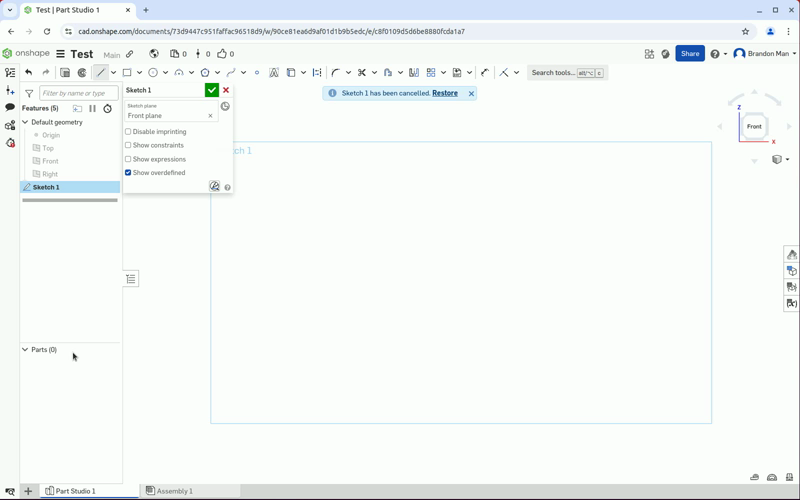
mouse_move(443, 339)
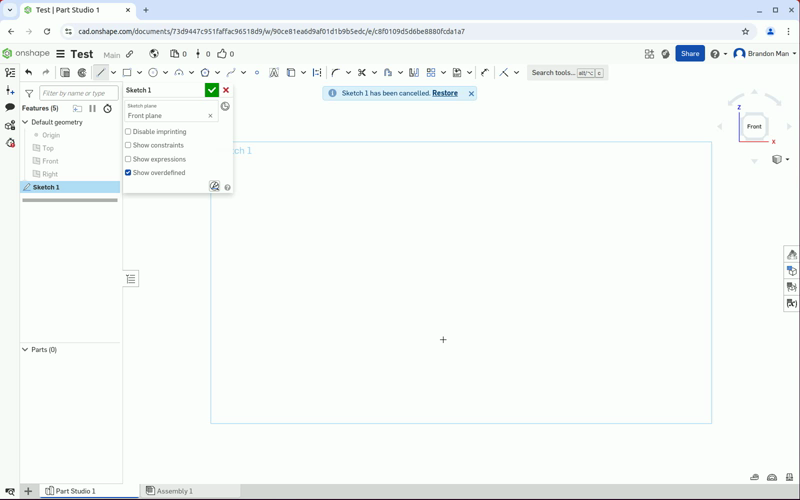
click(443, 339)
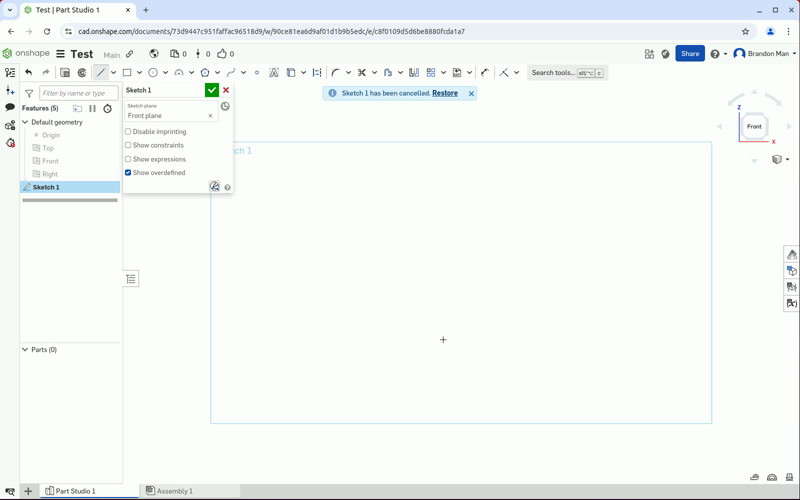
key_up(shift)
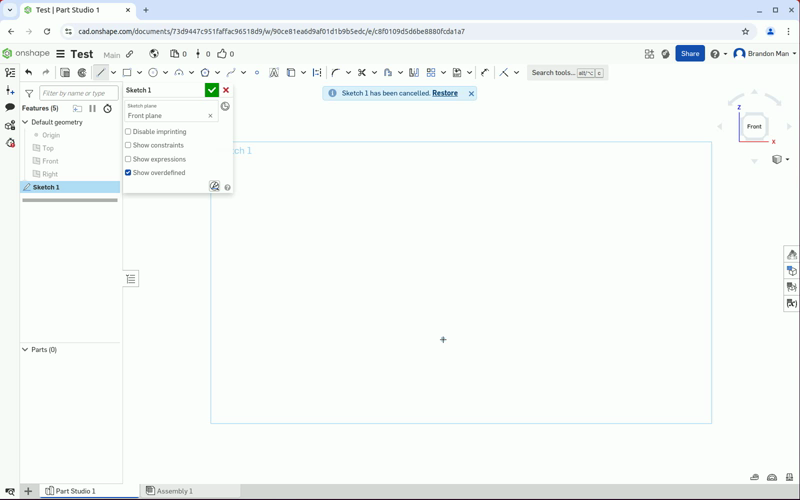
key_down(shift)
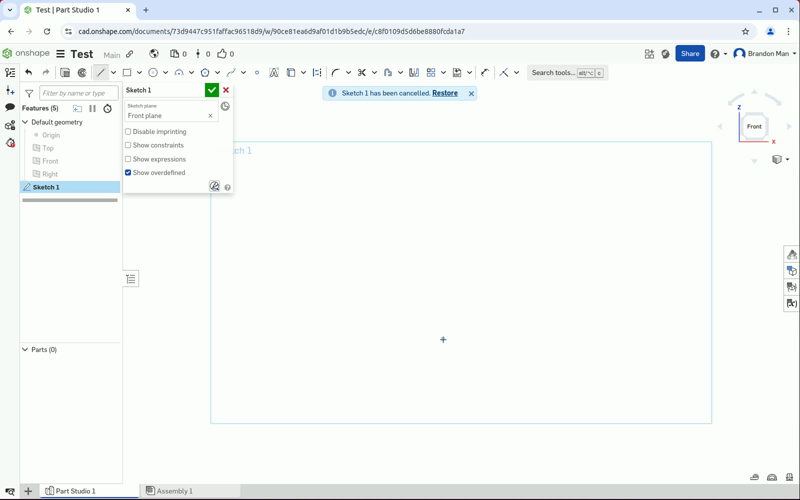
mouse_move(528, 339)
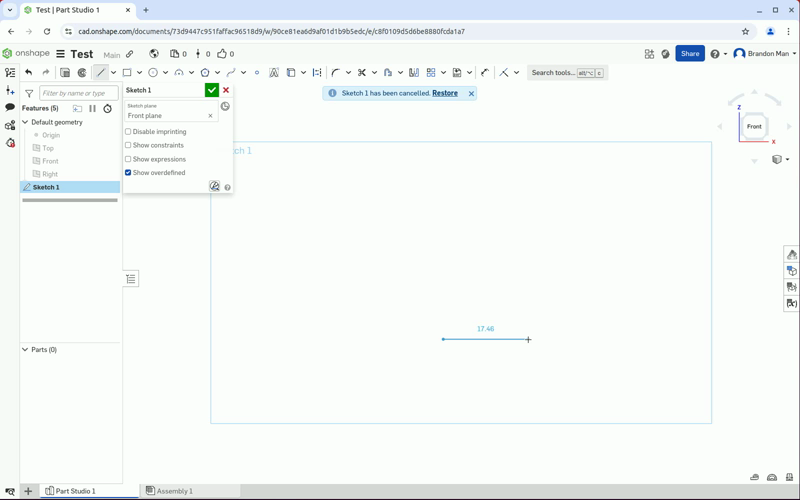
click(528, 339)
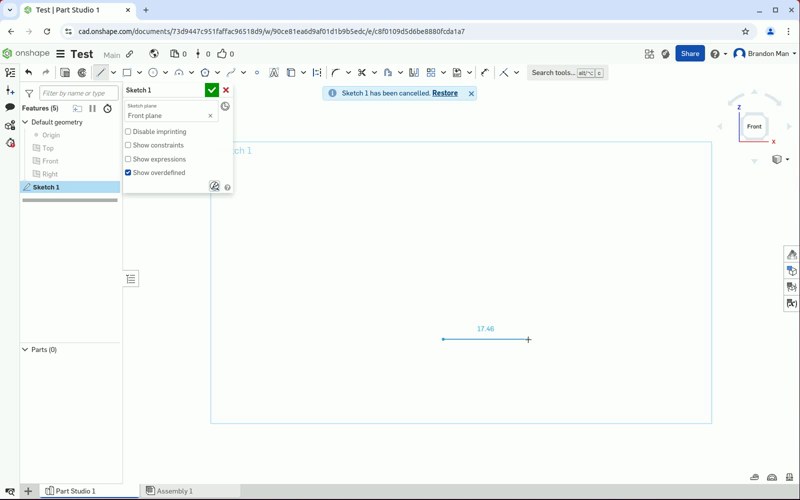
key_up(shift)
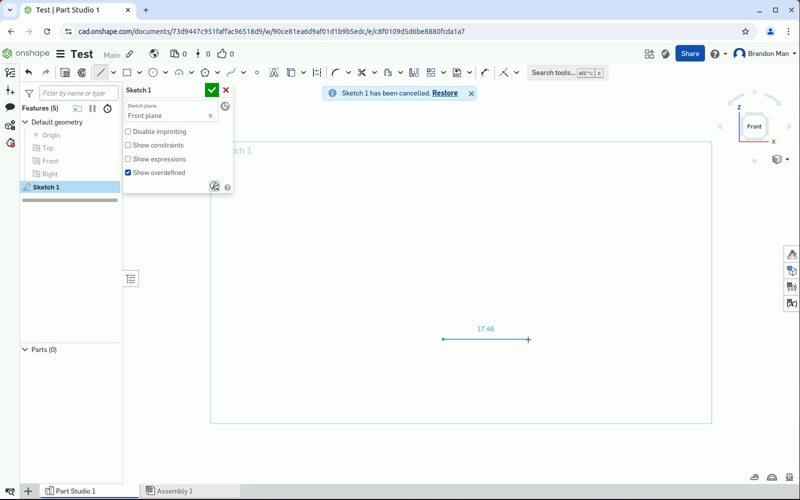
key_down(shift)
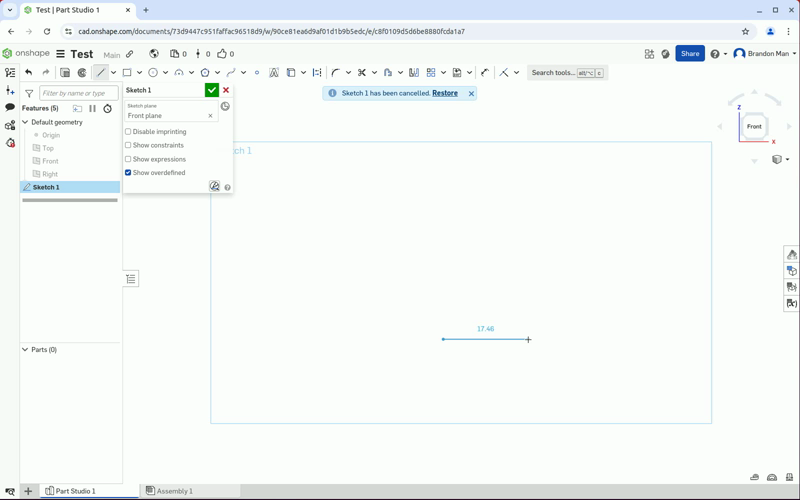
mouse_move(558, 339)
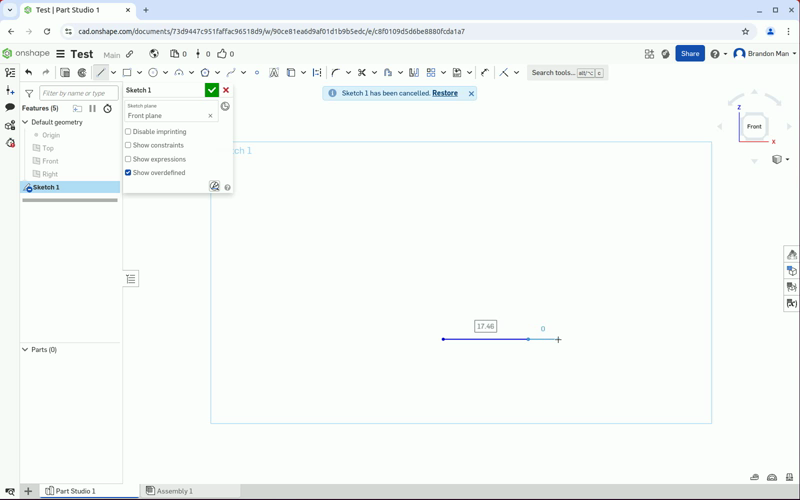
mouse_move(528, 286)
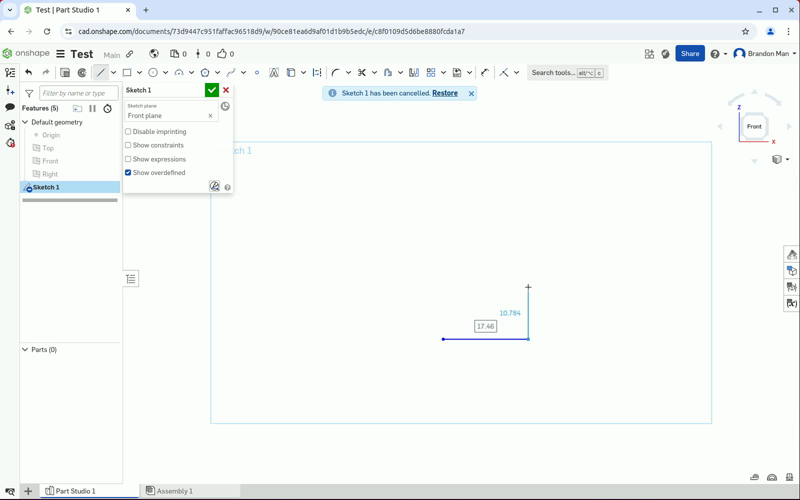
click(528, 286)
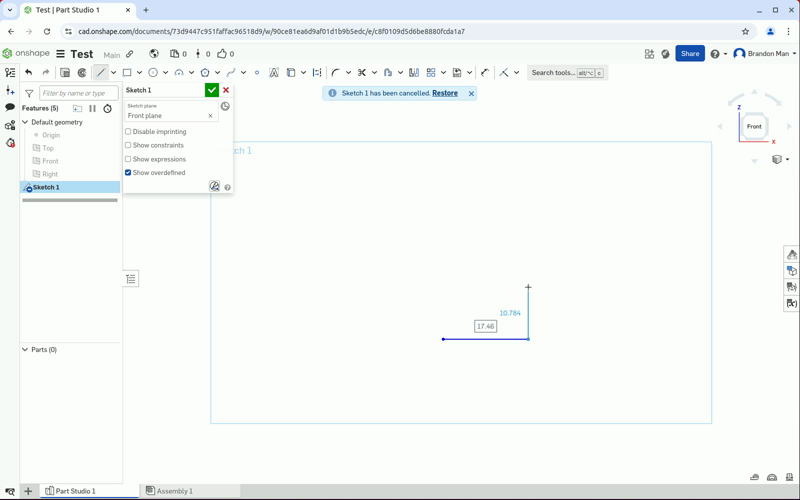
key_up(shift)
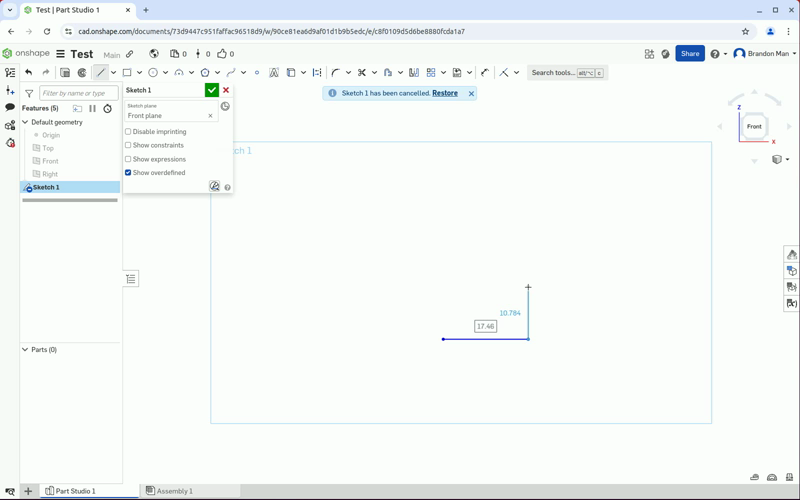
key_down(shift)
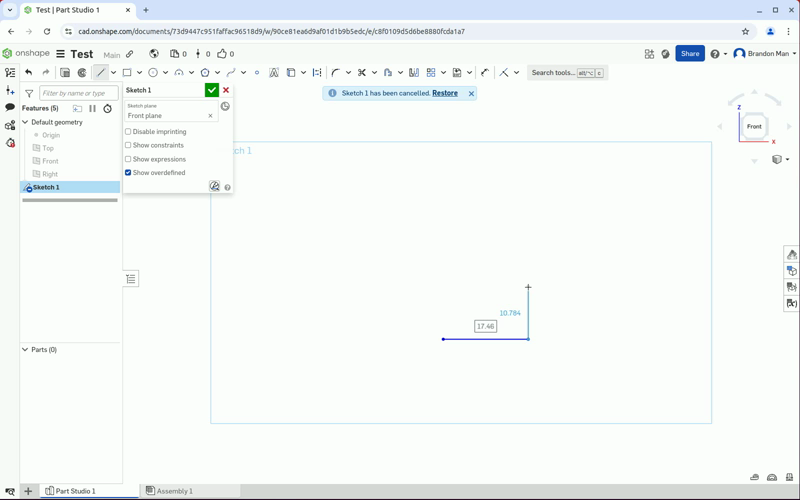
mouse_move(558, 286)
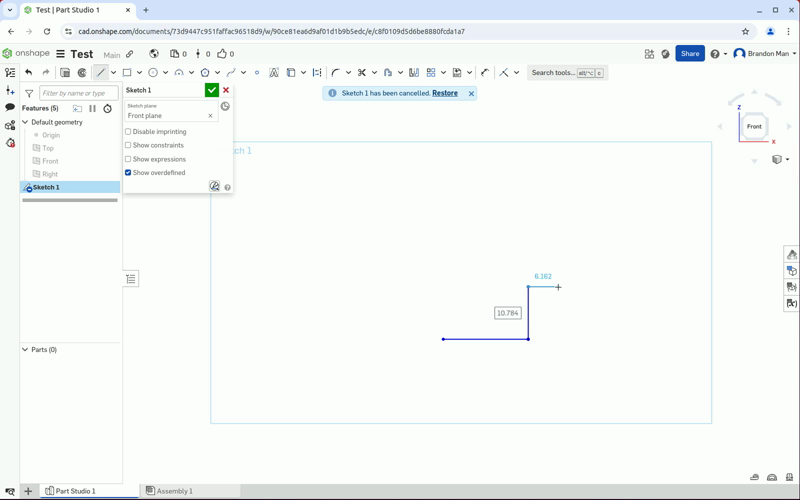
mouse_move(472, 286)
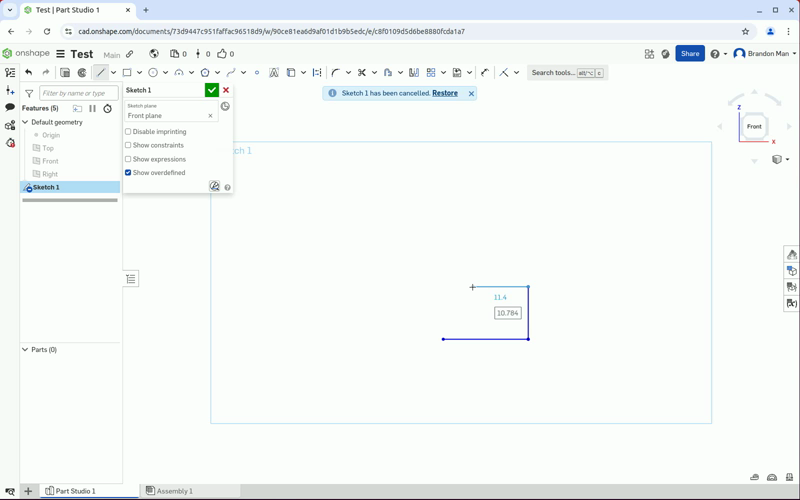
click(472, 286)
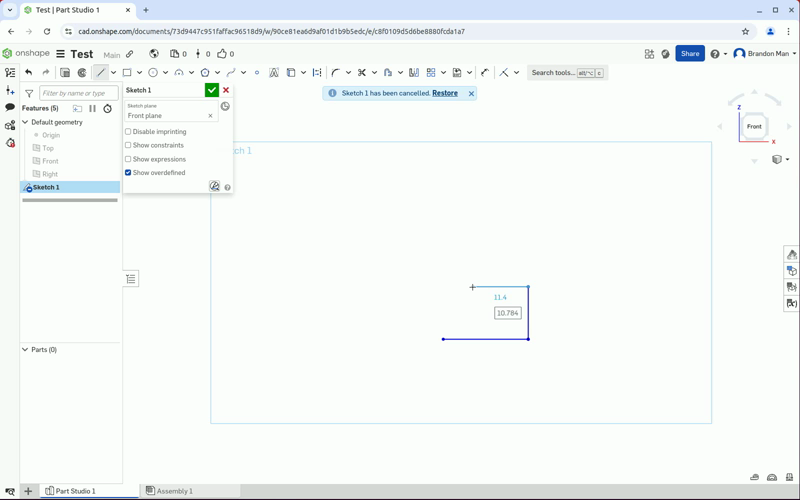
key_up(shift)
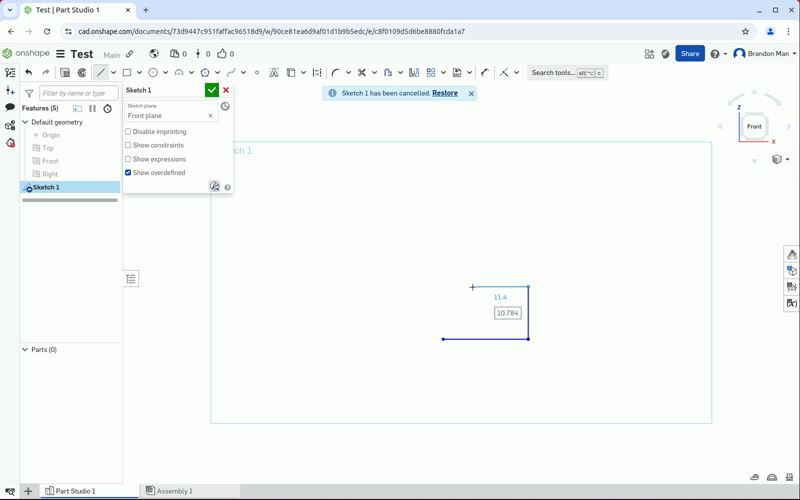
key_down(shift)
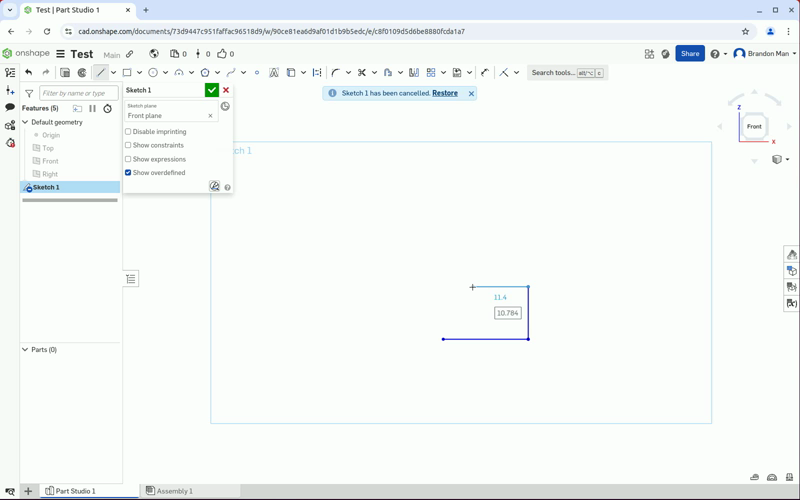
mouse_move(502, 286)
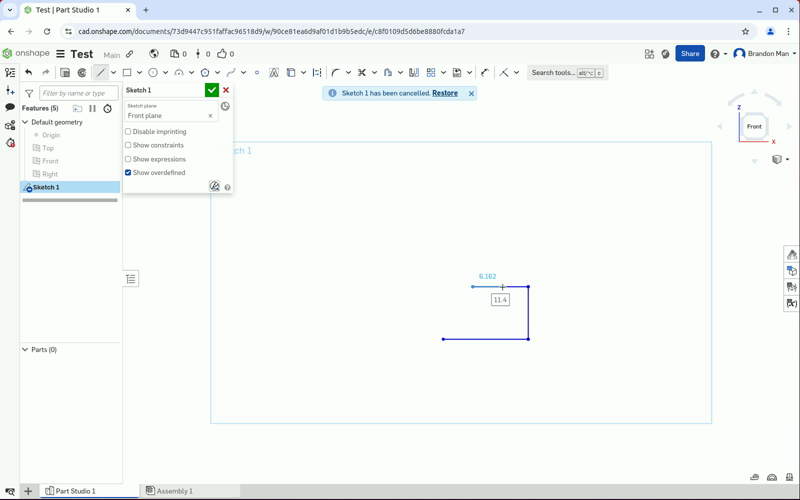
mouse_move(472, 308)
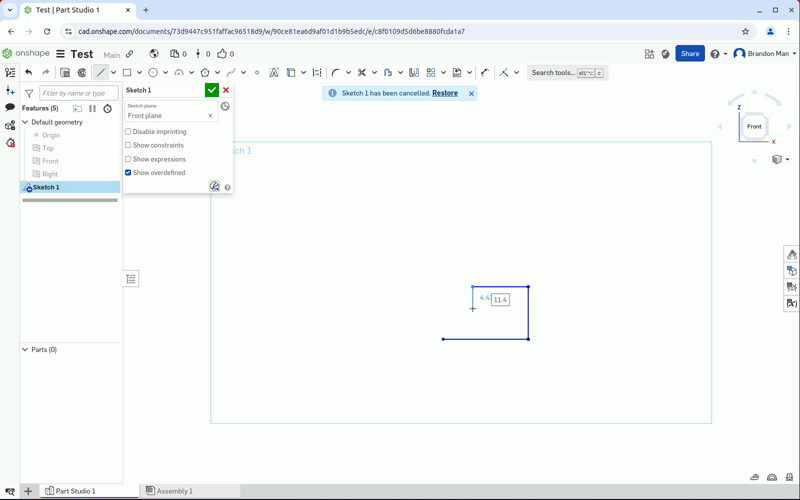
click(472, 308)
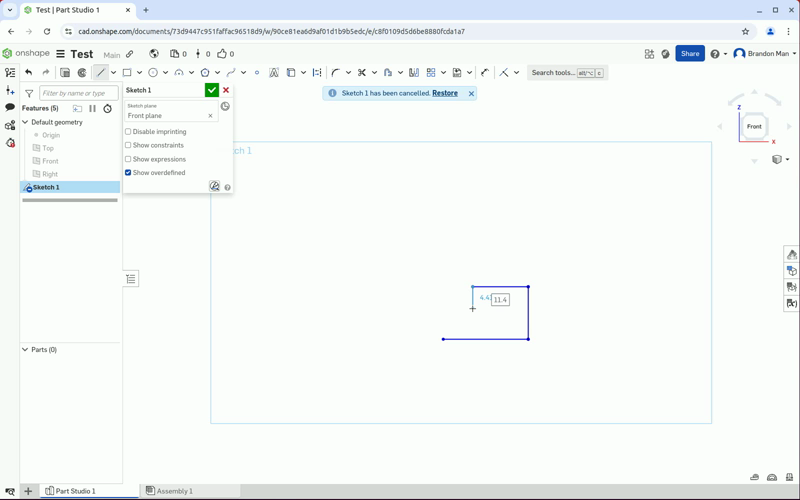
key_up(shift)
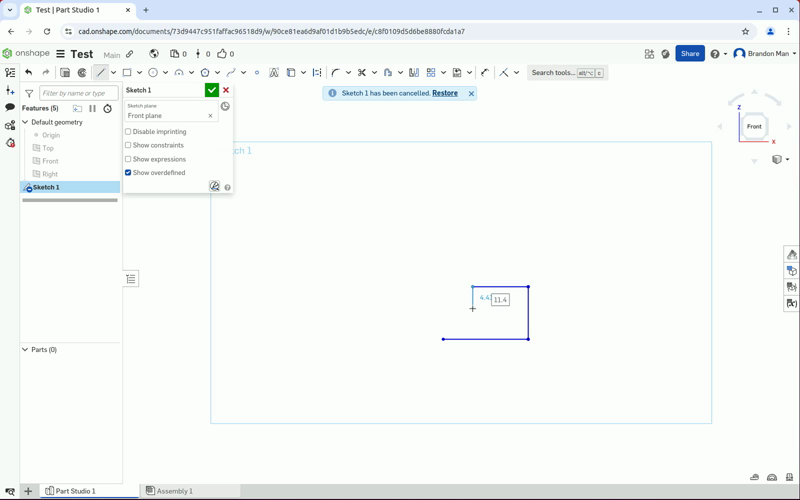
key_down(shift)
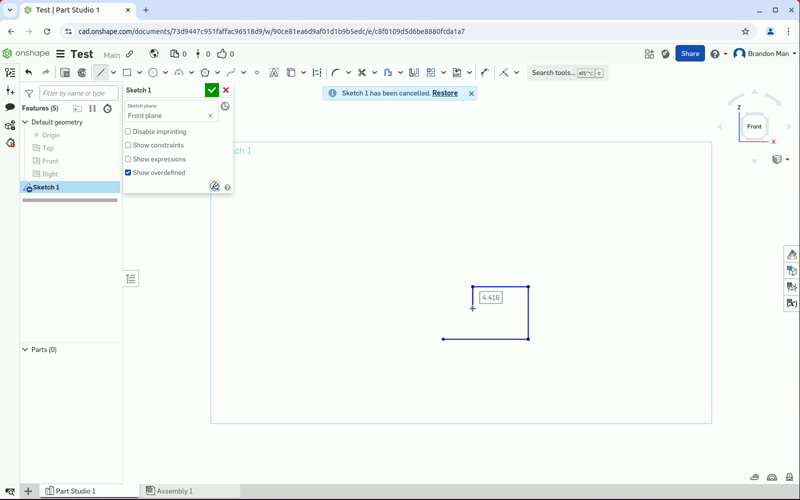
mouse_move(502, 308)
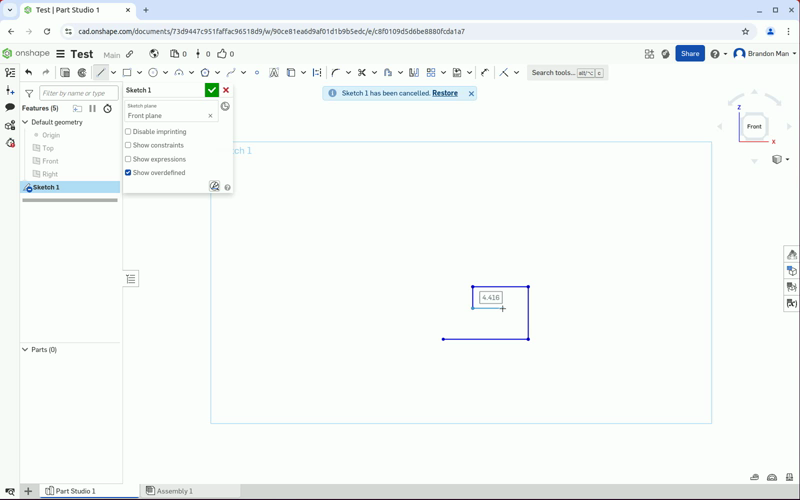
mouse_move(443, 308)
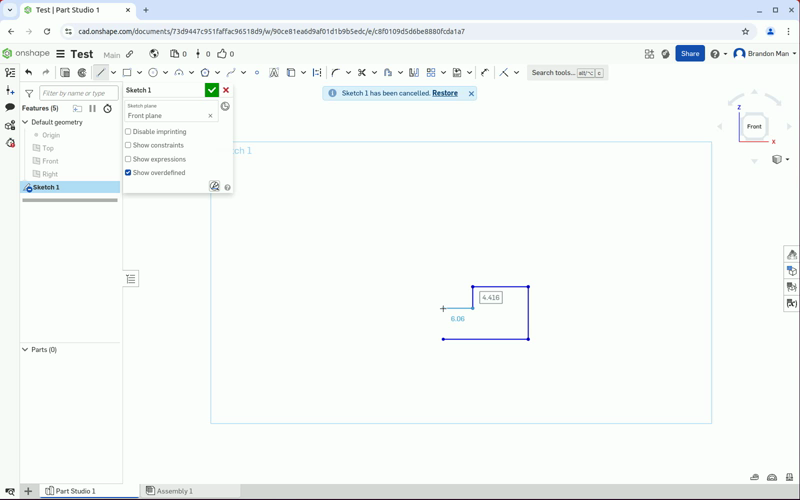
click(443, 308)
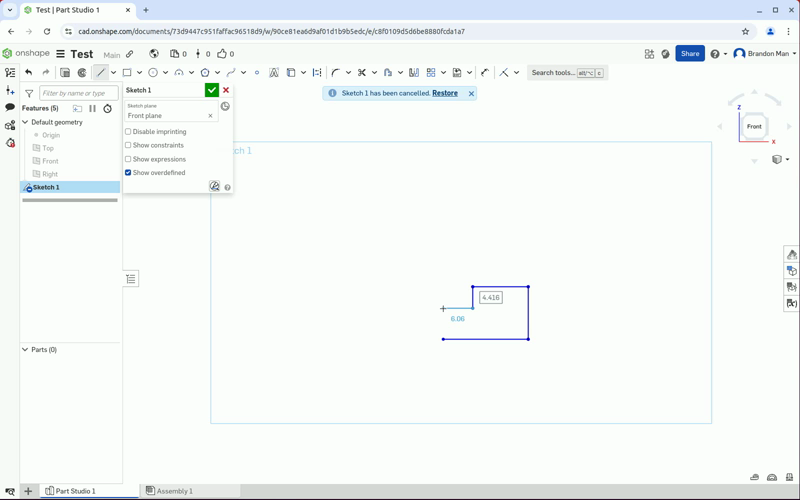
key_up(shift)
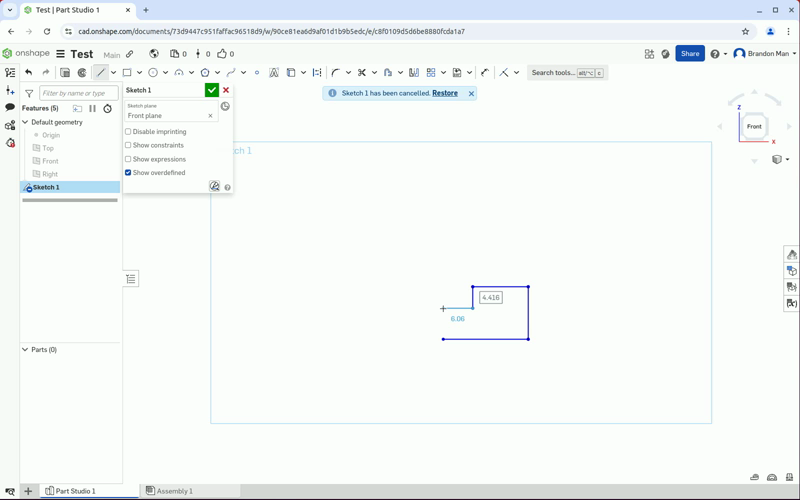
mouse_move(473, 308)
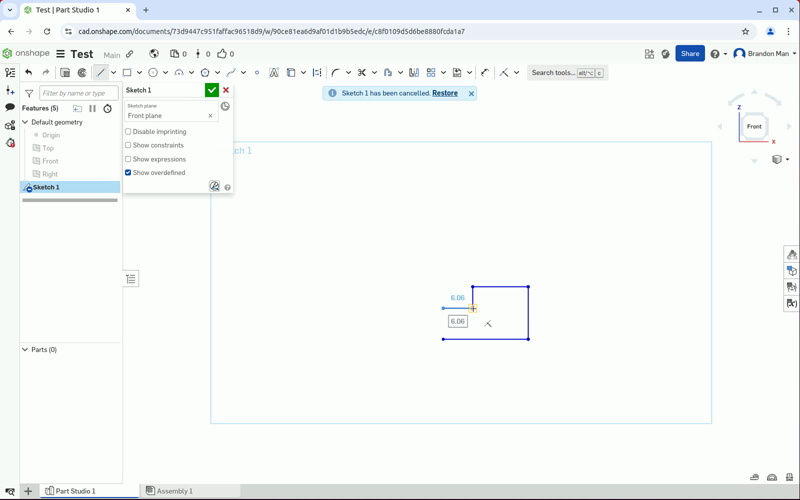
key_down(shift)
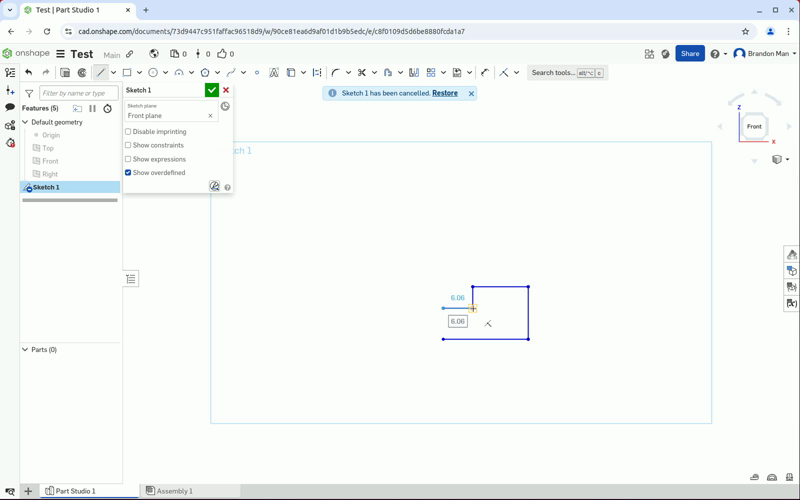
mouse_move(443, 339)
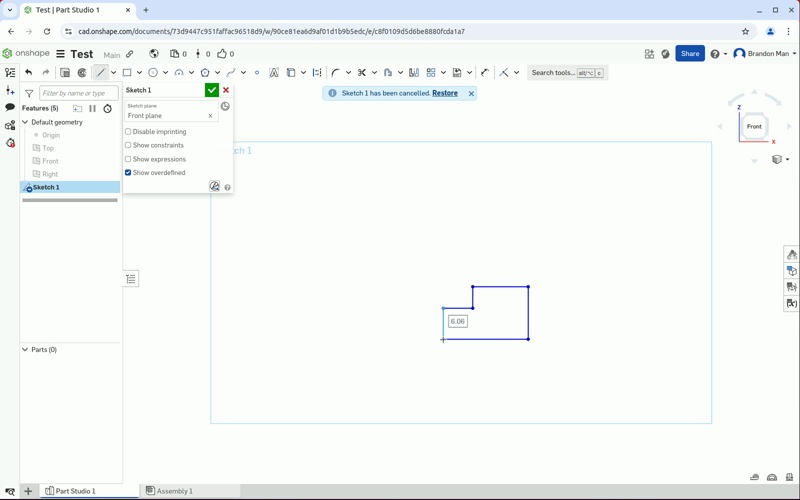
key_up(shift)
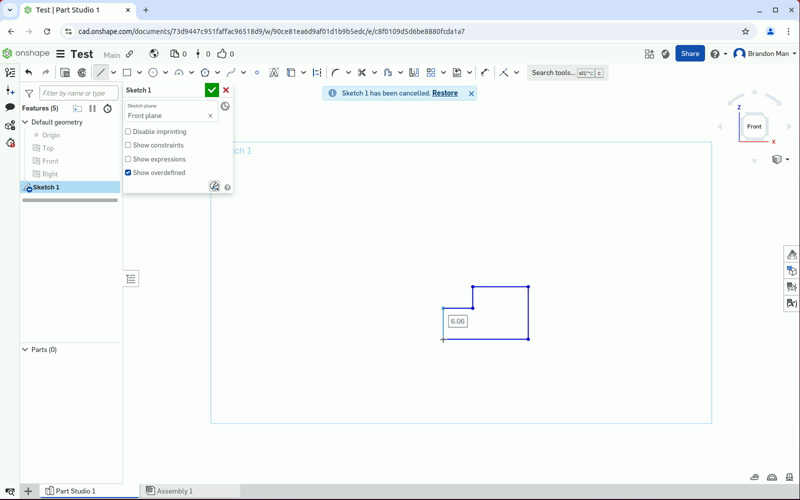
click(443, 339)
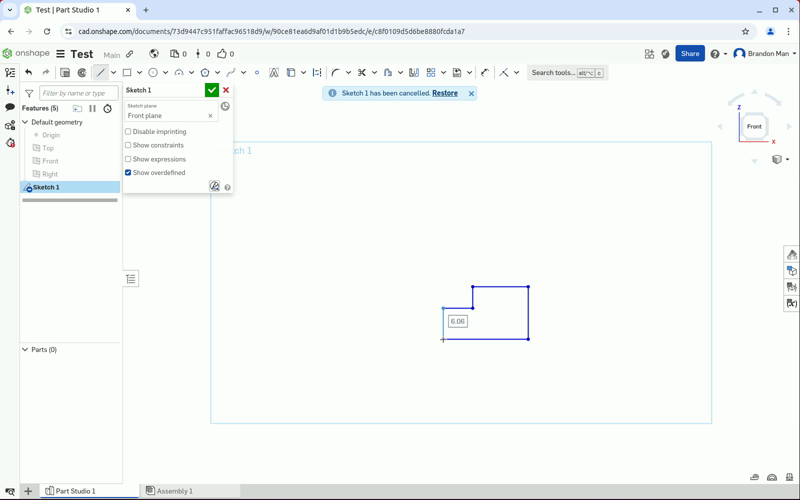
key(esc)
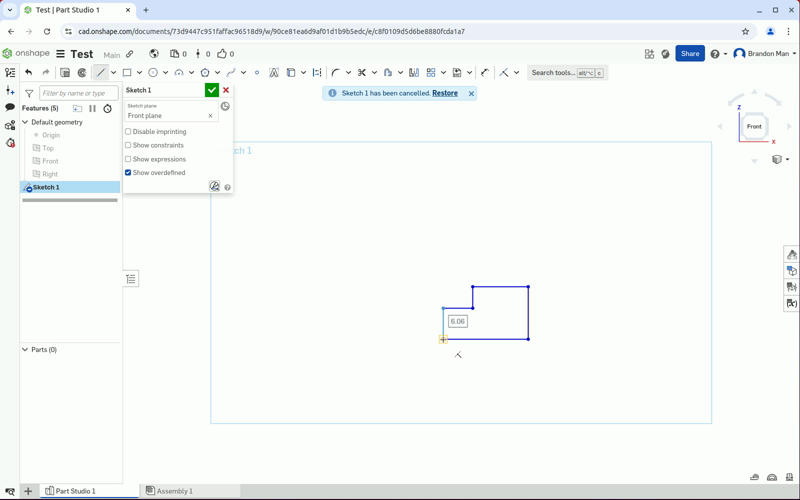
mouse_move(458, 311)
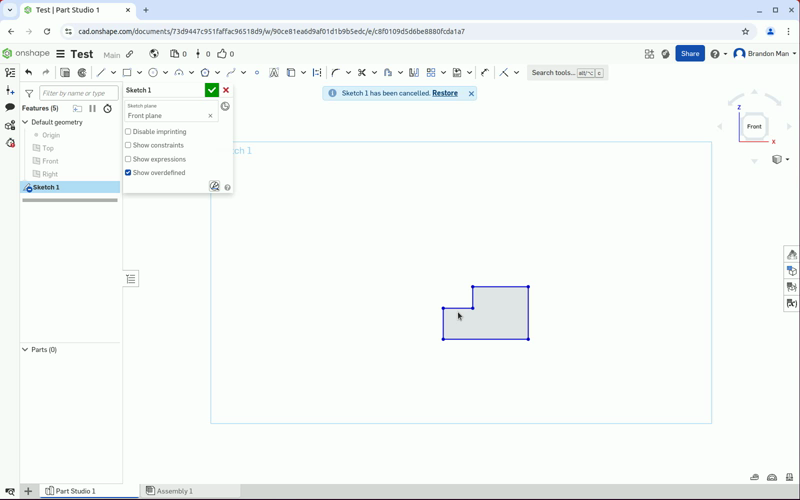
click(458, 311)
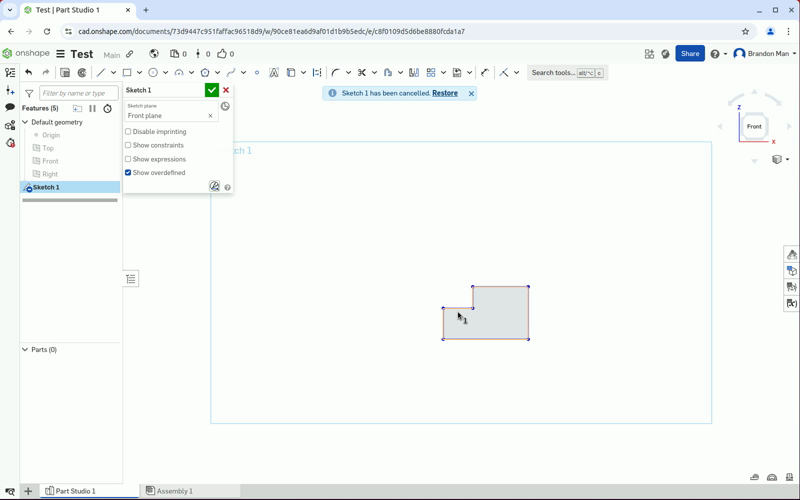
mouse_move(73, 352)
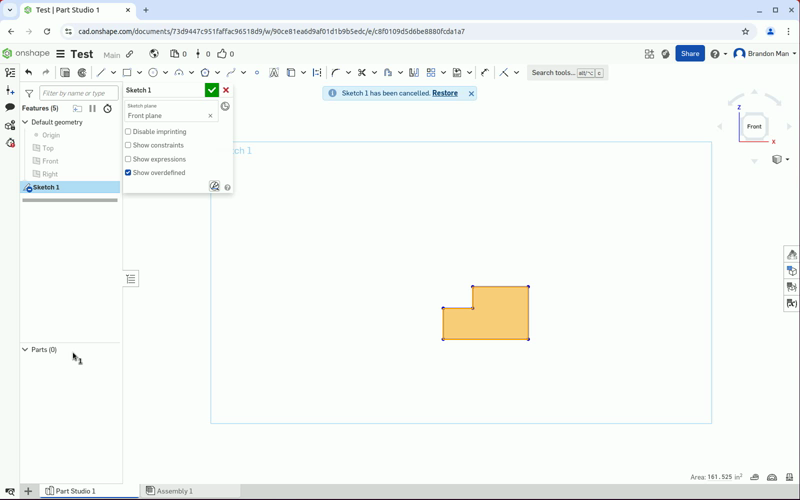
key(shift+y)
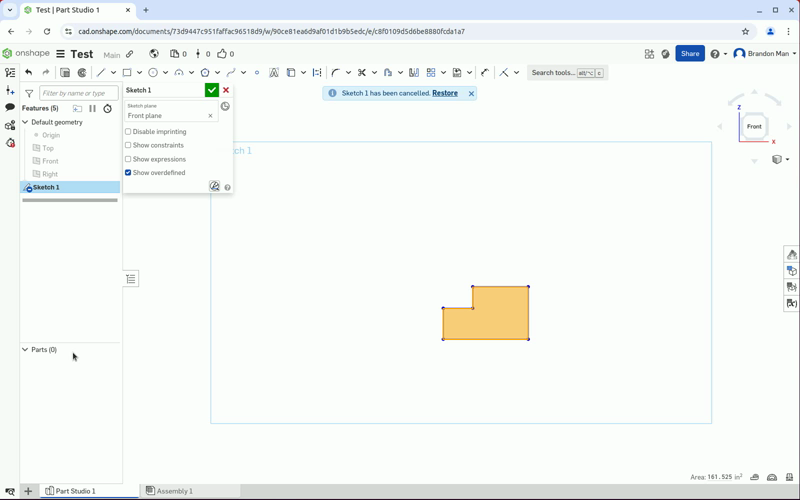
key(shift+e)
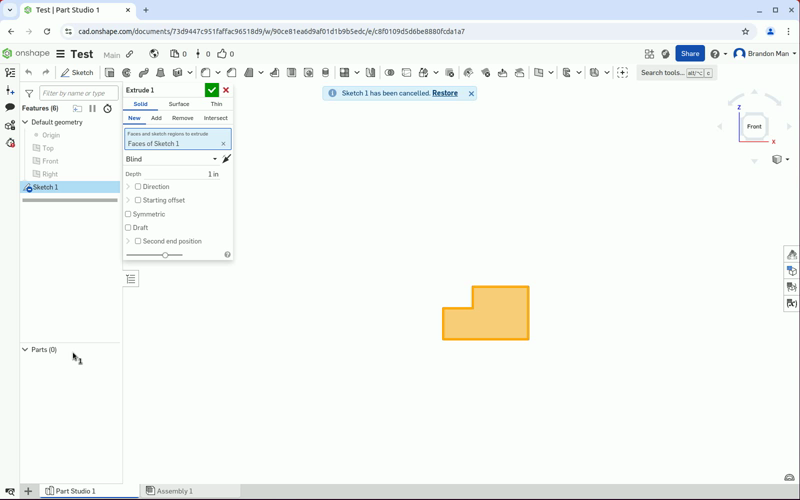
mouse_move(143, 106)
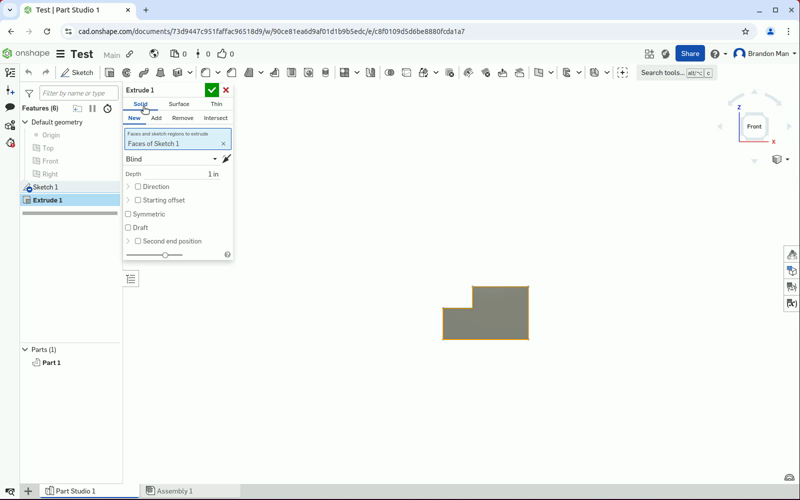
click(143, 106)
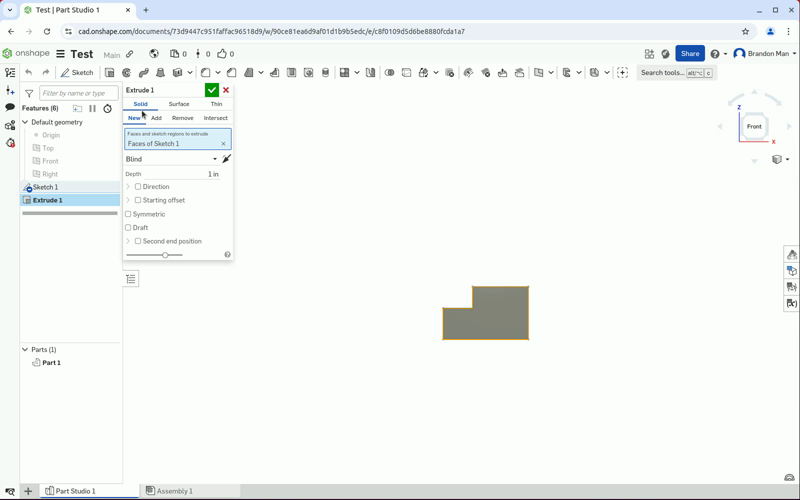
mouse_move(137, 120)
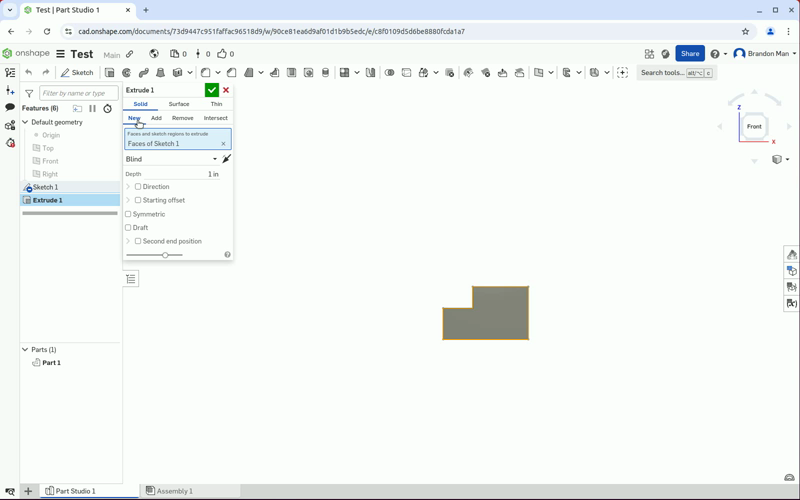
click(137, 120)
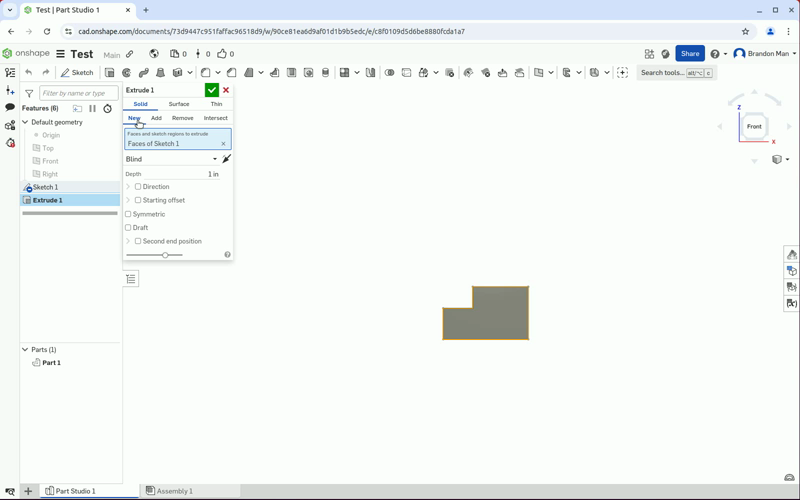
key(tab, 4)
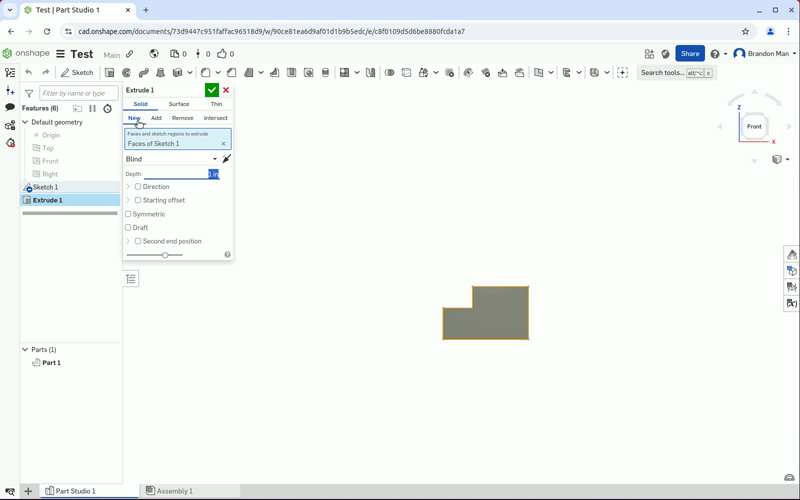
text(11.554)
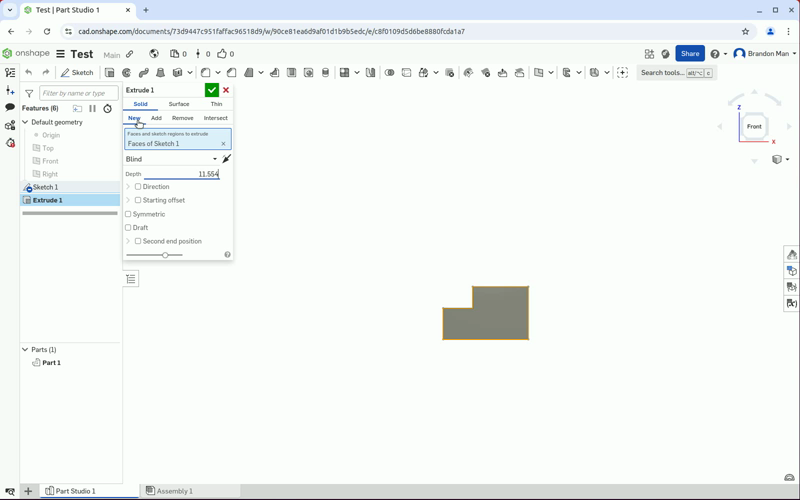
key(tab, 3)
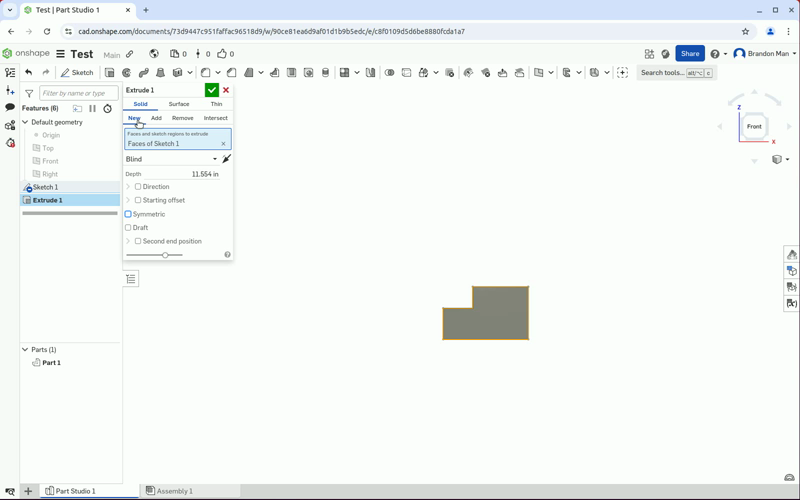
key(space)
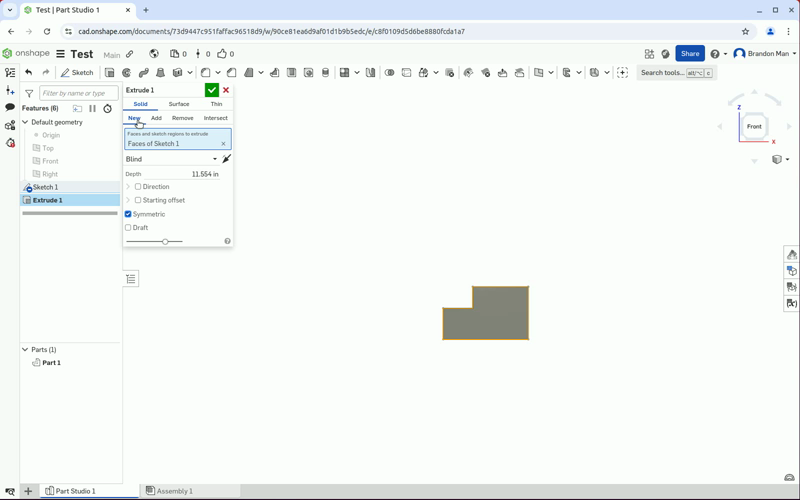
key(enter)
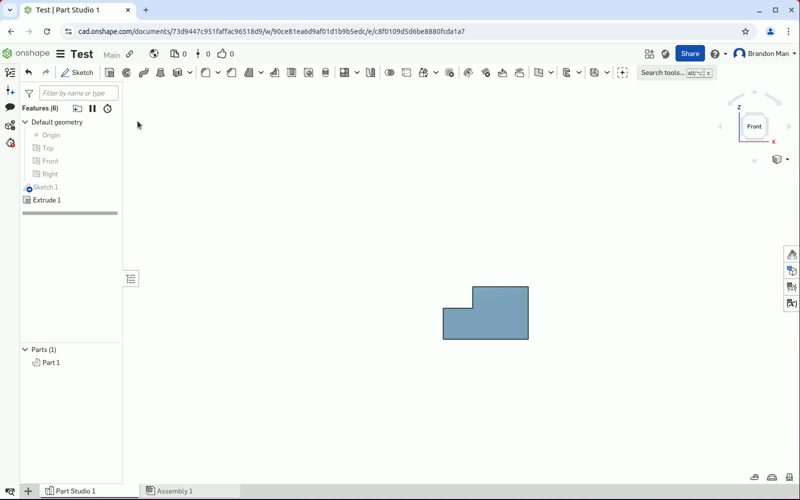
key(shift+h)
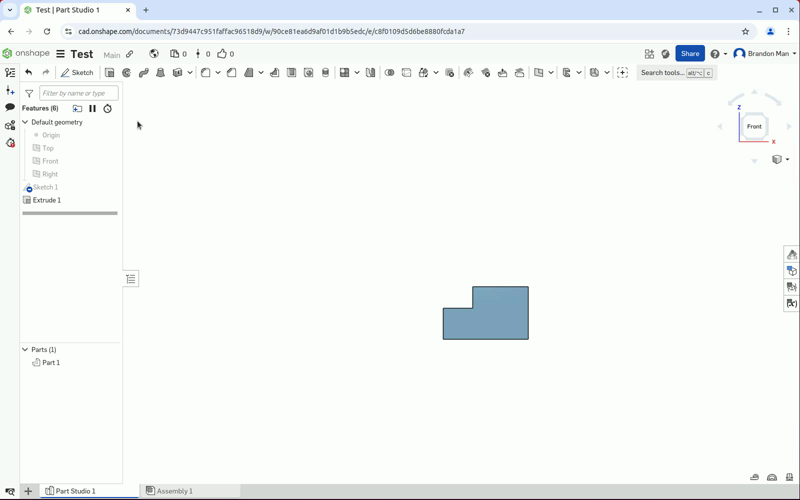
key(shift+h)
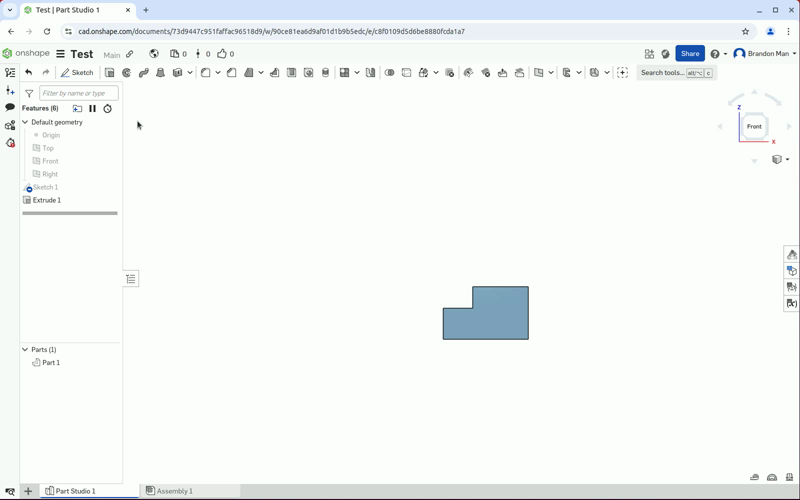
mouse_move(73, 189)
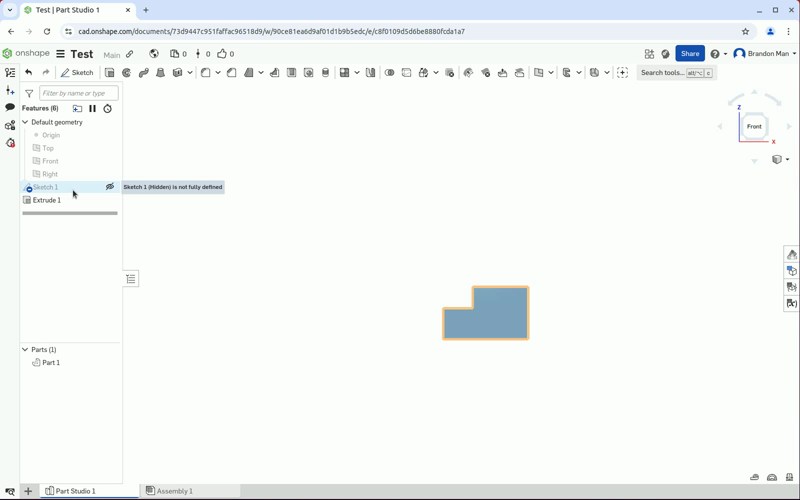
click(73, 189)
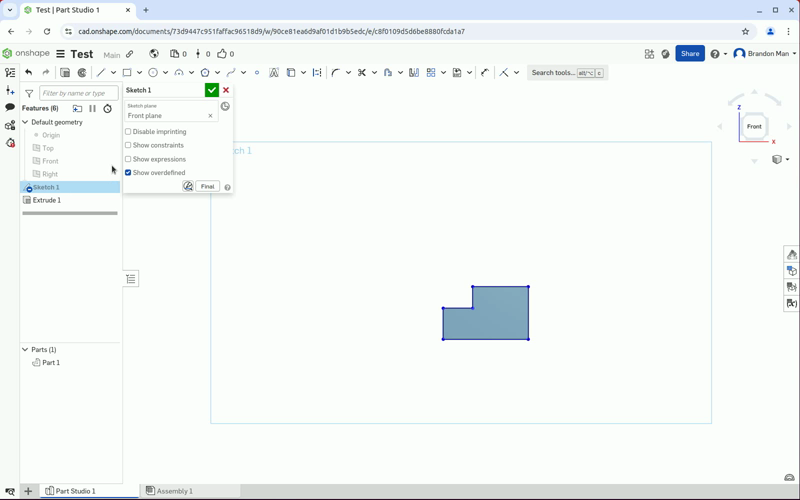
mouse_move(229, 92)
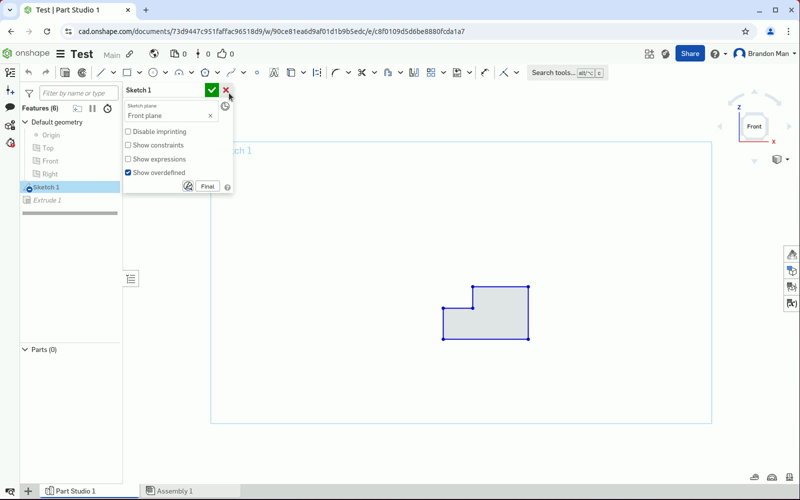
click(229, 92)
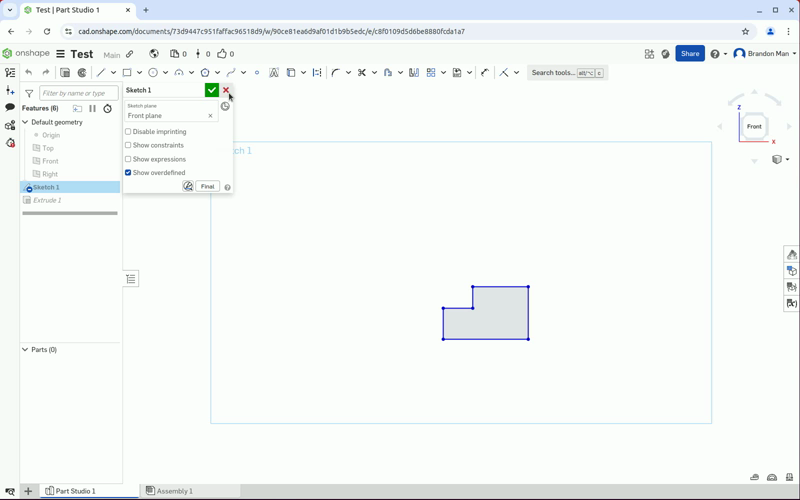
key(shift+s)
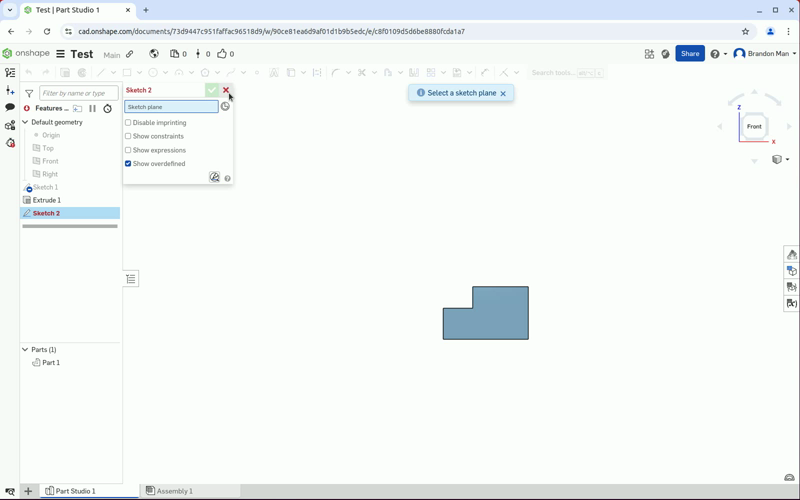
mouse_move(73, 163)
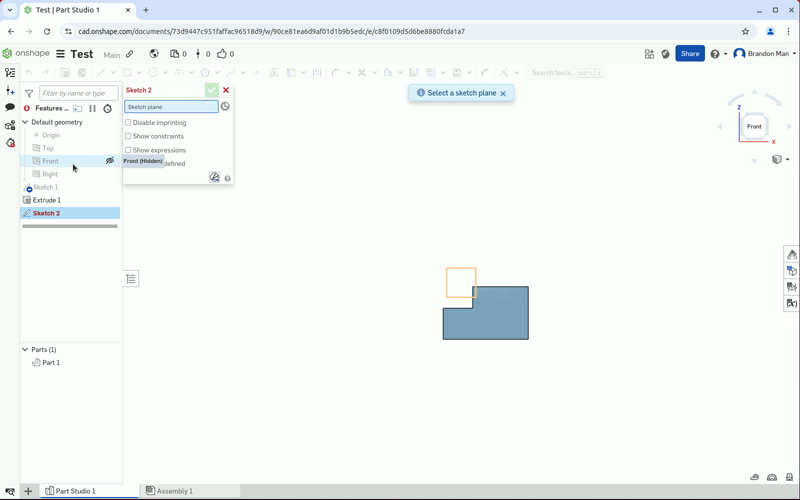
click(73, 163)
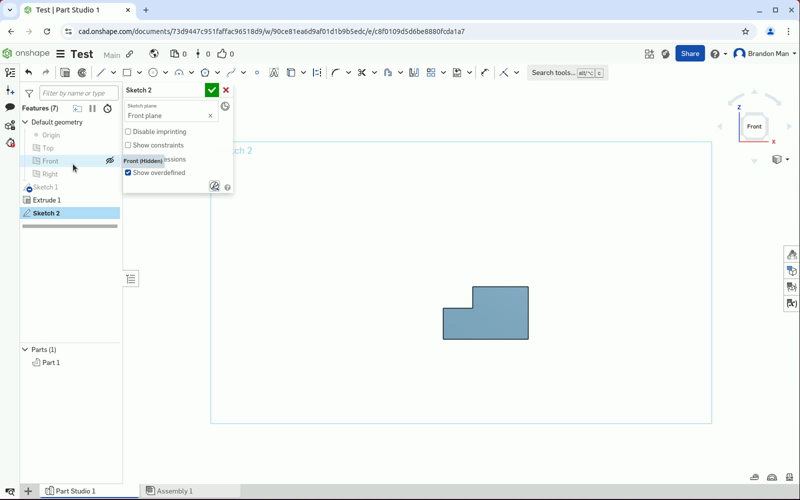
mouse_move(73, 352)
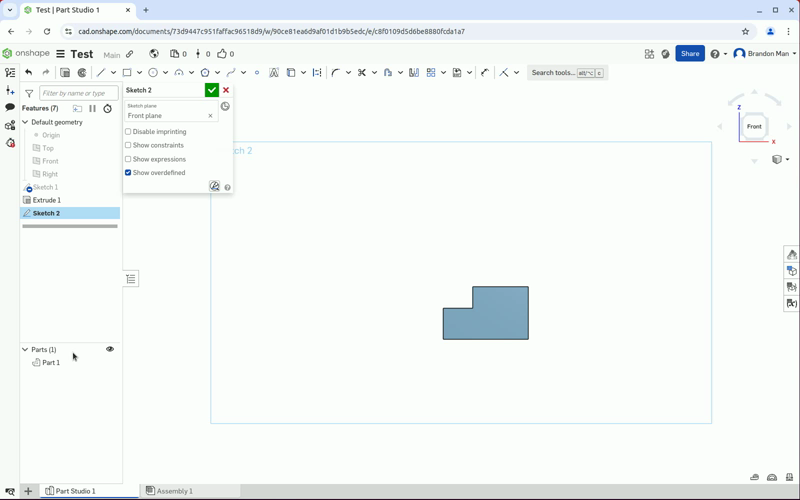
key(y)
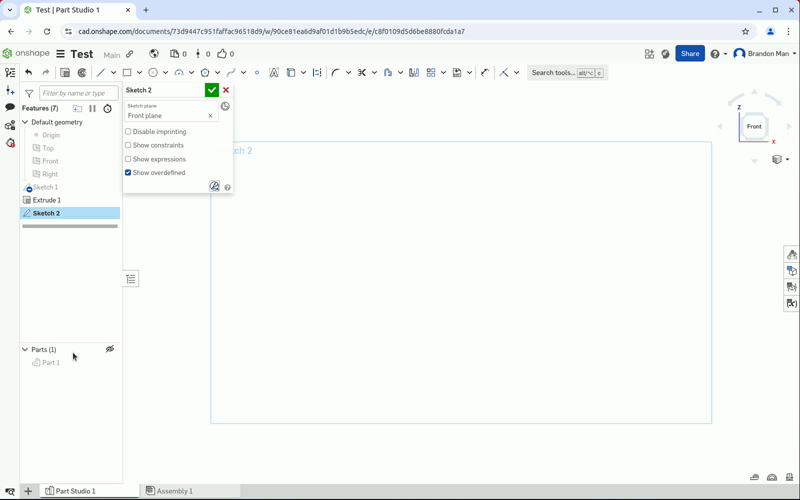
key(l)
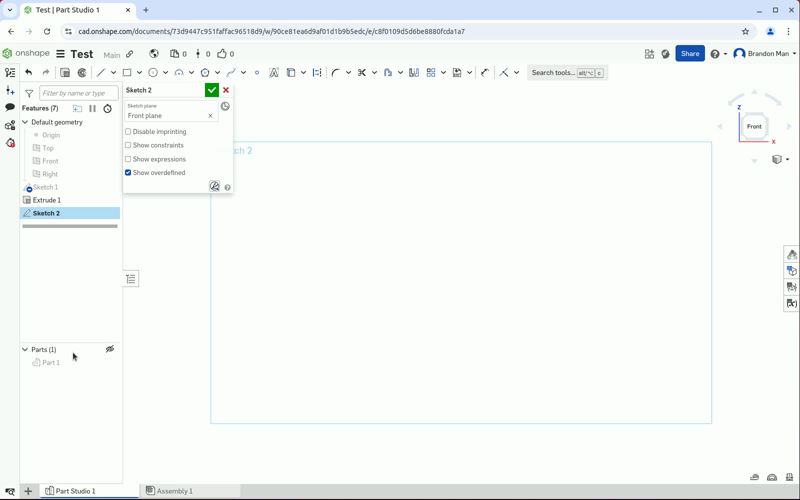
key_down(shift)
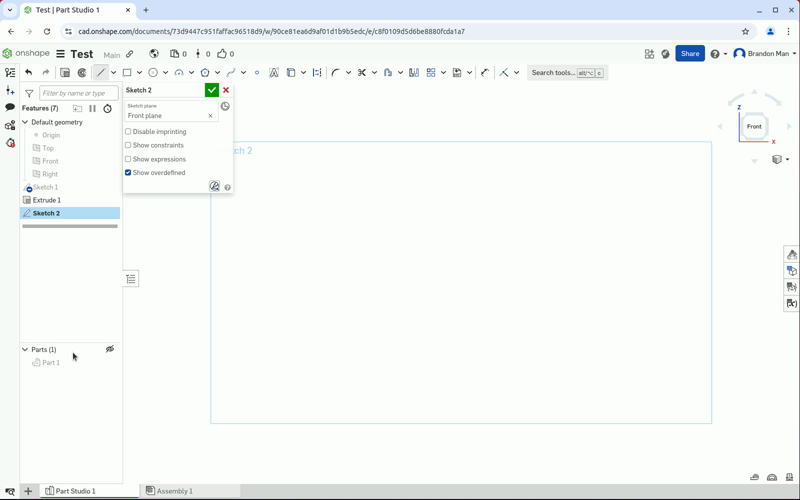
mouse_move(411, 254)
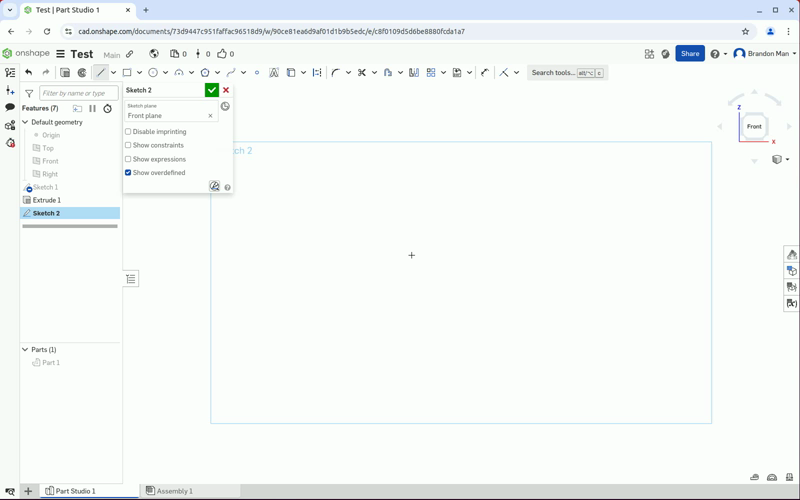
click(411, 254)
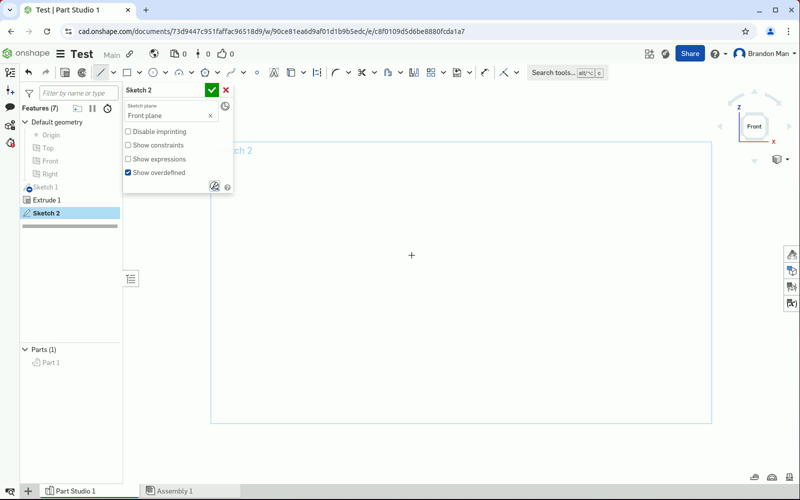
key_up(shift)
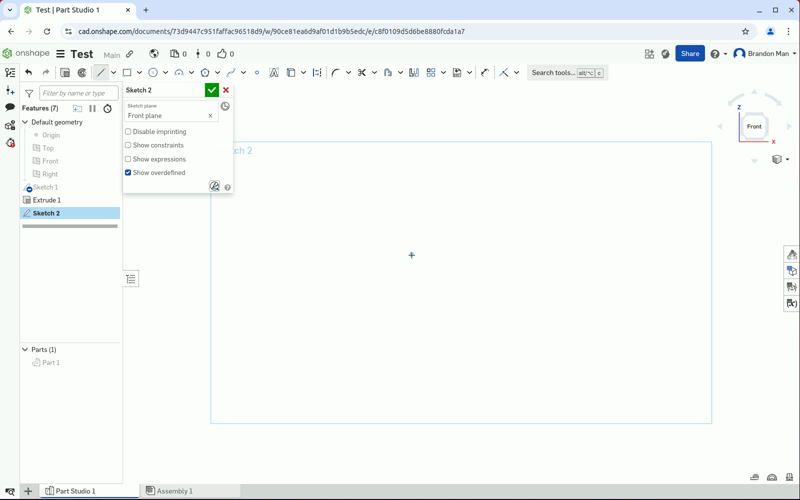
key_down(shift)
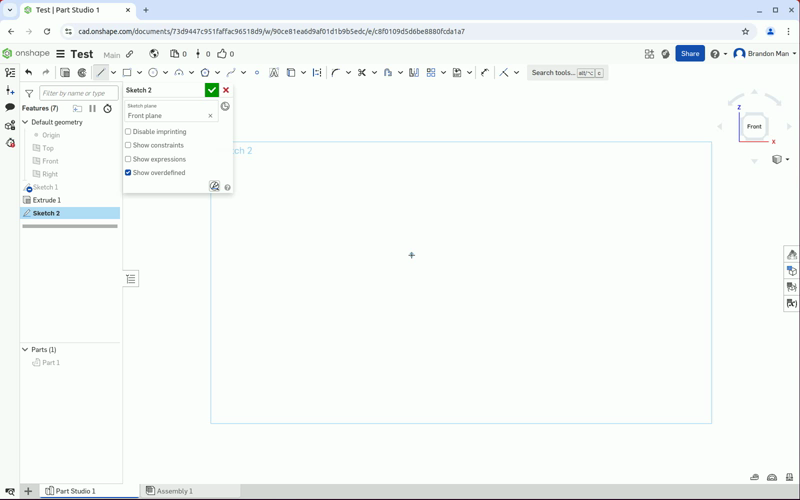
mouse_move(473, 254)
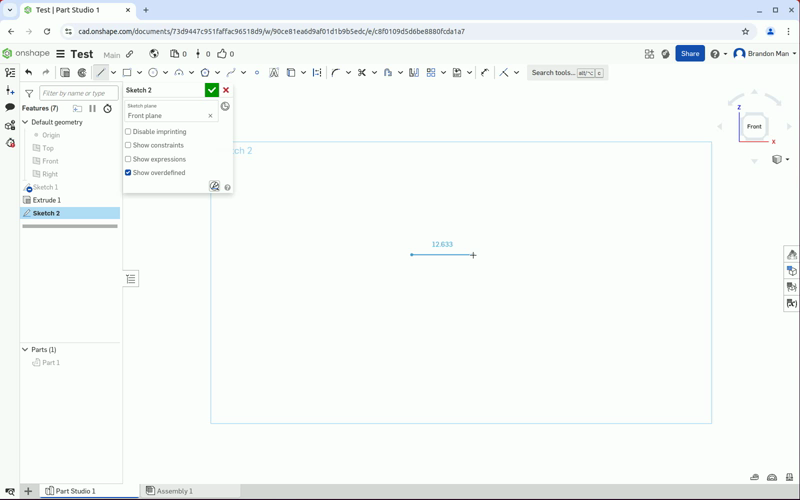
click(473, 254)
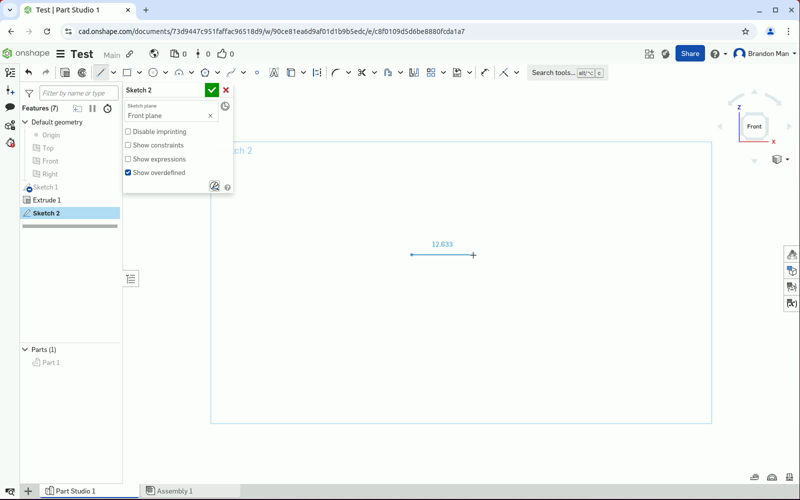
key_up(shift)
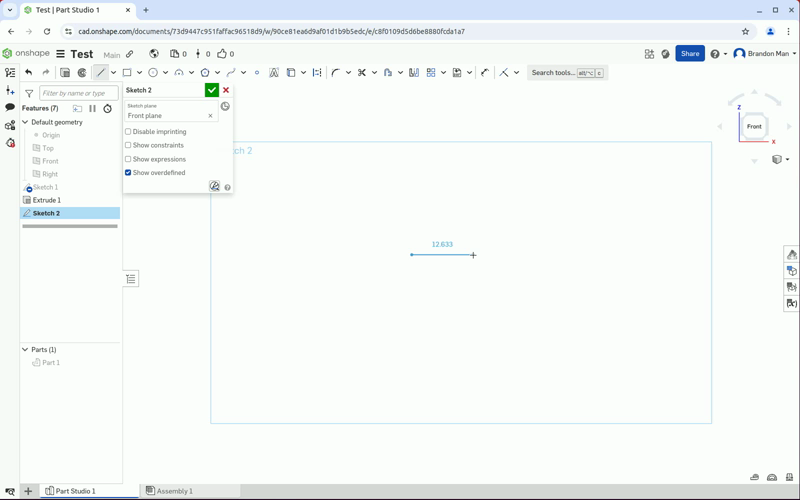
key_down(shift)
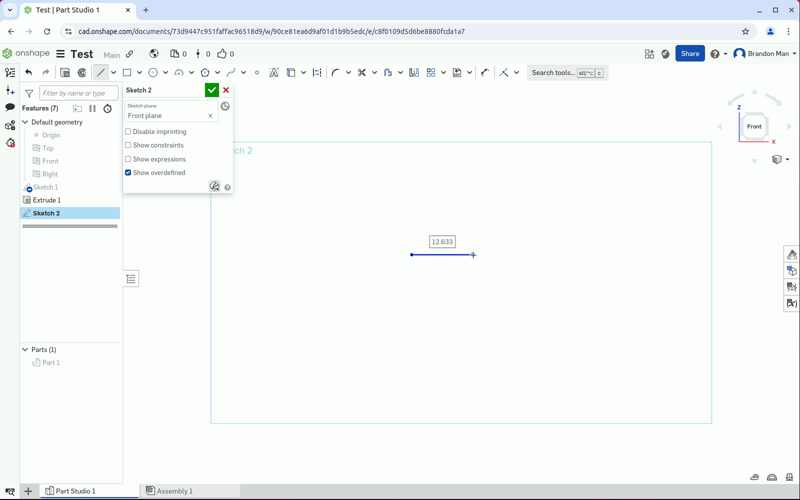
mouse_move(503, 254)
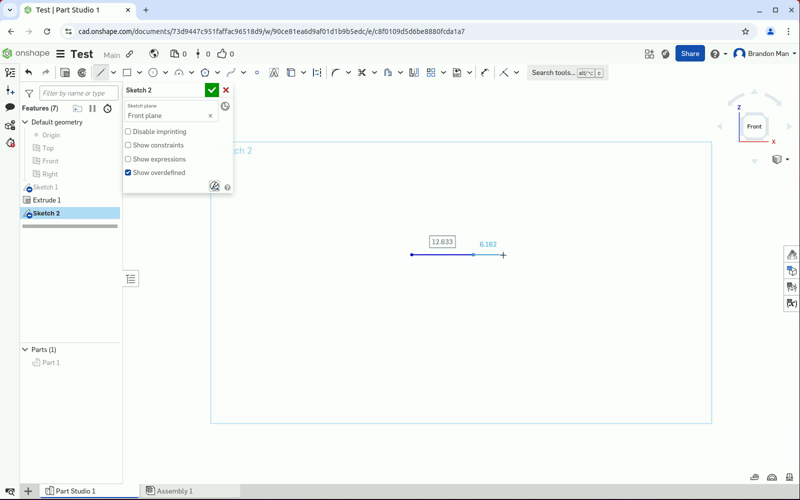
mouse_move(473, 234)
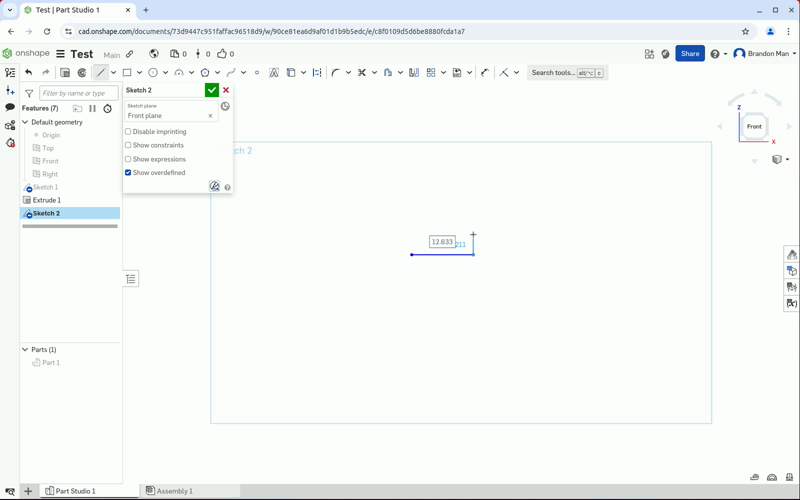
click(473, 234)
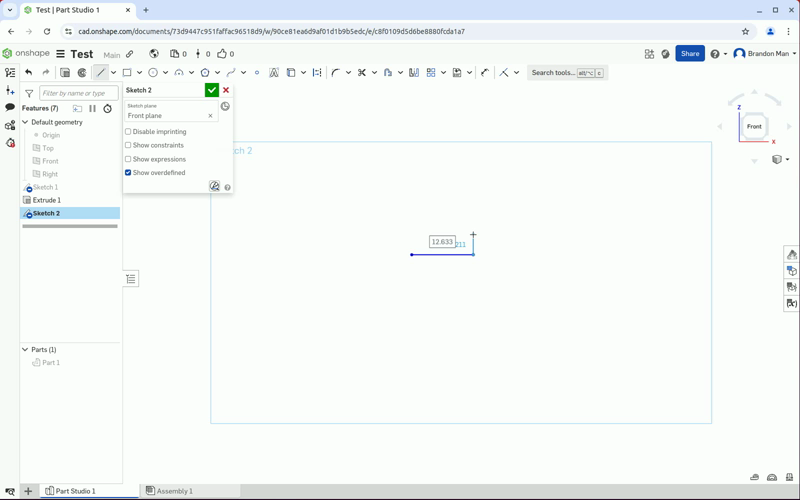
key_up(shift)
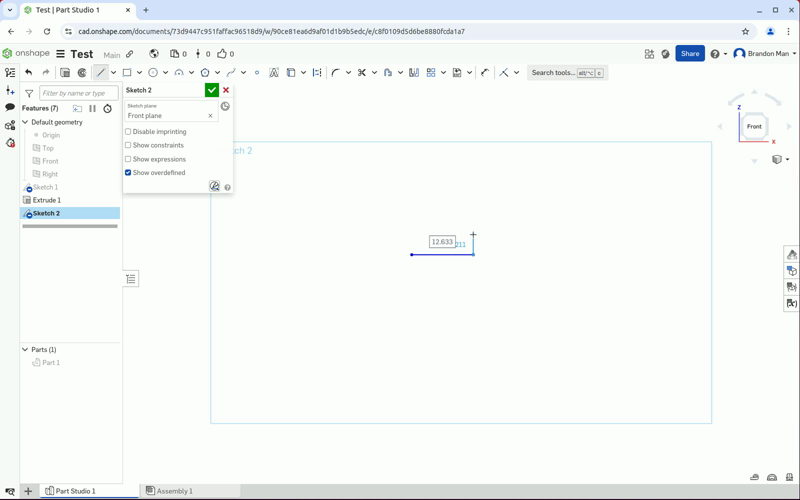
key_down(shift)
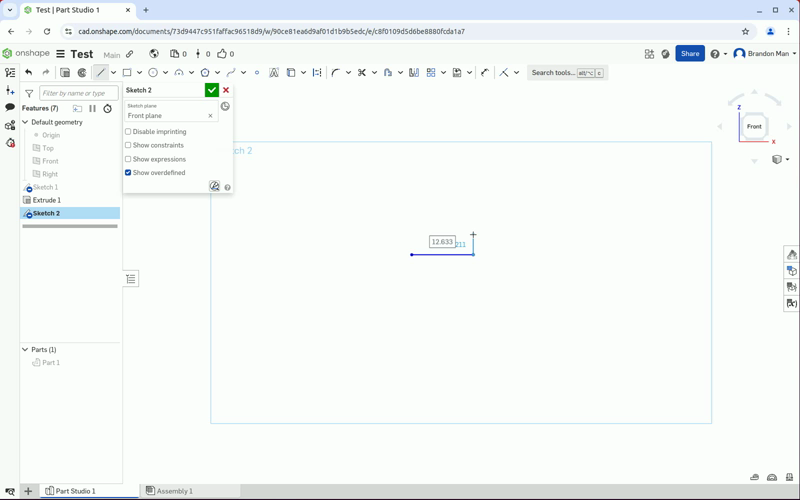
mouse_move(411, 234)
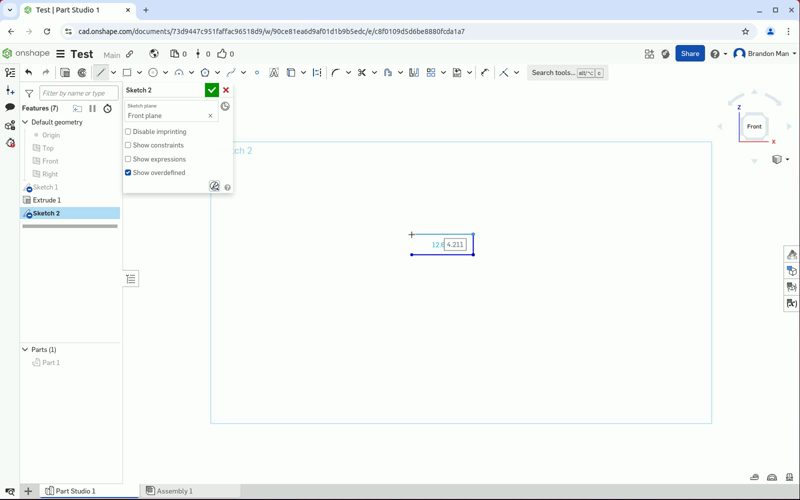
click(411, 234)
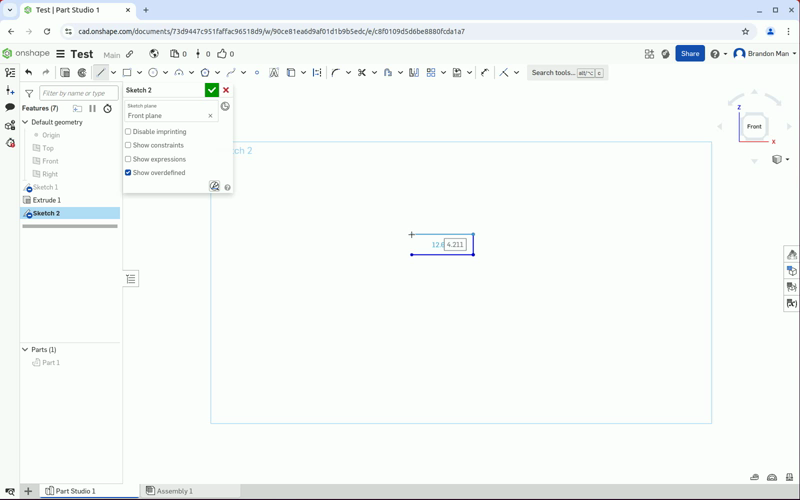
key_up(shift)
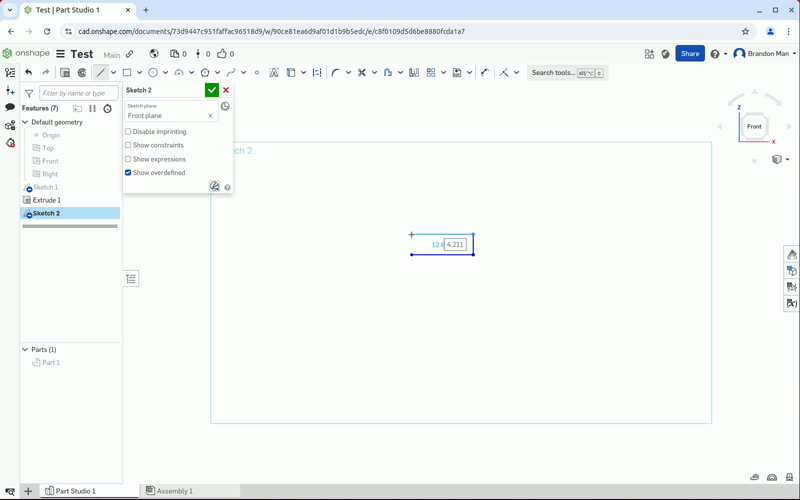
mouse_move(441, 234)
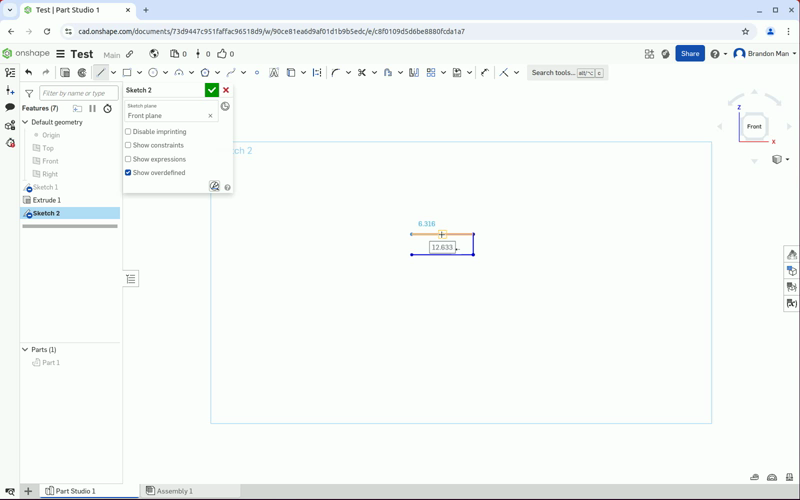
key_down(shift)
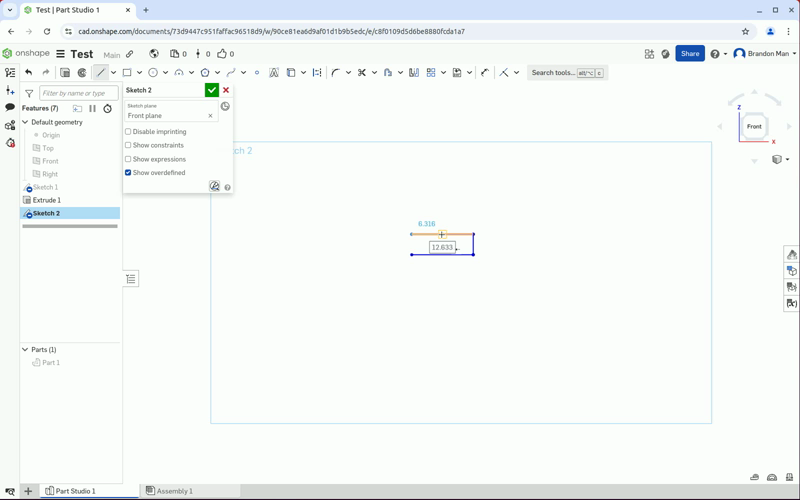
mouse_move(411, 254)
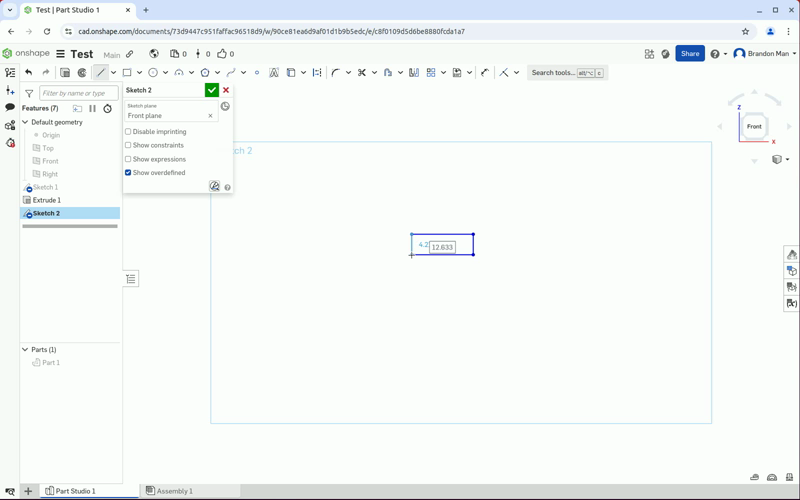
key_up(shift)
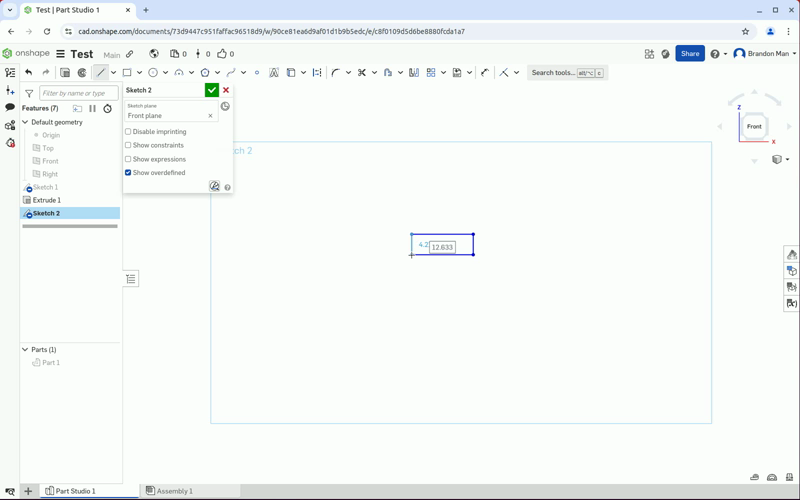
click(411, 254)
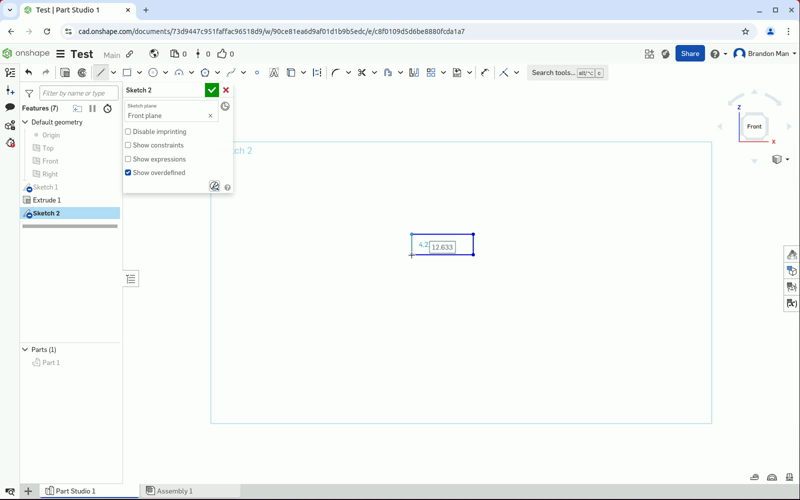
key(esc)
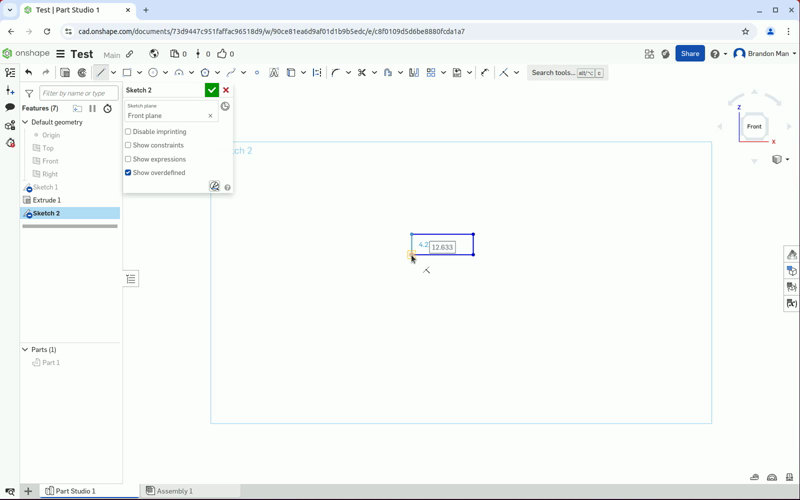
mouse_move(432, 239)
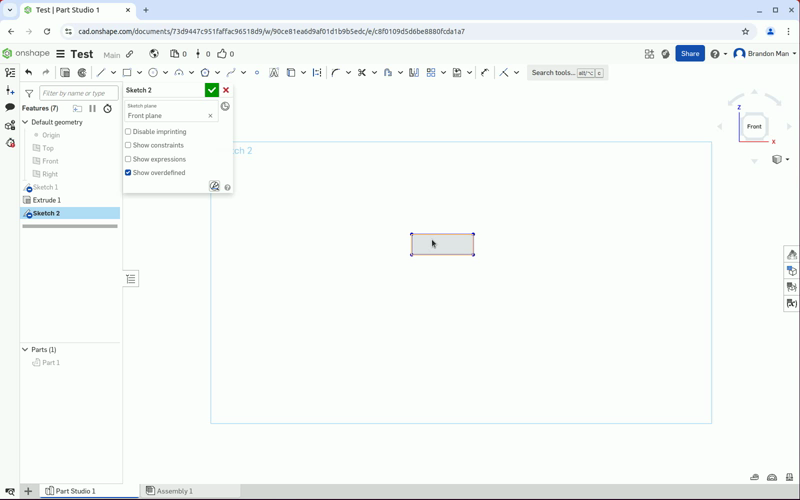
scroll(6)
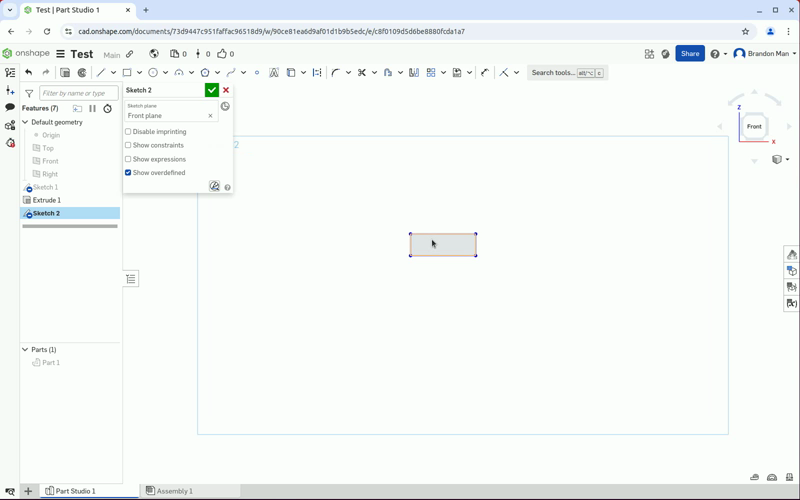
scroll(6)
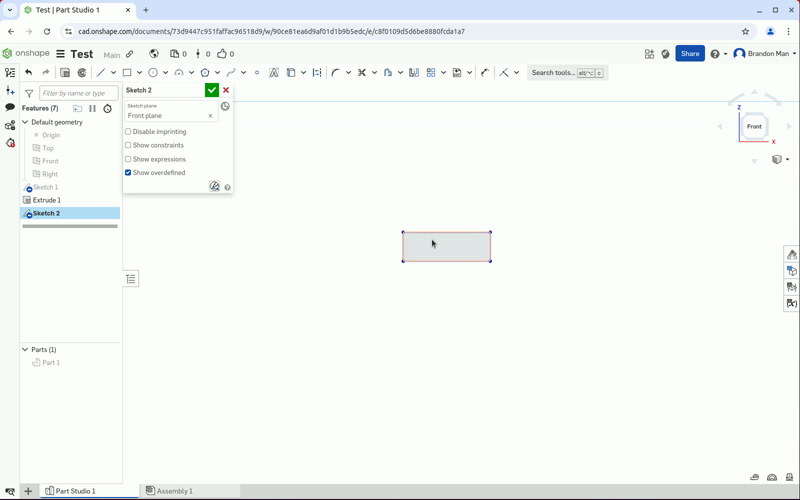
scroll(6)
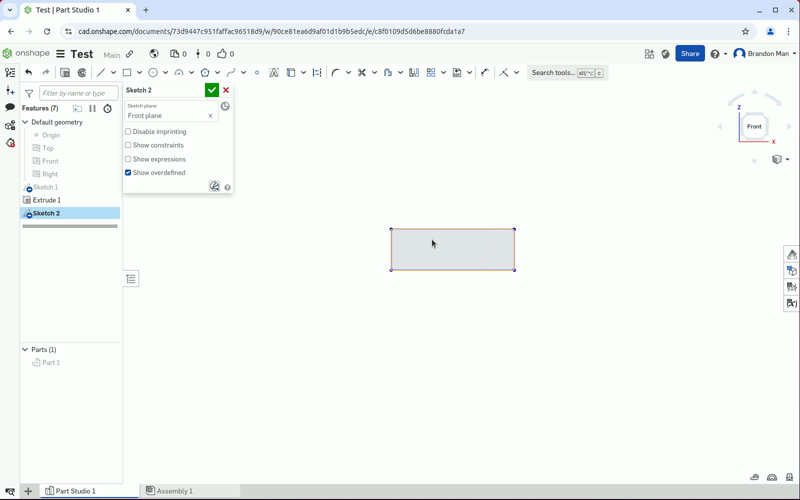
scroll(6)
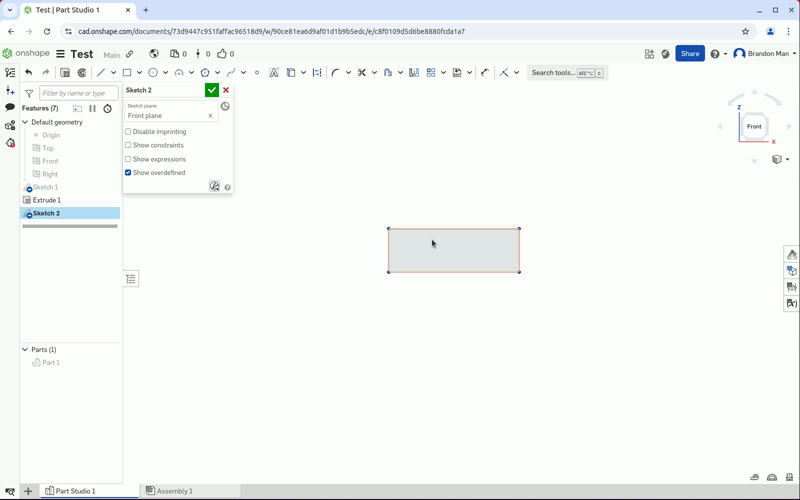
scroll(6)
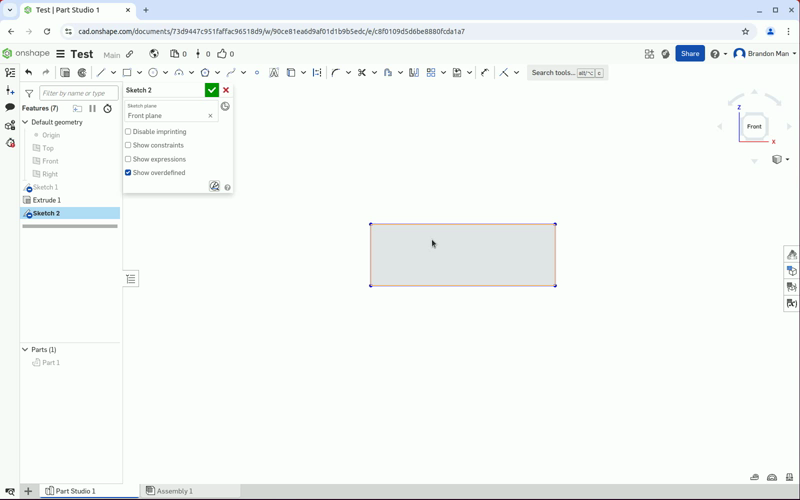
scroll(6)
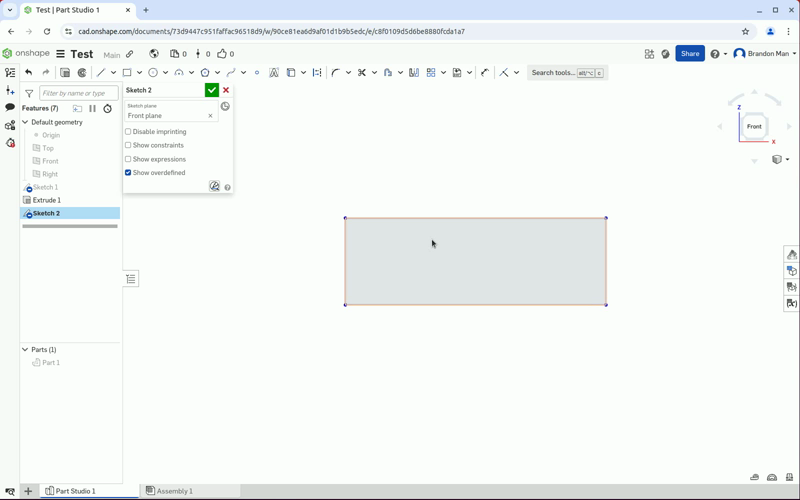
scroll(6)
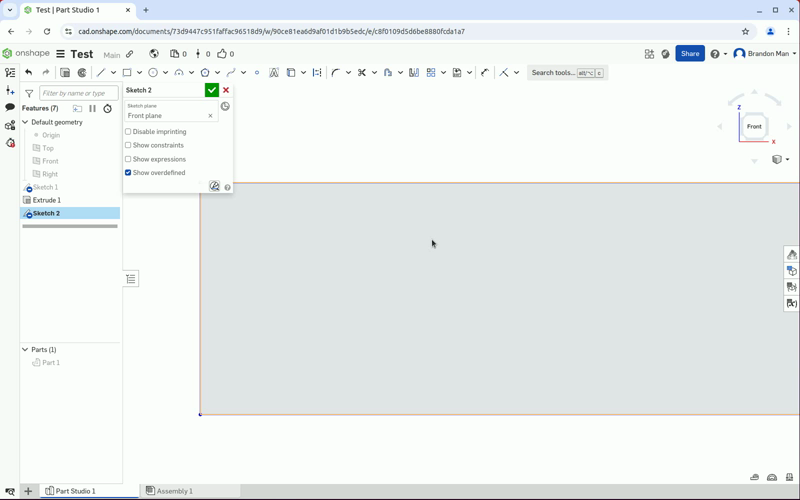
click(432, 239)
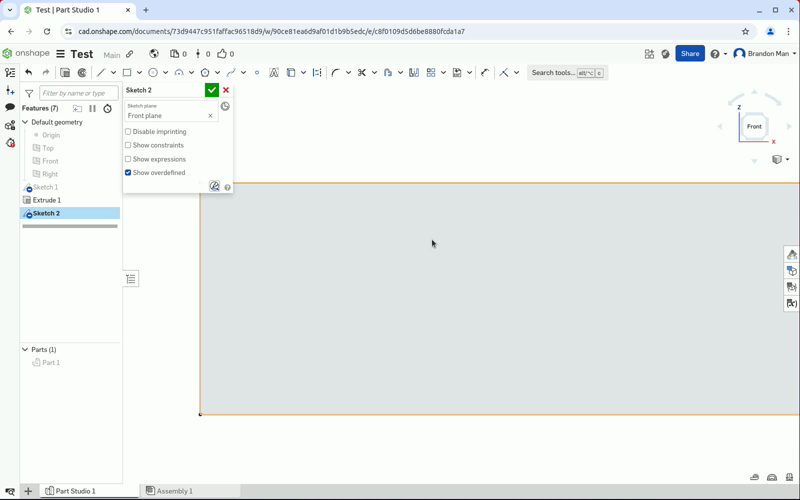
scroll(-6)
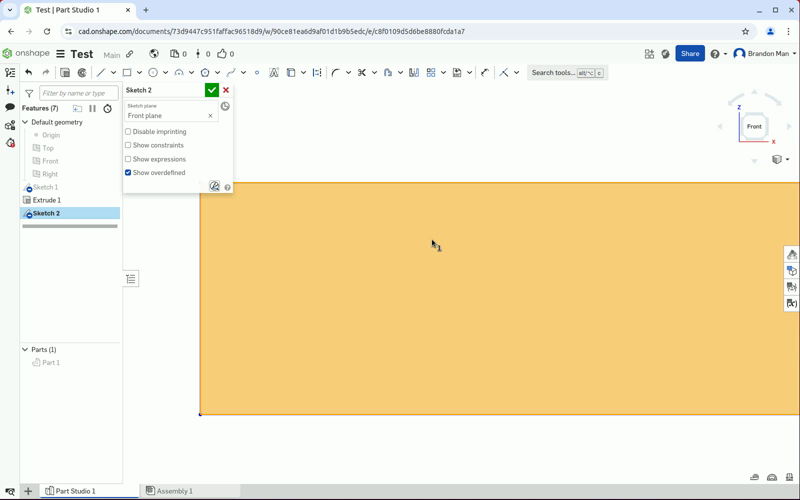
scroll(-6)
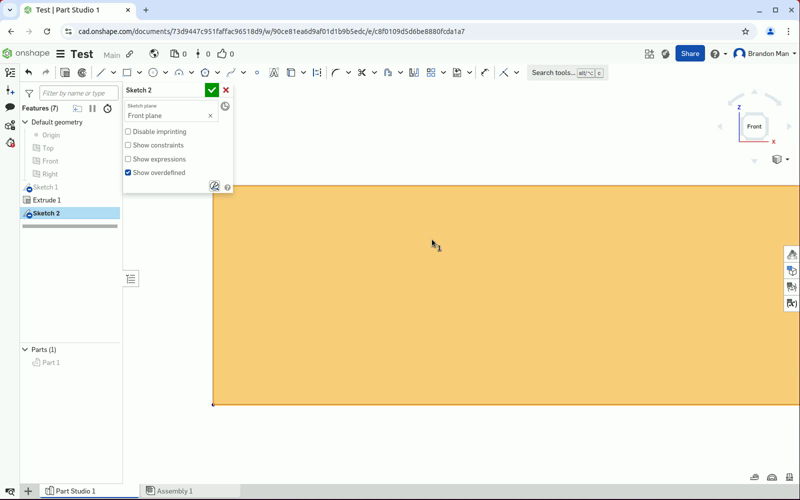
scroll(-6)
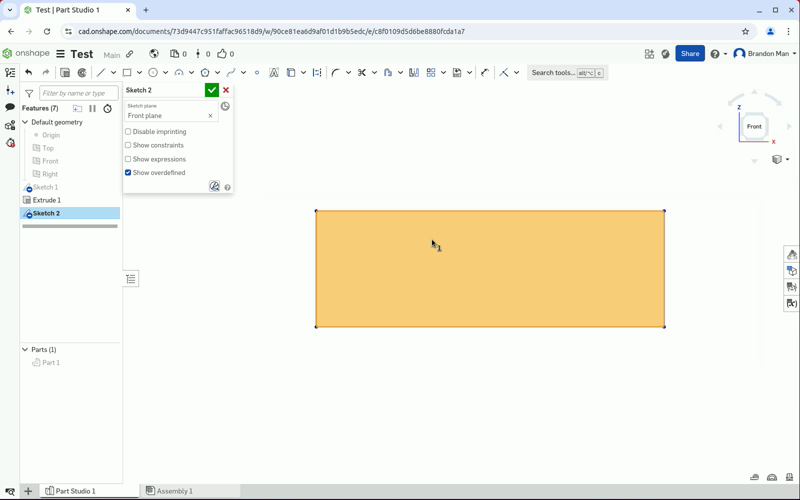
scroll(-6)
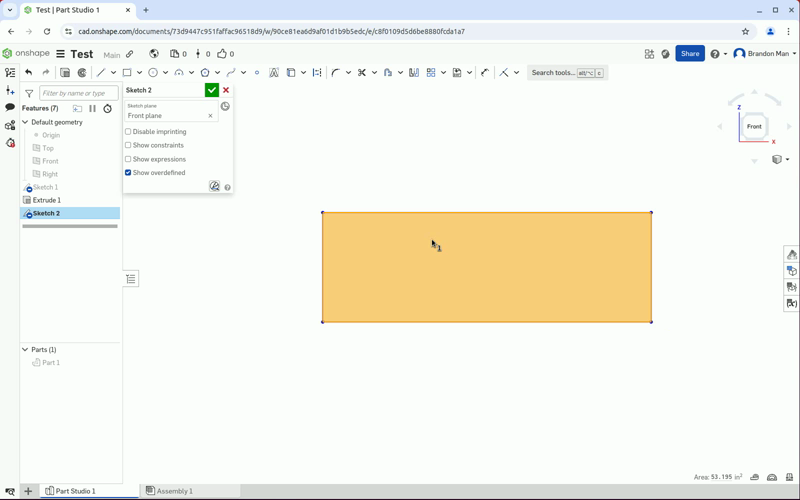
scroll(-6)
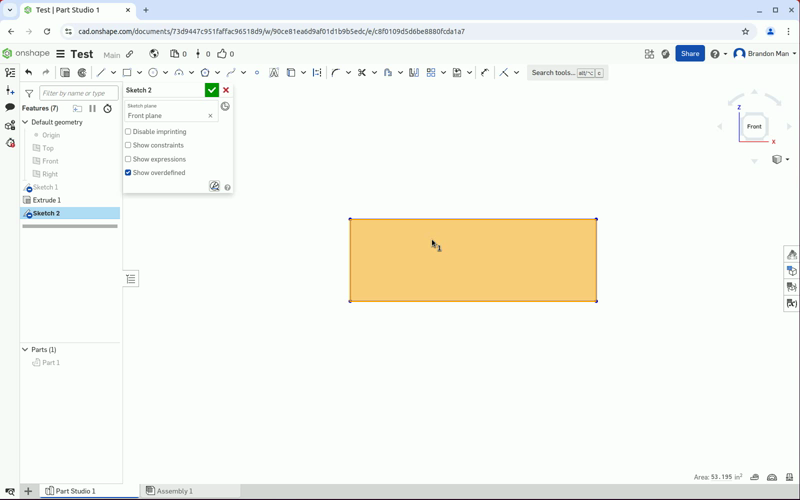
scroll(-6)
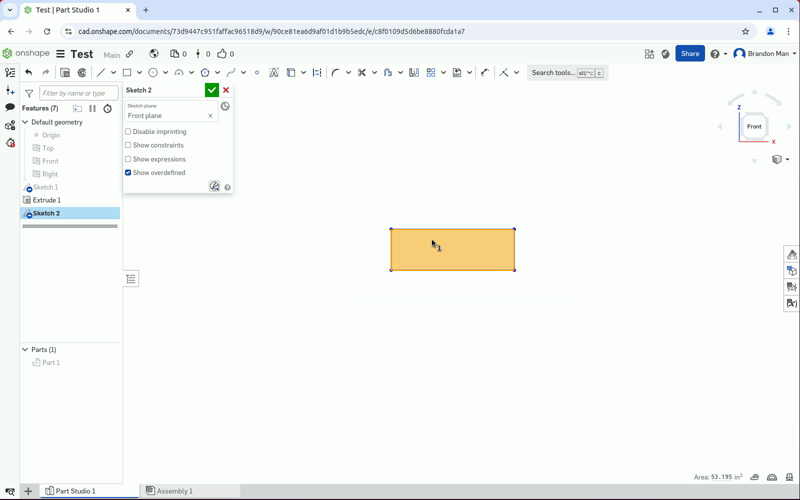
scroll(-6)
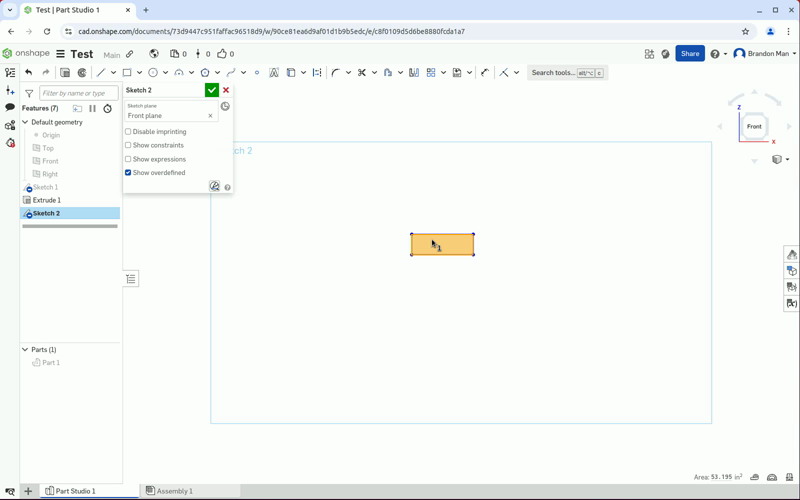
mouse_move(73, 352)
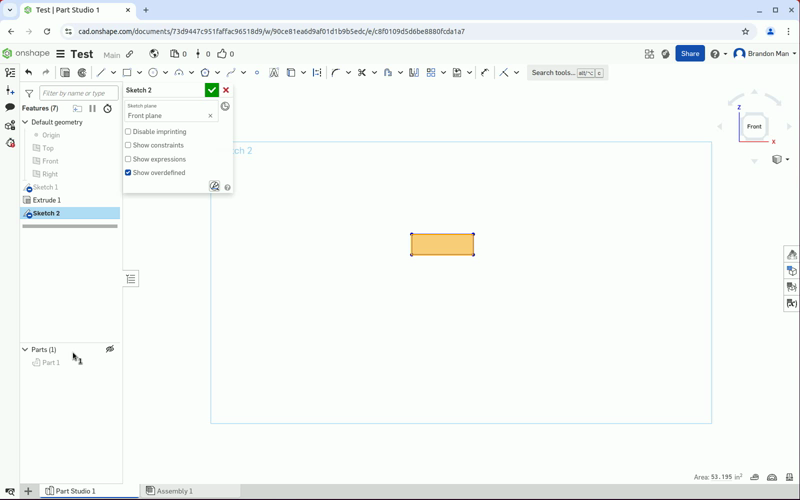
key(shift+y)
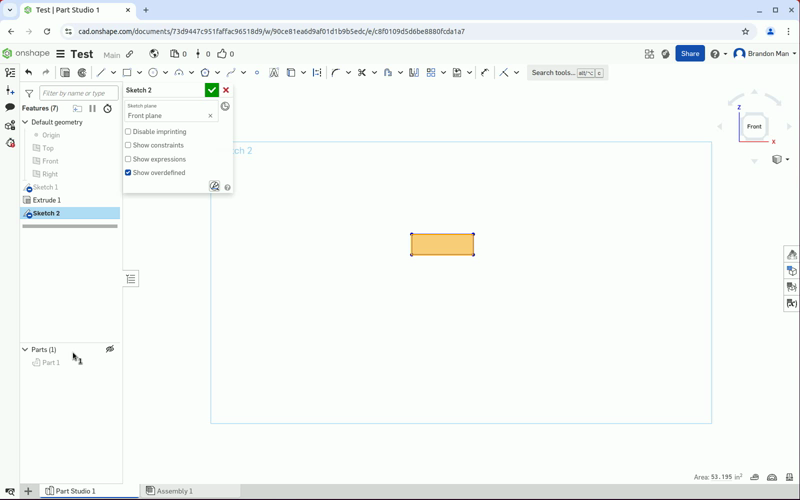
key(shift+e)
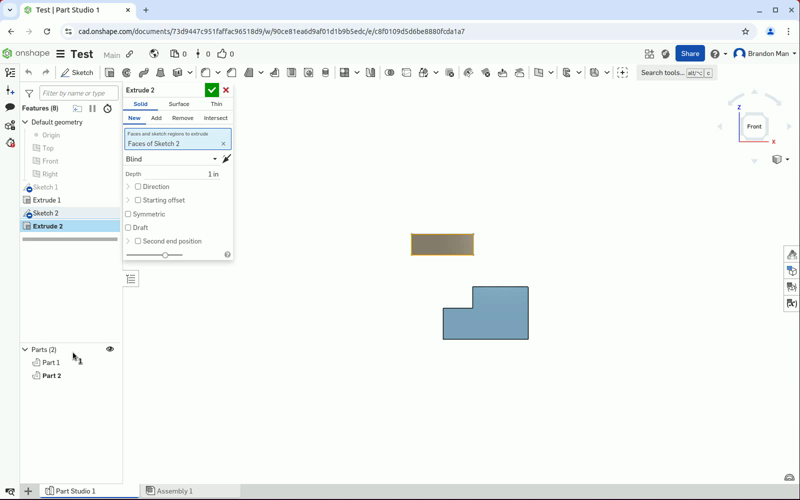
mouse_move(143, 106)
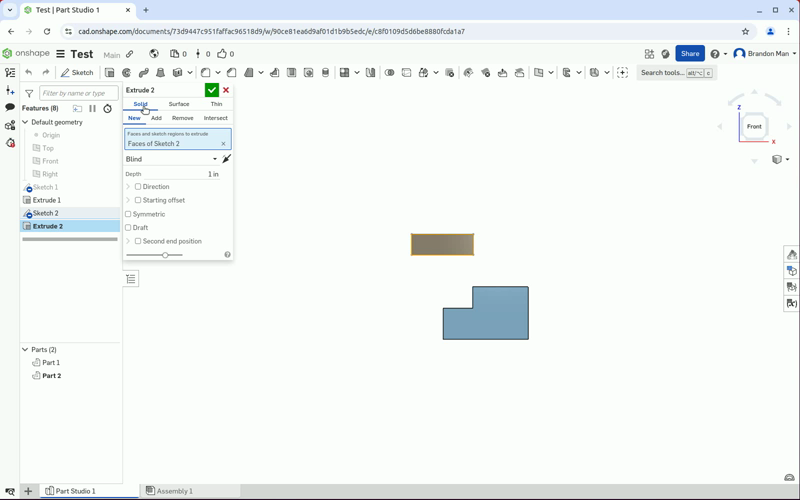
click(143, 106)
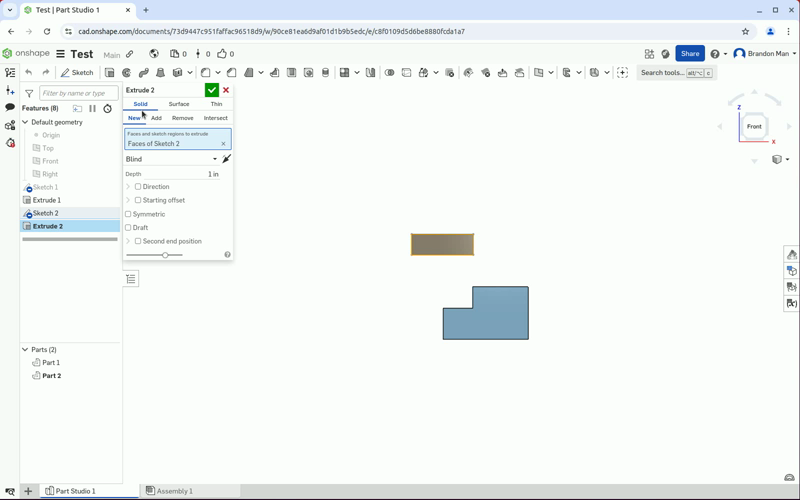
mouse_move(137, 120)
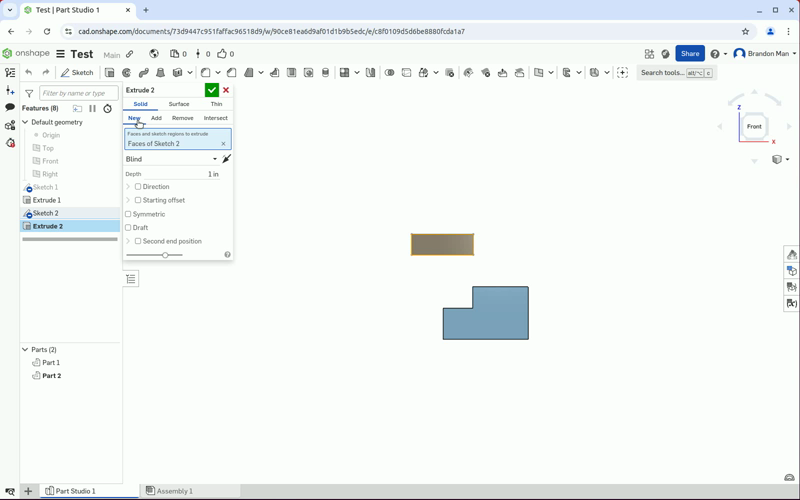
click(137, 120)
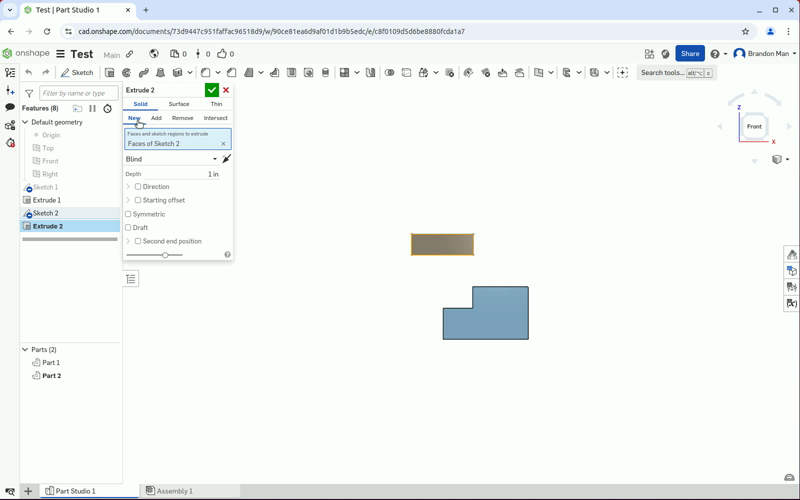
key(tab, 4)
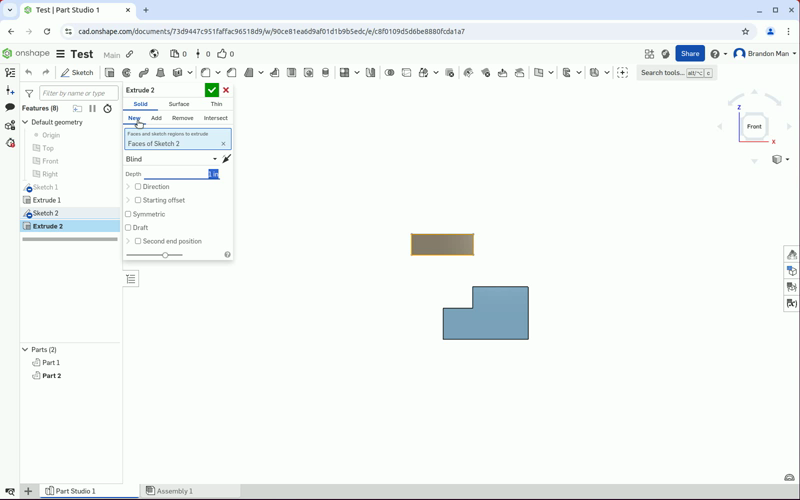
text(11.554)
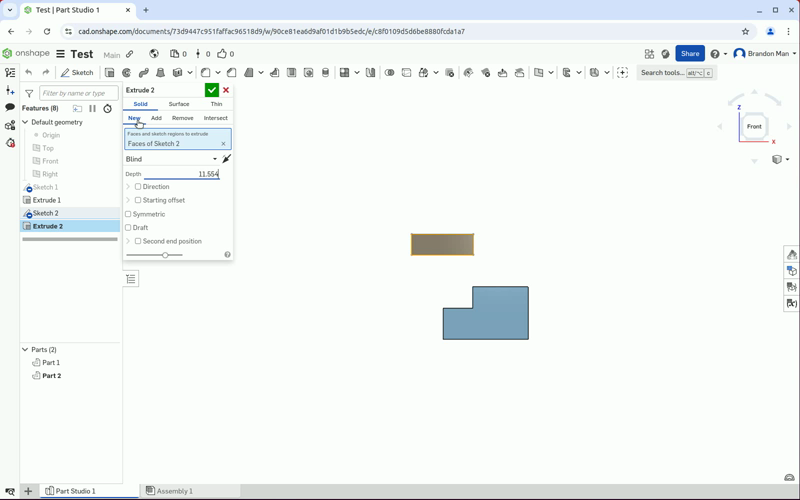
key(tab, 3)
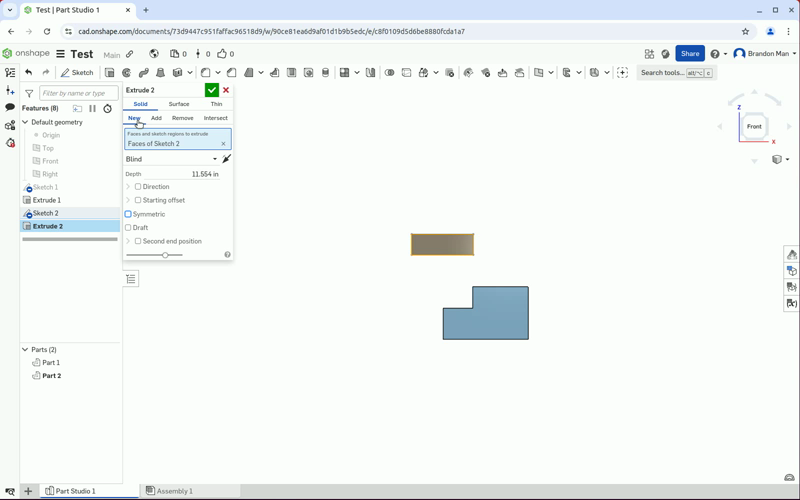
key(space)
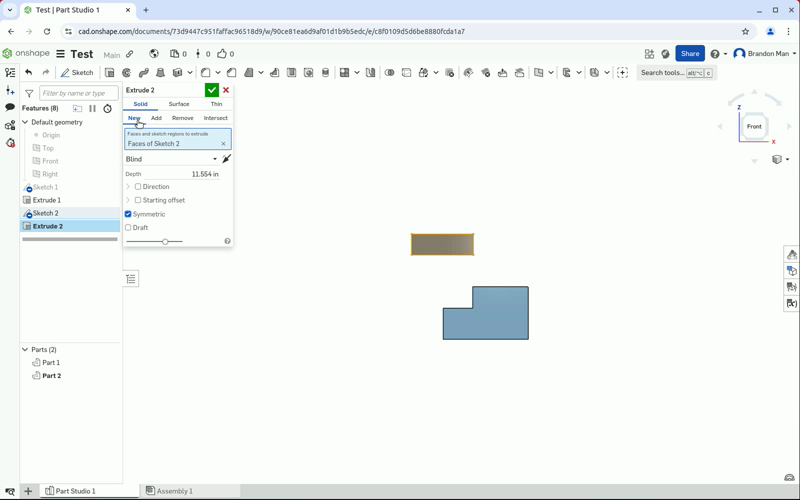
key(enter)
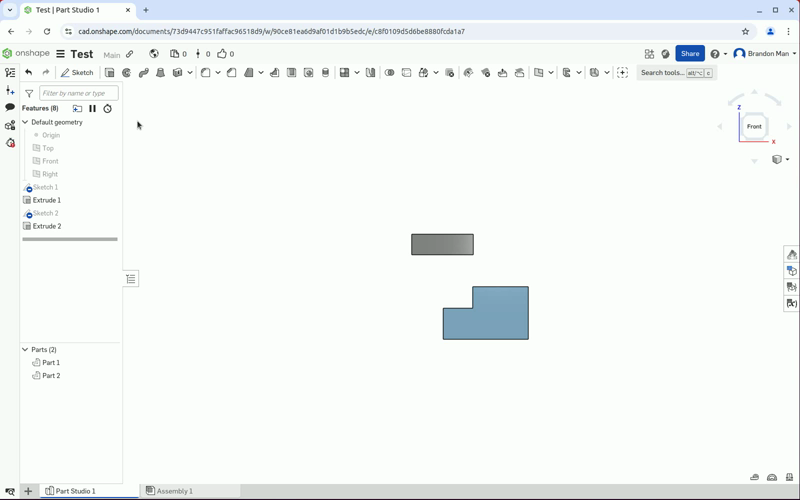
key(shift+h)
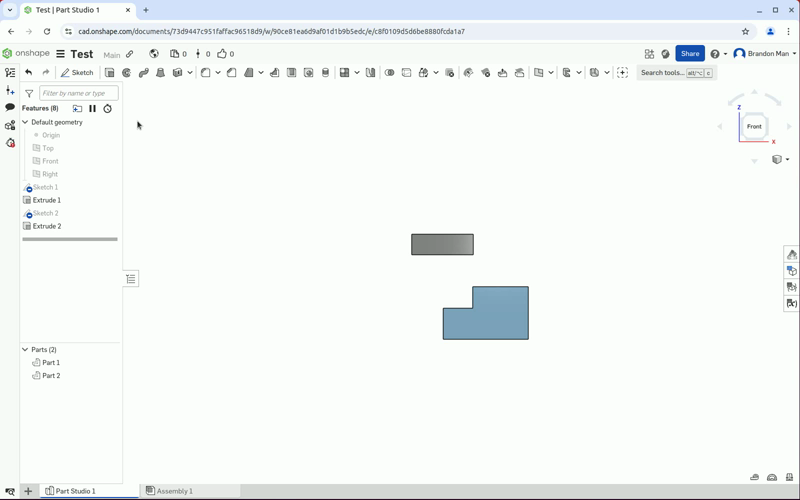
key(shift+h)
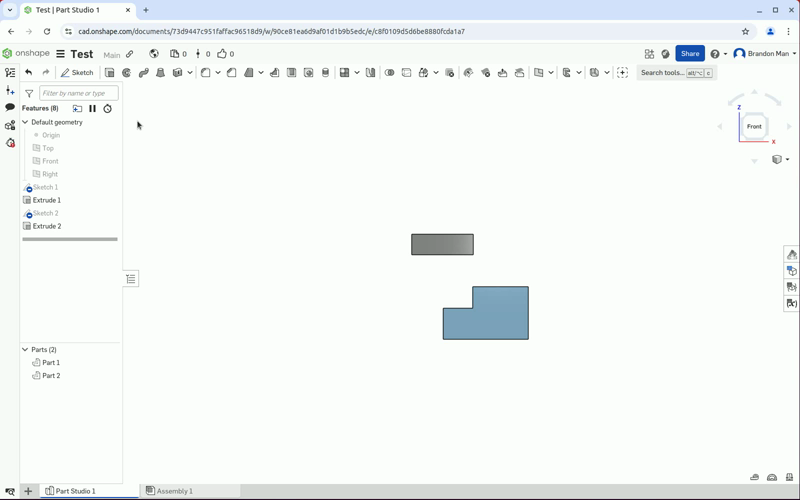
mouse_move(73, 189)
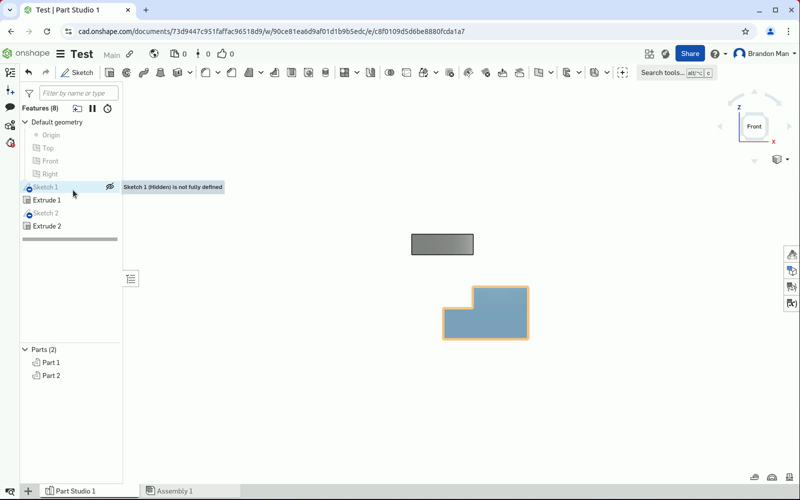
click(73, 189)
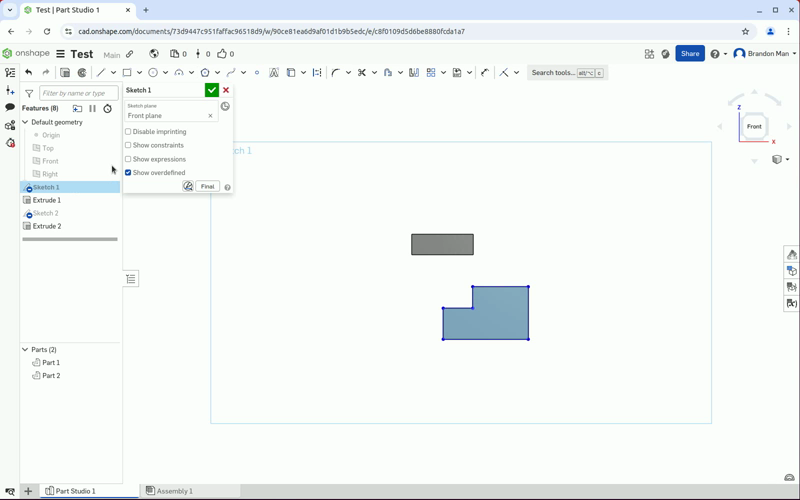
mouse_move(229, 92)
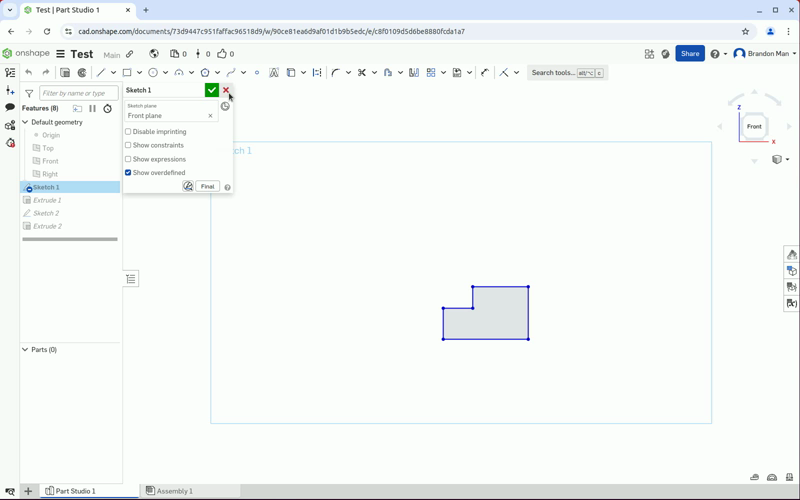
click(229, 92)
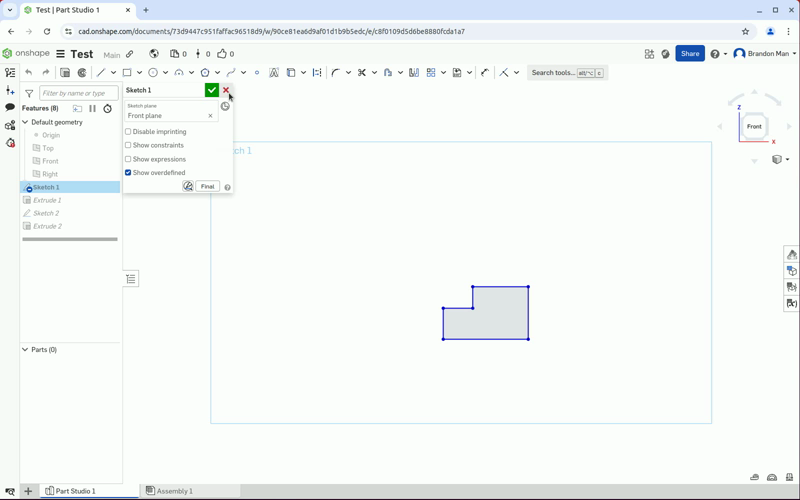
key(shift+s)
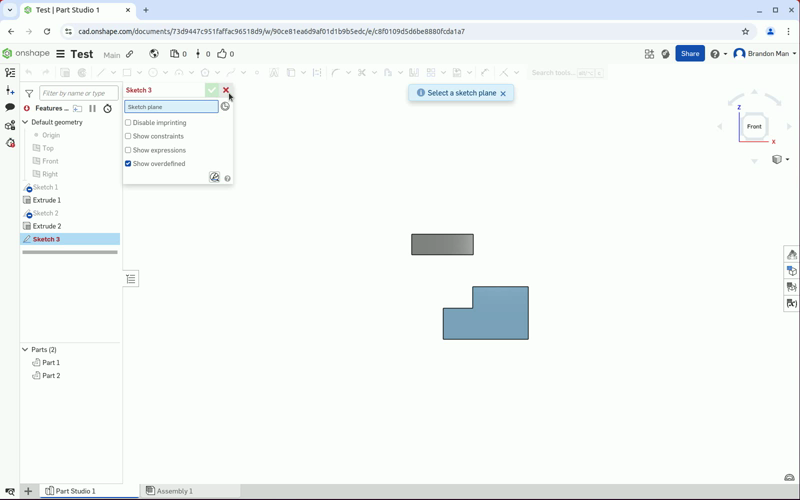
mouse_move(73, 163)
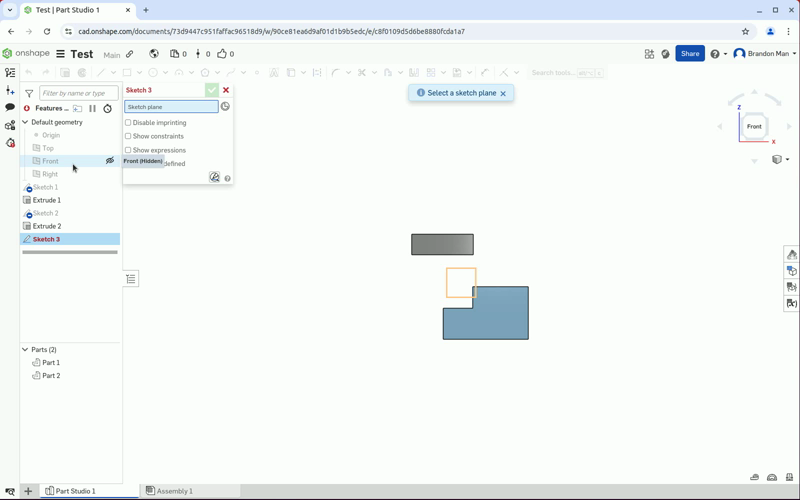
click(73, 163)
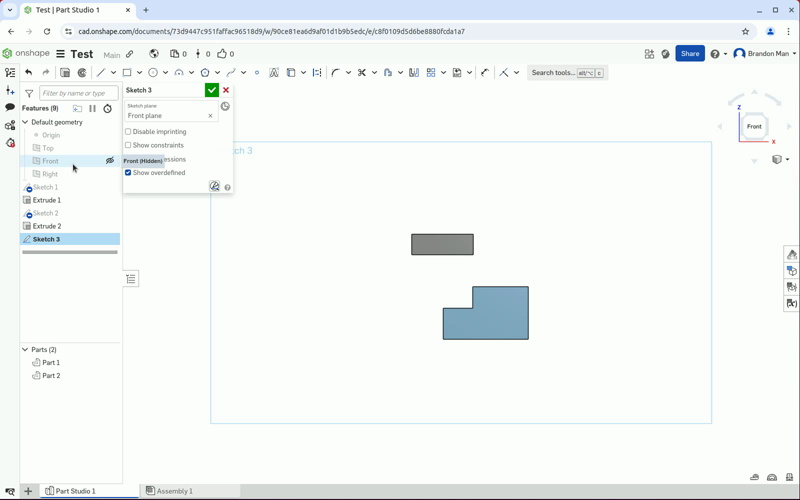
mouse_move(73, 352)
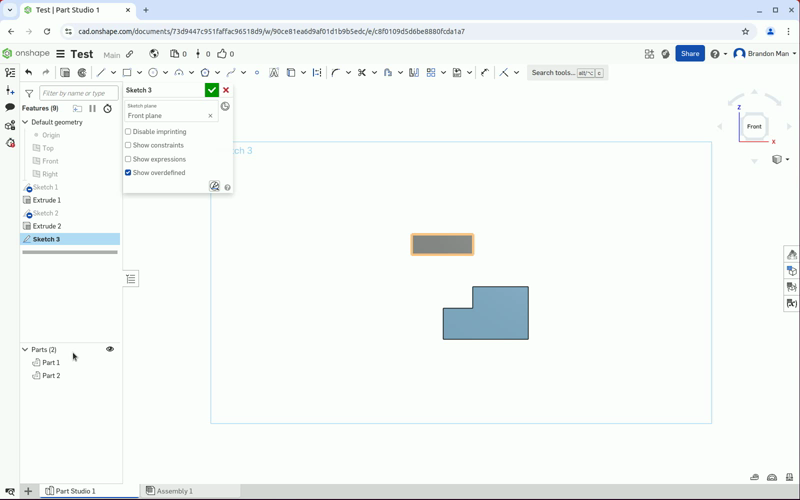
key(y)
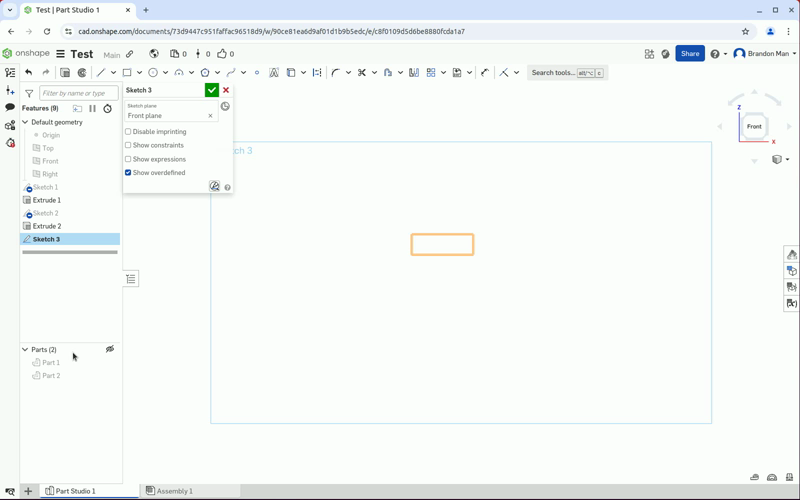
key(l)
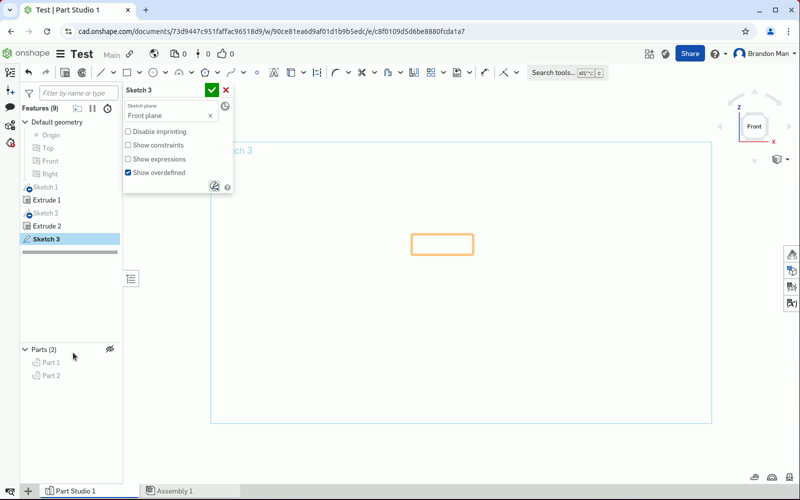
key_down(shift)
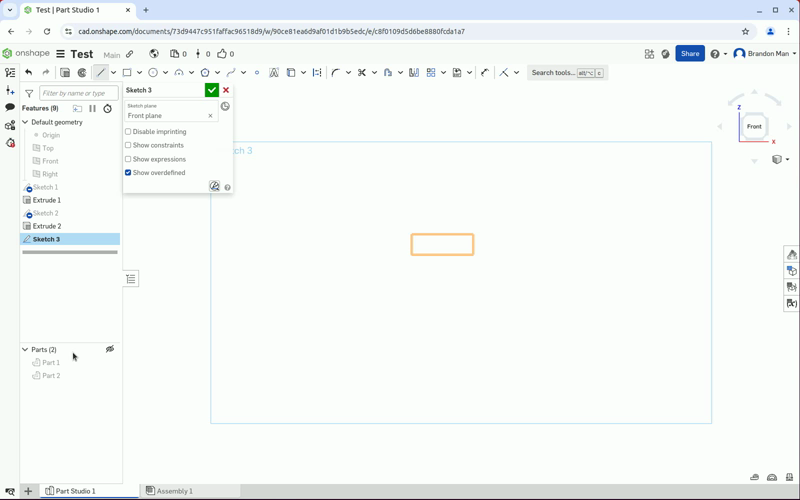
mouse_move(348, 270)
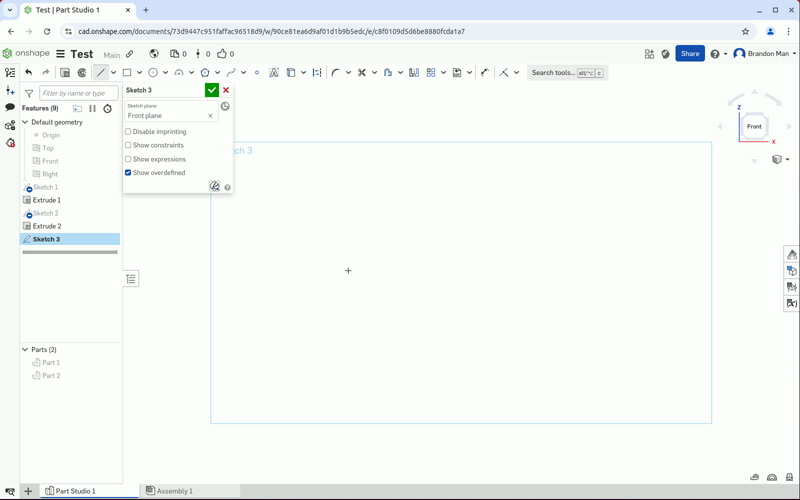
click(348, 270)
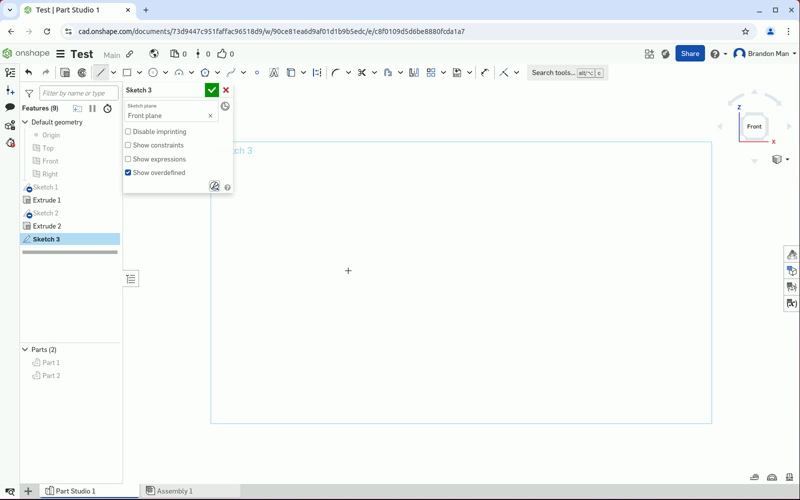
key_up(shift)
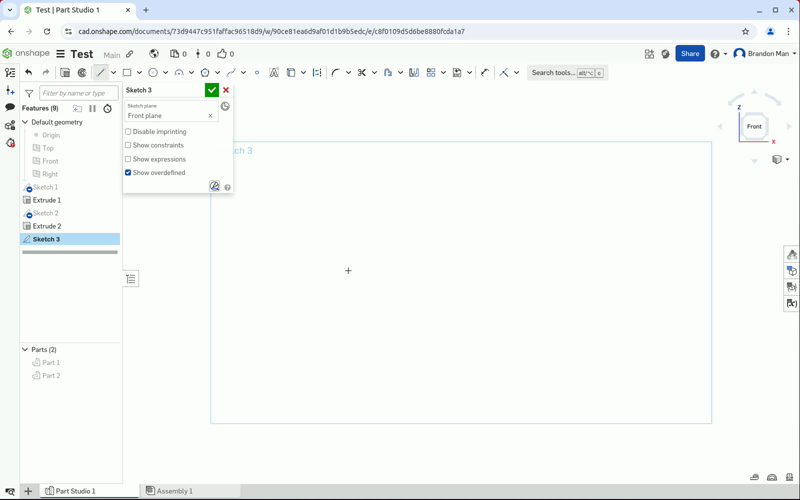
key_down(shift)
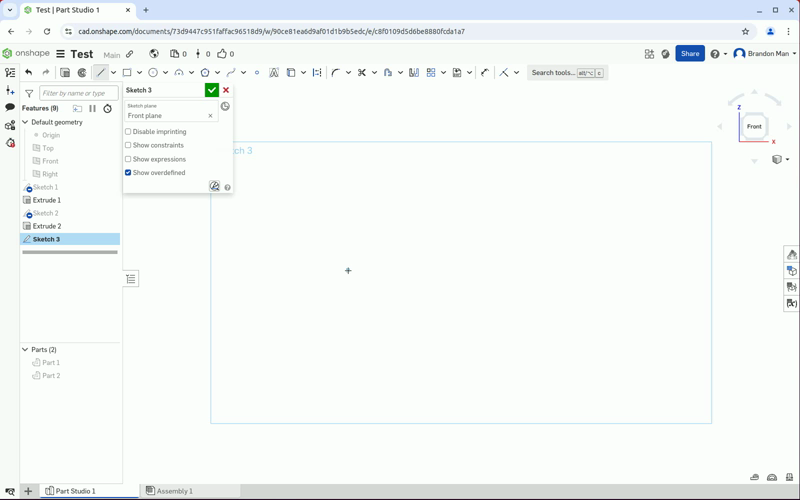
mouse_move(412, 270)
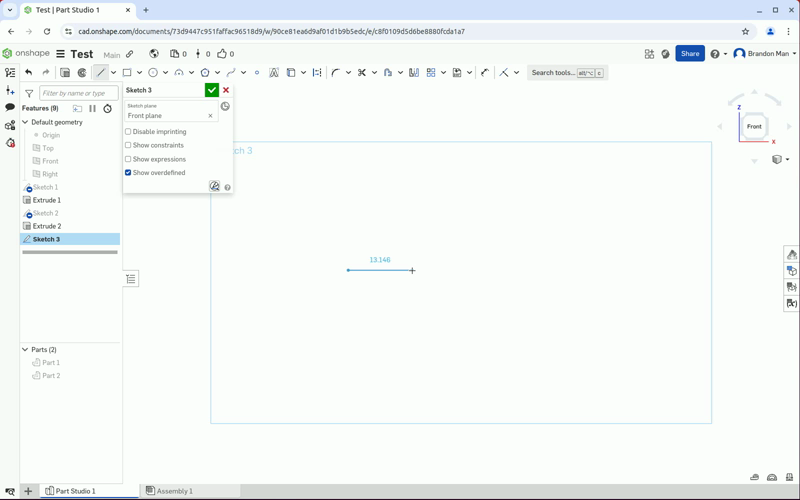
click(412, 270)
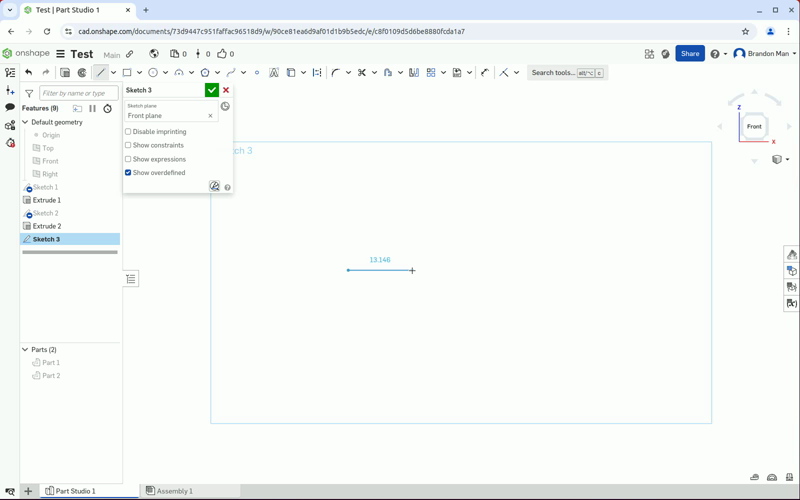
key_up(shift)
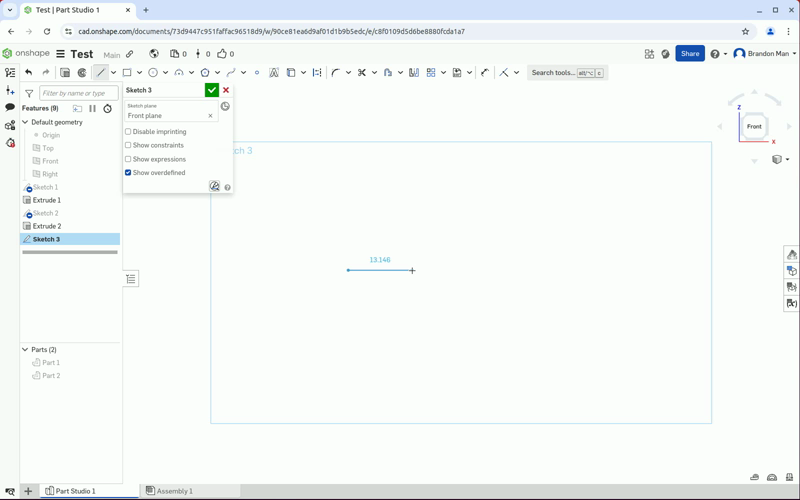
key_down(shift)
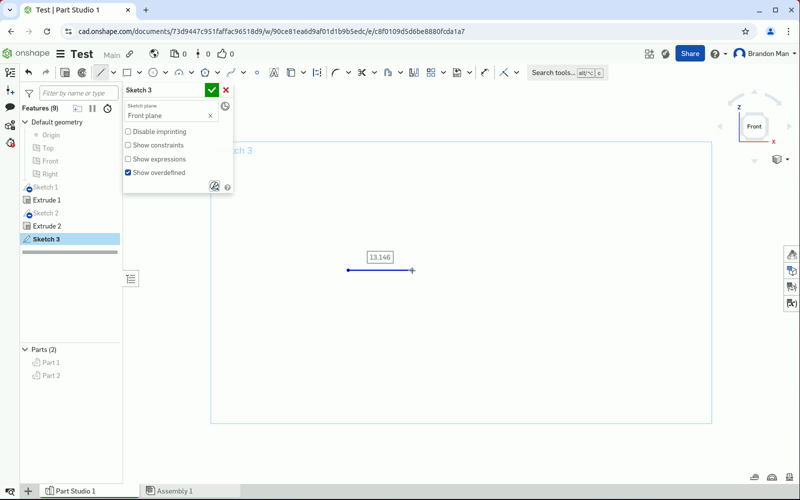
mouse_move(442, 270)
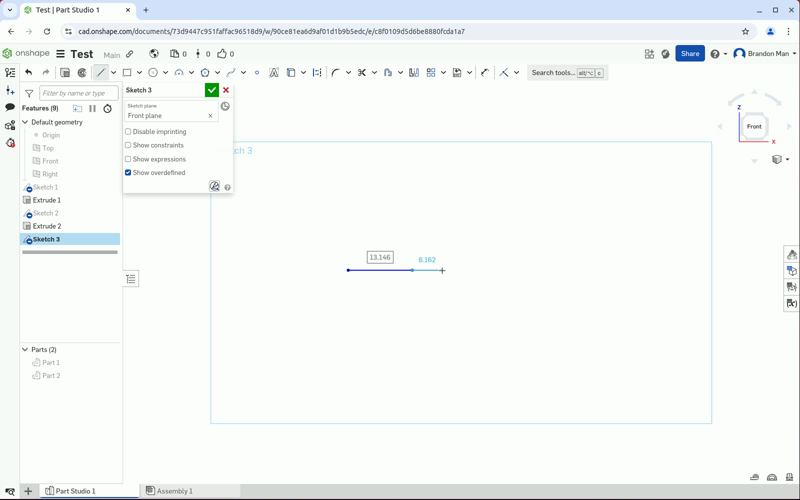
mouse_move(412, 255)
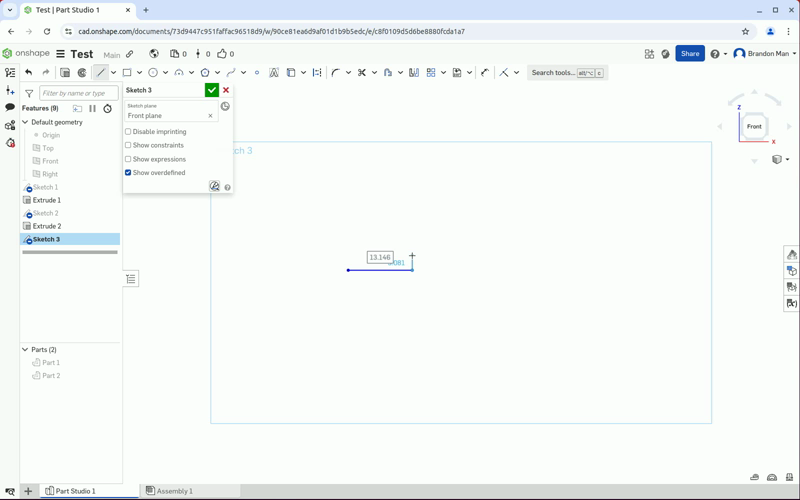
click(412, 255)
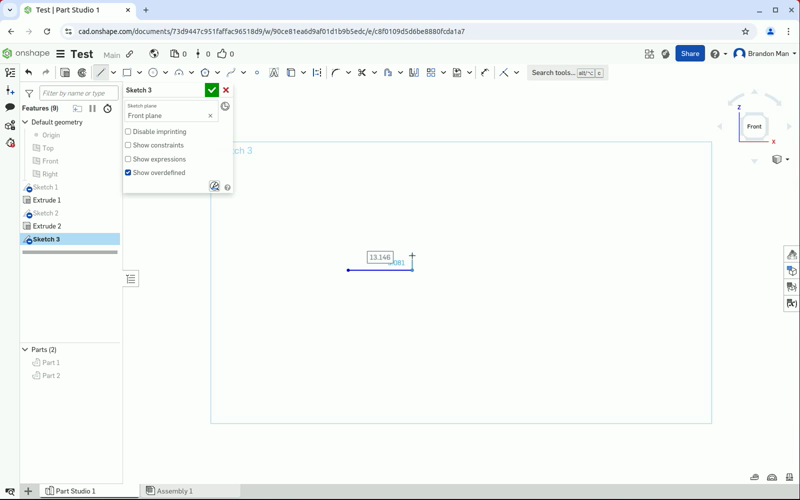
key_up(shift)
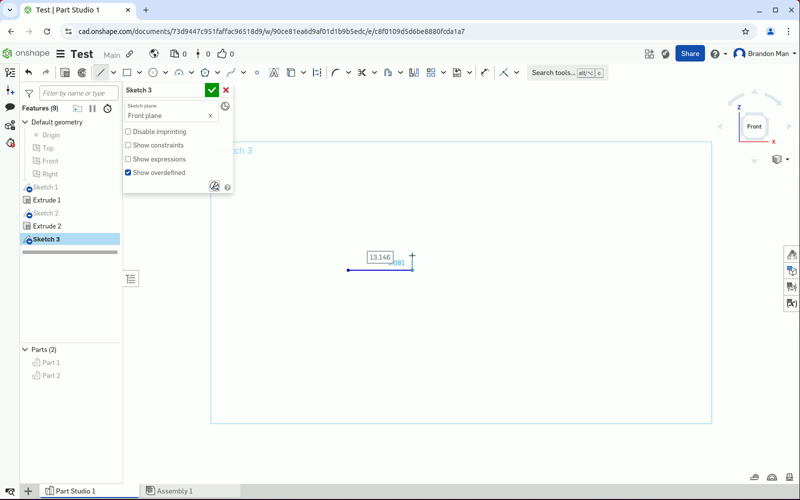
key_down(shift)
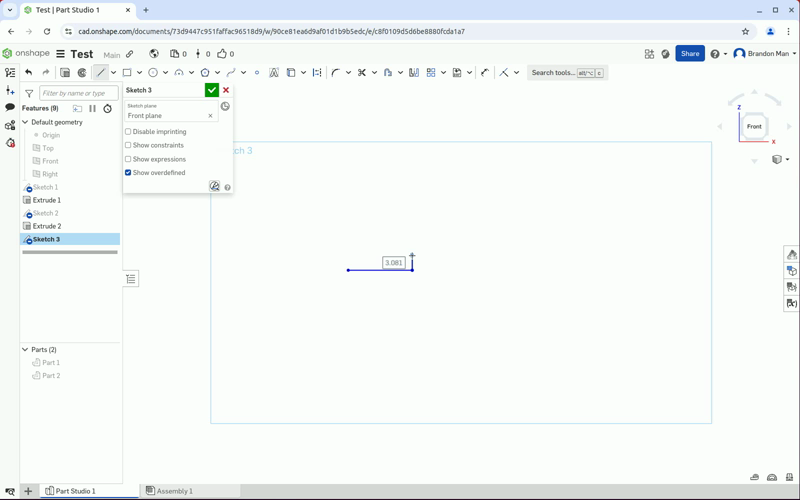
mouse_move(348, 255)
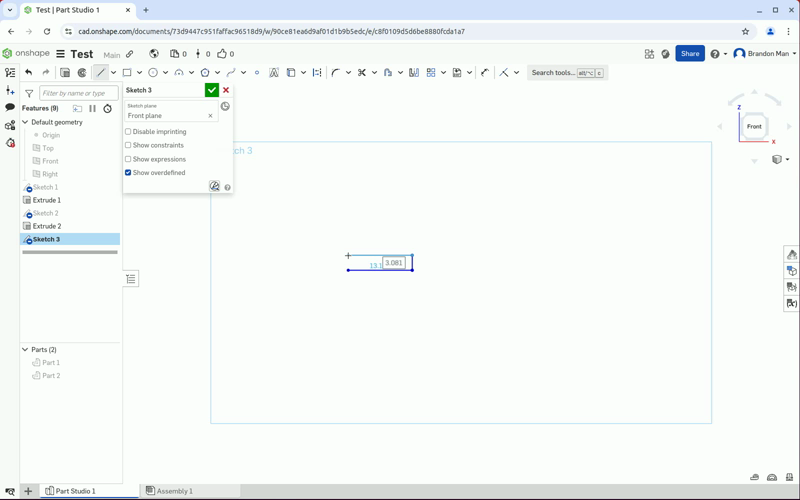
click(348, 255)
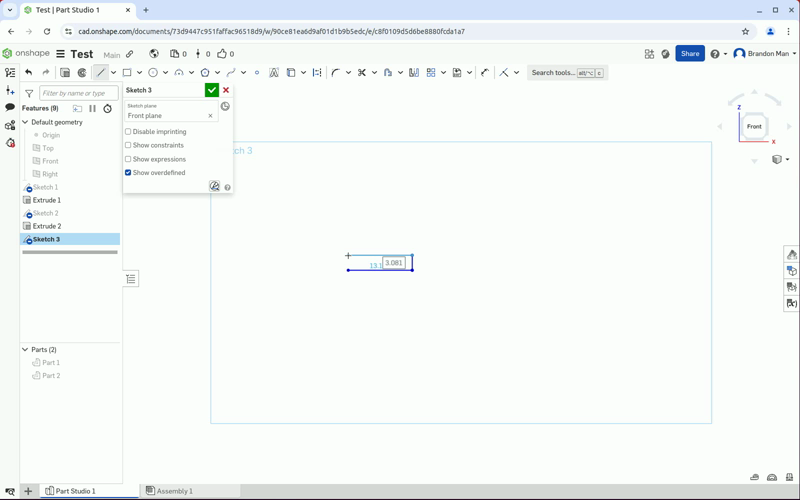
key_up(shift)
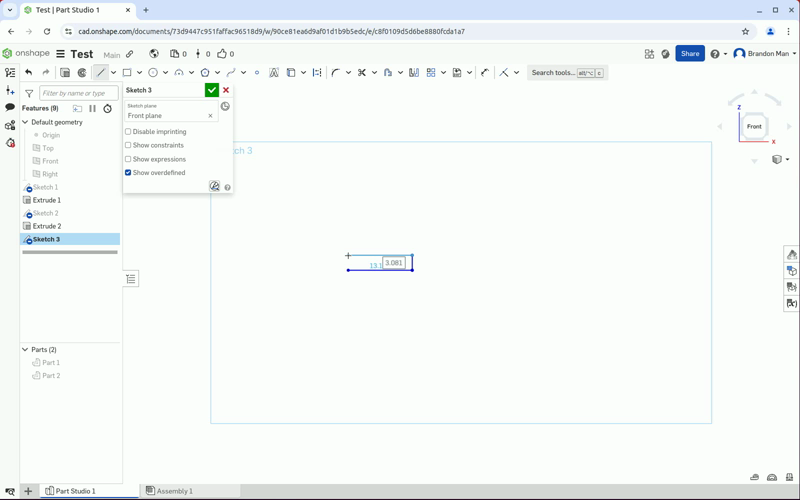
mouse_move(378, 255)
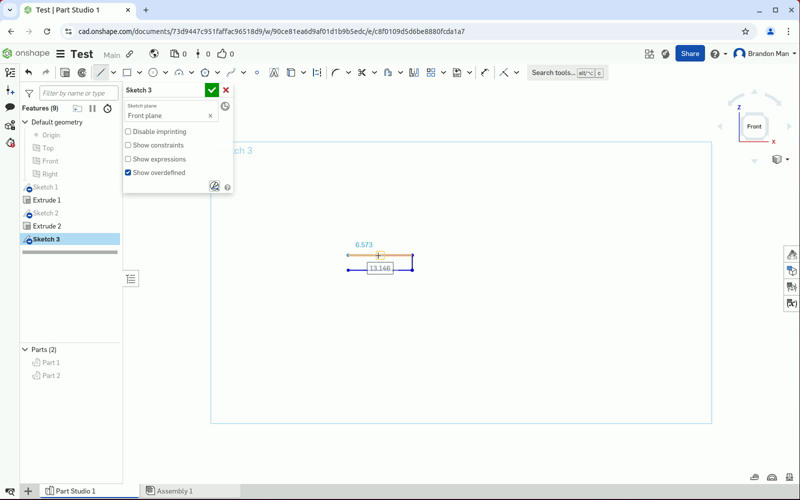
key_down(shift)
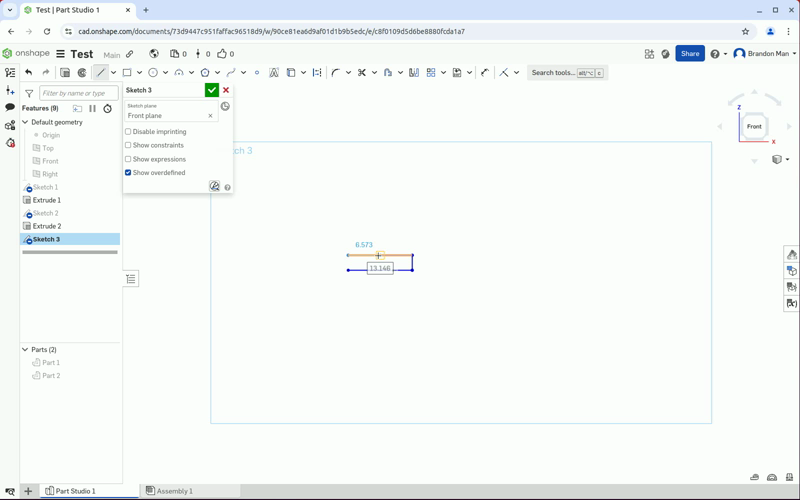
mouse_move(348, 270)
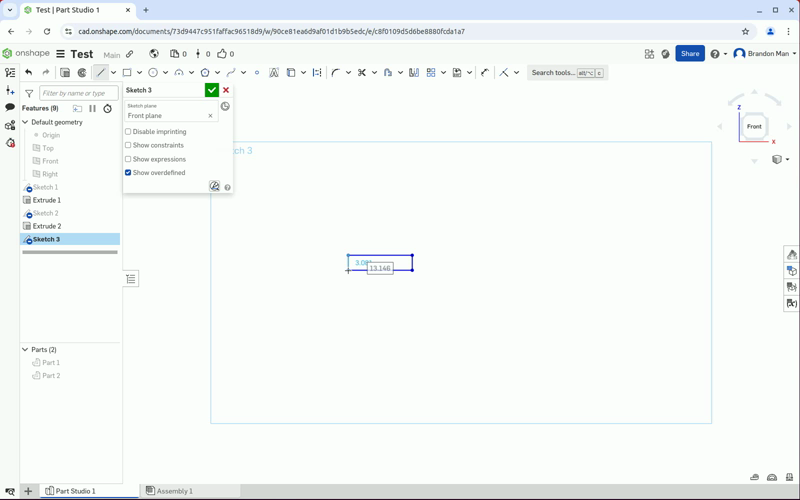
key_up(shift)
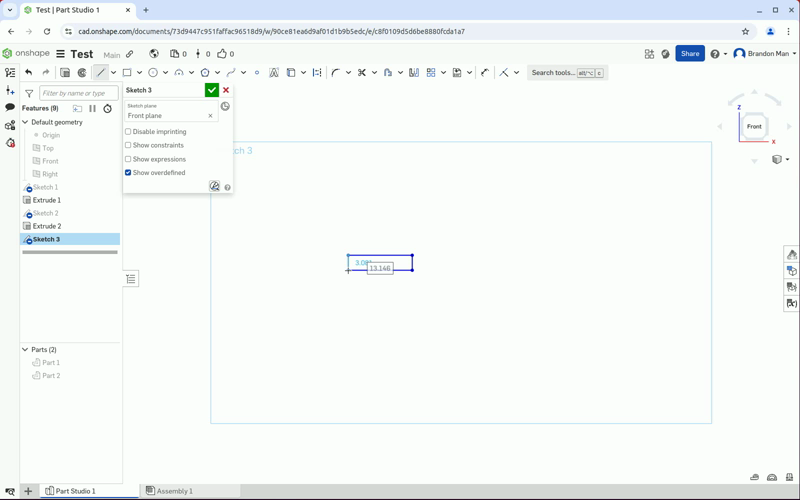
click(348, 270)
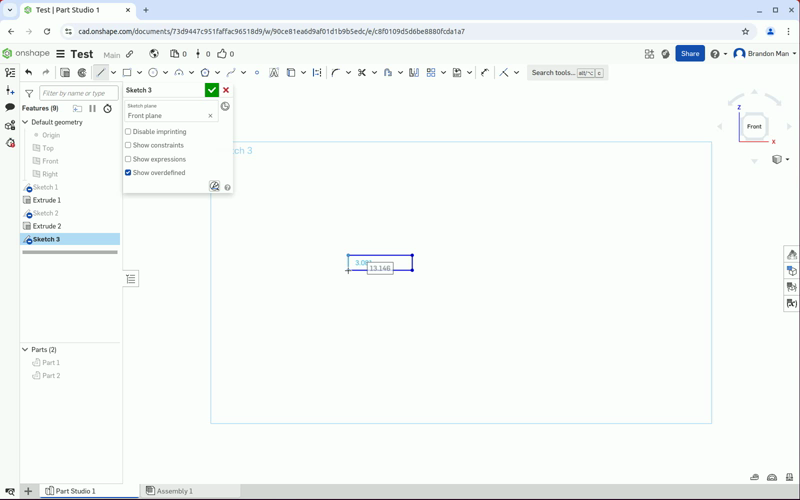
key(esc)
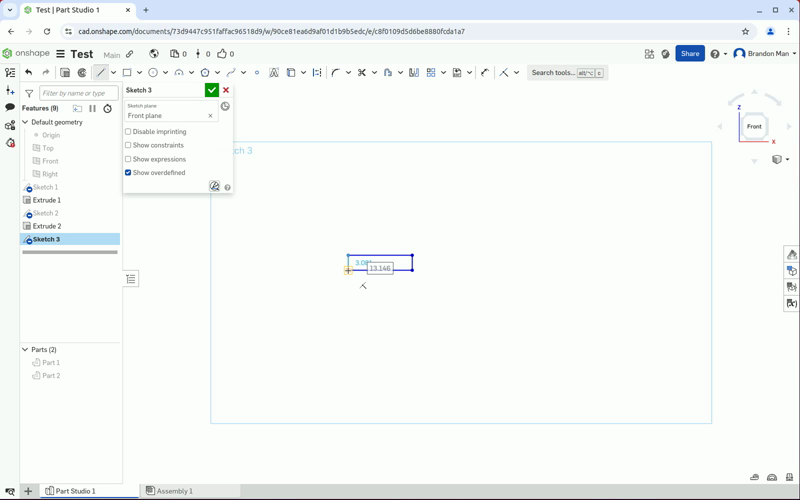
mouse_move(366, 261)
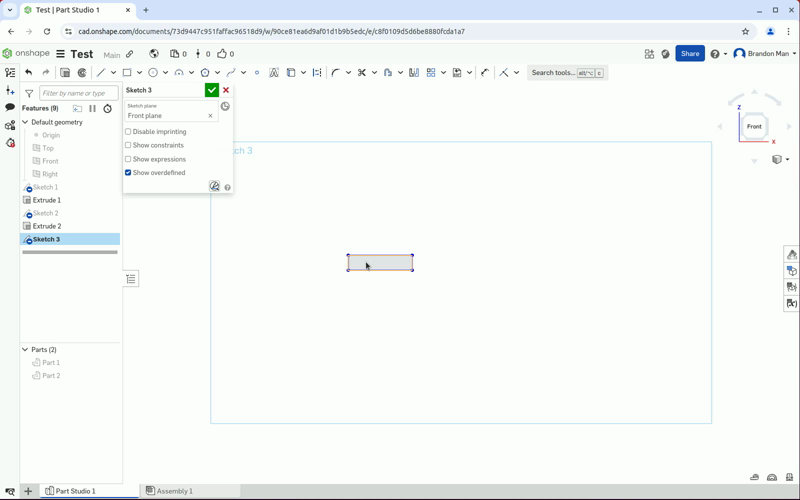
scroll(6)
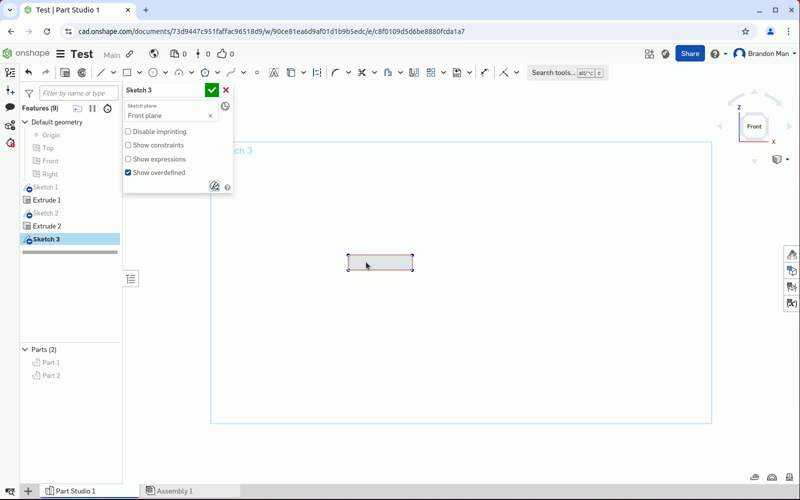
scroll(6)
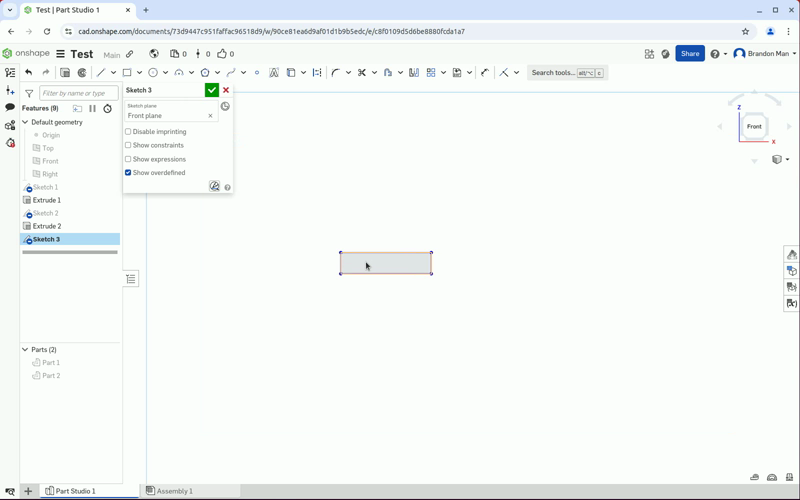
scroll(6)
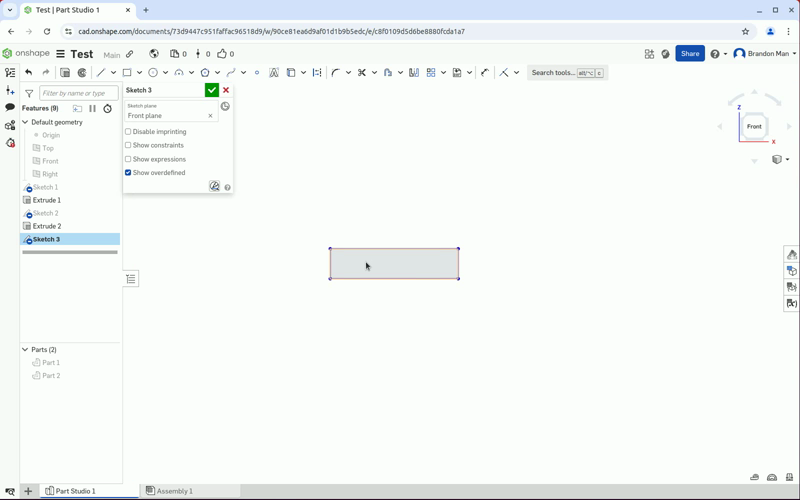
scroll(6)
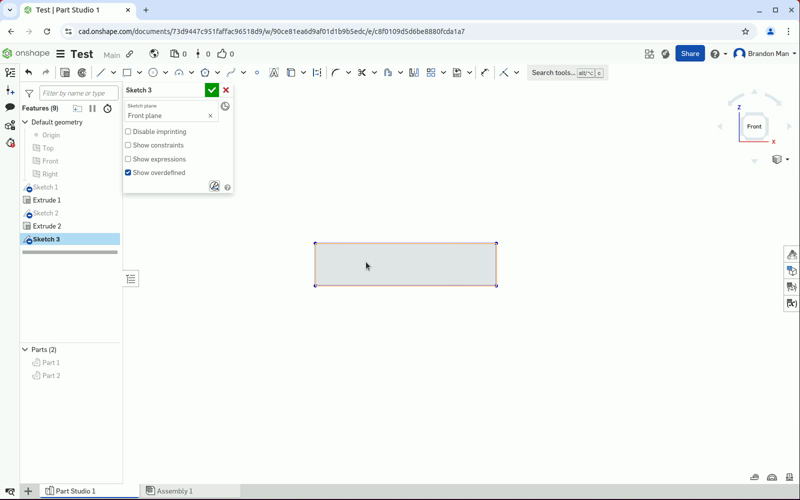
scroll(6)
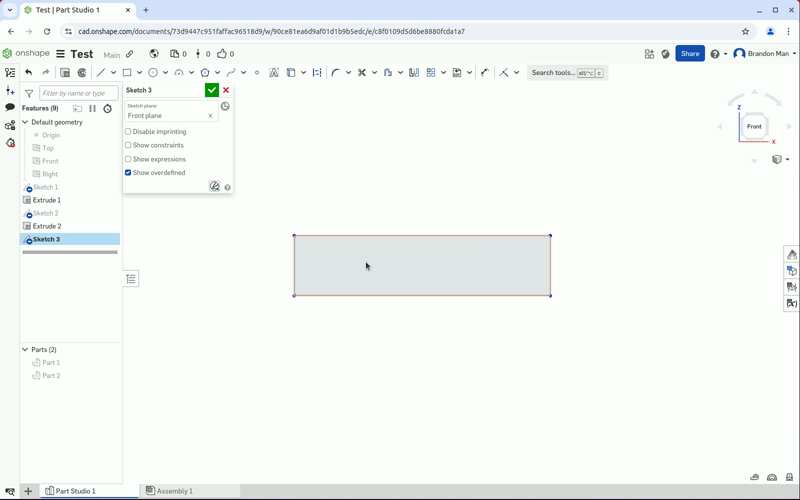
scroll(6)
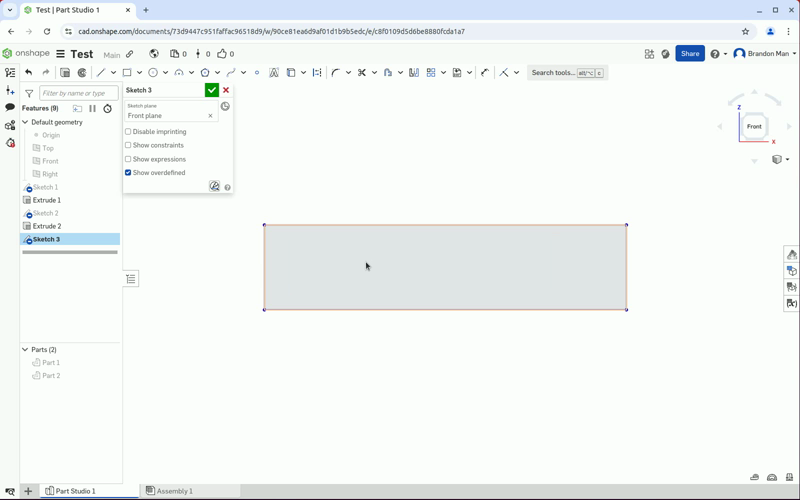
scroll(6)
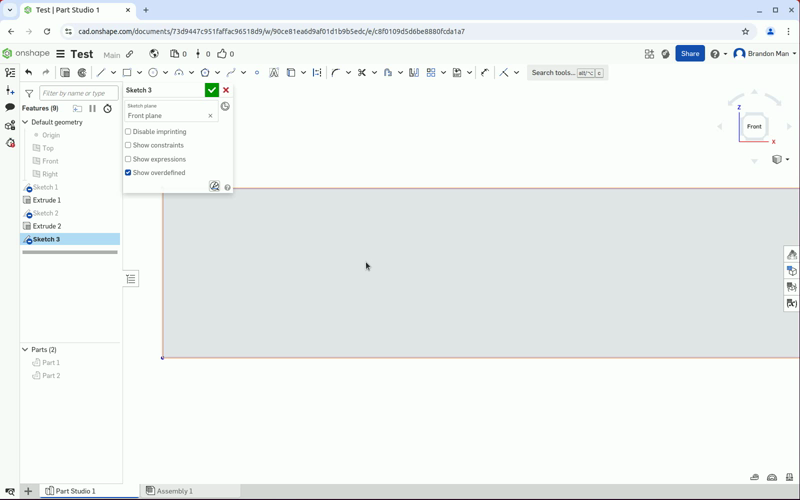
click(366, 261)
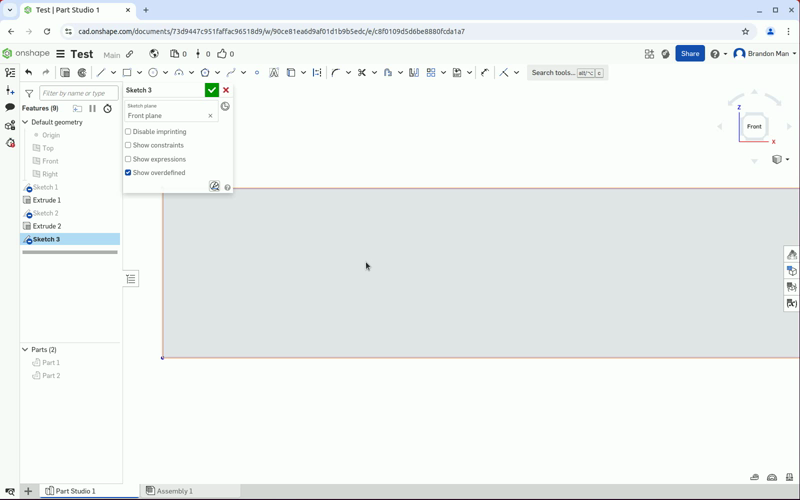
scroll(-6)
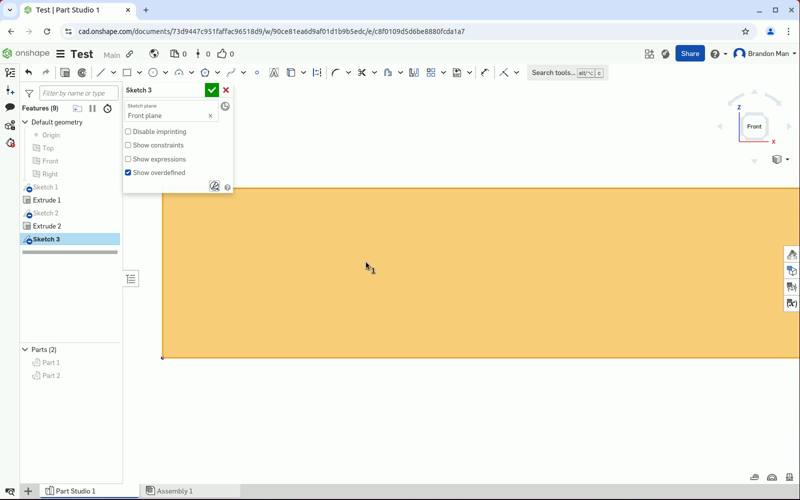
scroll(-6)
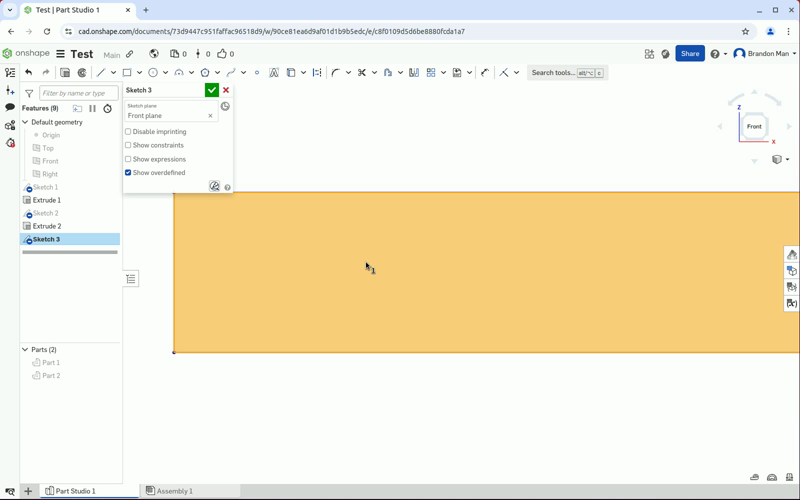
scroll(-6)
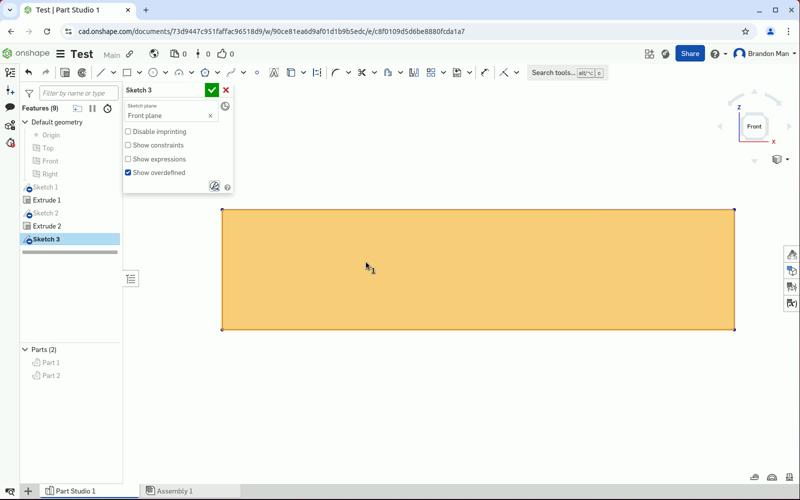
scroll(-6)
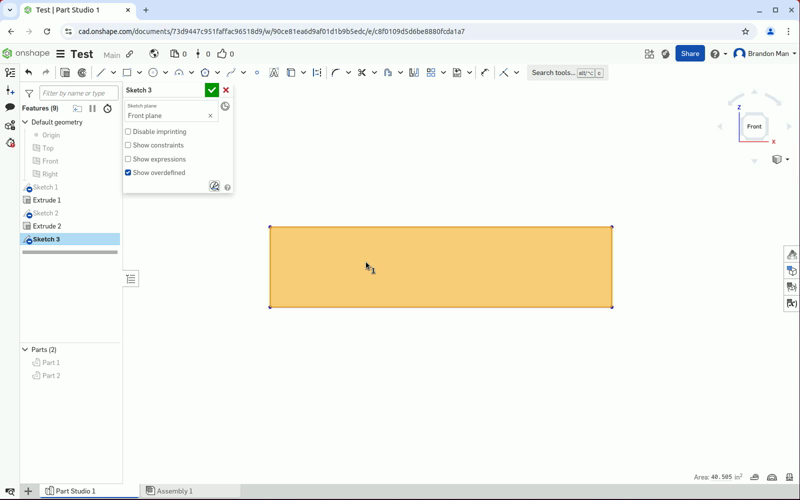
scroll(-6)
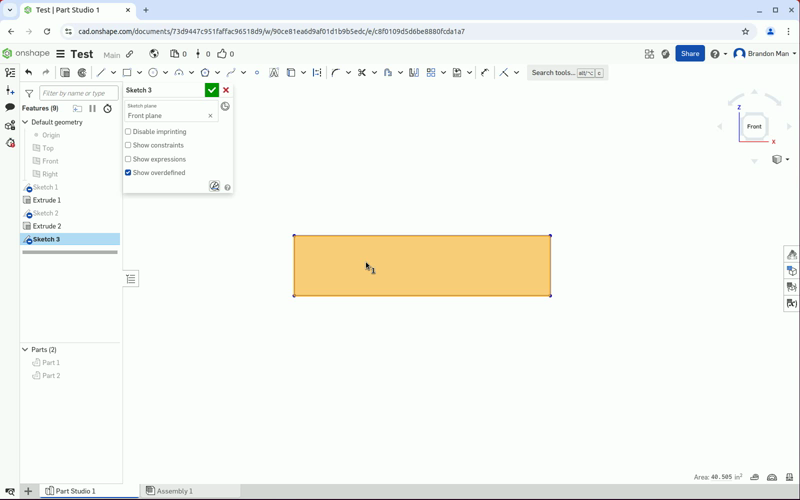
scroll(-6)
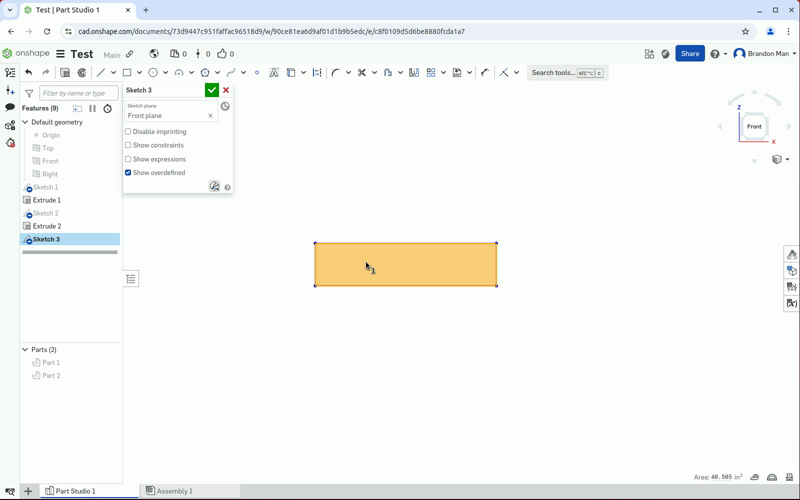
scroll(-6)
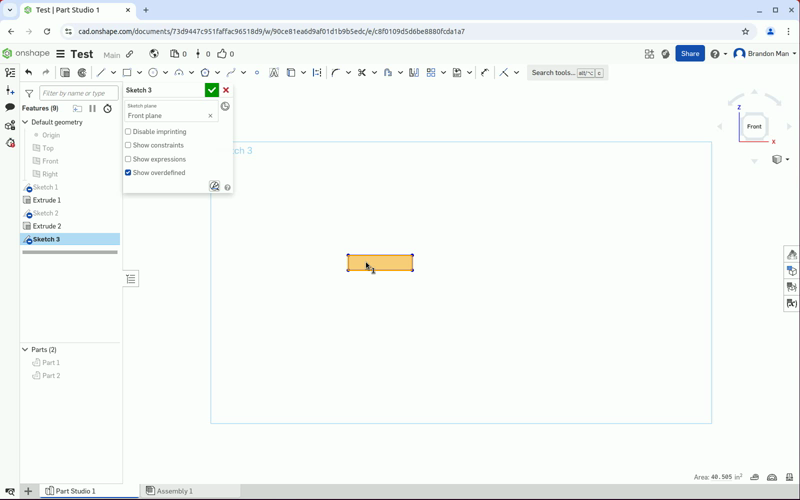
mouse_move(73, 352)
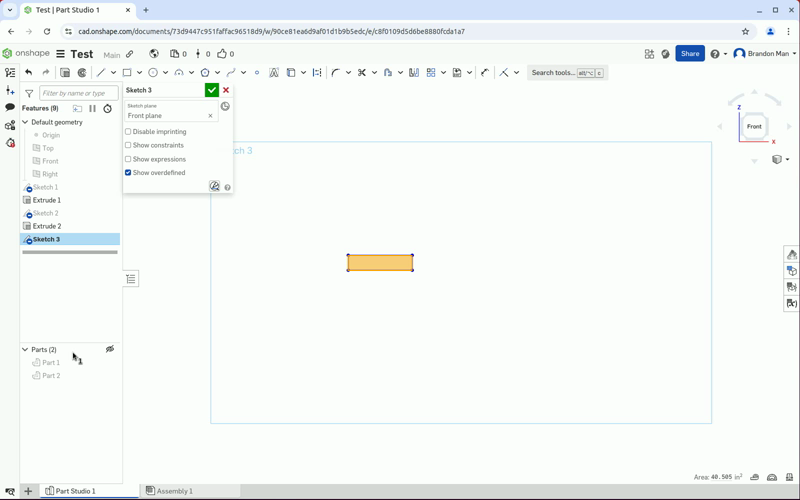
key(shift+y)
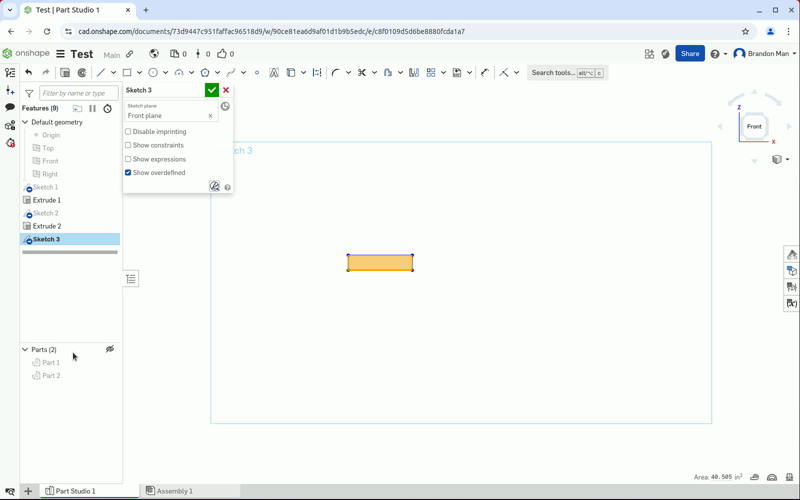
key(shift+e)
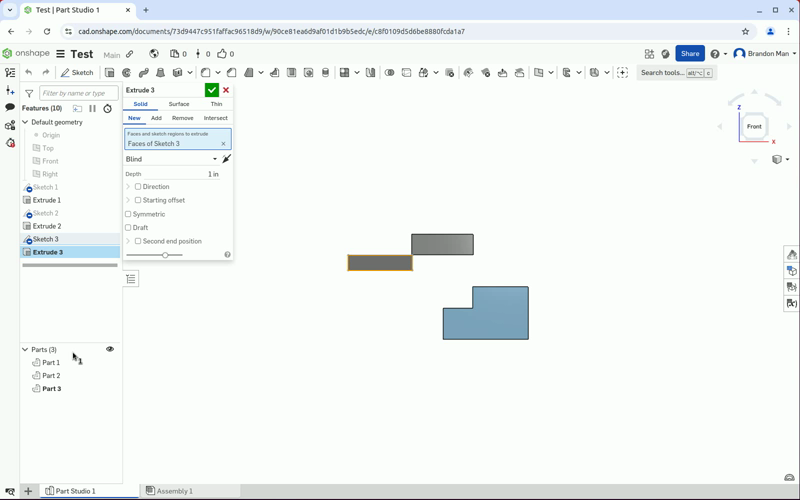
mouse_move(143, 106)
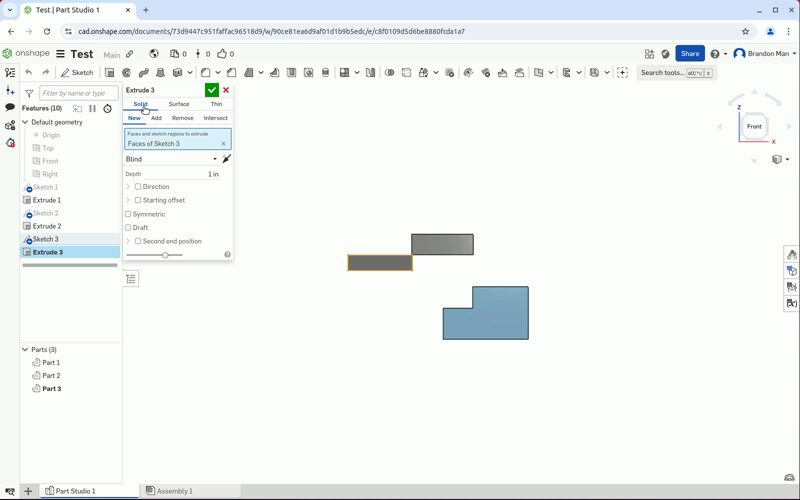
click(143, 106)
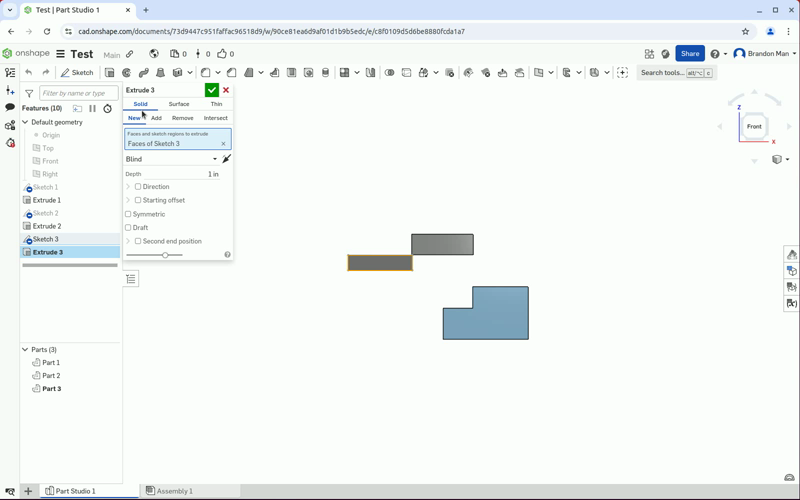
mouse_move(137, 120)
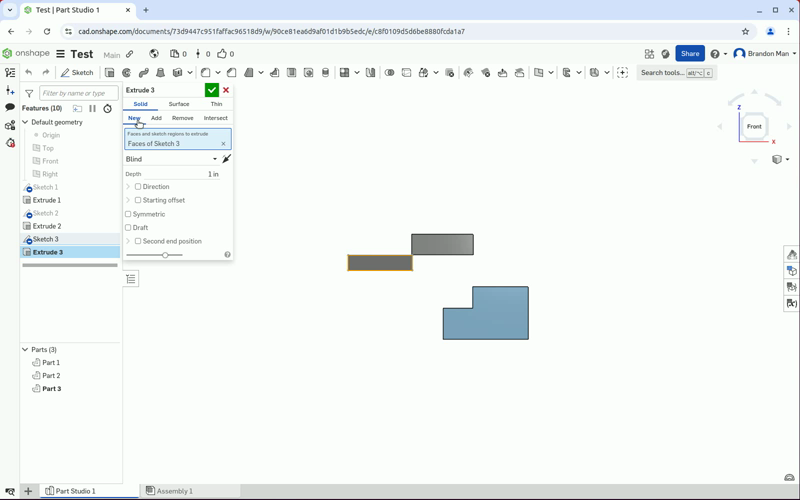
click(137, 120)
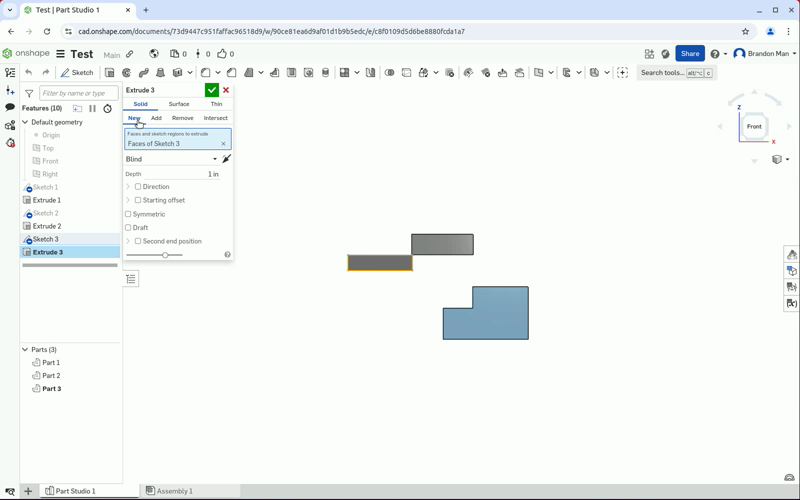
key(tab, 4)
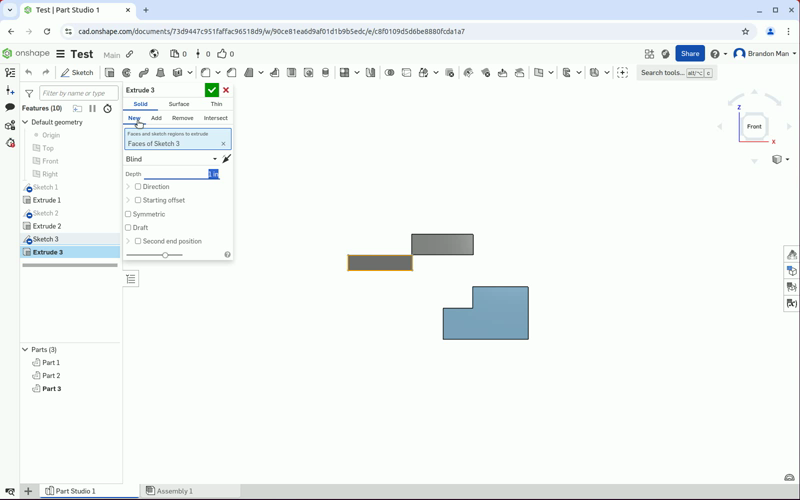
text(11.554)
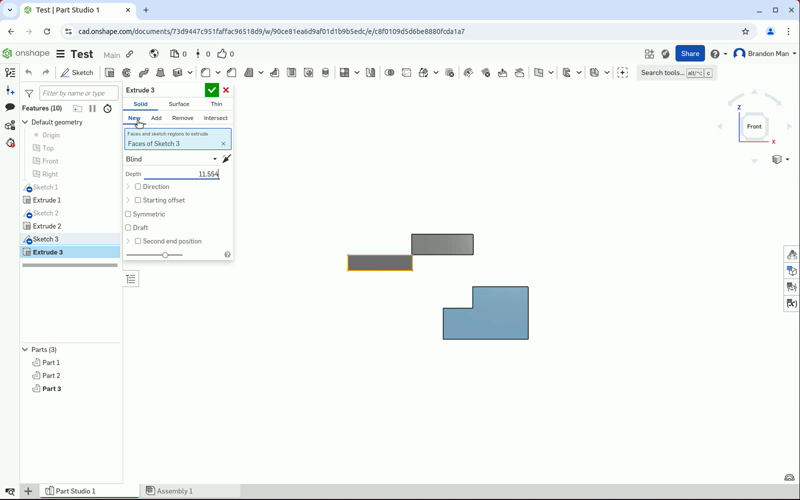
key(tab, 3)
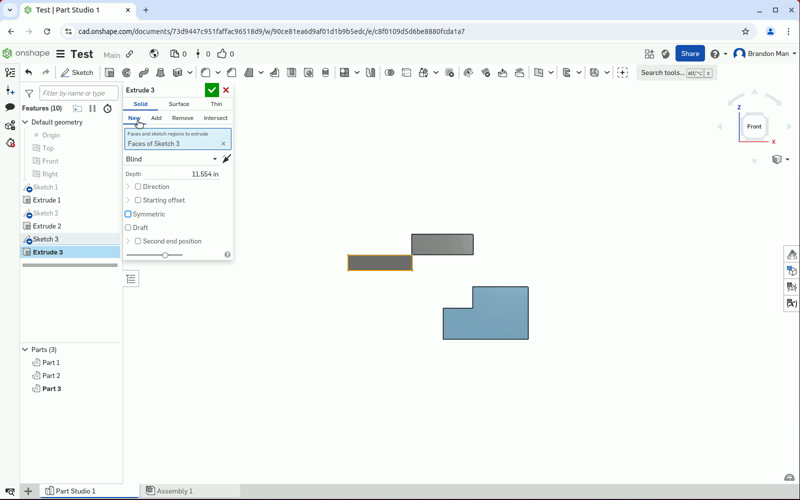
key(space)
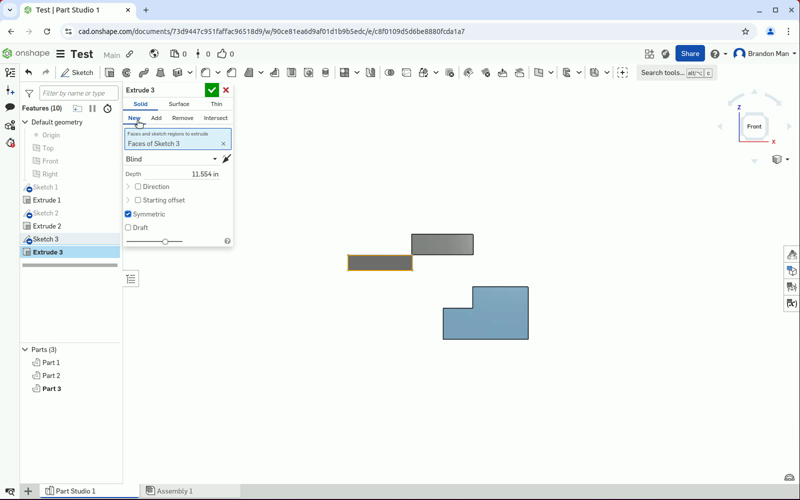
key(enter)
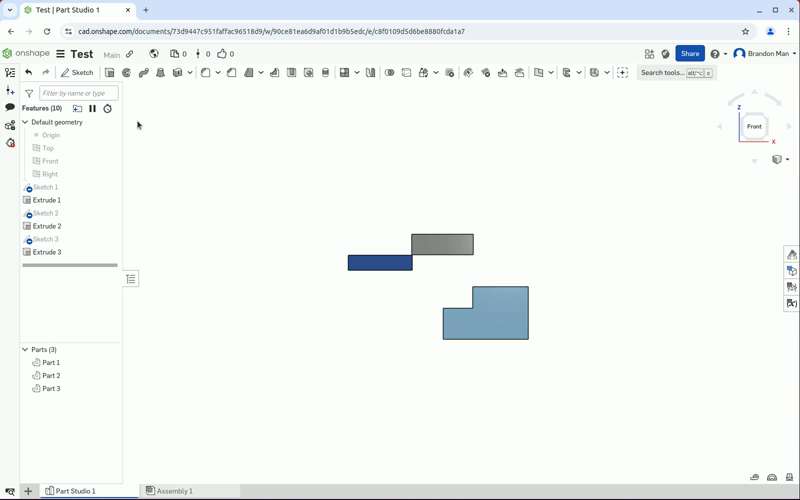
key(shift+h)
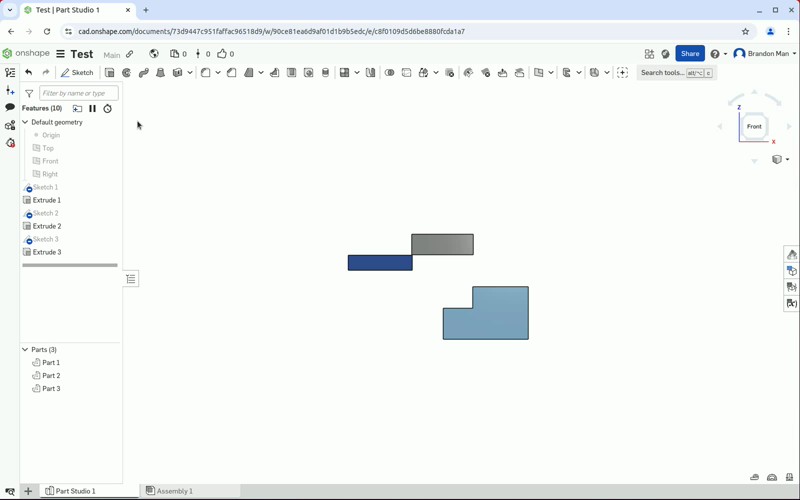
key(shift+h)
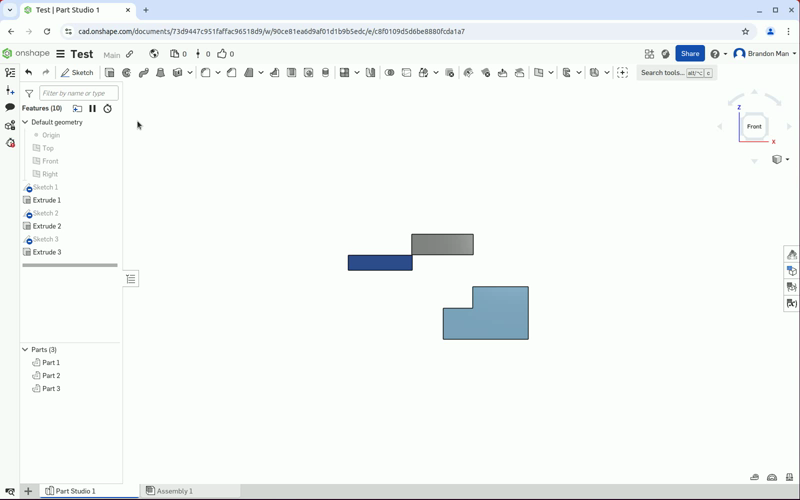
mouse_move(73, 189)
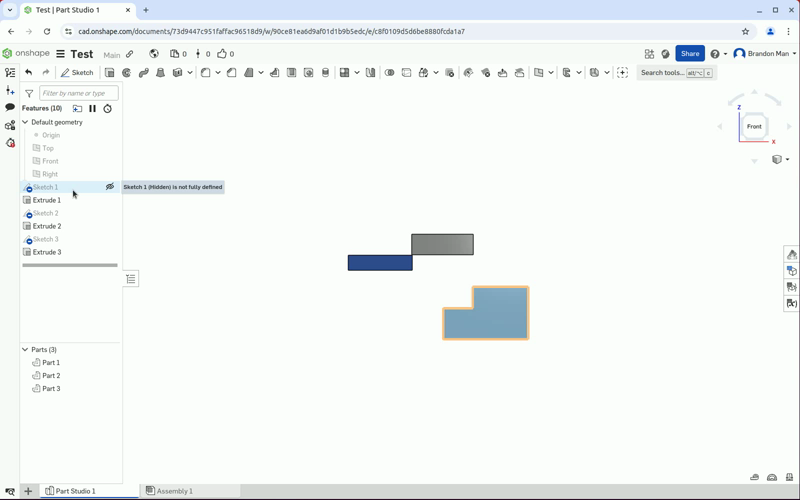
click(73, 189)
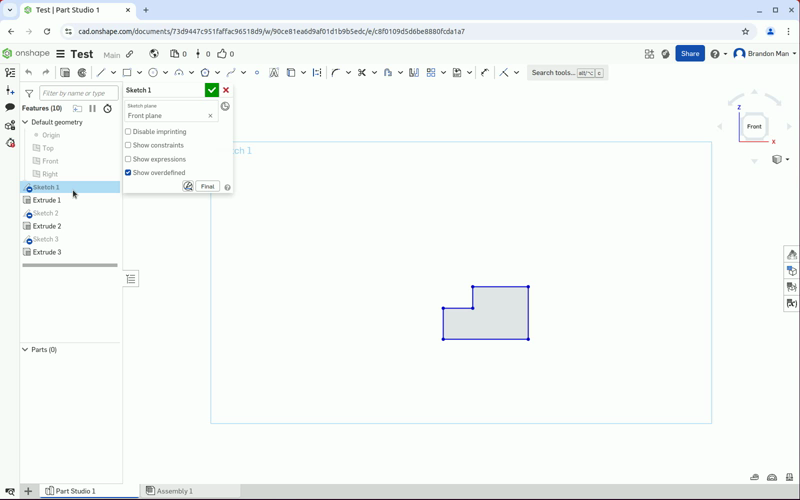
mouse_move(229, 92)
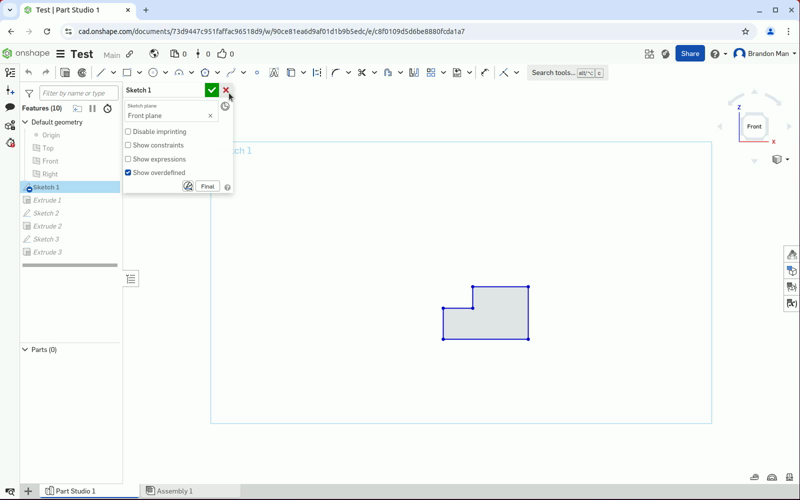
click(229, 92)
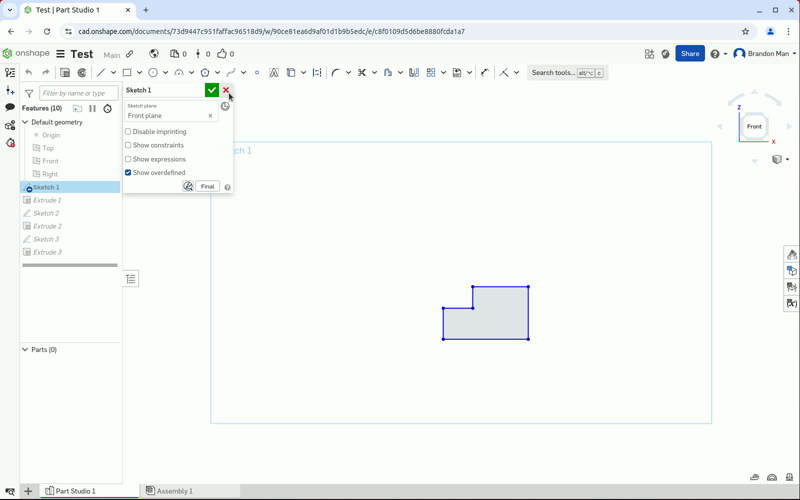
key(shift+s)
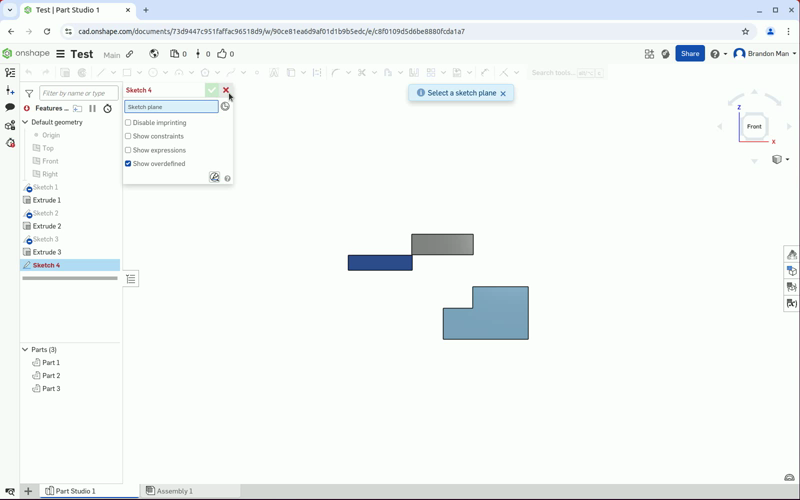
mouse_move(73, 163)
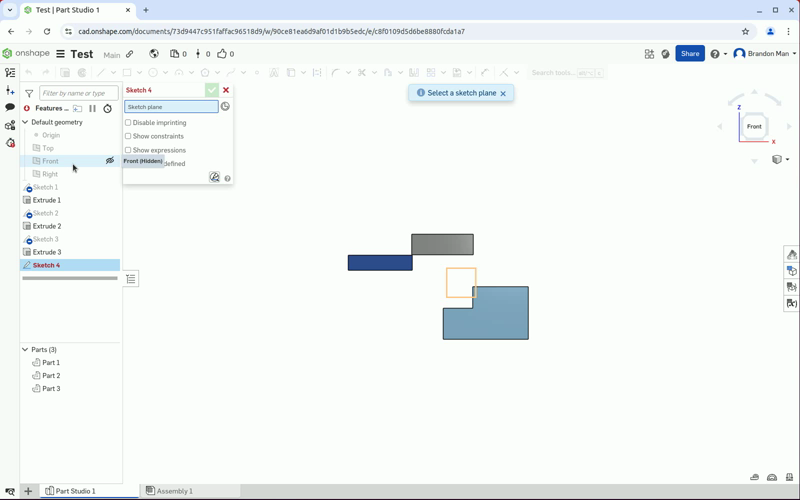
click(73, 163)
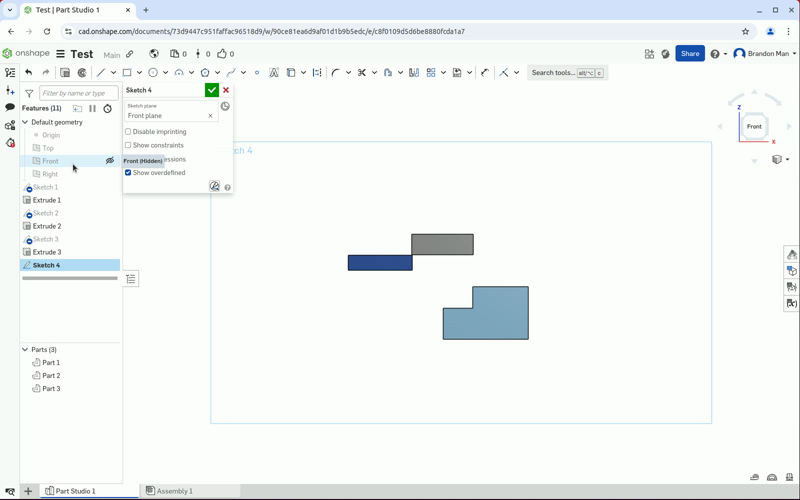
mouse_move(73, 352)
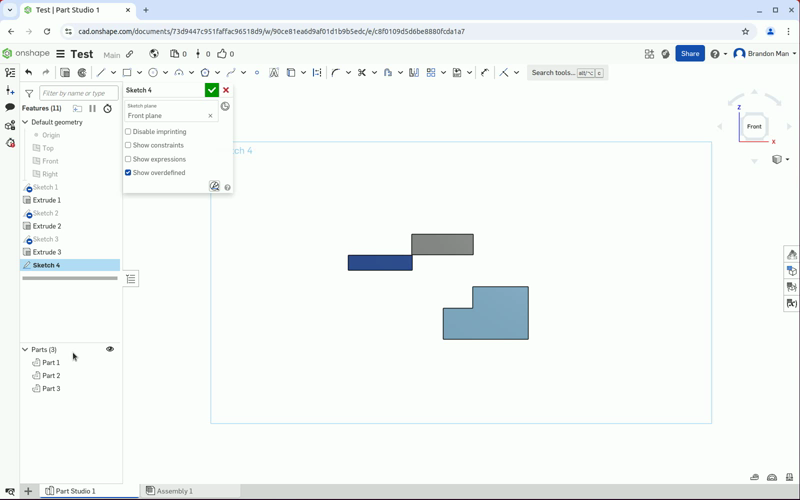
key(y)
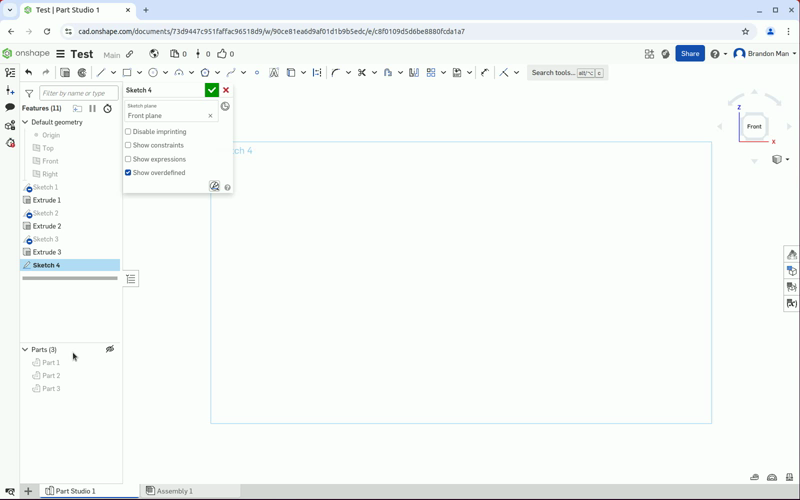
key(l)
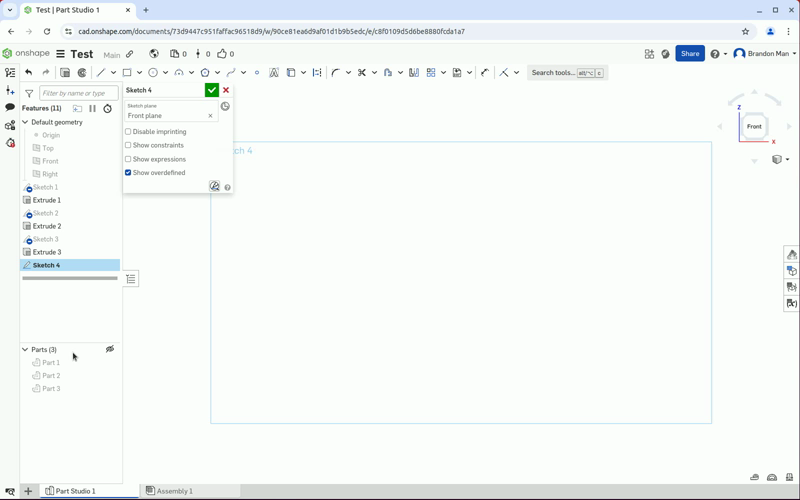
key_down(shift)
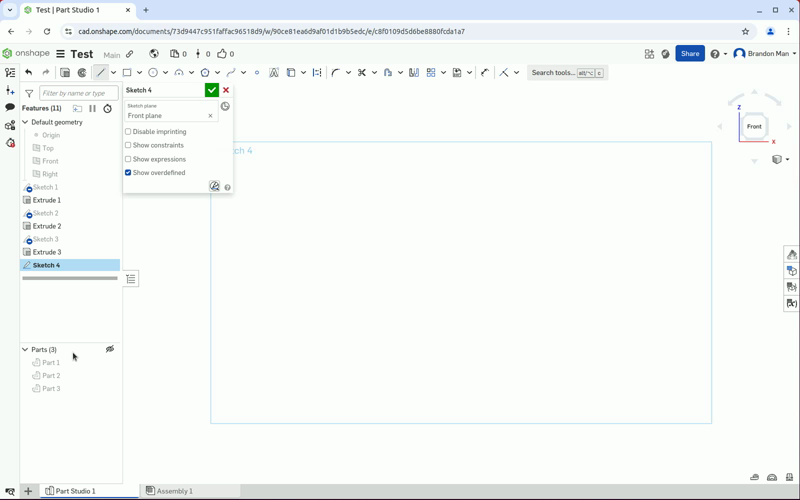
mouse_move(472, 270)
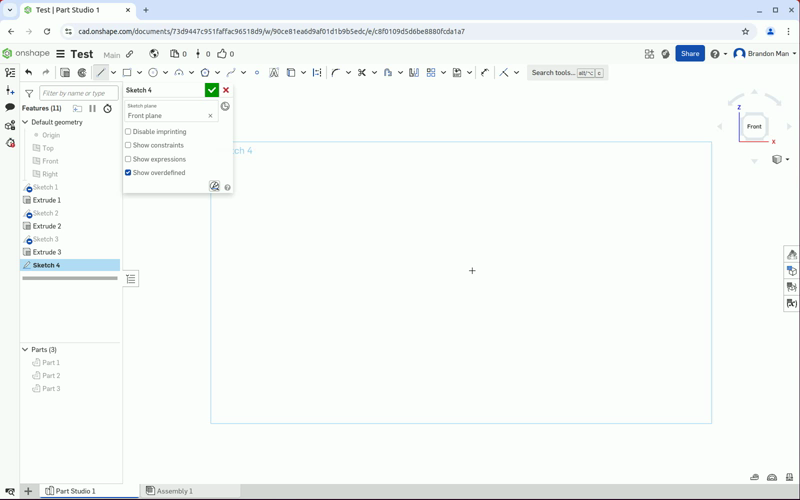
click(472, 270)
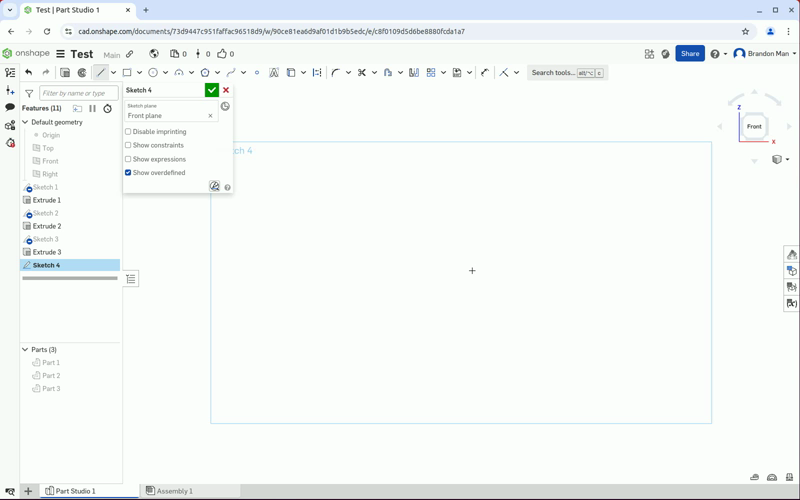
key_up(shift)
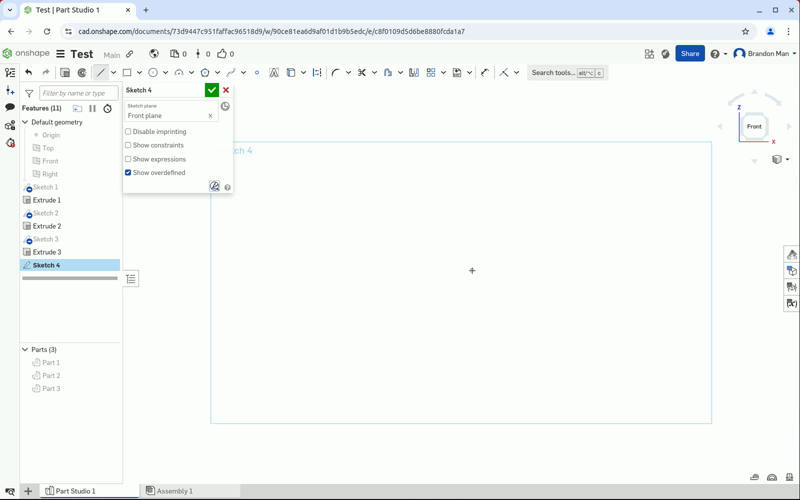
key_down(shift)
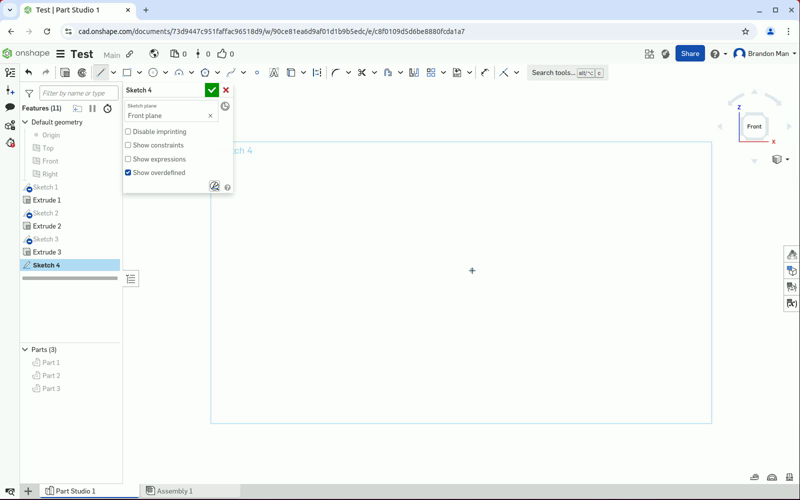
mouse_move(502, 270)
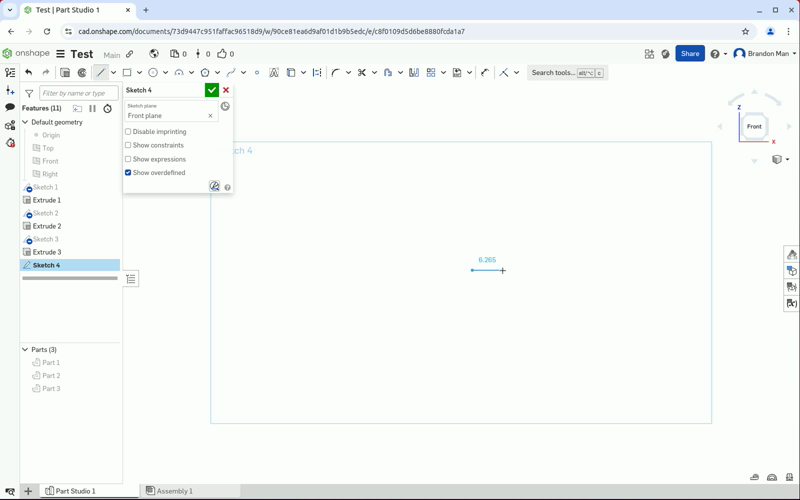
mouse_move(509, 270)
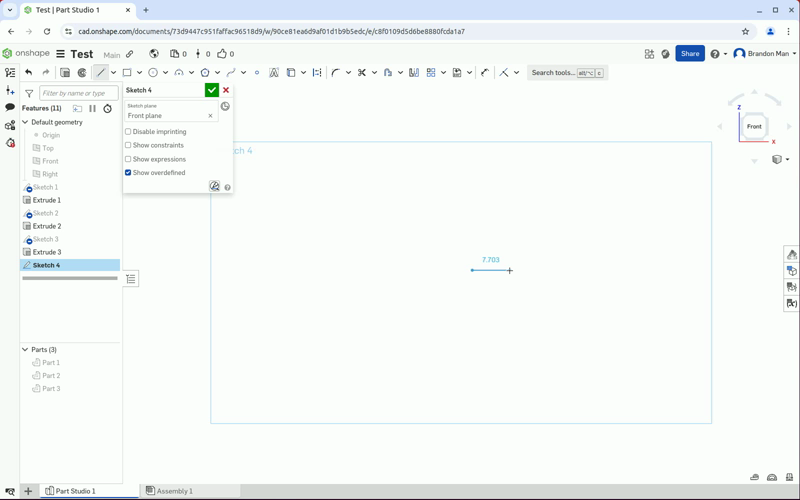
click(509, 270)
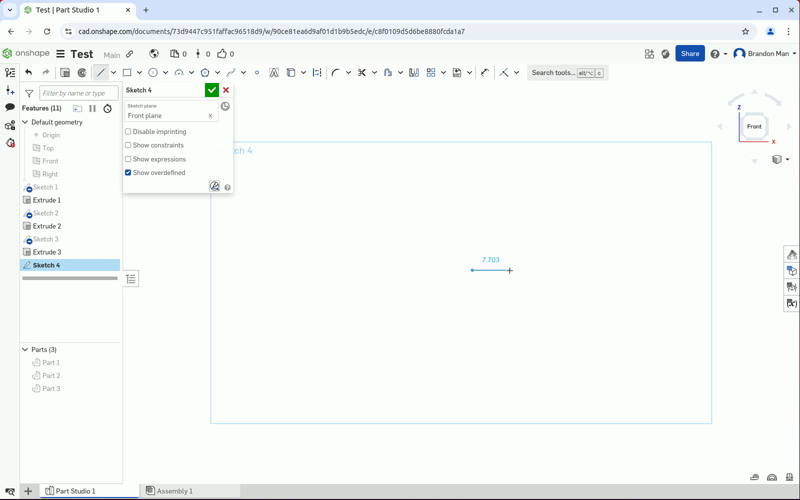
key_up(shift)
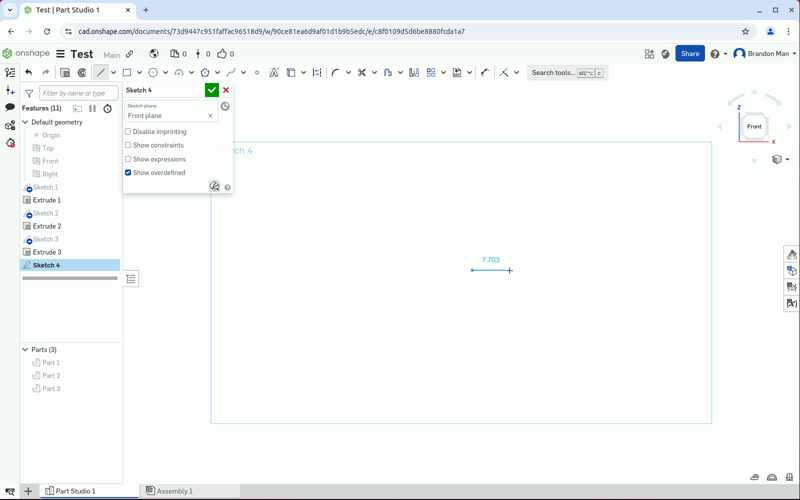
key_down(shift)
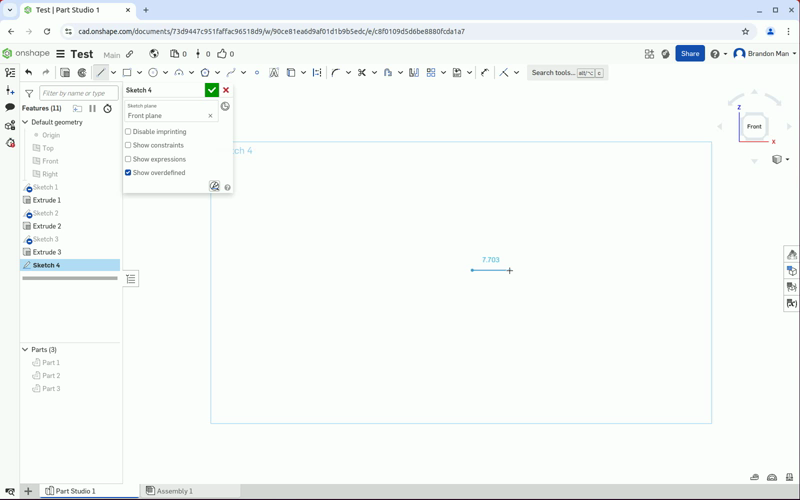
mouse_move(539, 270)
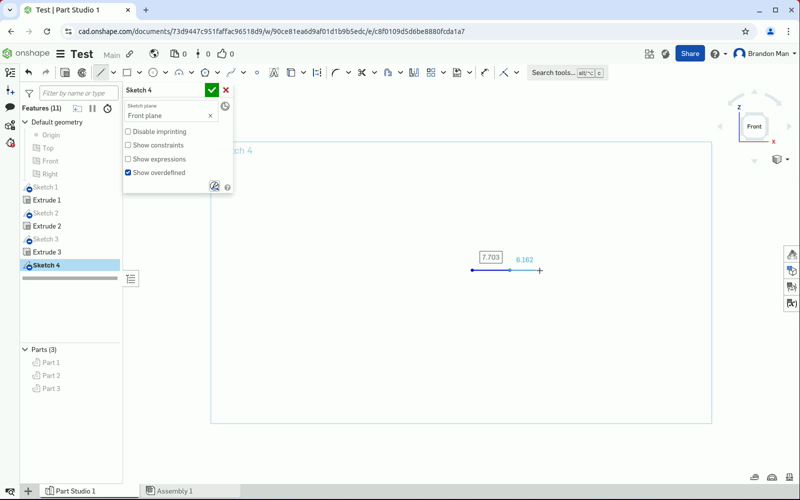
mouse_move(509, 254)
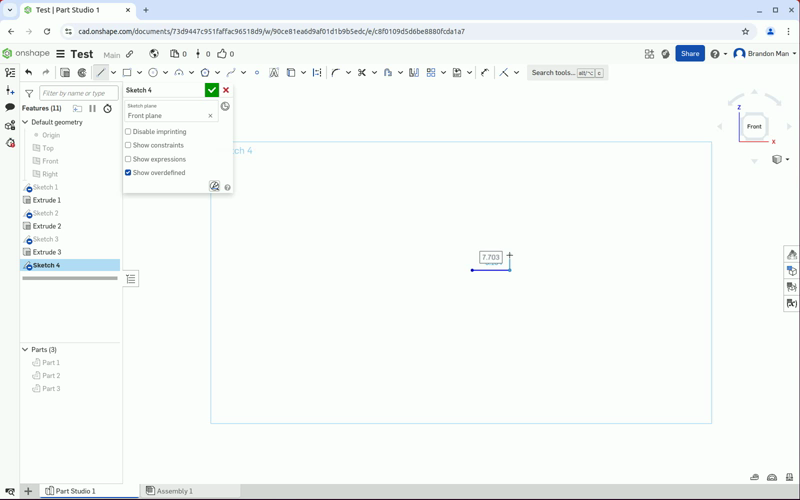
click(509, 254)
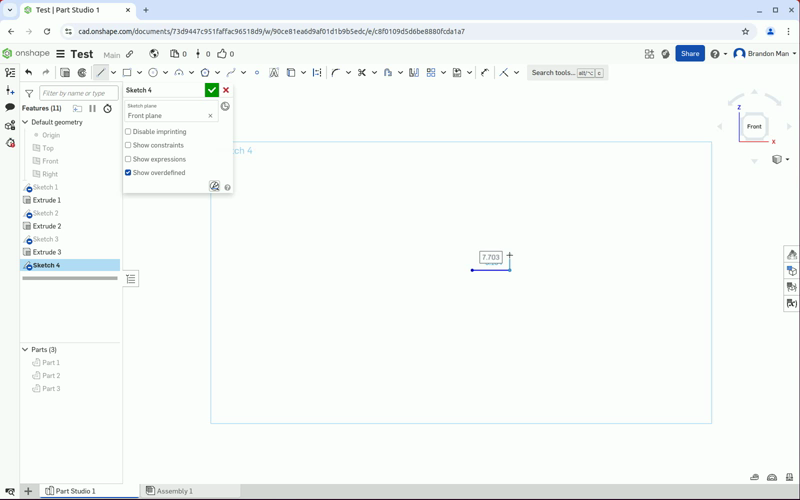
key_up(shift)
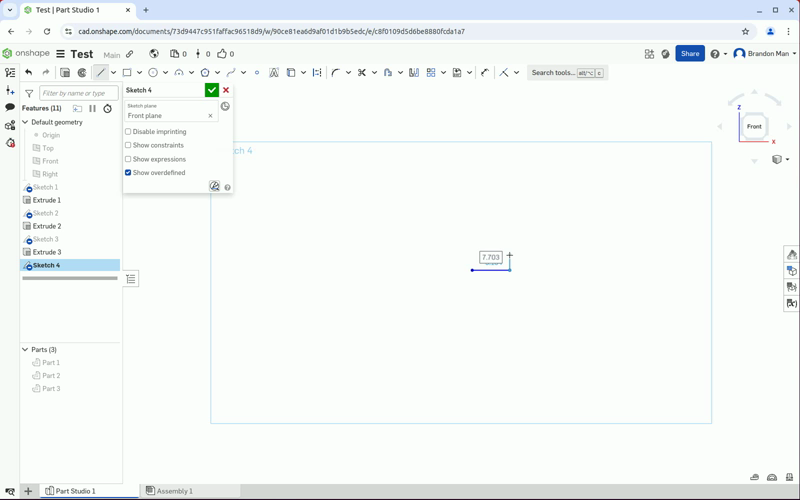
key_down(shift)
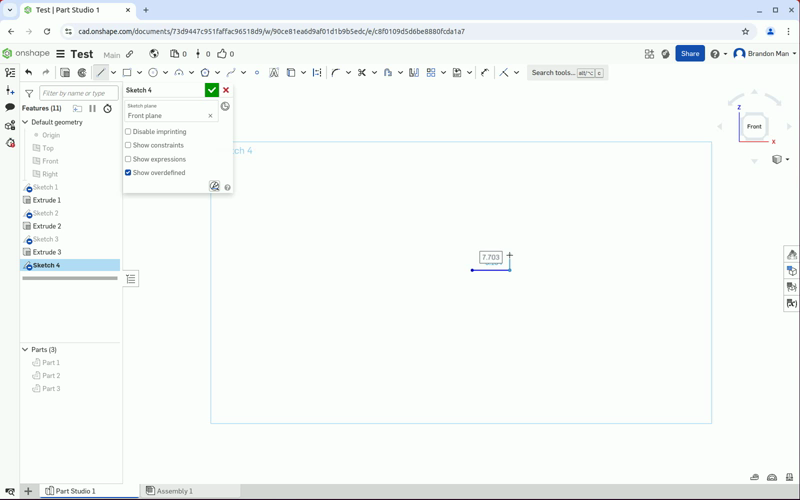
mouse_move(539, 254)
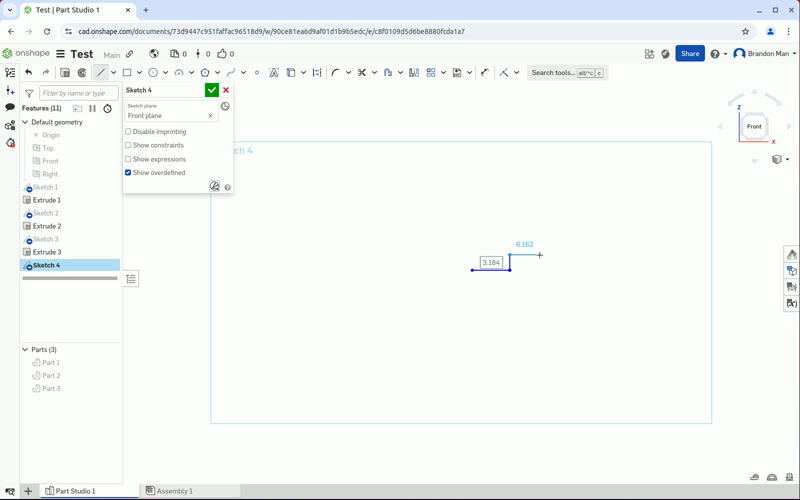
mouse_move(472, 254)
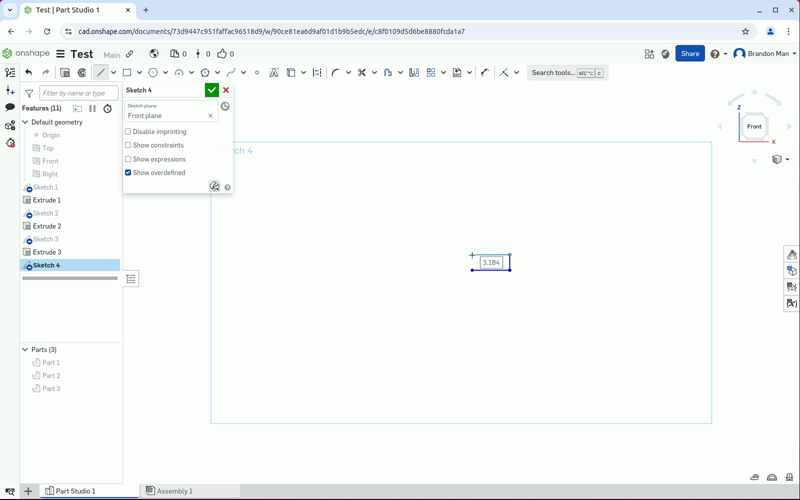
click(472, 254)
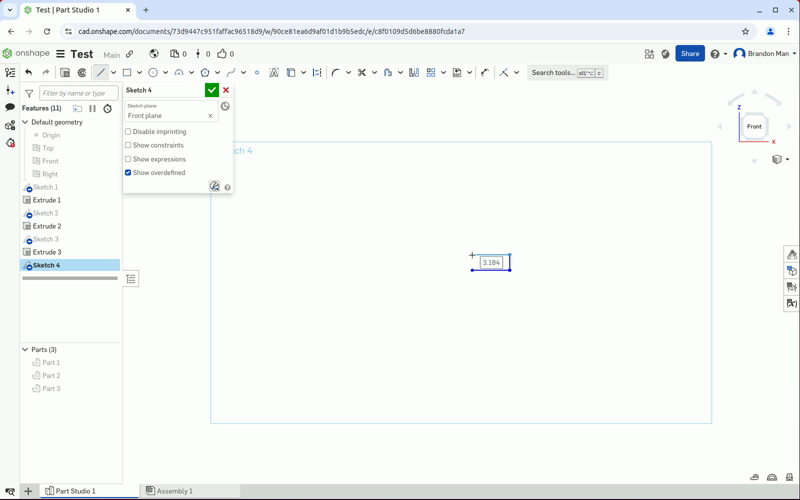
key_up(shift)
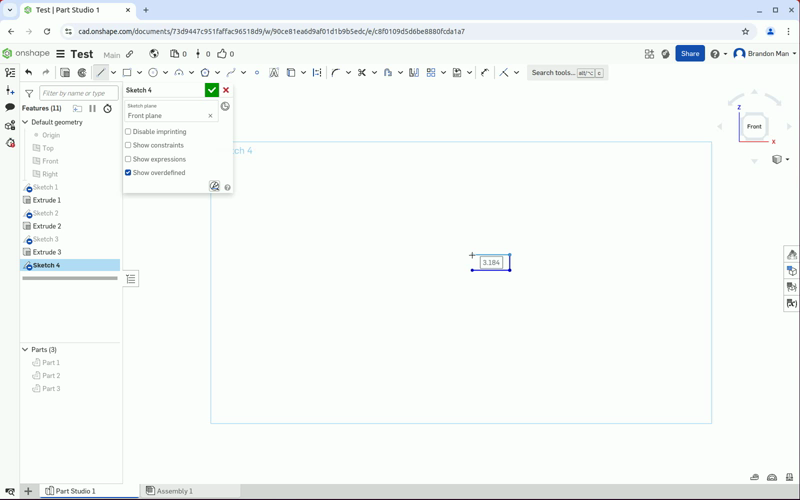
mouse_move(502, 254)
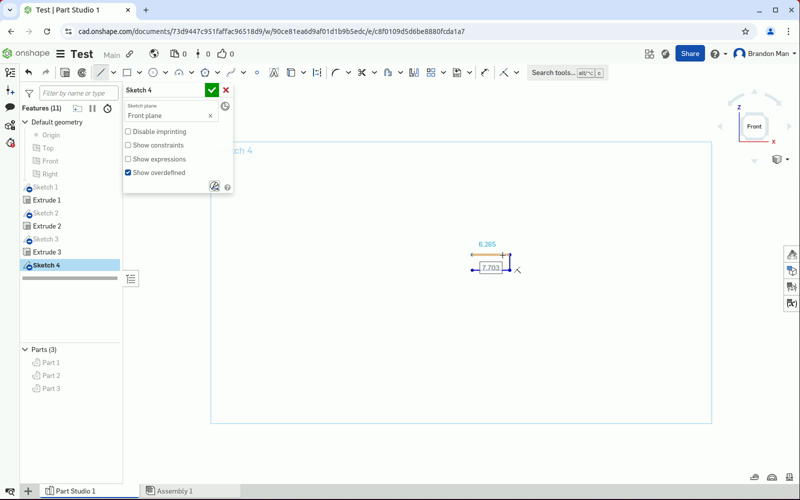
key_down(shift)
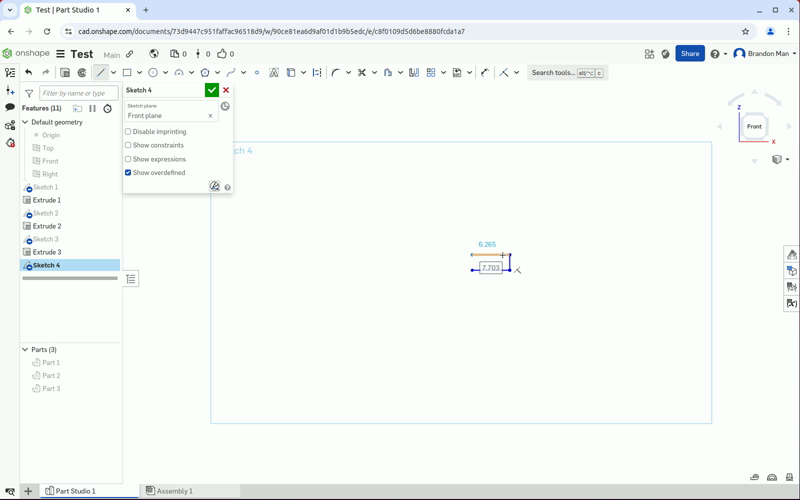
mouse_move(472, 270)
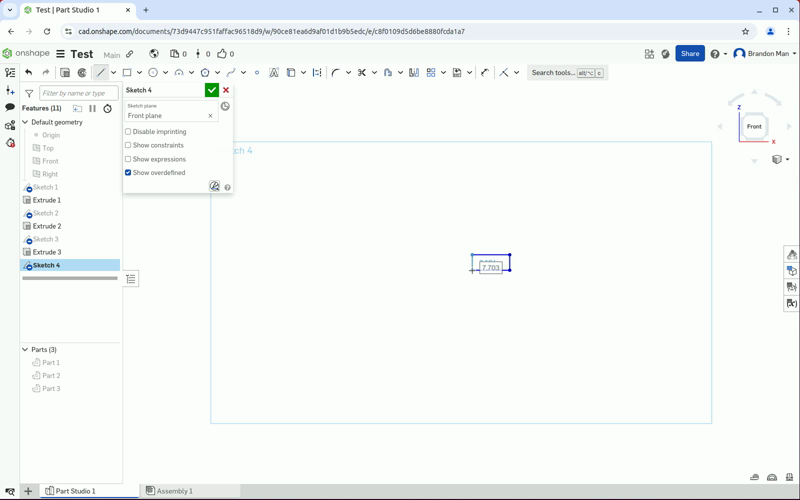
key_up(shift)
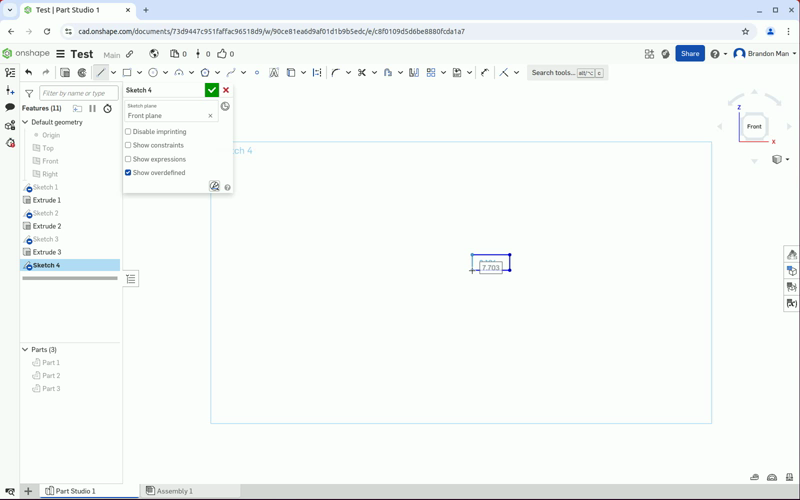
click(472, 270)
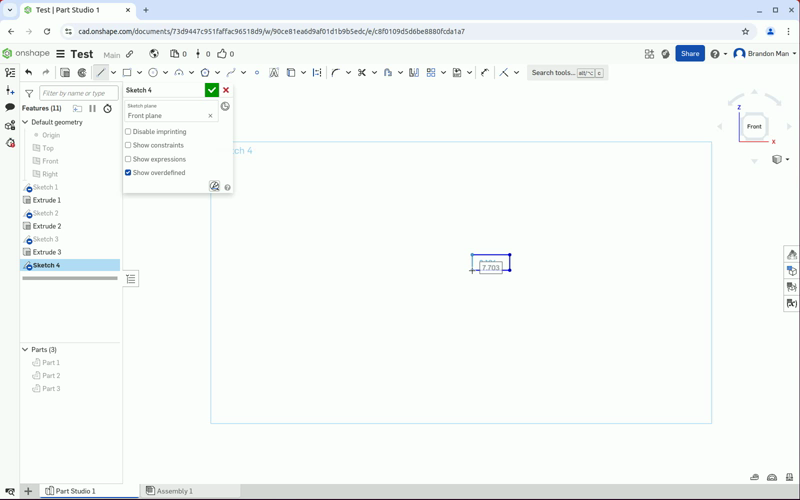
key(esc)
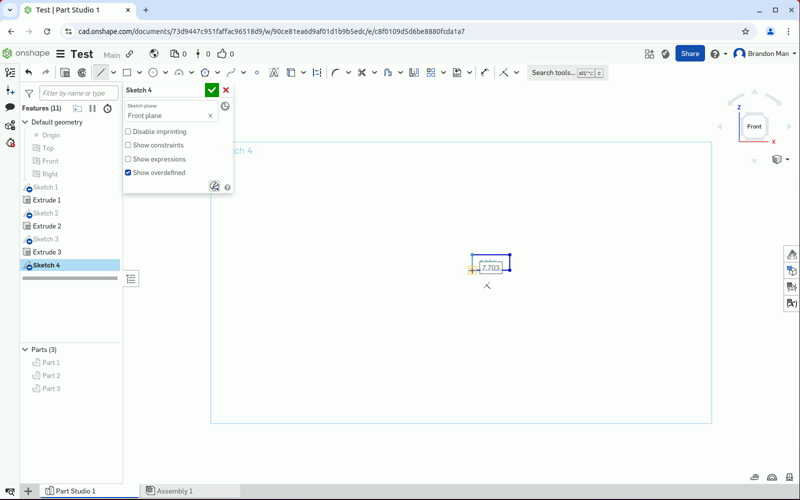
mouse_move(487, 259)
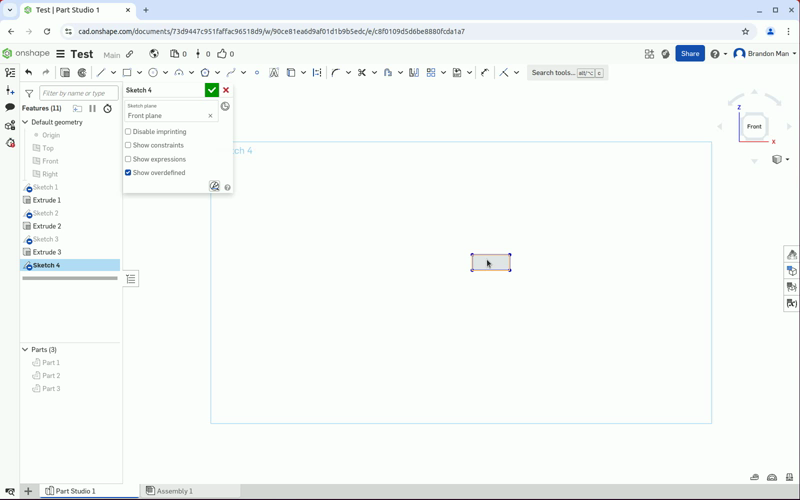
scroll(6)
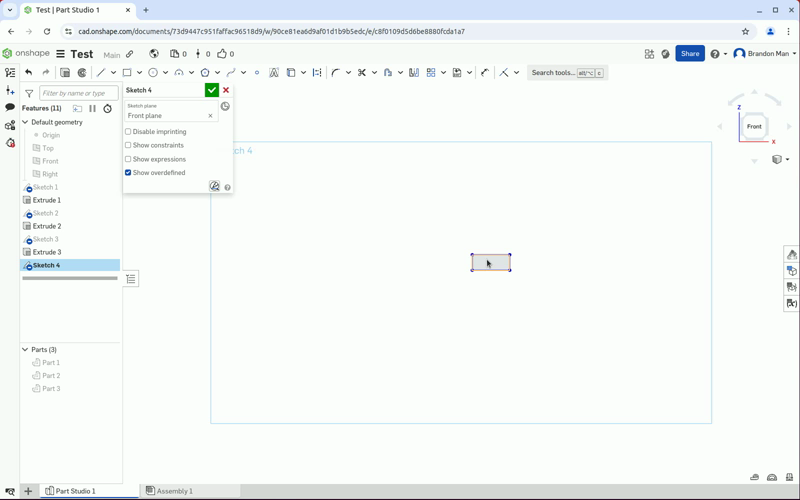
scroll(6)
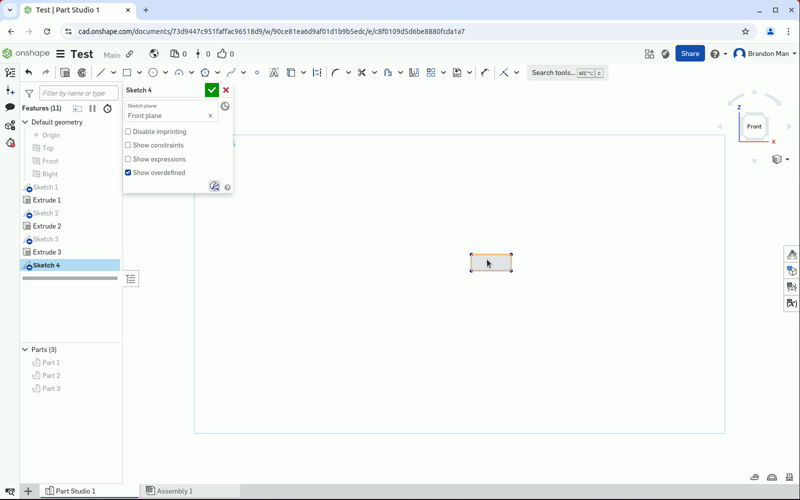
scroll(6)
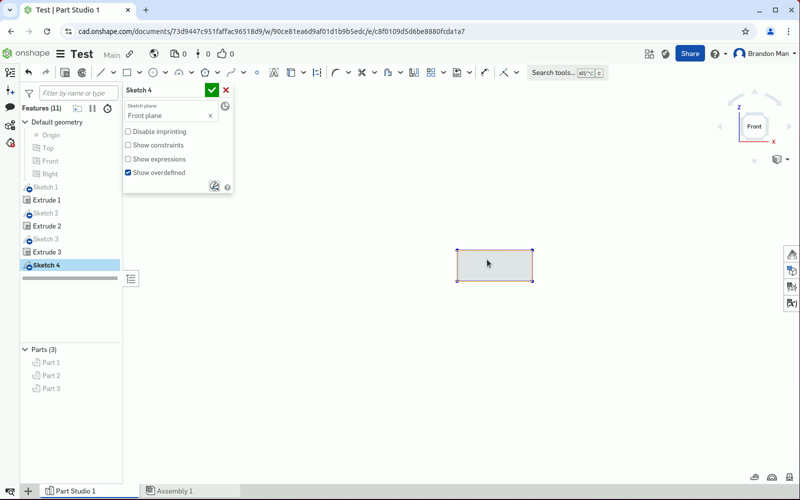
scroll(6)
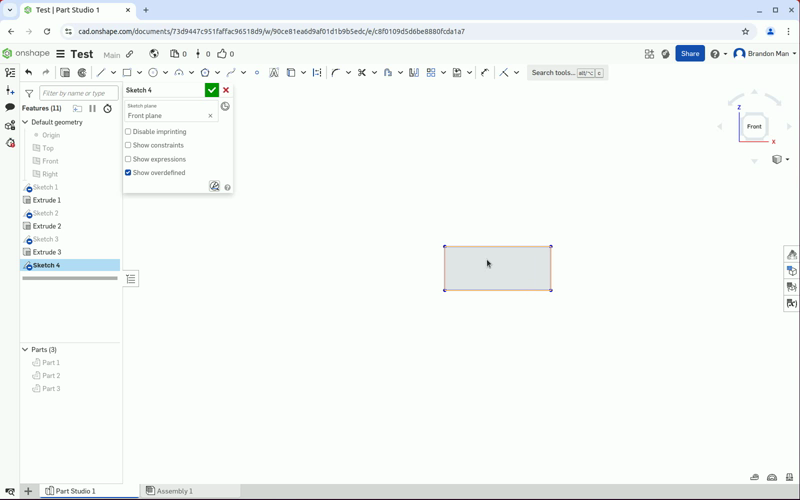
scroll(6)
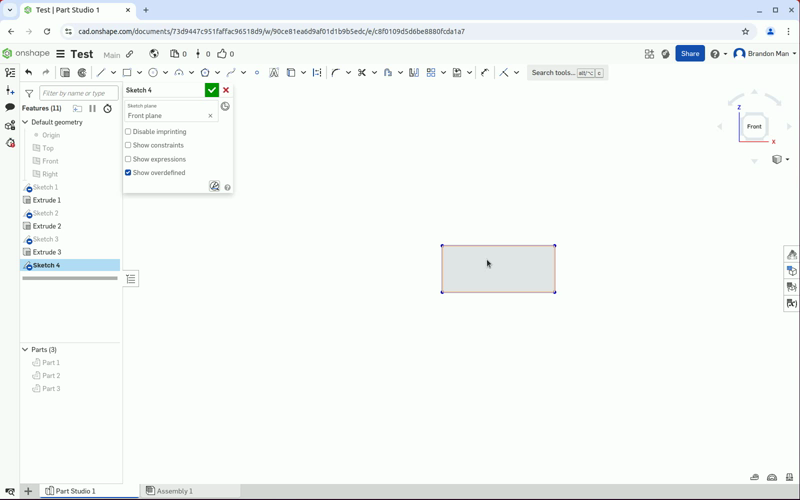
scroll(6)
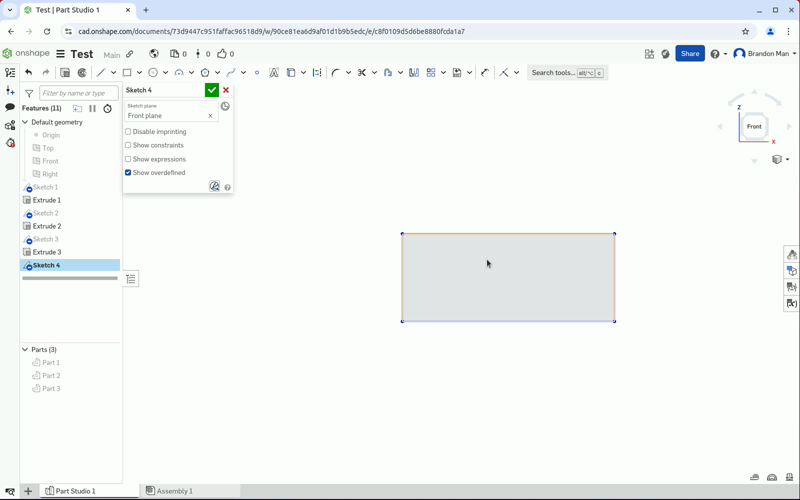
scroll(6)
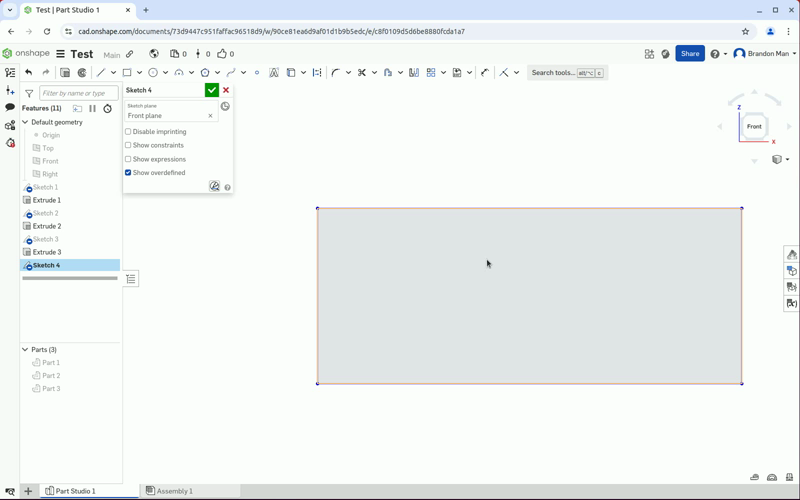
click(487, 259)
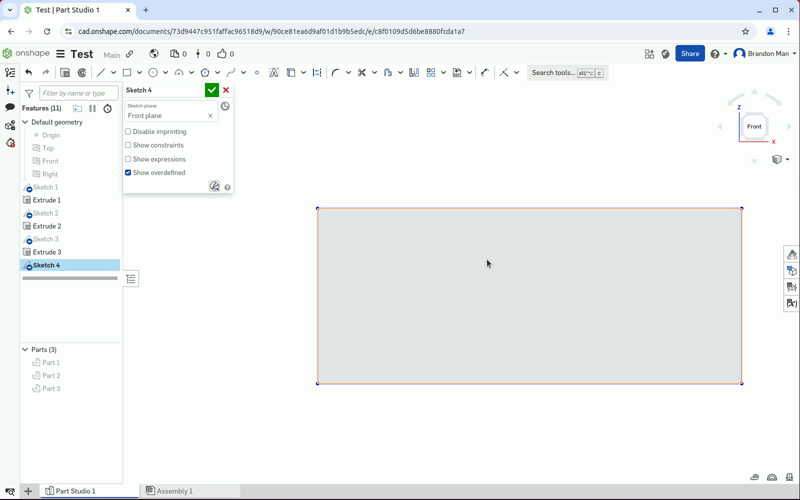
scroll(-6)
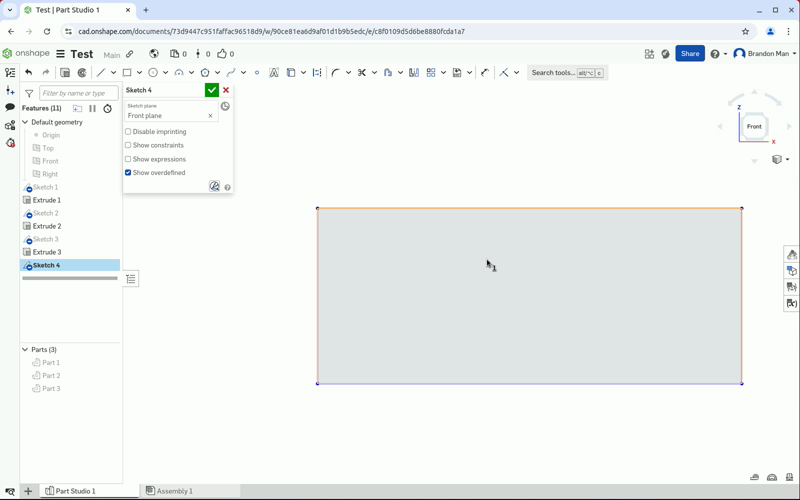
scroll(-6)
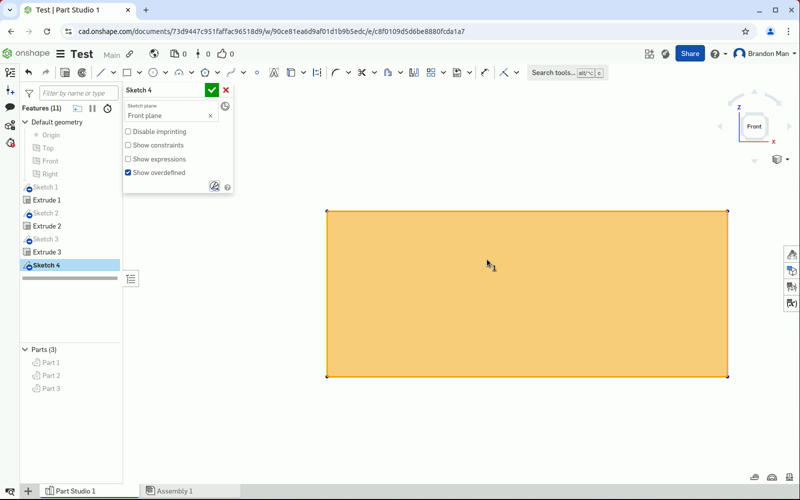
scroll(-6)
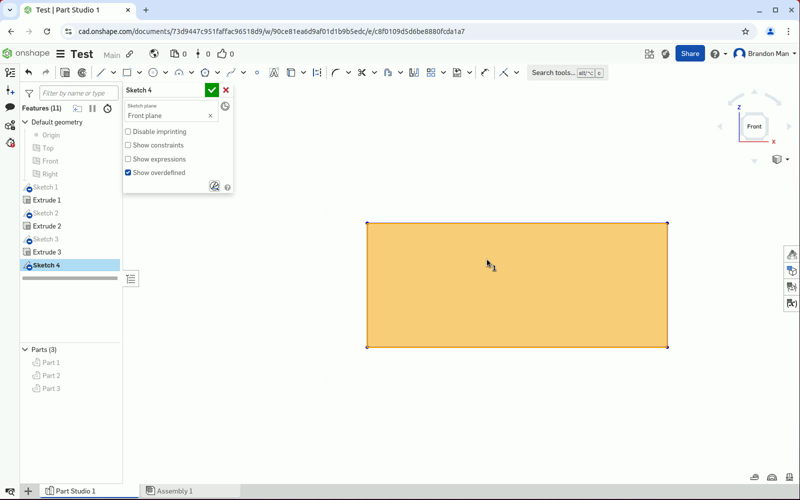
scroll(-6)
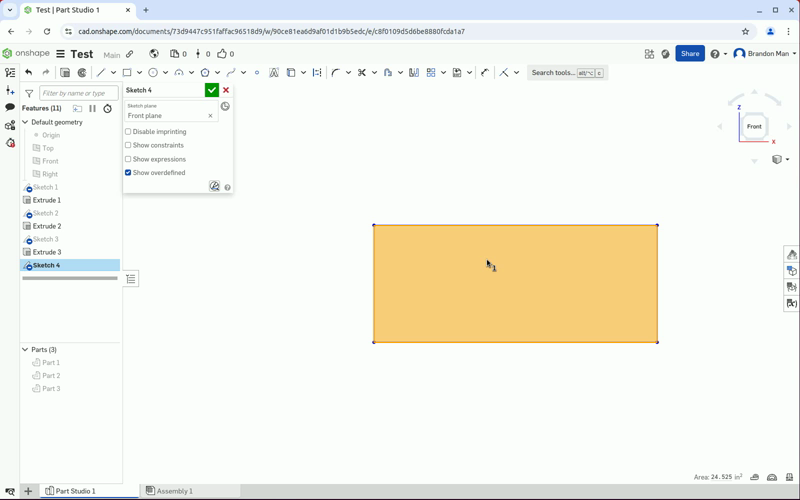
scroll(-6)
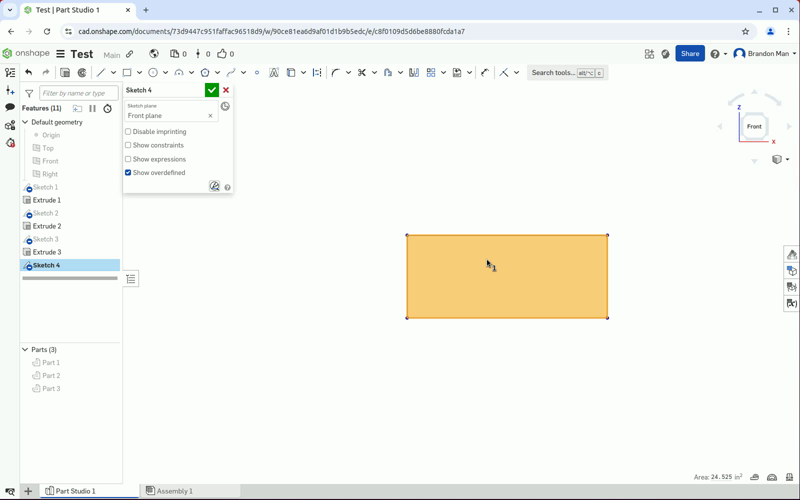
scroll(-6)
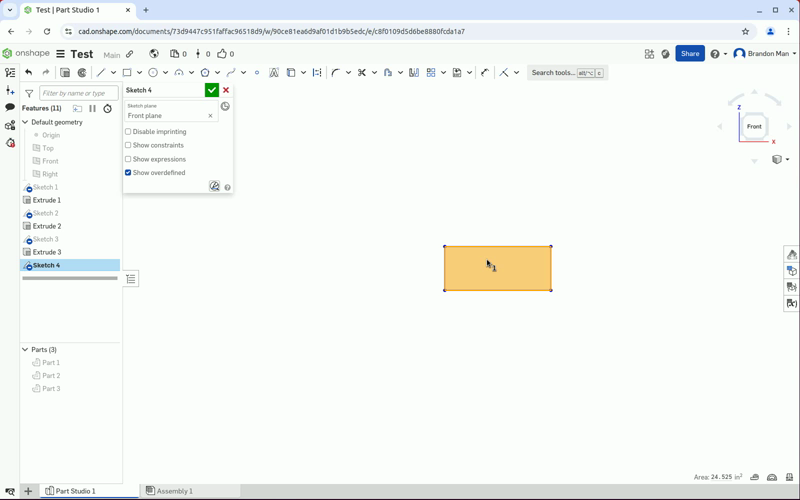
scroll(-6)
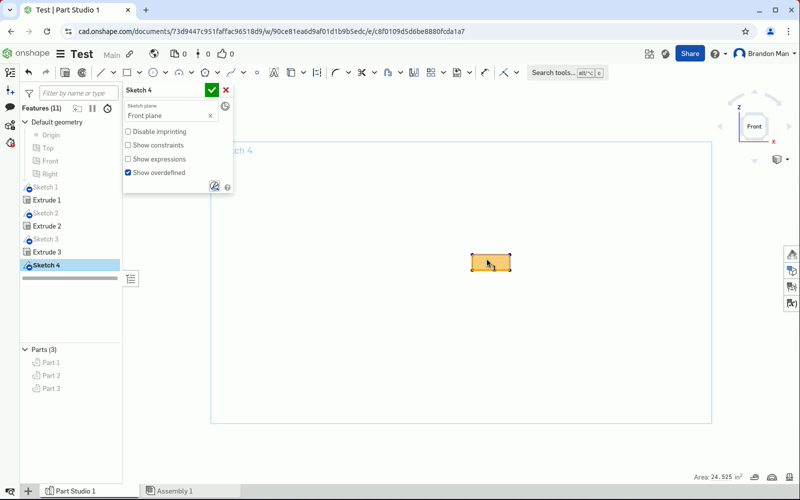
mouse_move(73, 352)
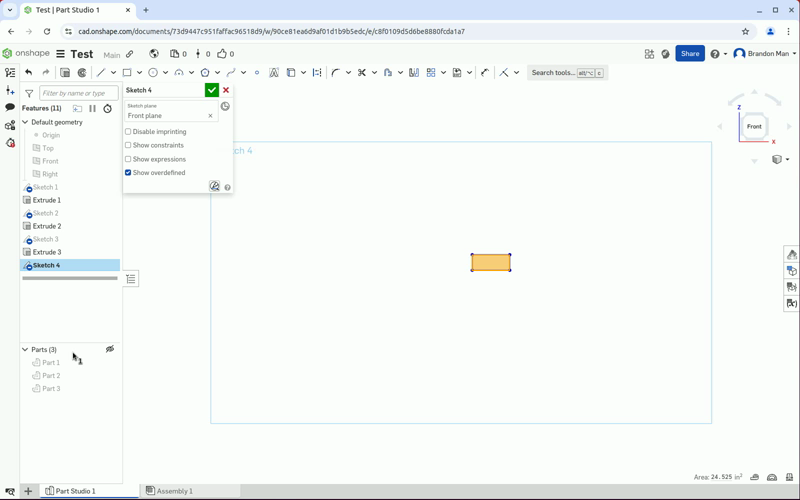
key(shift+y)
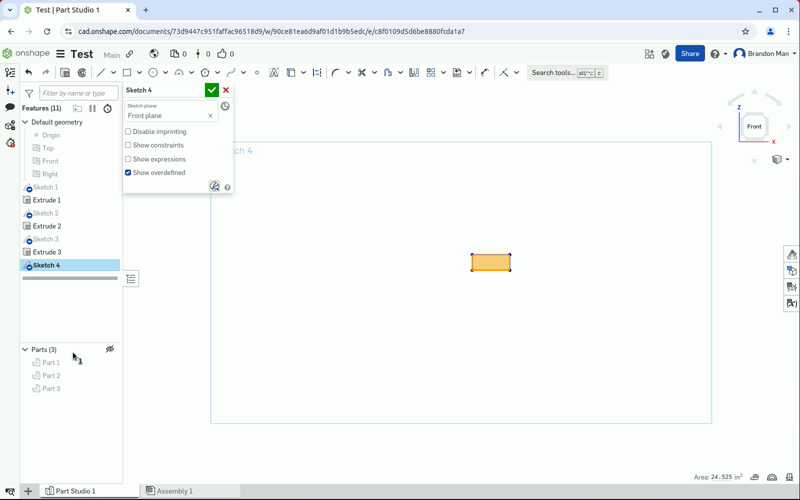
key(shift+e)
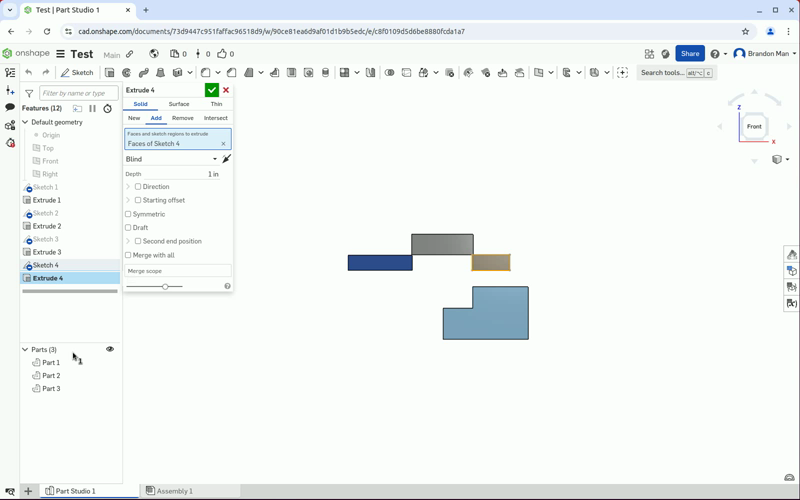
mouse_move(143, 106)
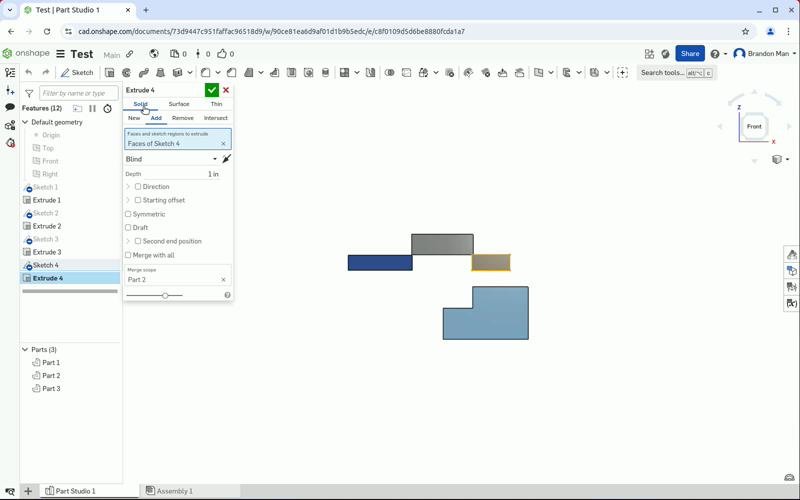
click(143, 106)
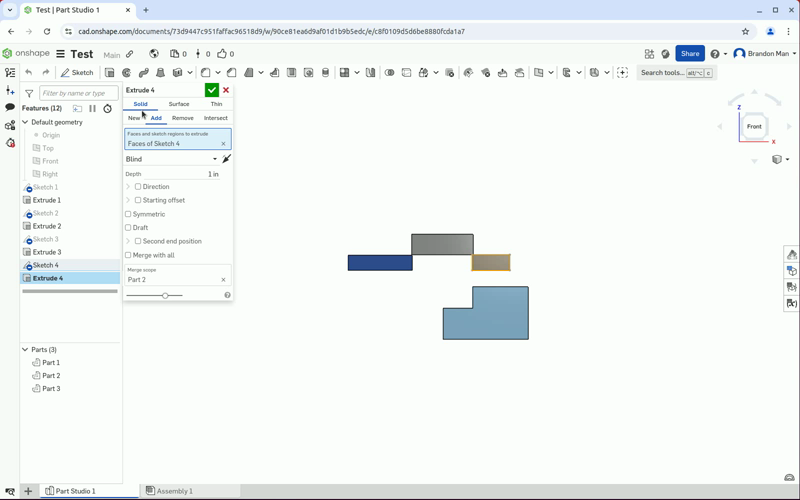
mouse_move(137, 120)
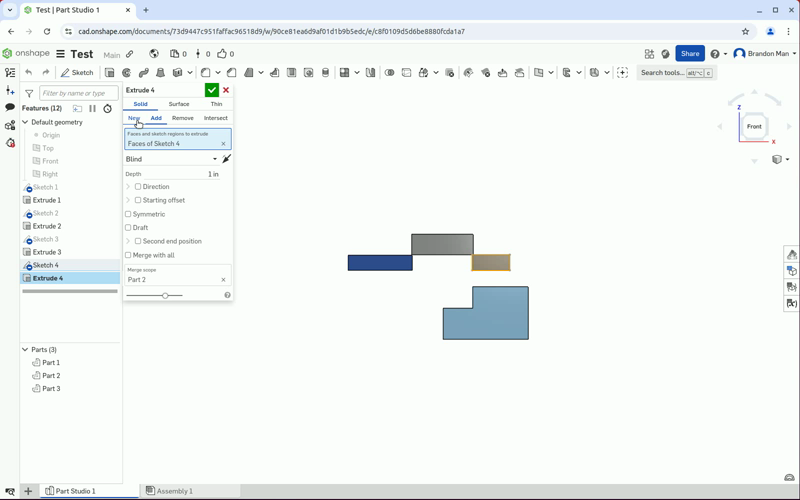
click(137, 120)
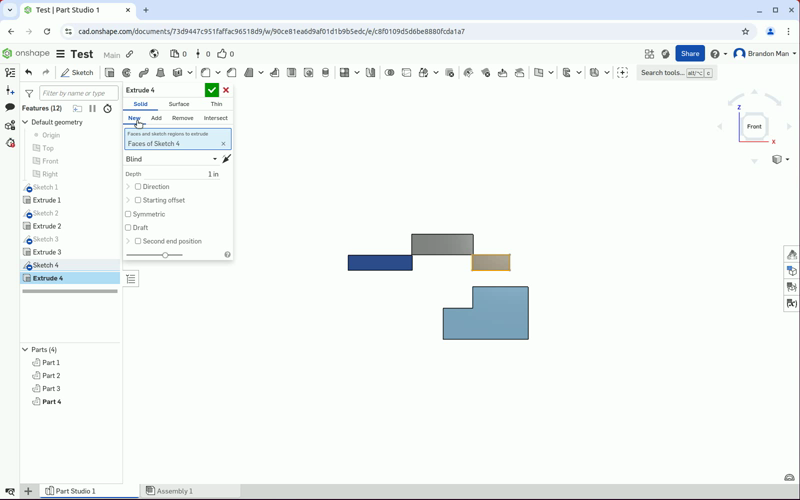
key(tab, 4)
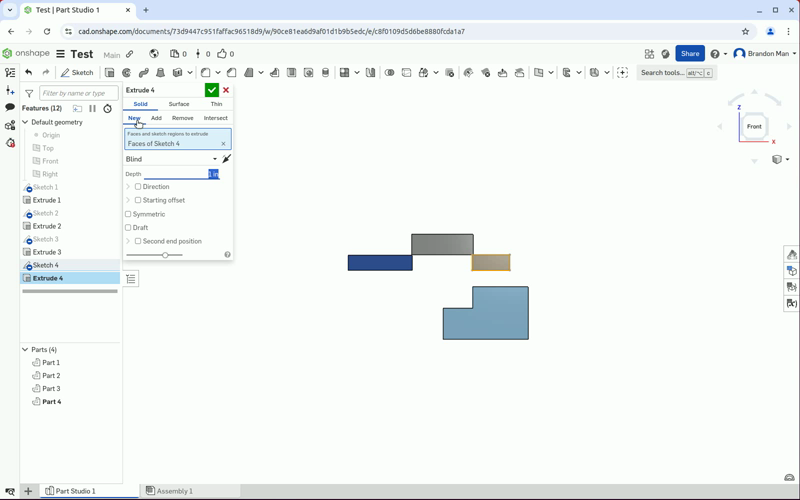
text(11.554)
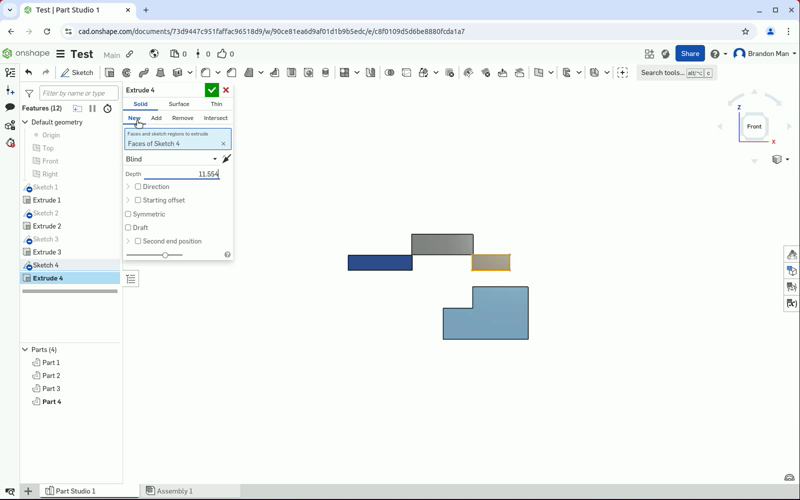
key(tab, 3)
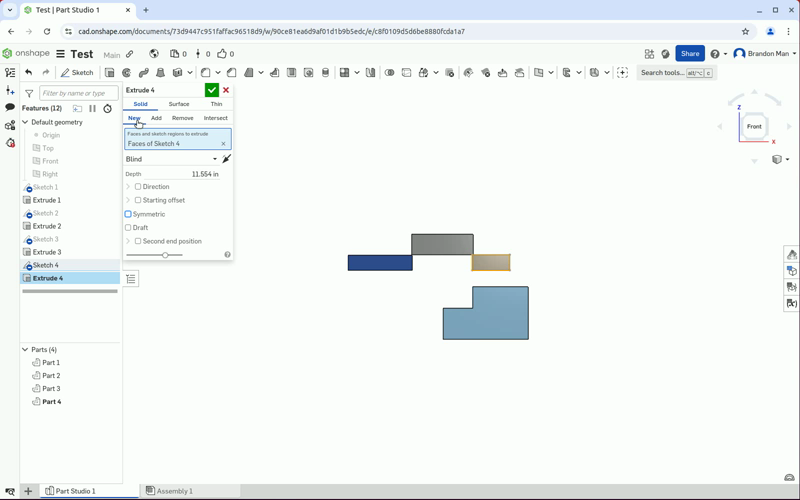
key(space)
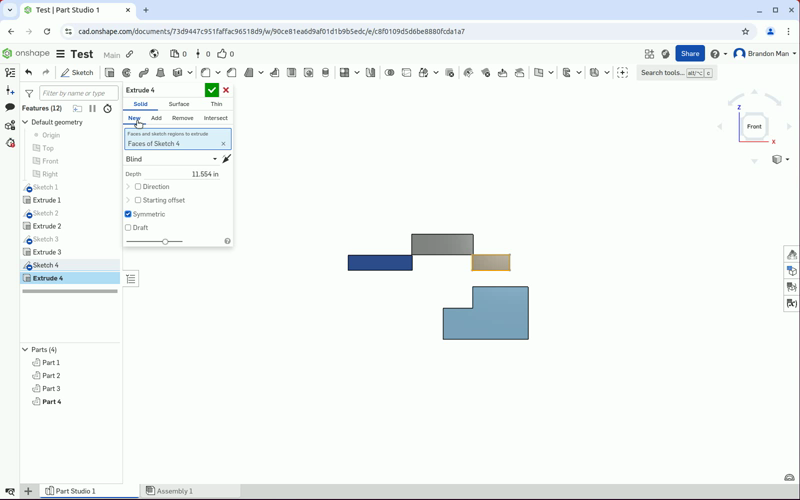
key(enter)
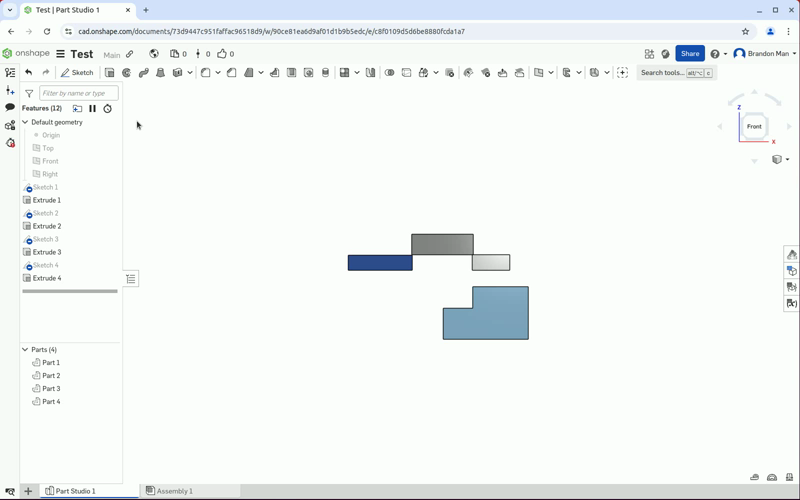
key(shift+h)
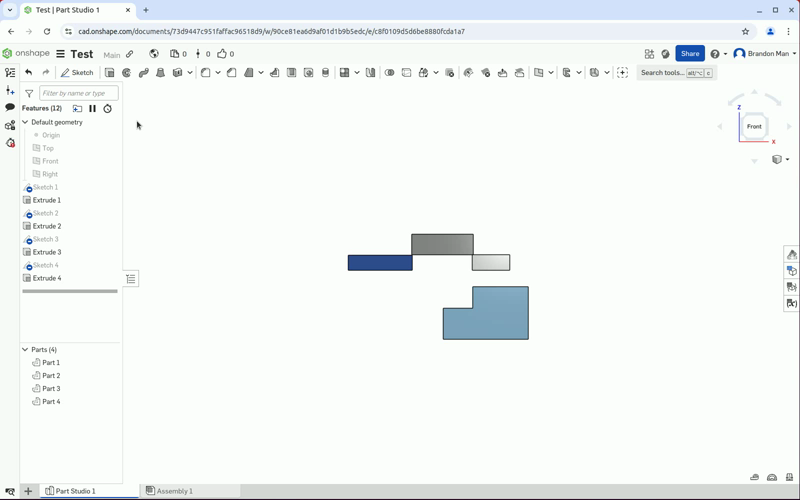
key(shift+h)
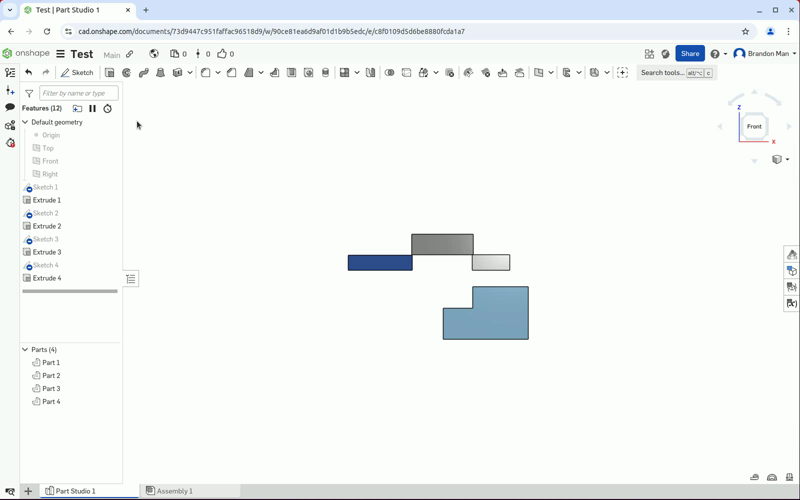
mouse_move(73, 189)
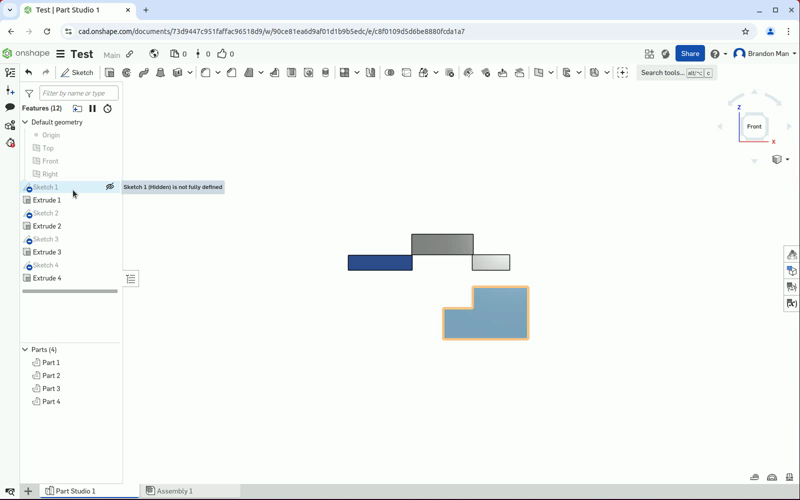
click(73, 189)
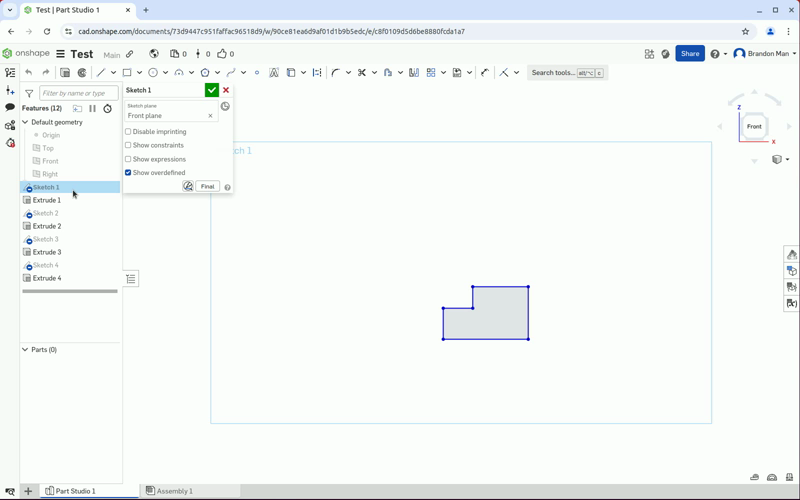
mouse_move(229, 92)
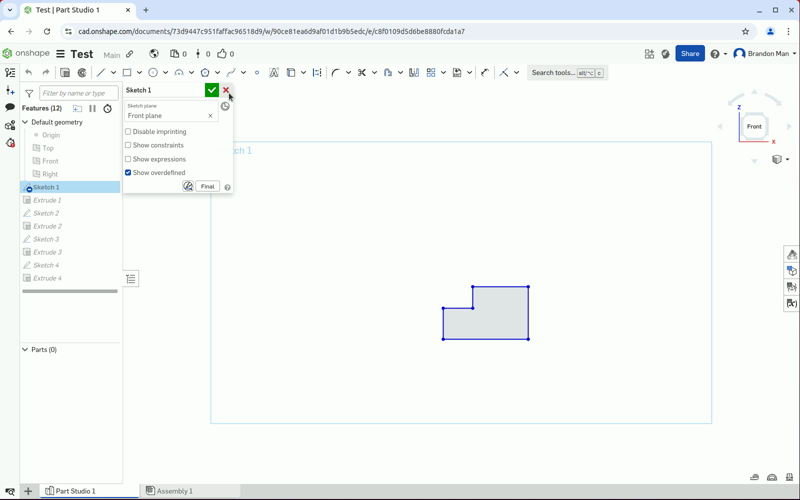
click(229, 92)
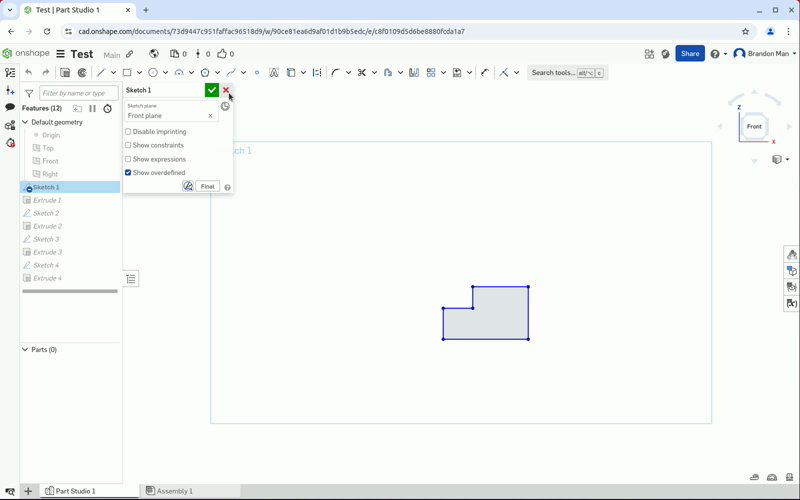
key(shift+s)
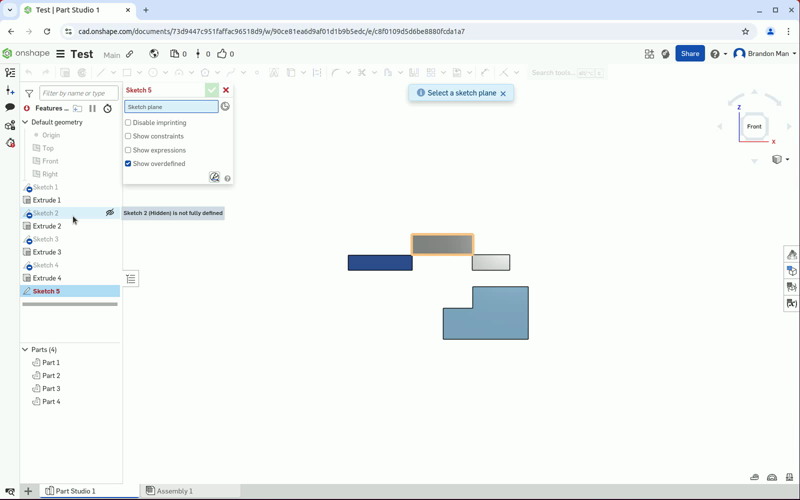
scroll(3)
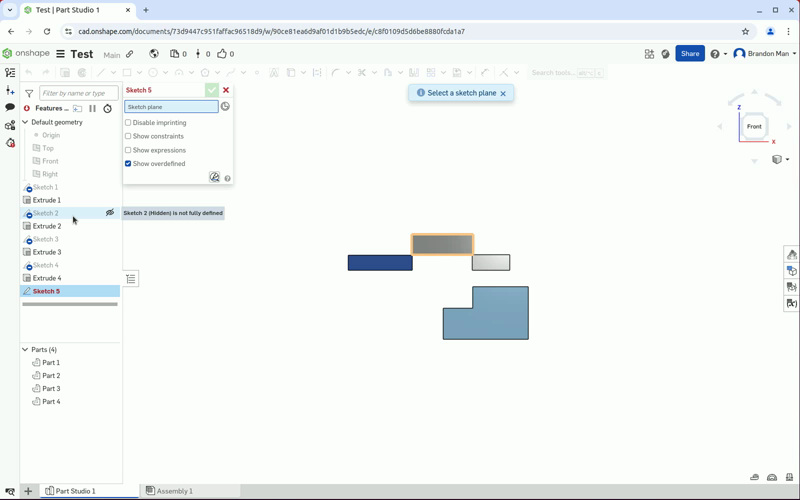
mouse_move(73, 163)
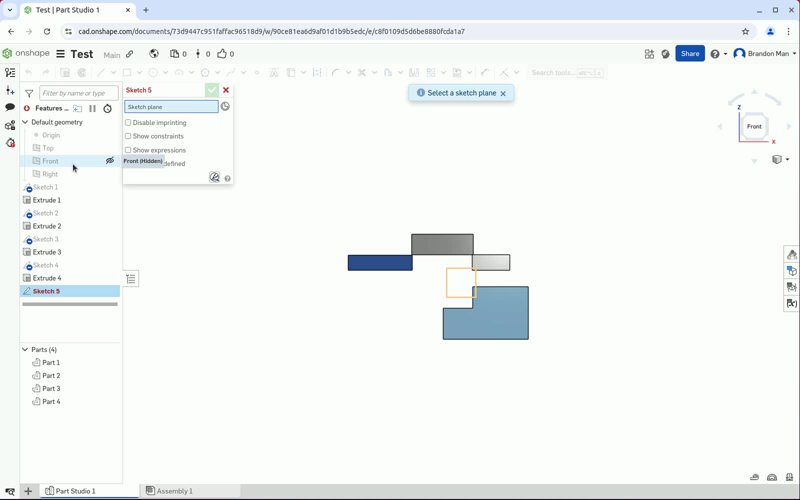
click(73, 163)
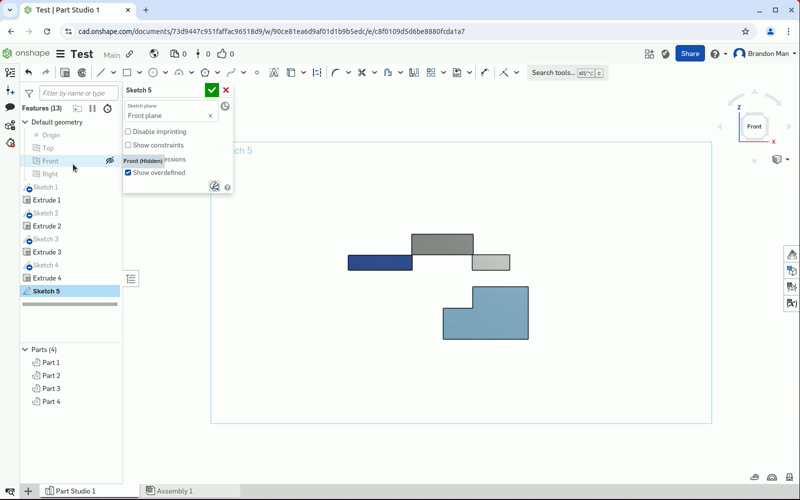
mouse_move(73, 352)
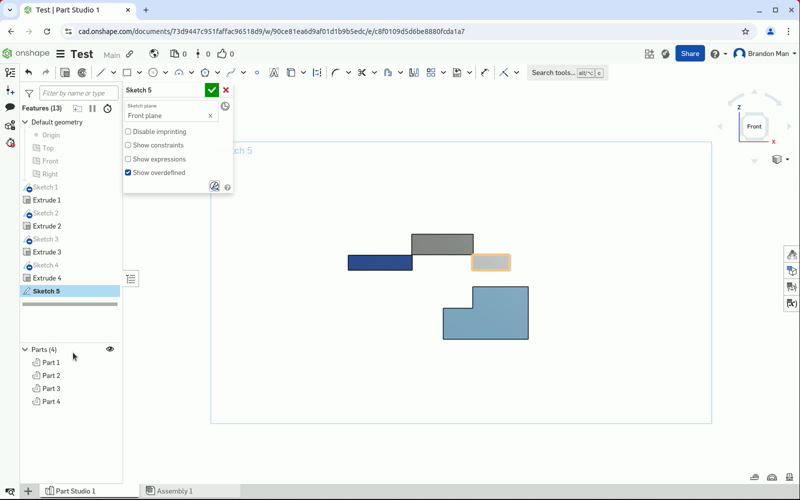
key(y)
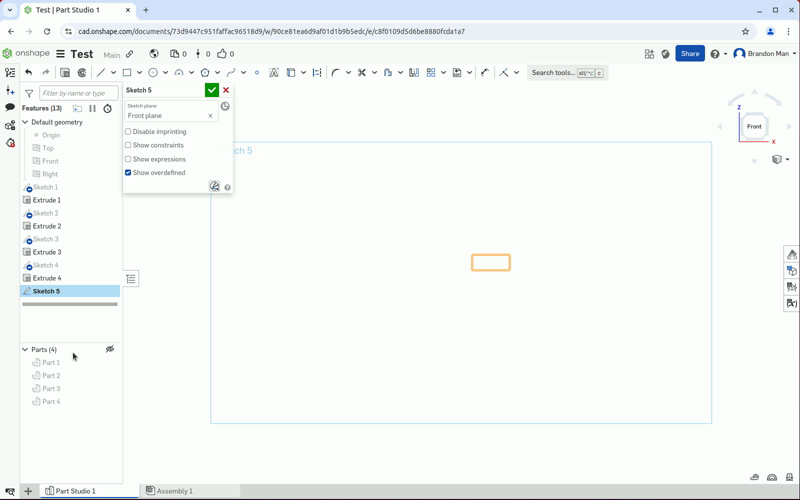
key(l)
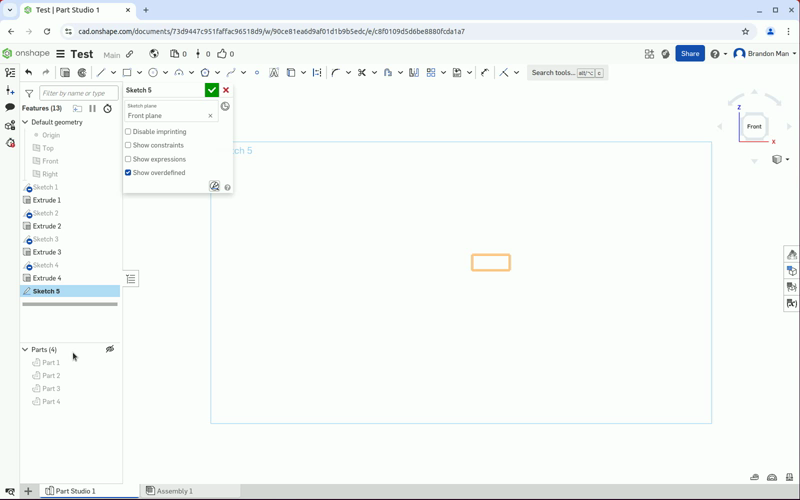
key_down(shift)
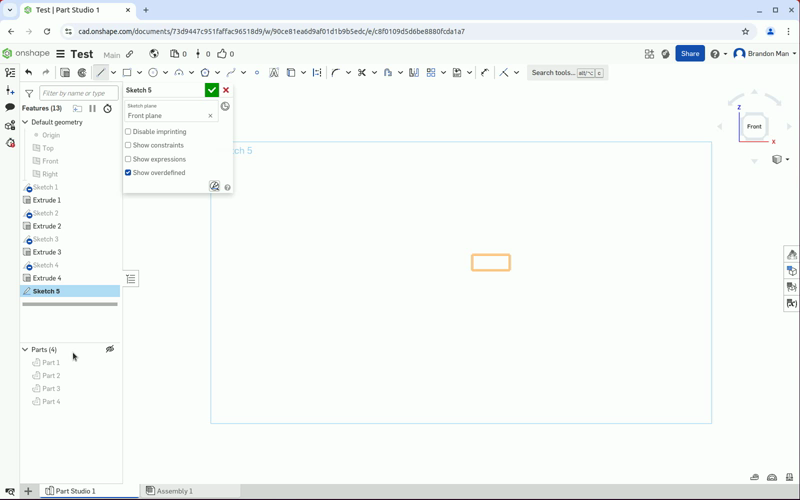
mouse_move(411, 307)
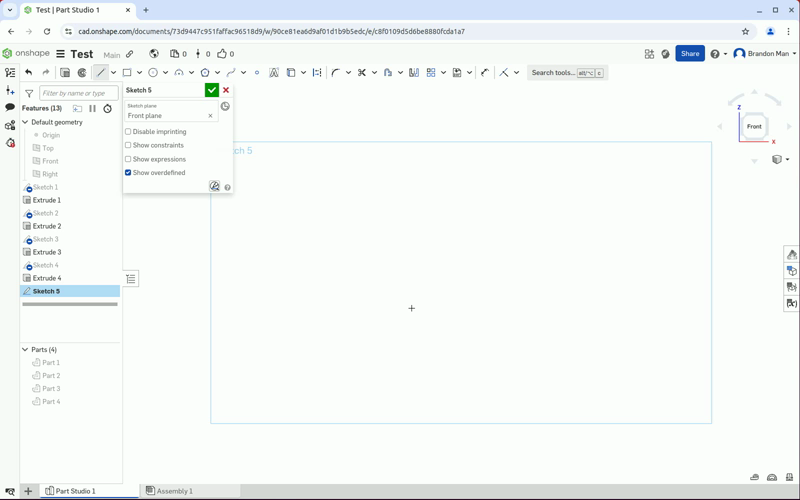
click(411, 307)
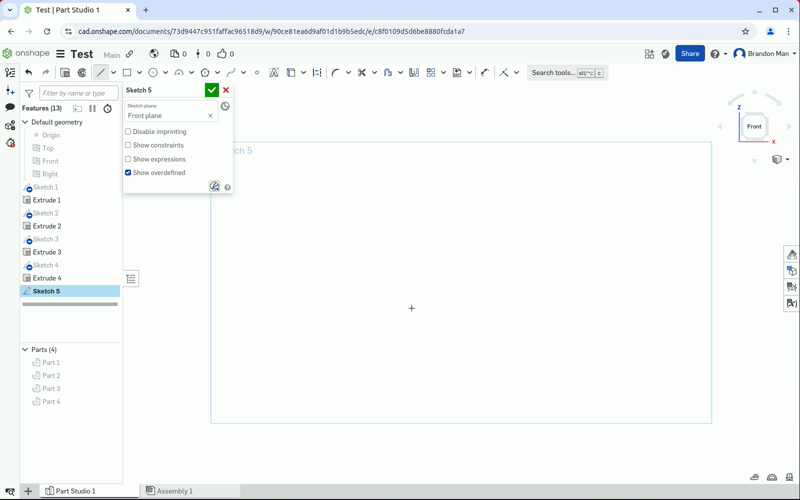
key_up(shift)
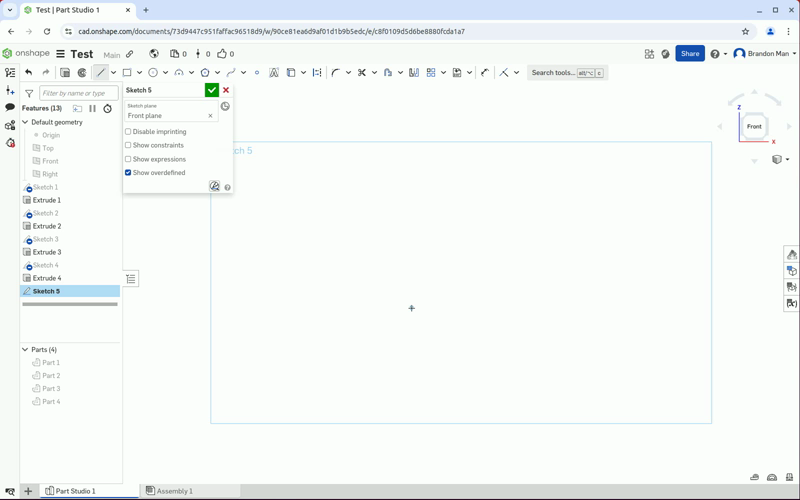
key_down(shift)
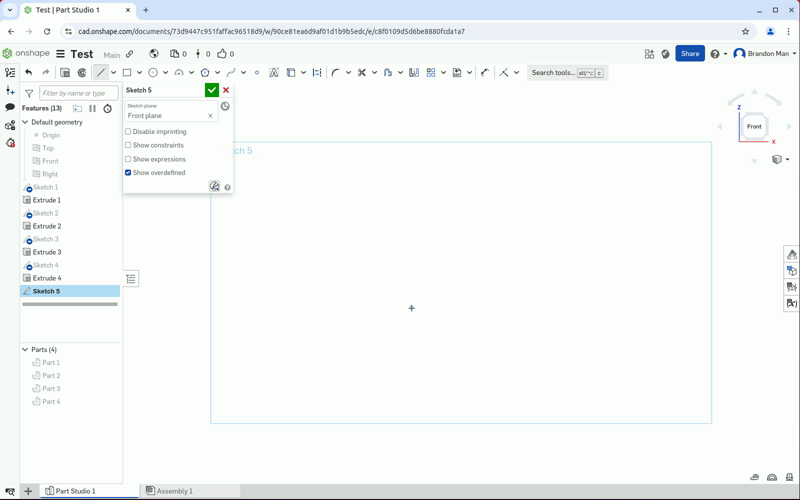
mouse_move(441, 307)
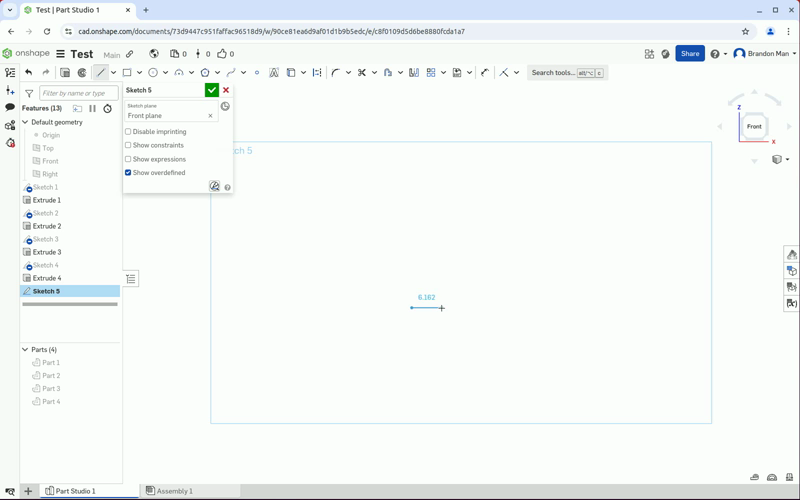
mouse_move(443, 307)
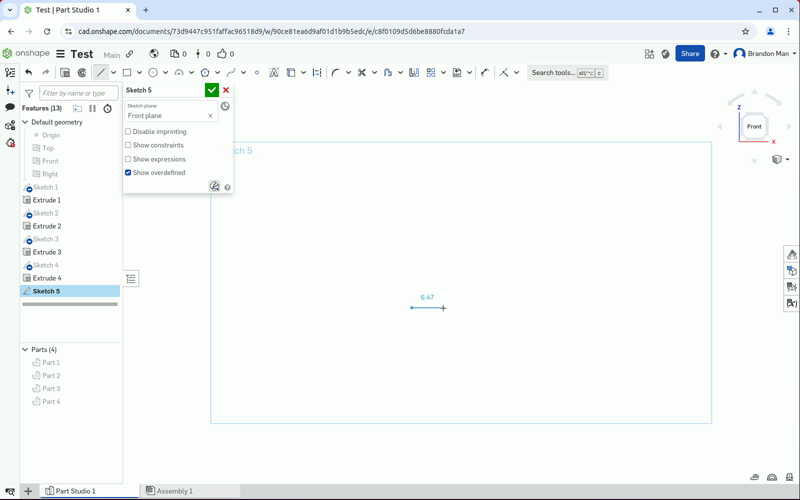
click(443, 307)
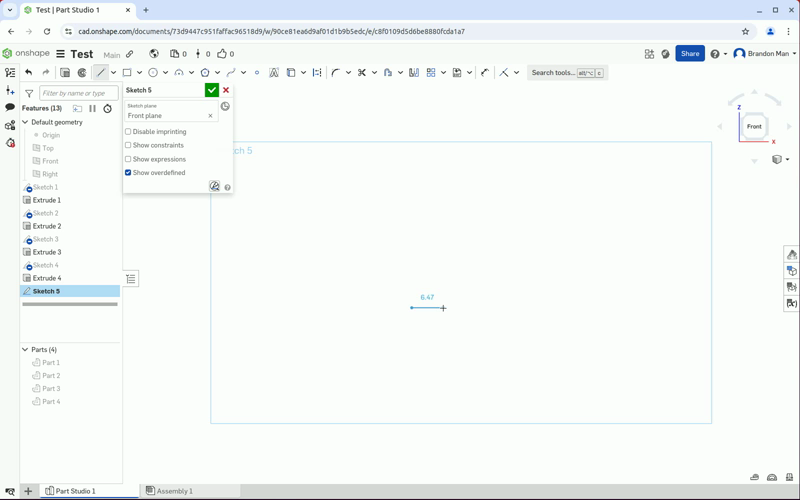
key_up(shift)
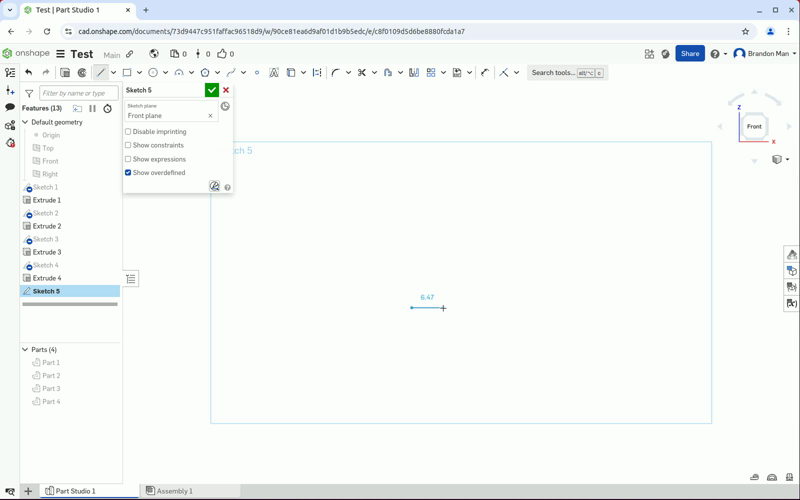
key_down(shift)
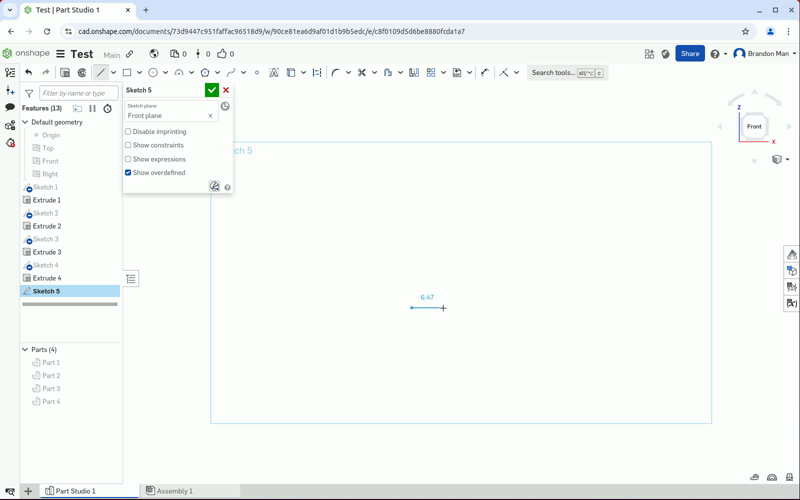
mouse_move(473, 307)
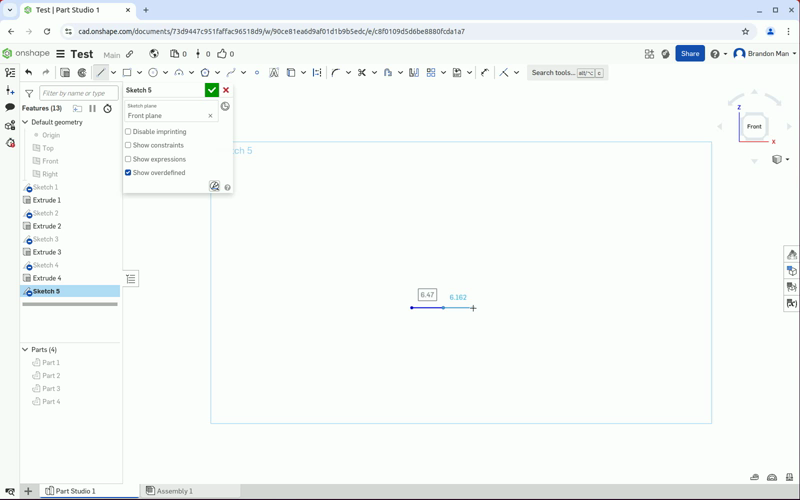
mouse_move(443, 286)
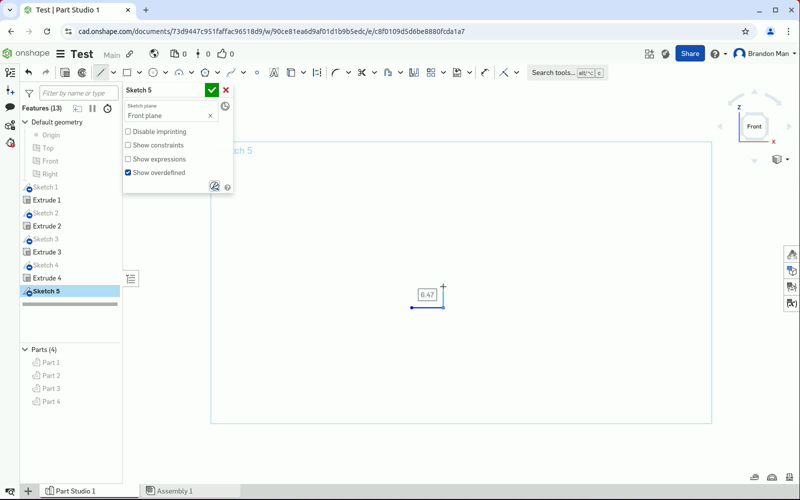
click(443, 286)
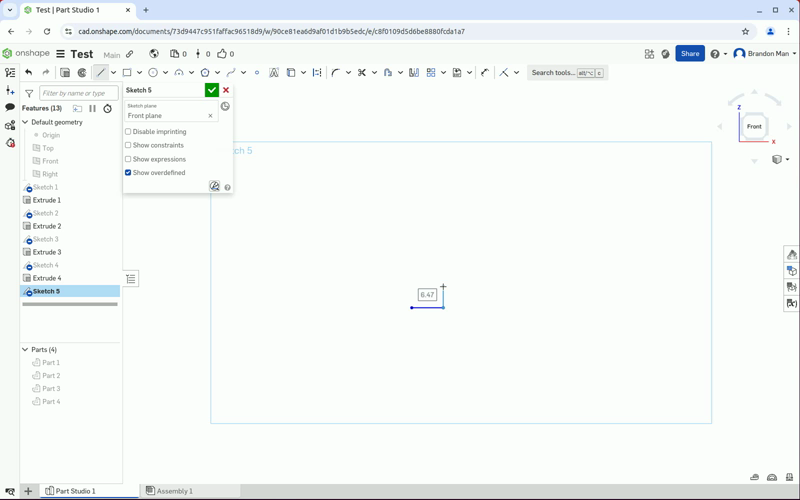
key_up(shift)
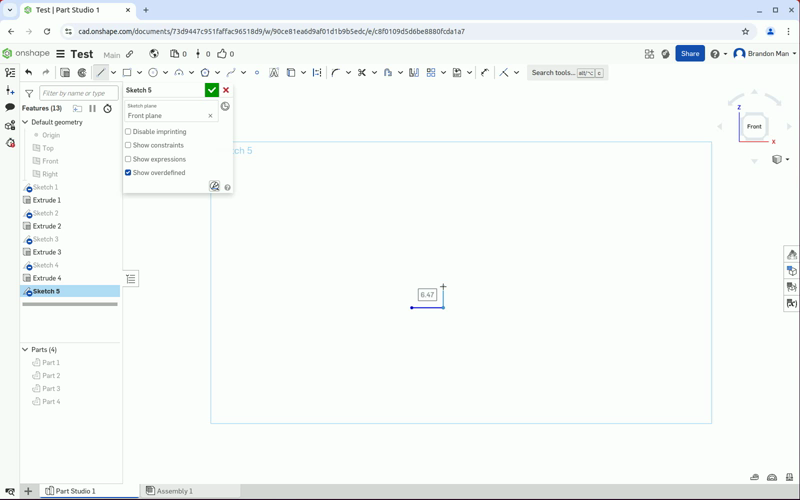
key_down(shift)
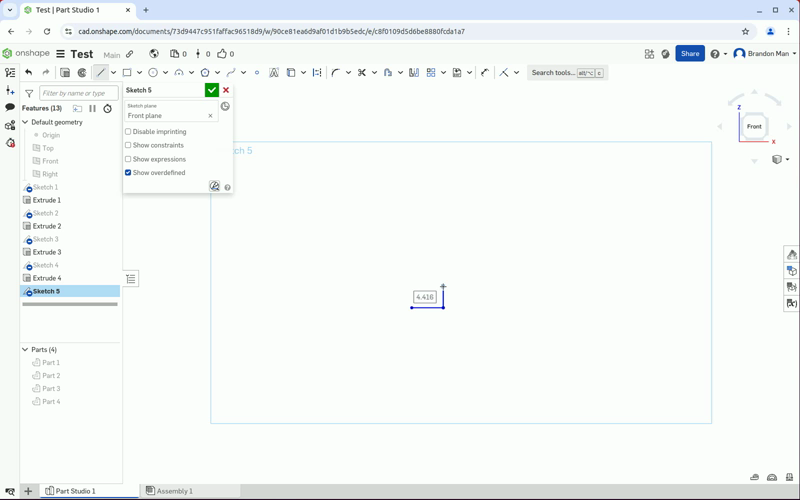
mouse_move(473, 286)
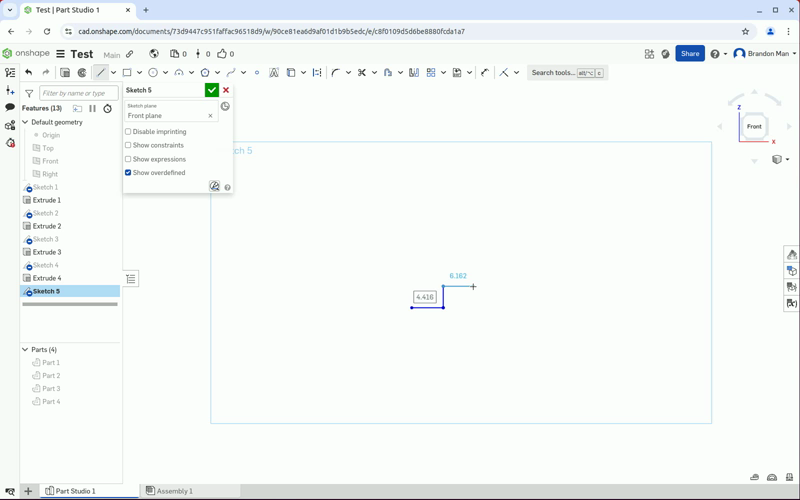
mouse_move(473, 286)
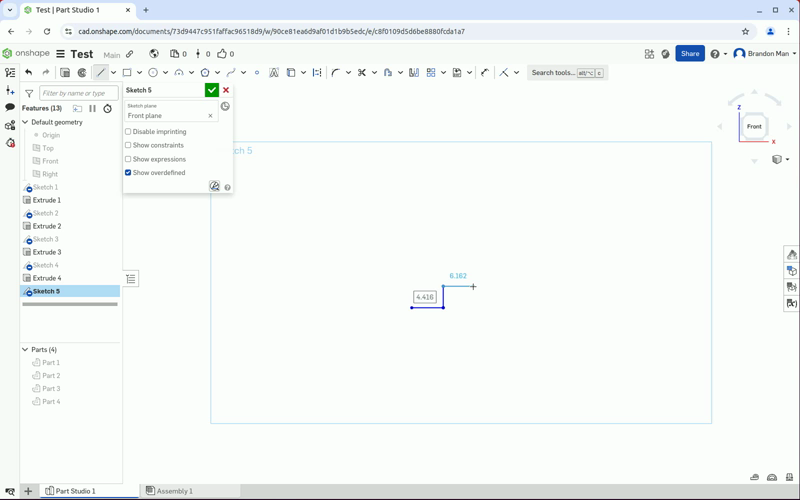
click(473, 286)
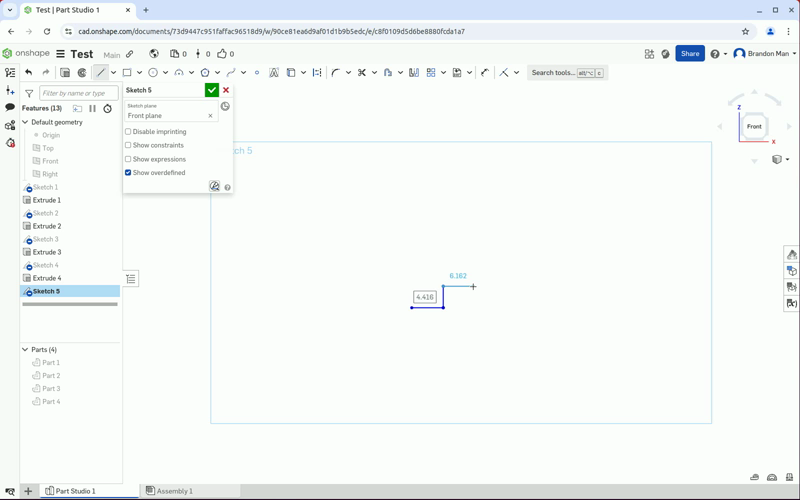
key_up(shift)
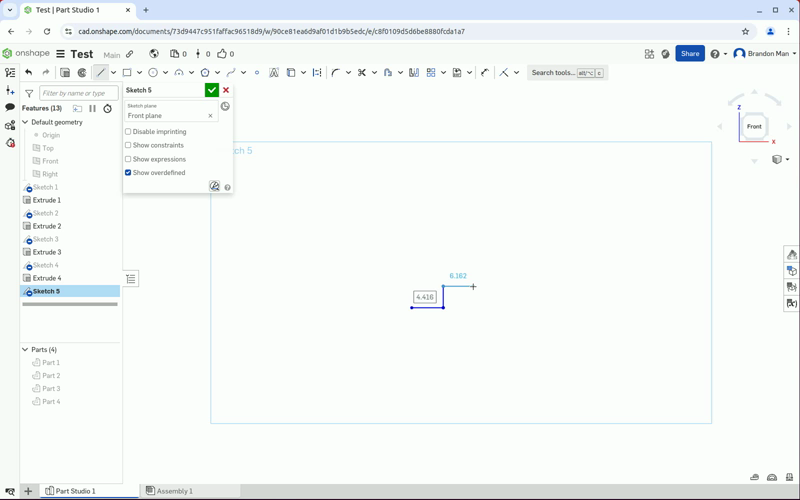
key_down(shift)
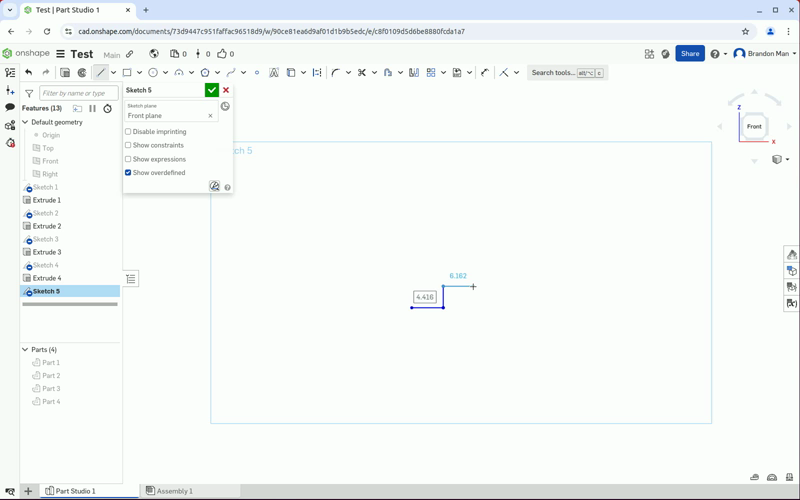
mouse_move(503, 286)
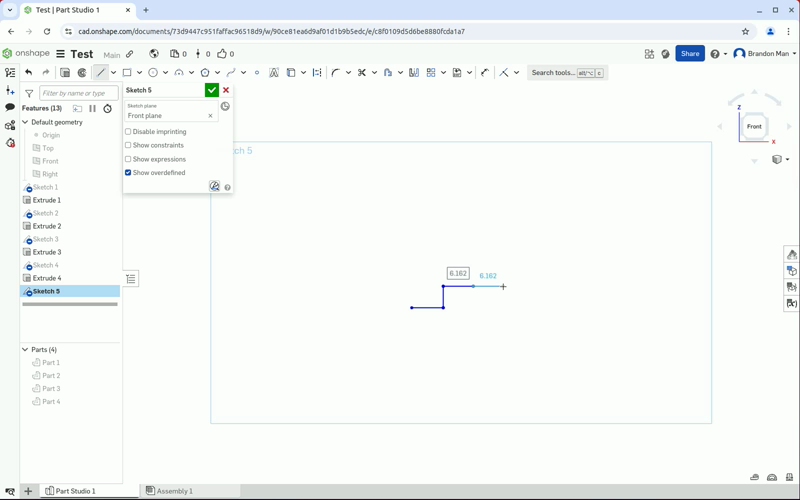
mouse_move(473, 269)
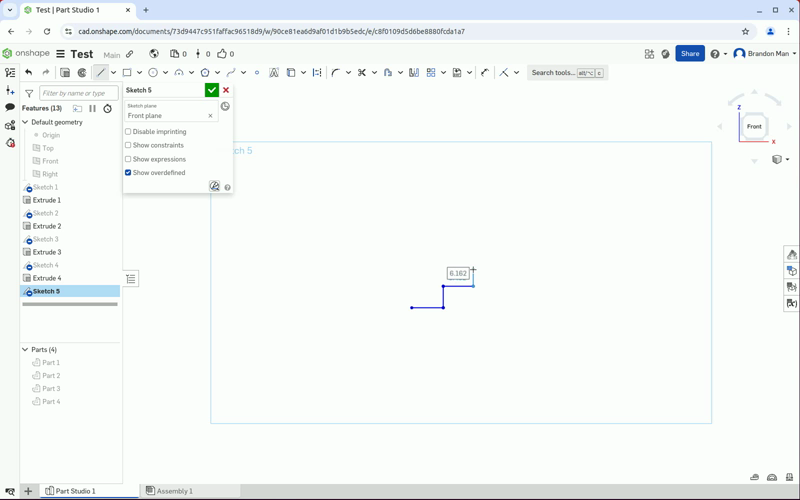
click(473, 269)
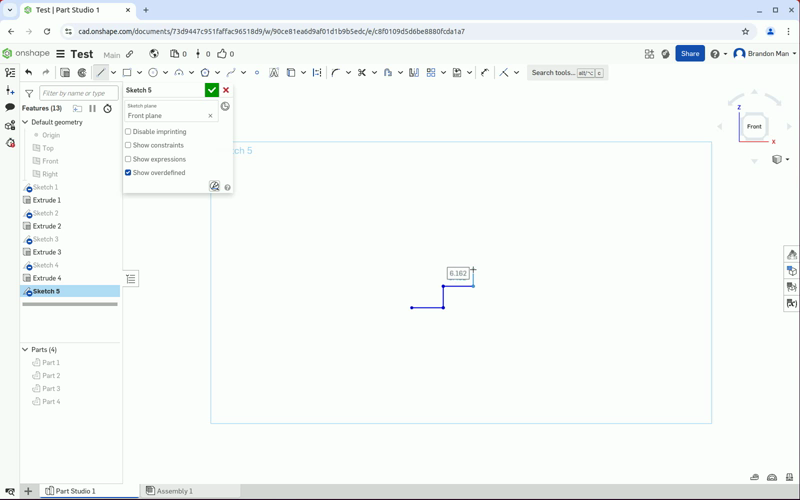
key_up(shift)
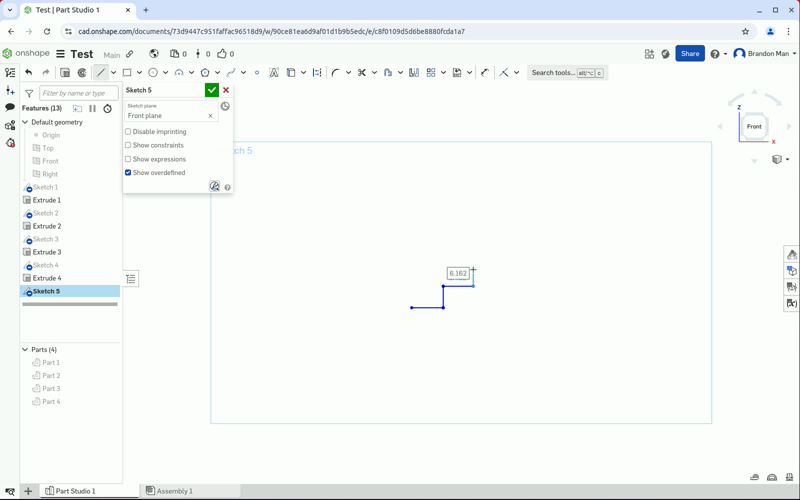
key_down(shift)
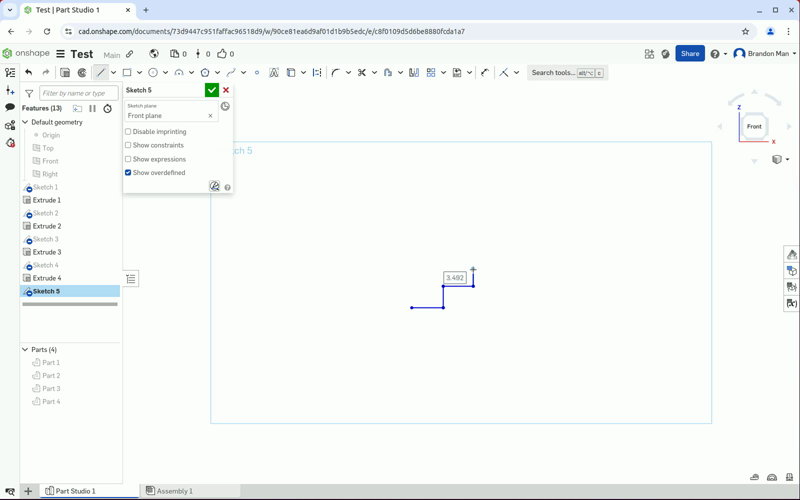
mouse_move(411, 269)
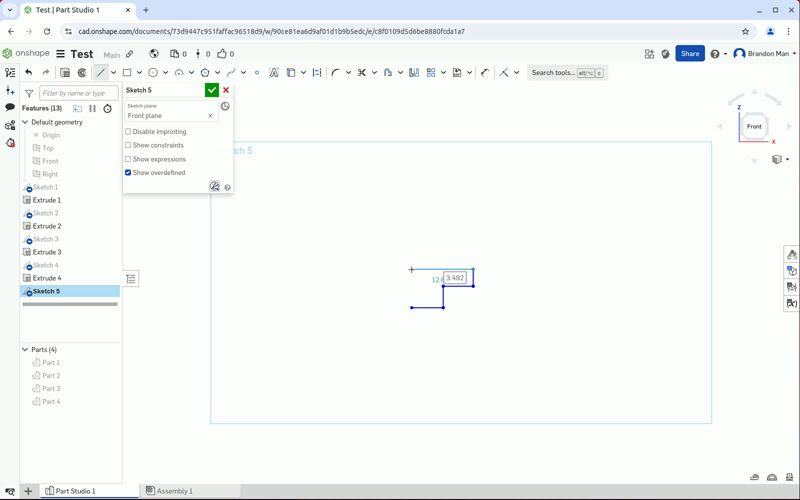
click(411, 269)
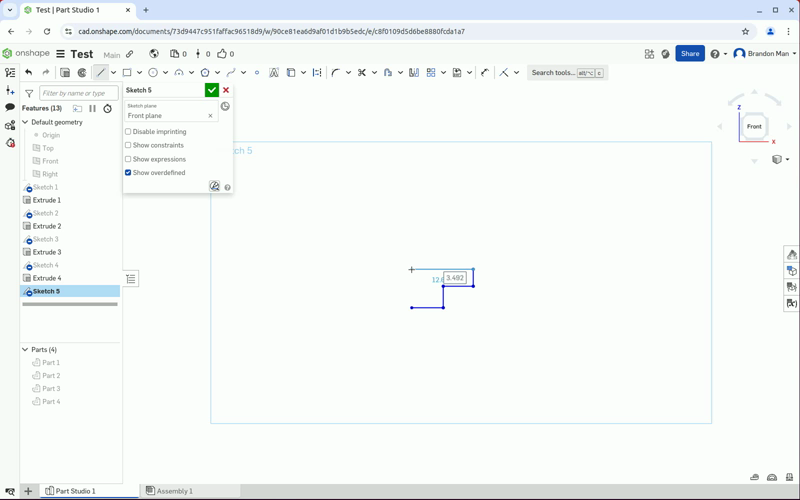
key_up(shift)
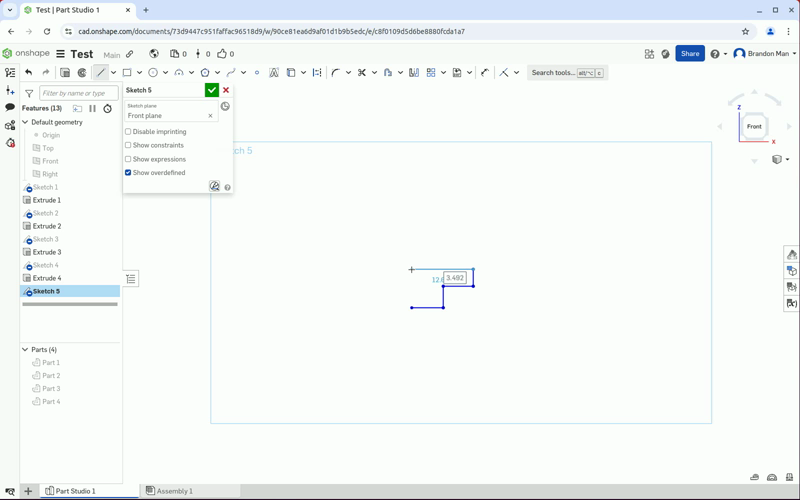
mouse_move(441, 269)
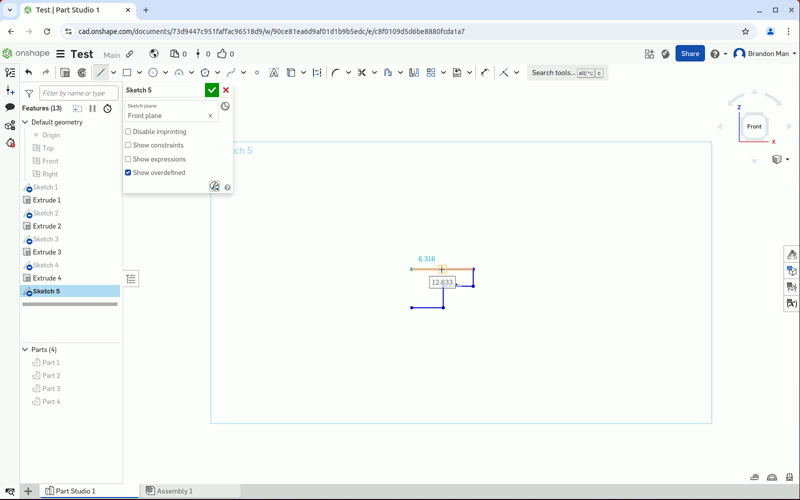
key_down(shift)
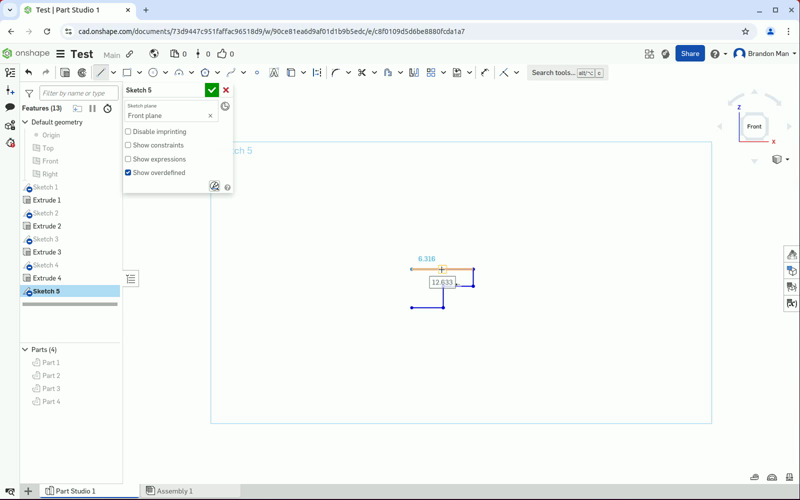
mouse_move(411, 307)
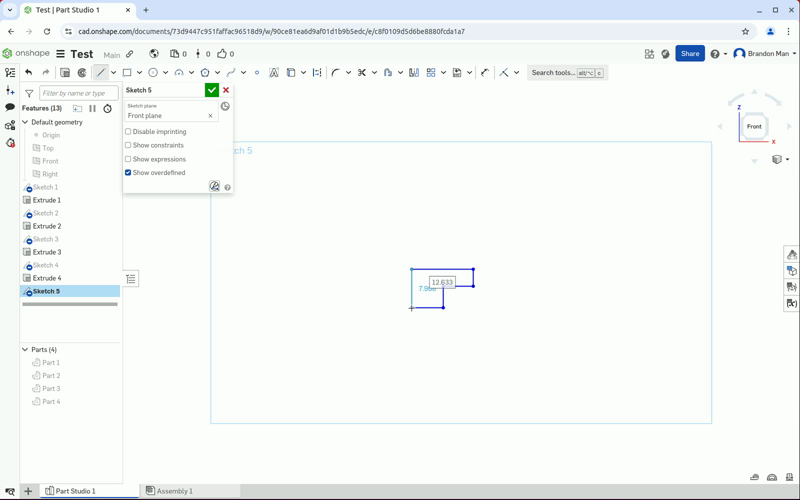
key_up(shift)
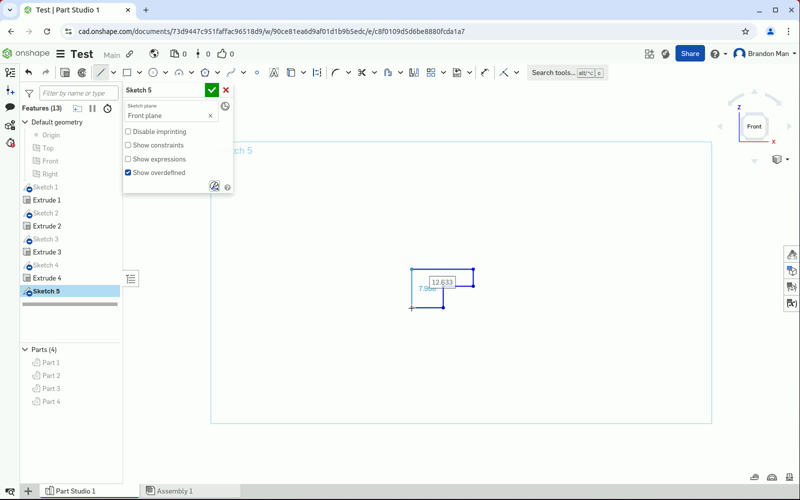
click(411, 307)
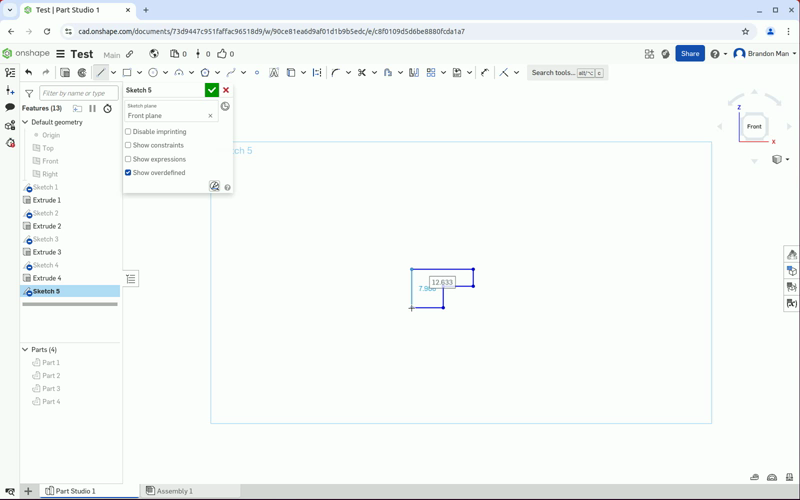
key(esc)
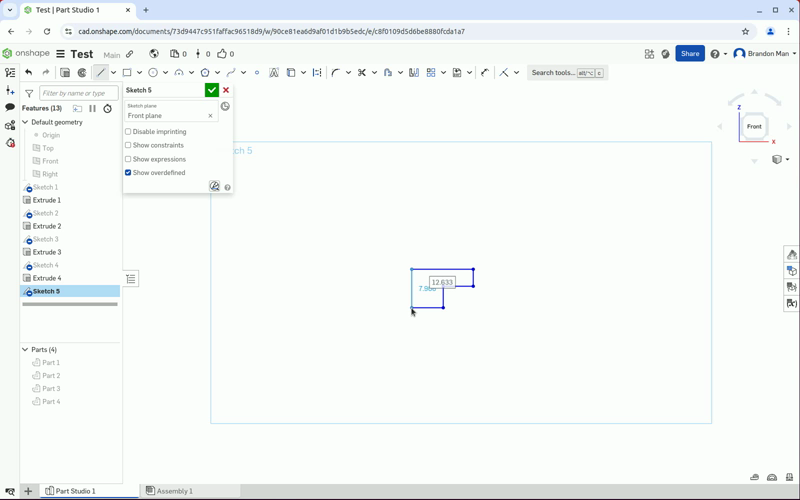
mouse_move(422, 283)
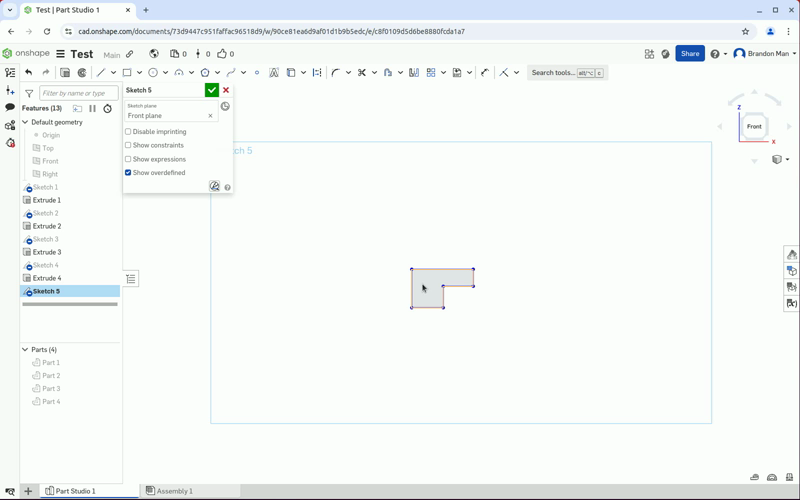
scroll(6)
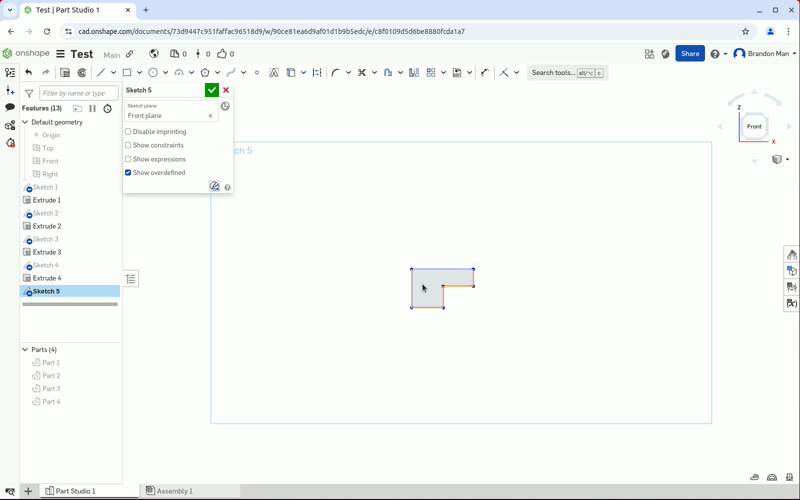
scroll(6)
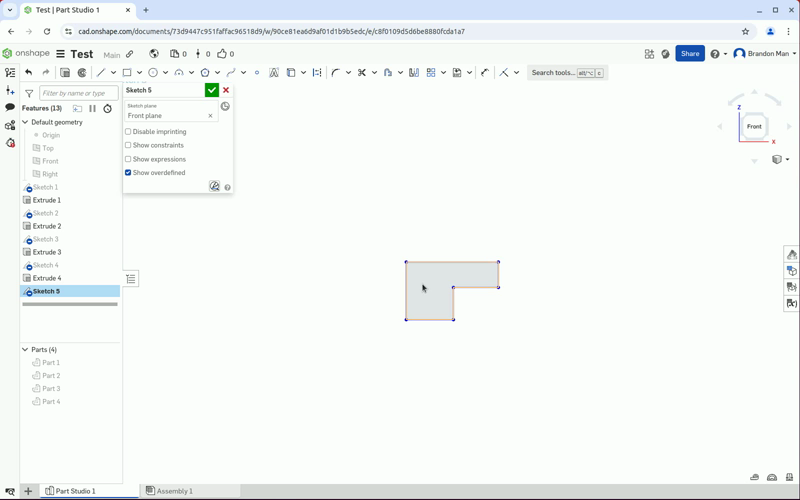
scroll(6)
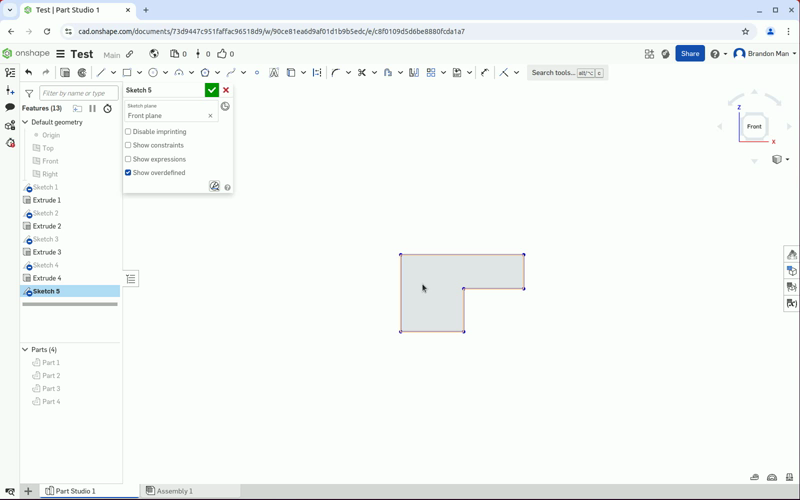
scroll(6)
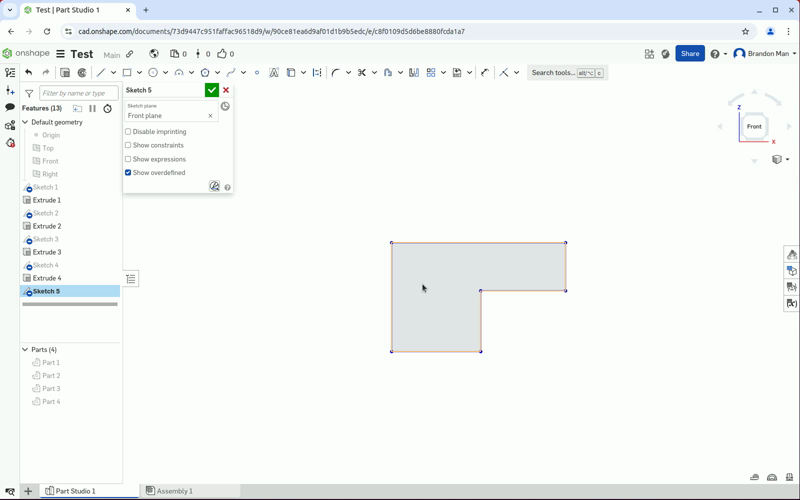
scroll(6)
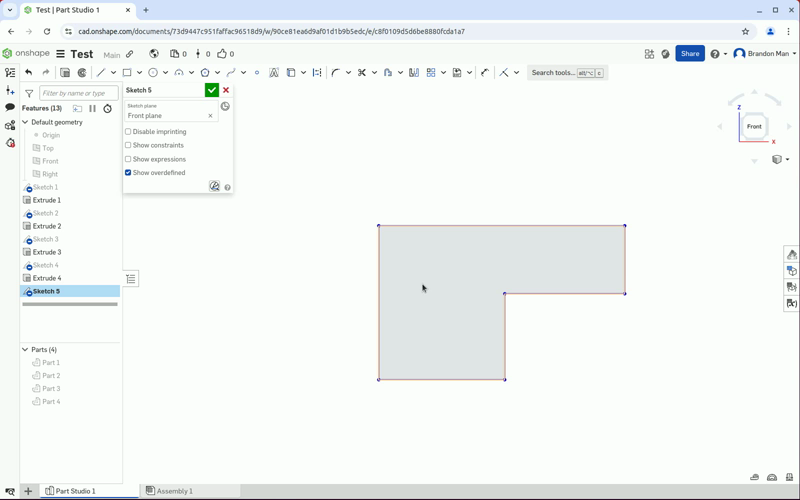
scroll(6)
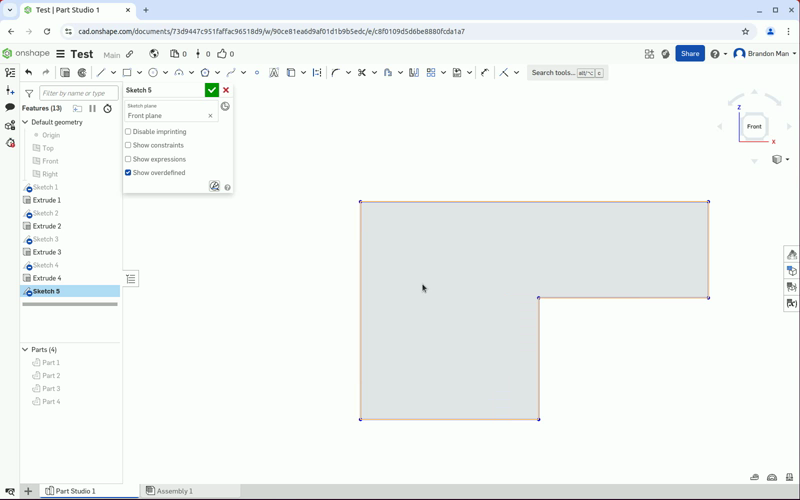
scroll(6)
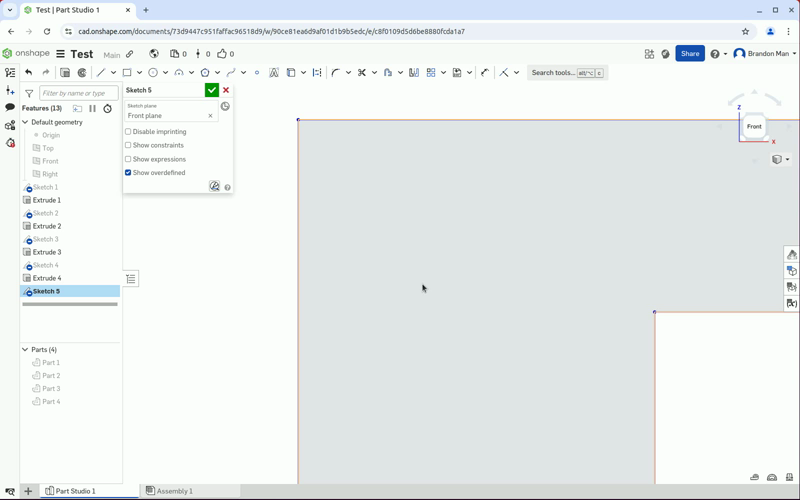
click(422, 283)
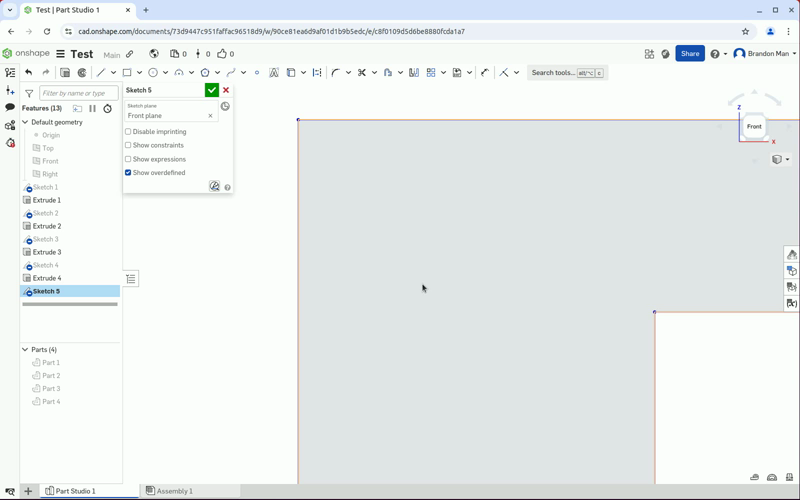
scroll(-6)
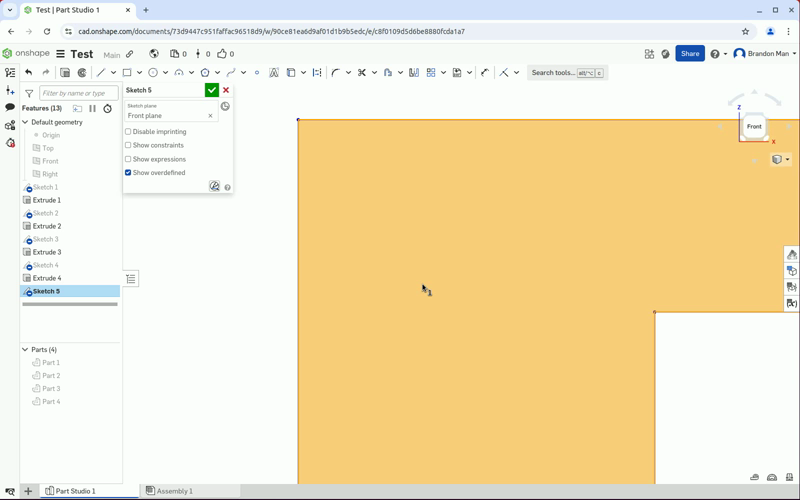
scroll(-6)
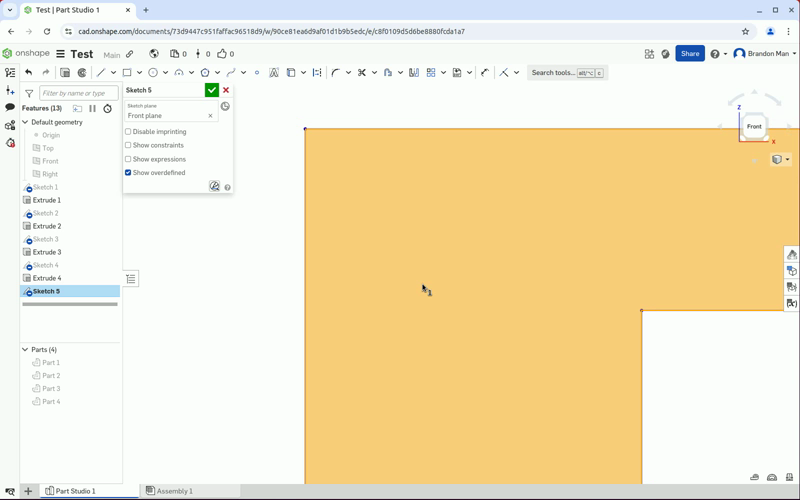
scroll(-6)
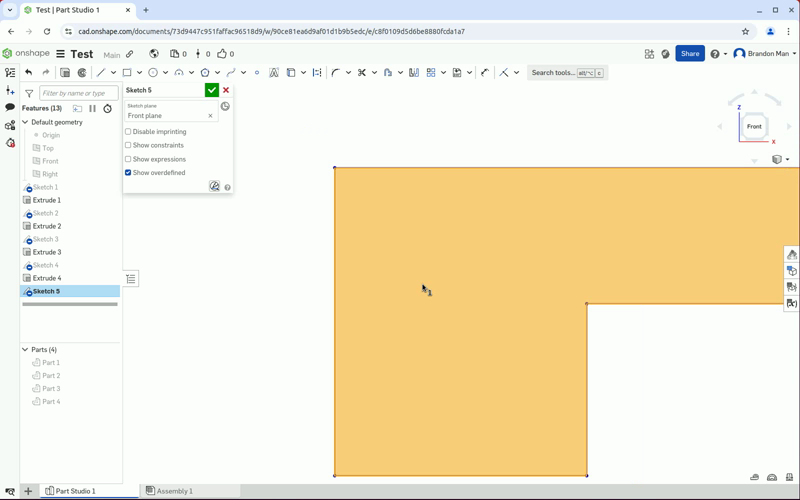
scroll(-6)
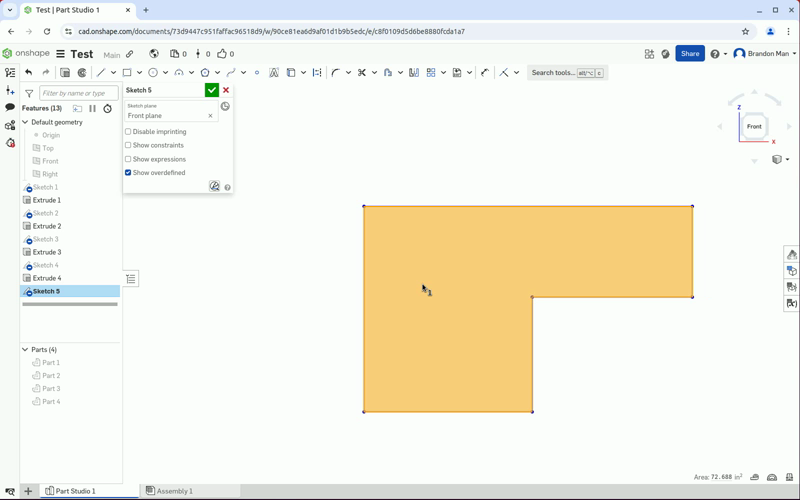
scroll(-6)
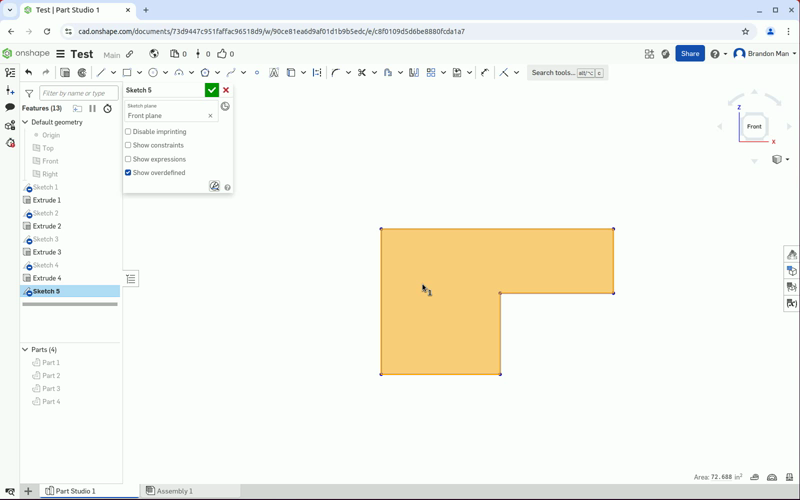
scroll(-6)
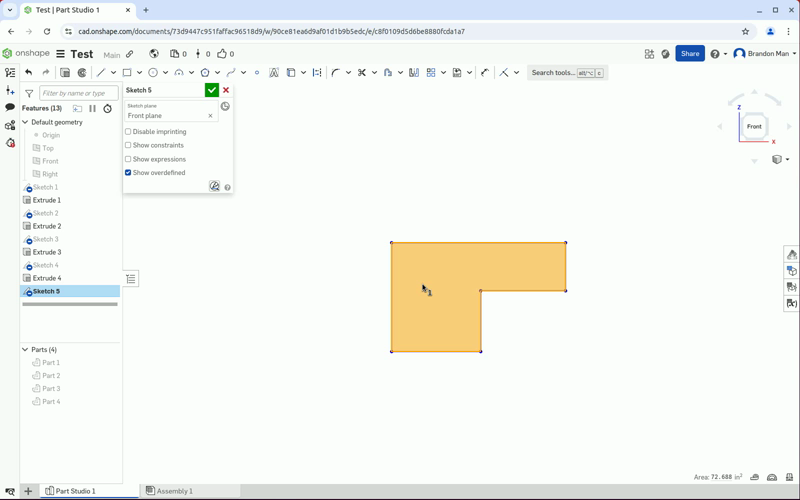
scroll(-6)
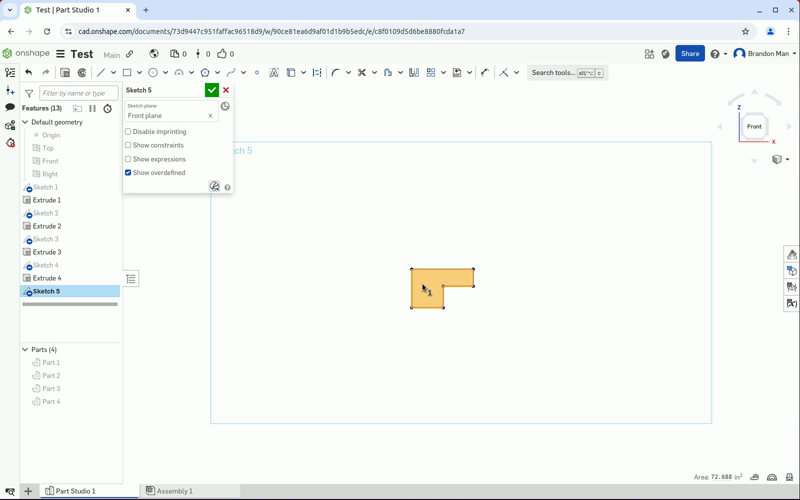
mouse_move(73, 352)
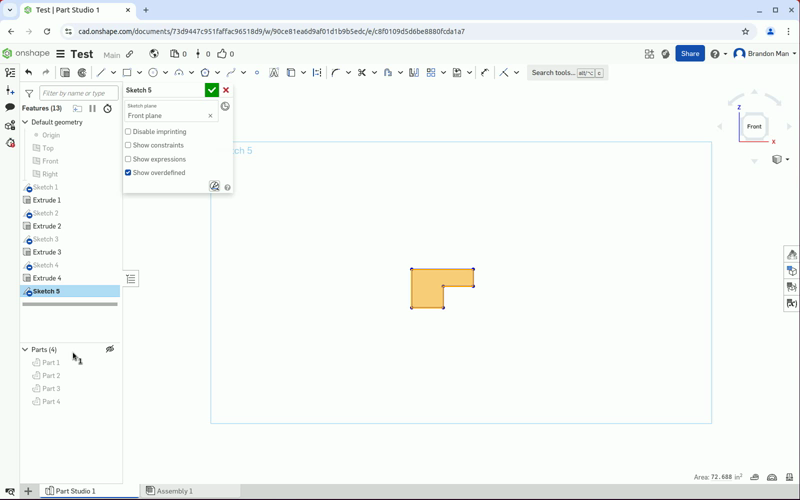
key(shift+y)
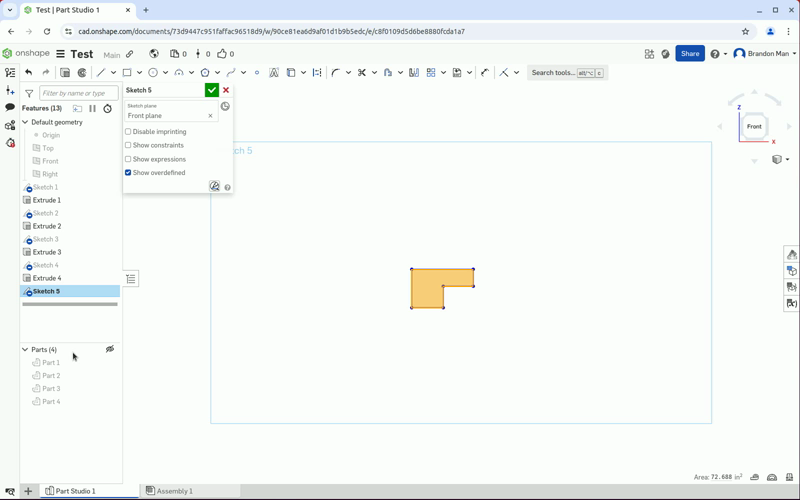
key(shift+e)
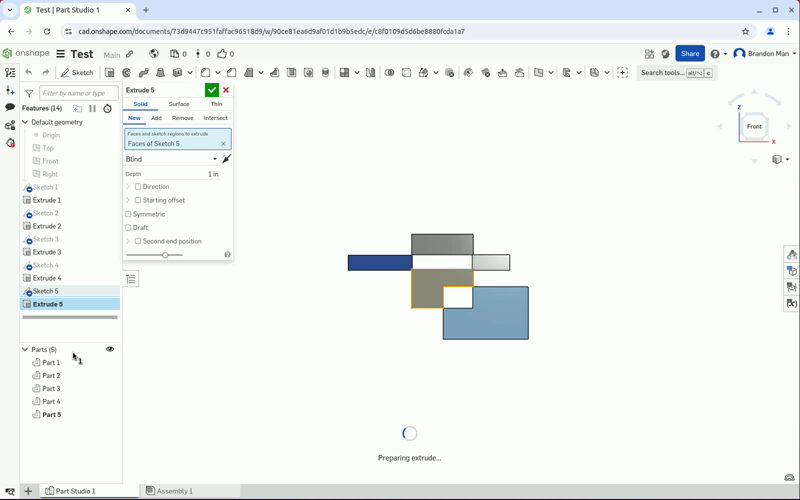
mouse_move(143, 106)
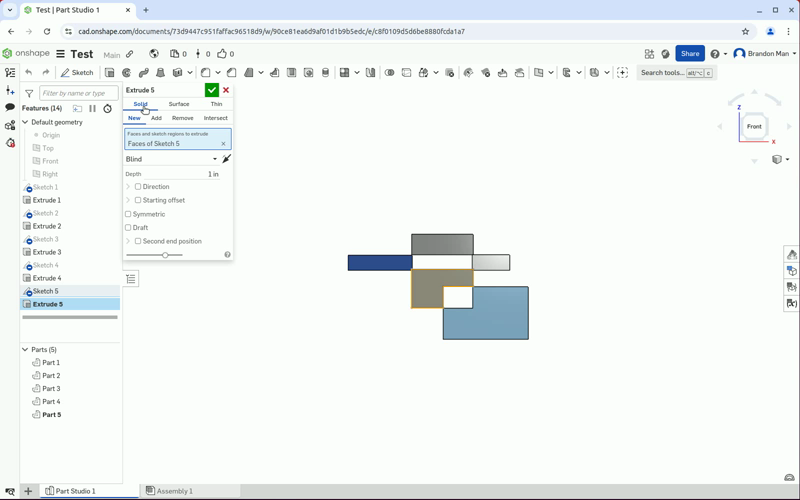
click(143, 106)
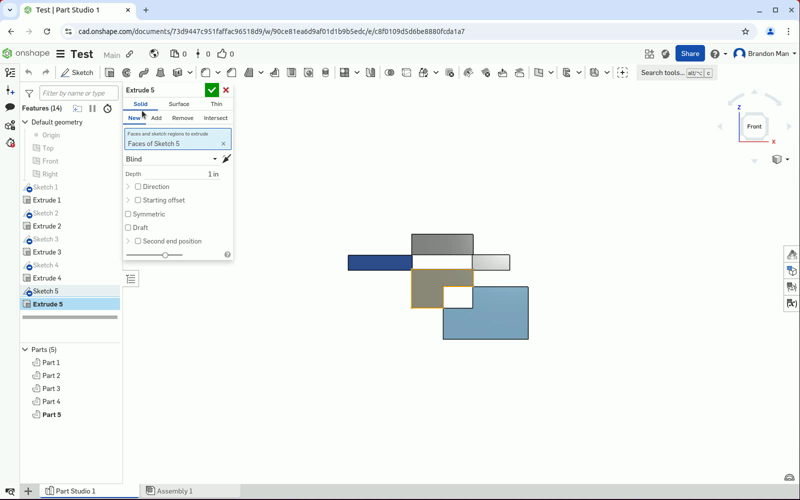
mouse_move(137, 120)
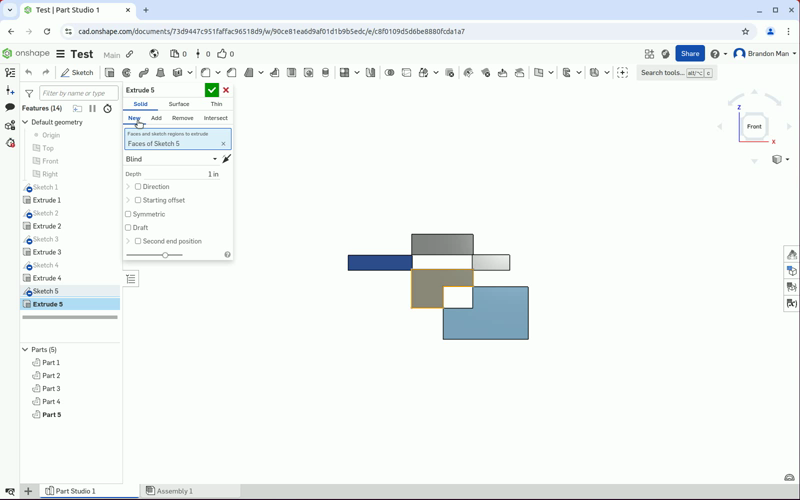
click(137, 120)
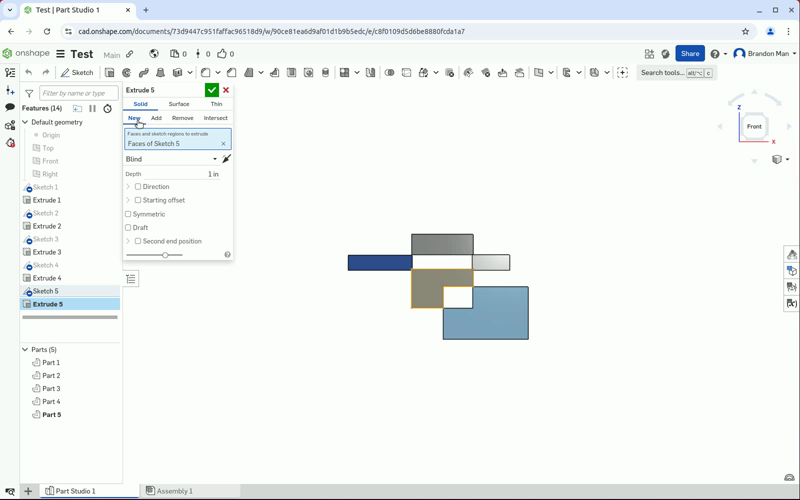
key(tab, 4)
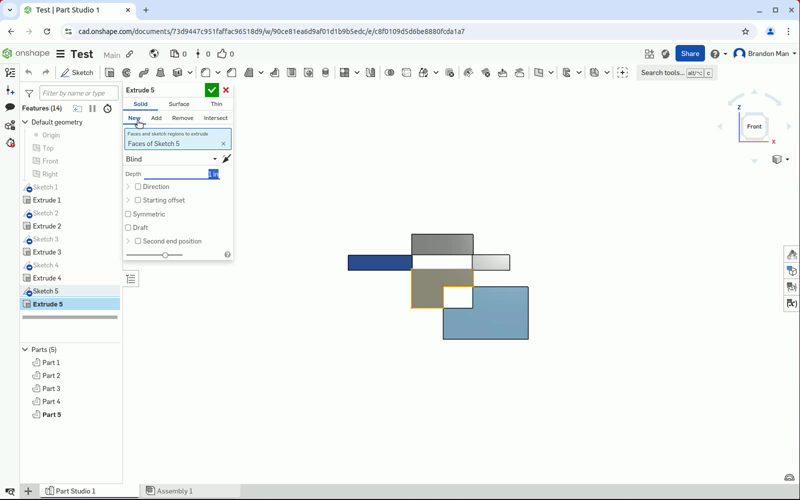
text(11.554)
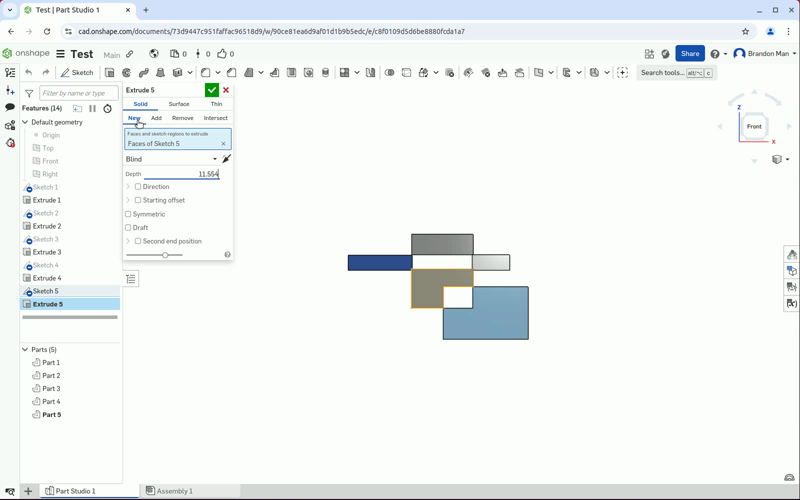
key(tab, 3)
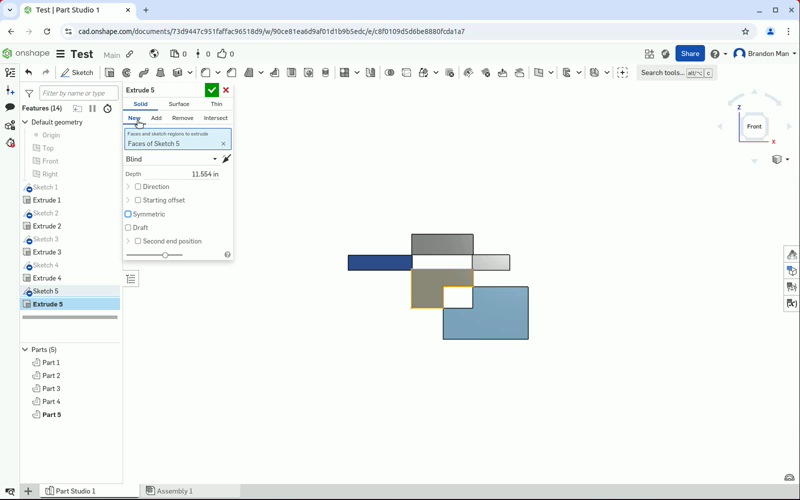
key(space)
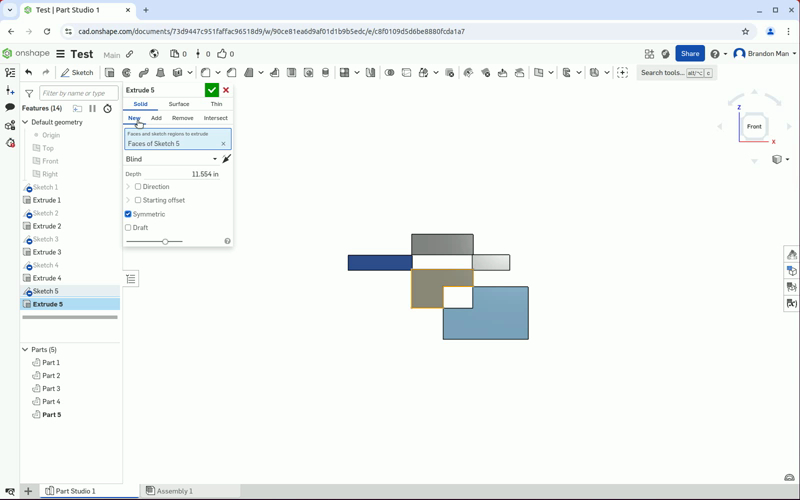
key(enter)
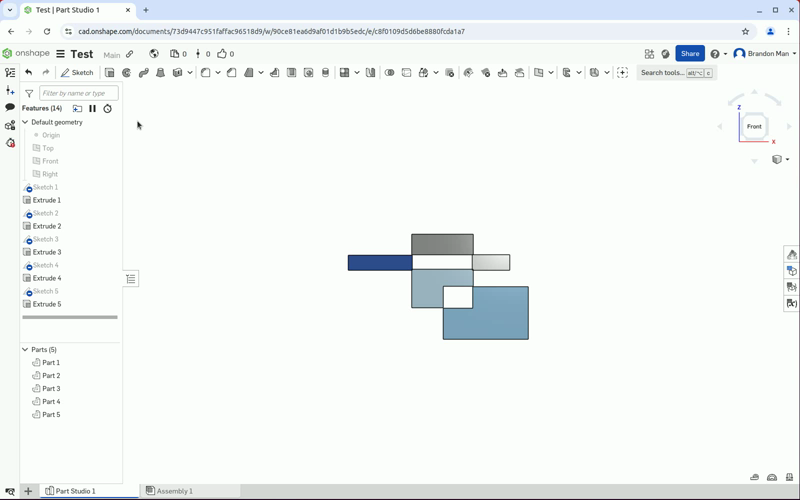
key(shift+h)
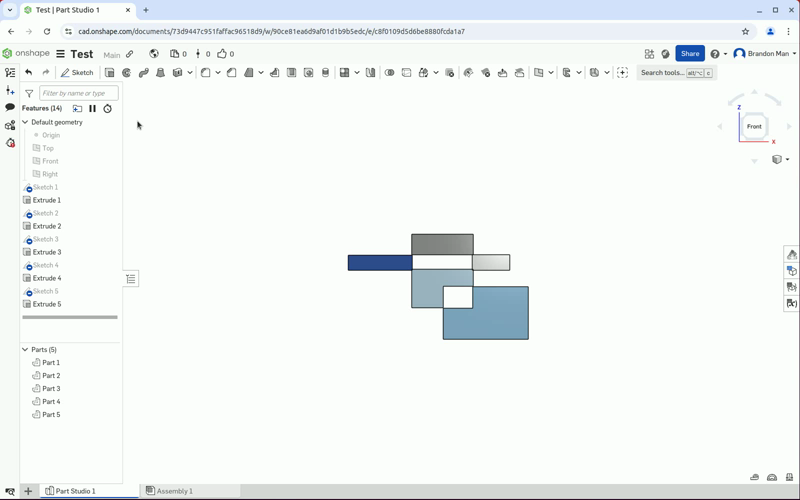
key(shift+h)
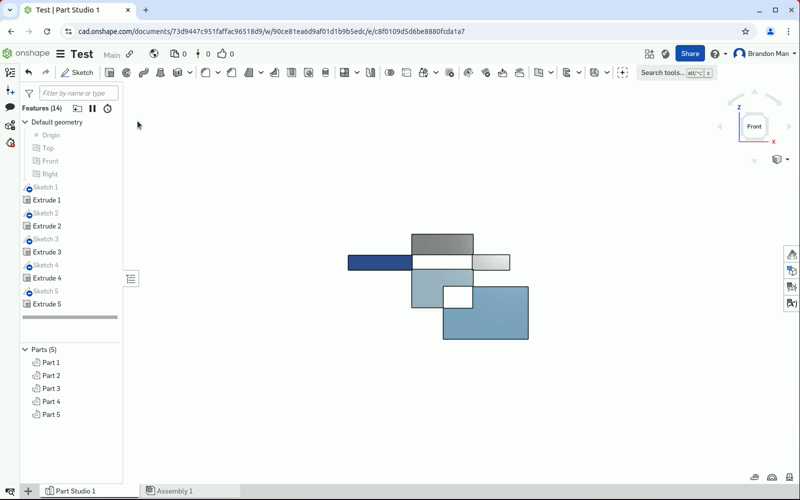
mouse_move(73, 189)
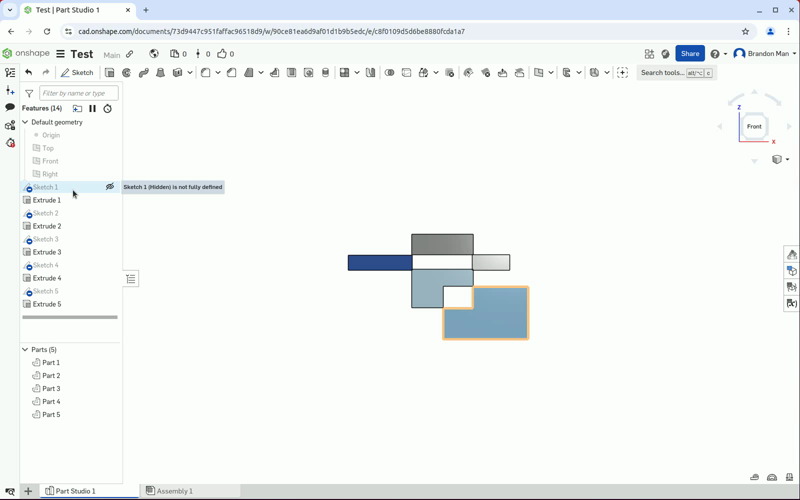
click(73, 189)
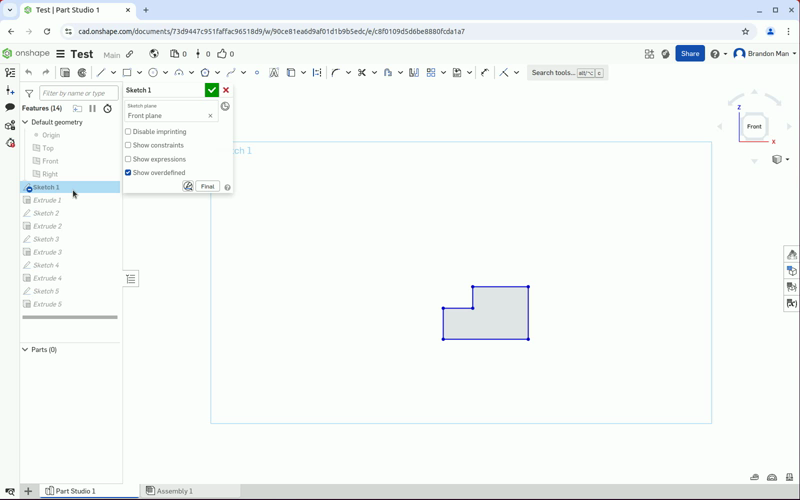
mouse_move(229, 92)
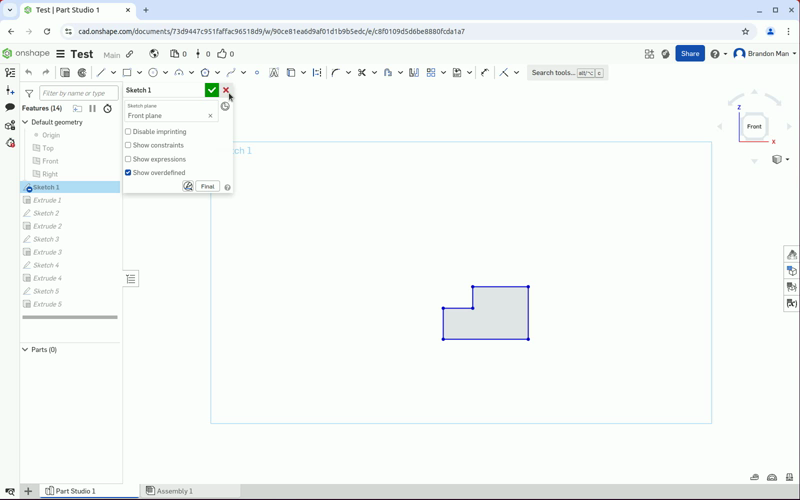
click(229, 92)
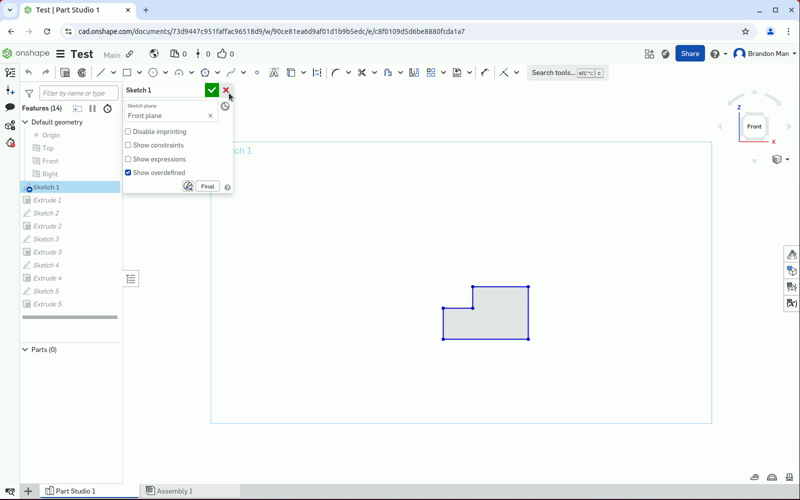
key(shift+s)
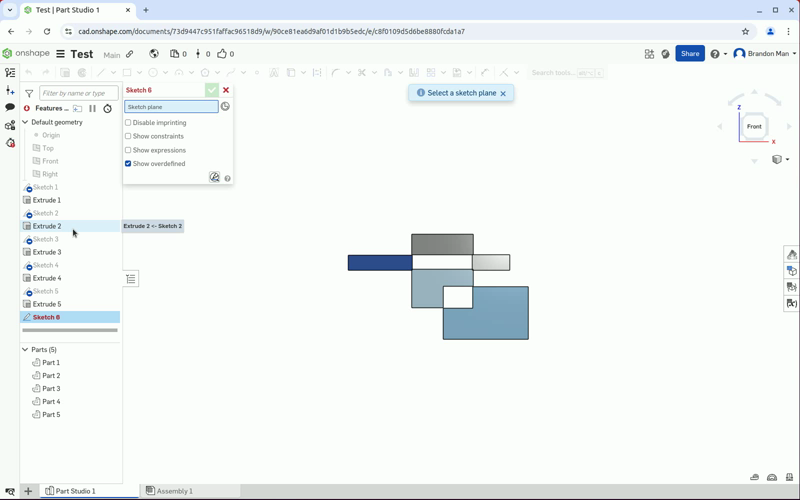
scroll(3)
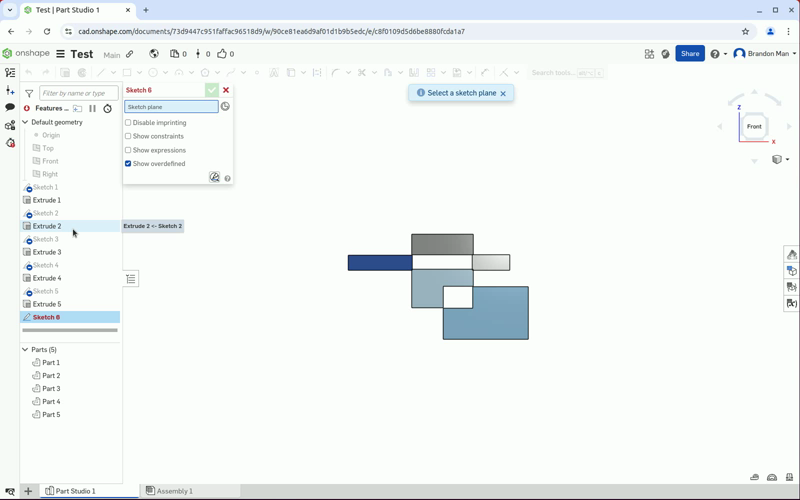
mouse_move(73, 163)
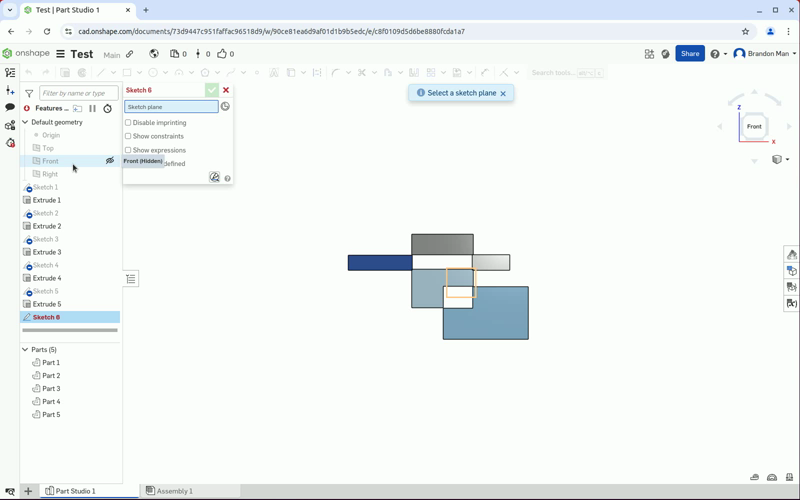
click(73, 163)
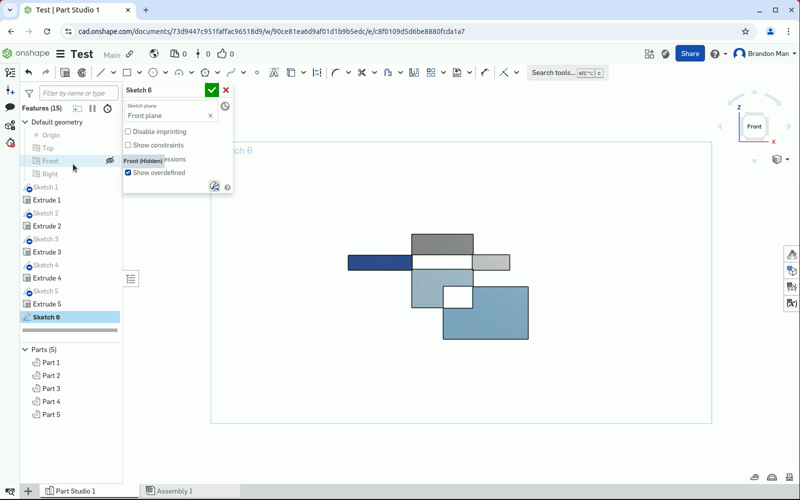
mouse_move(73, 352)
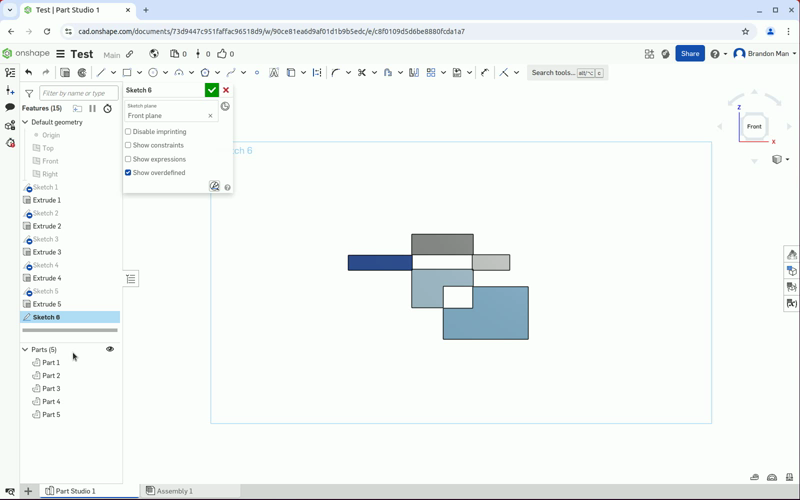
key(y)
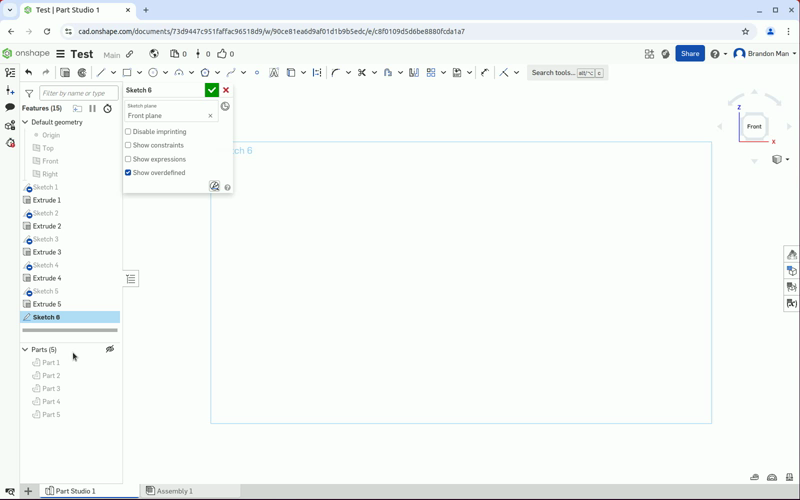
key(l)
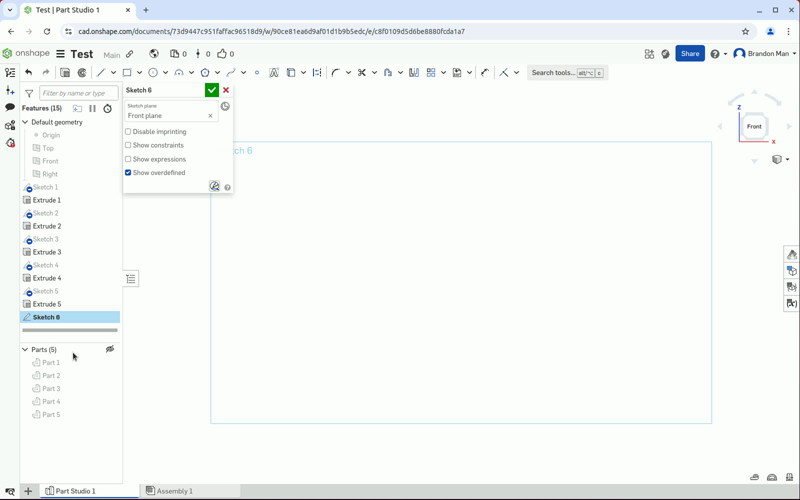
key_down(shift)
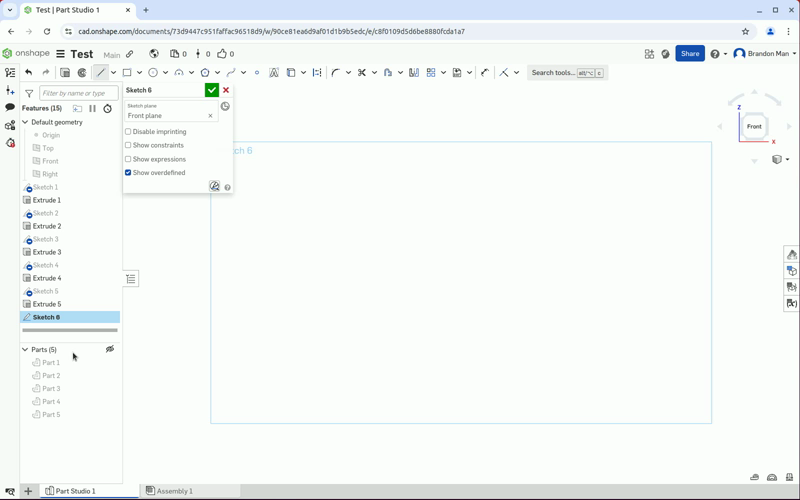
mouse_move(443, 307)
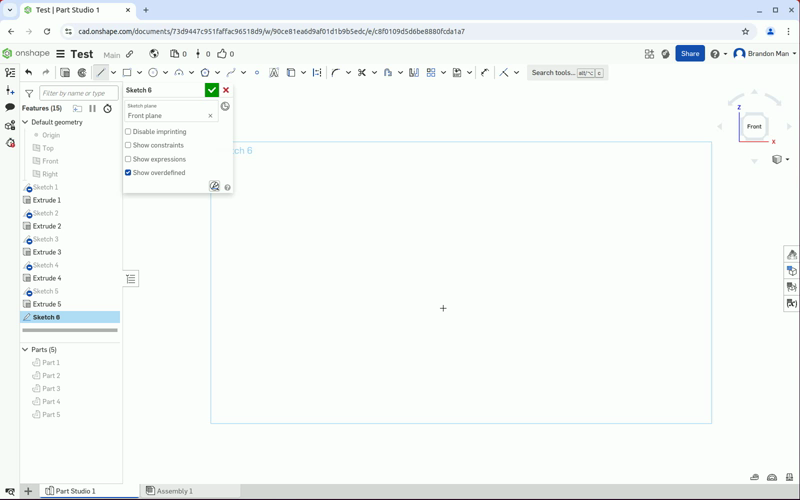
click(443, 307)
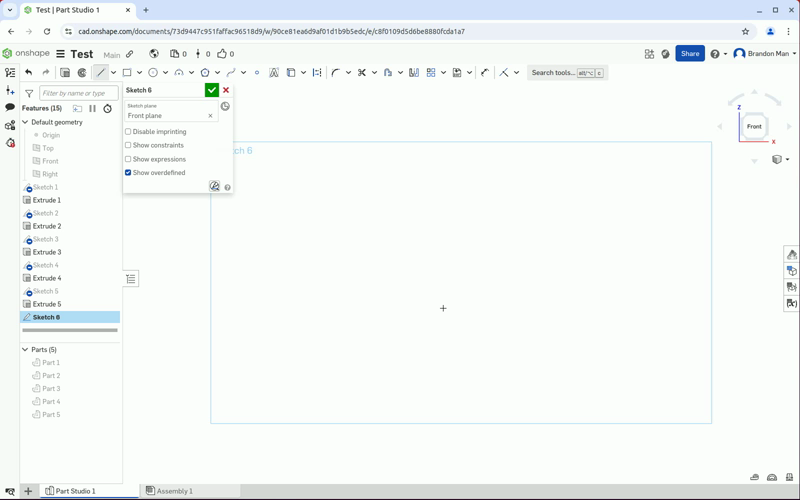
key_up(shift)
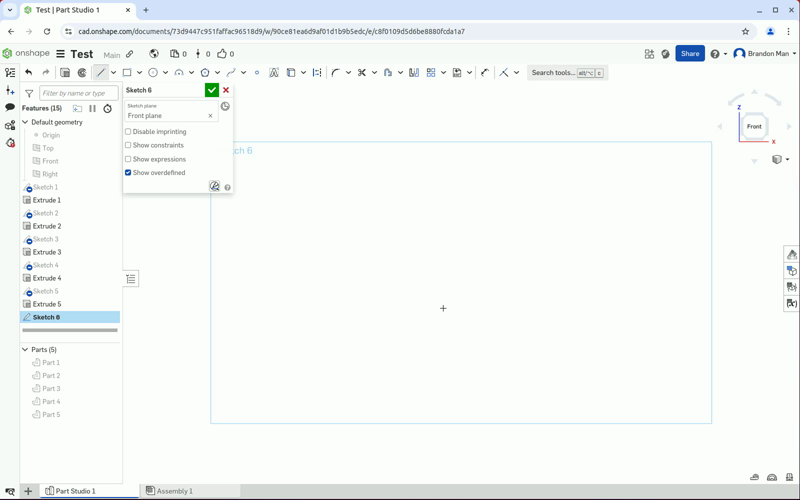
key_down(shift)
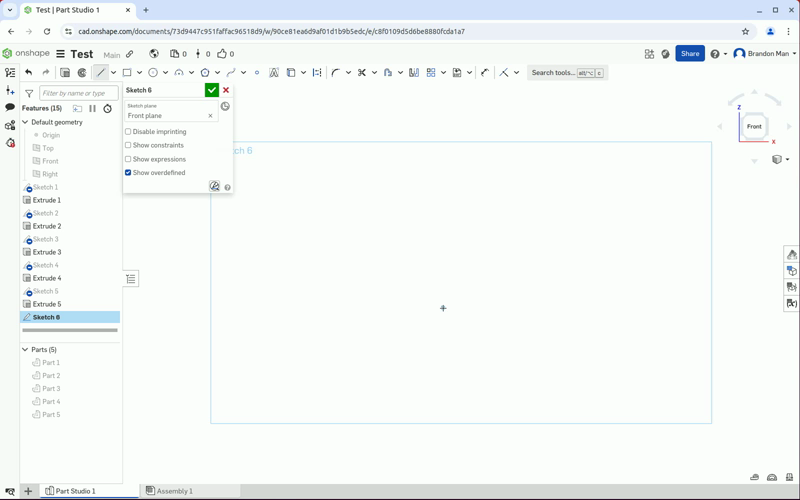
mouse_move(473, 307)
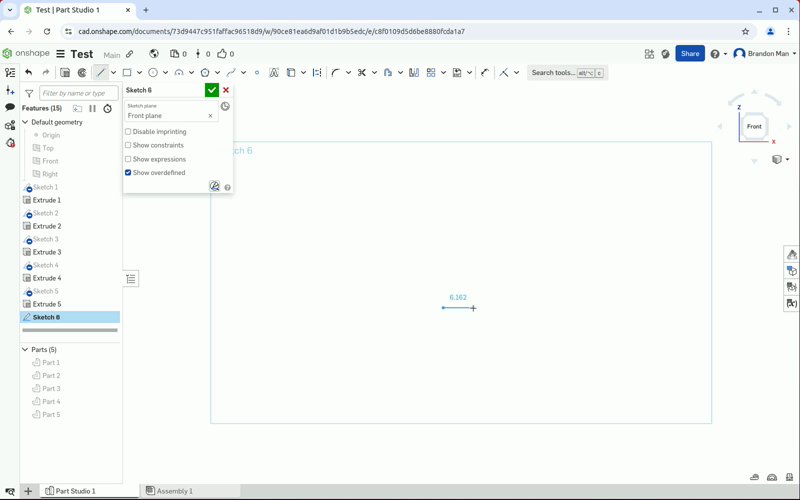
mouse_move(473, 307)
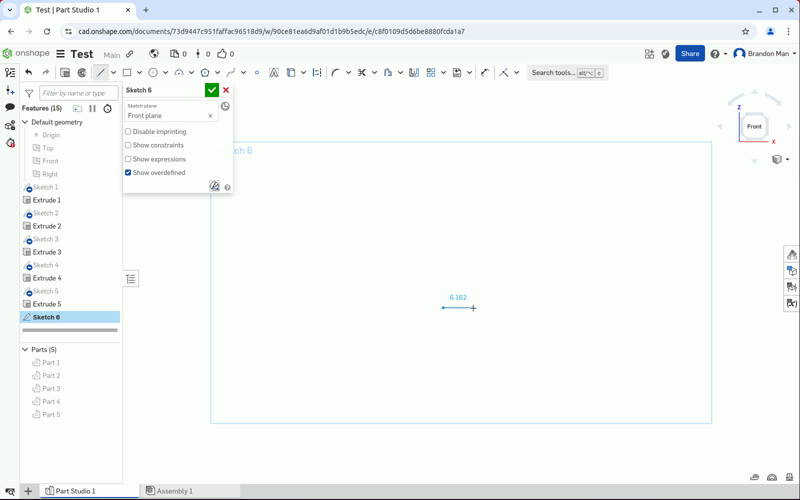
click(473, 307)
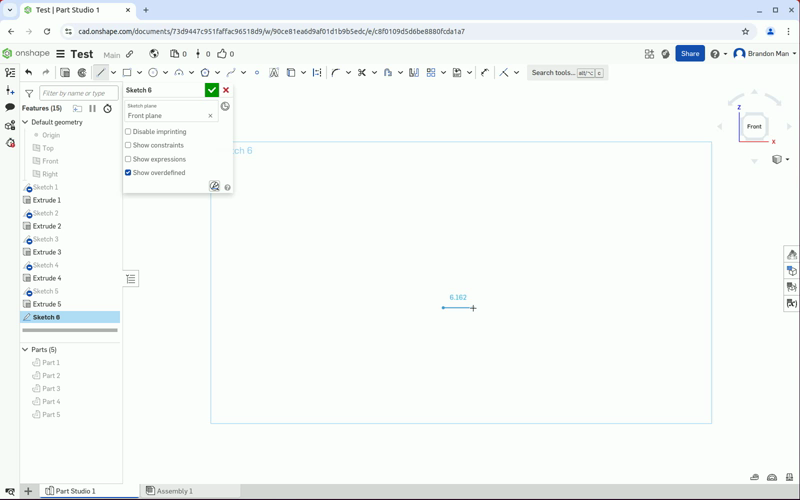
key_up(shift)
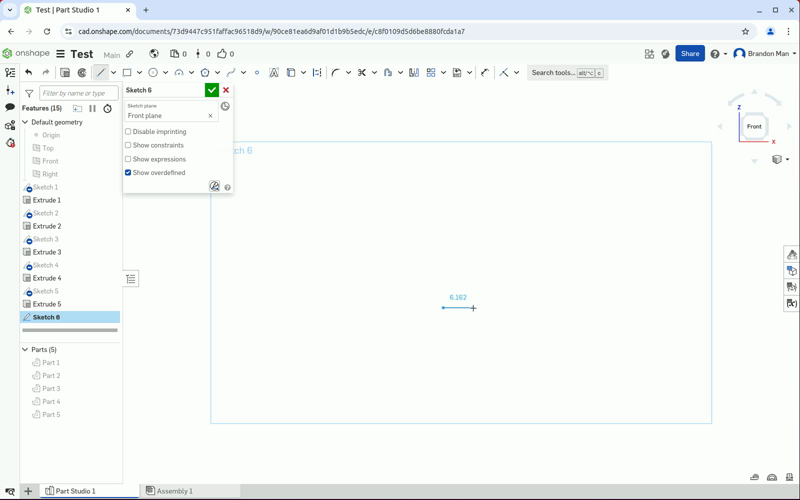
key_down(shift)
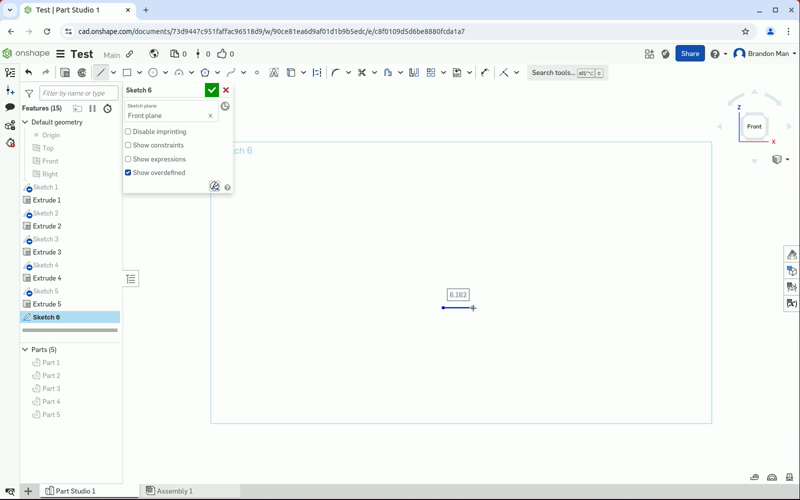
mouse_move(503, 307)
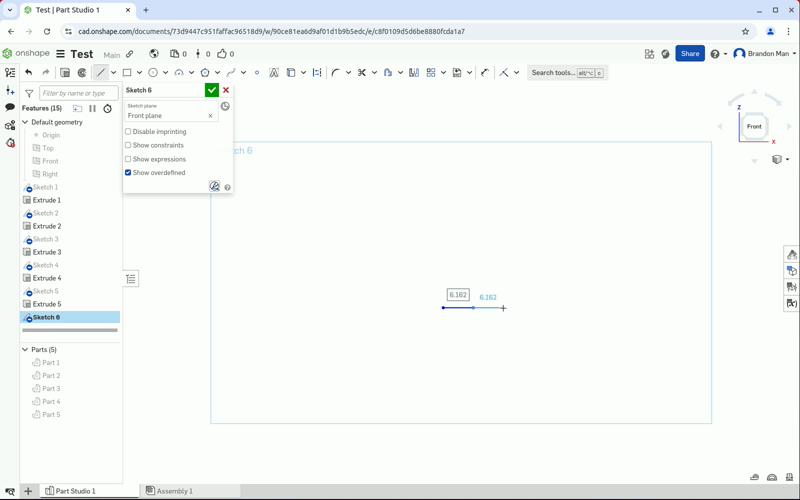
mouse_move(473, 285)
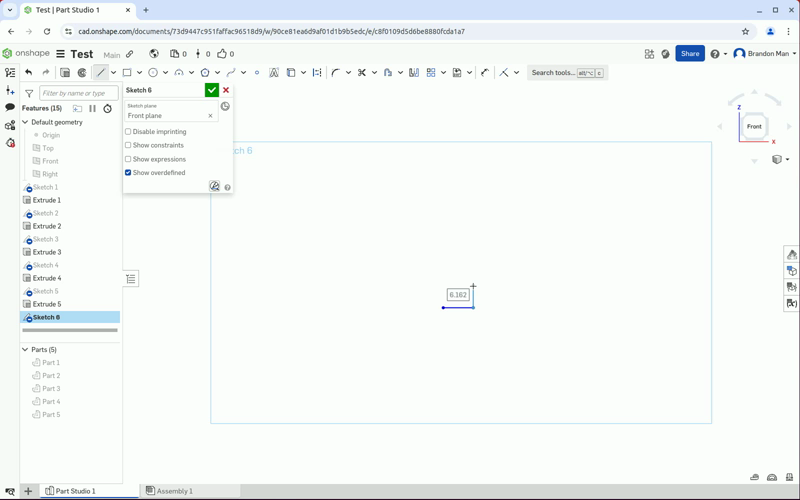
click(473, 285)
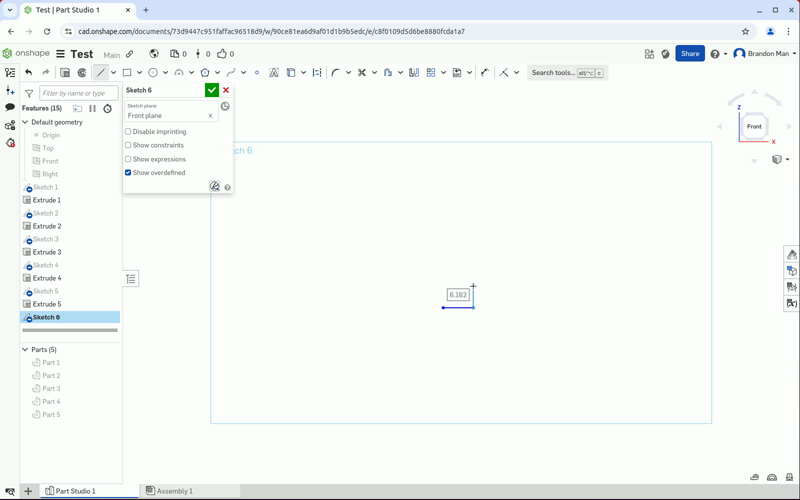
key_up(shift)
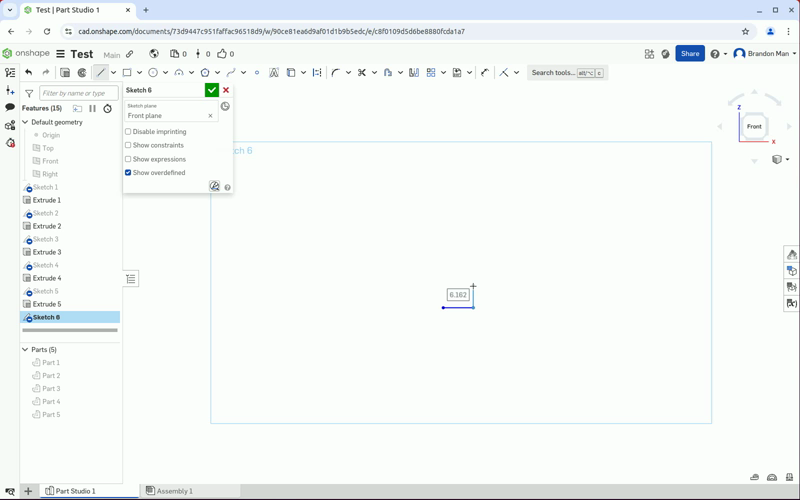
key_down(shift)
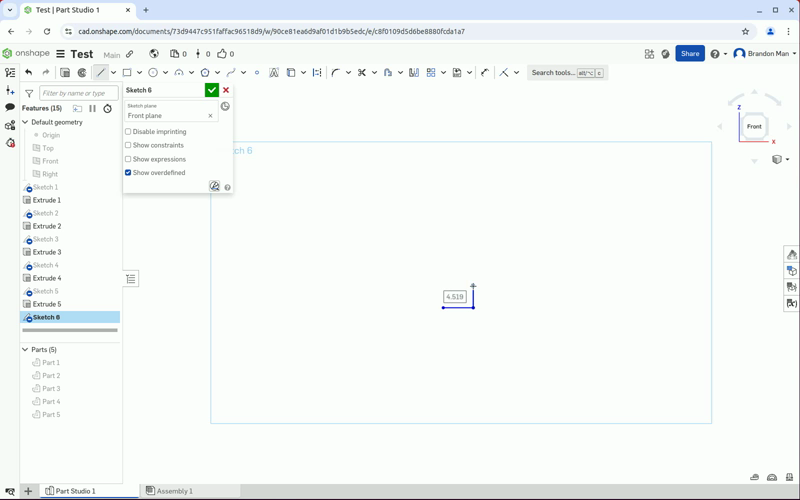
mouse_move(503, 285)
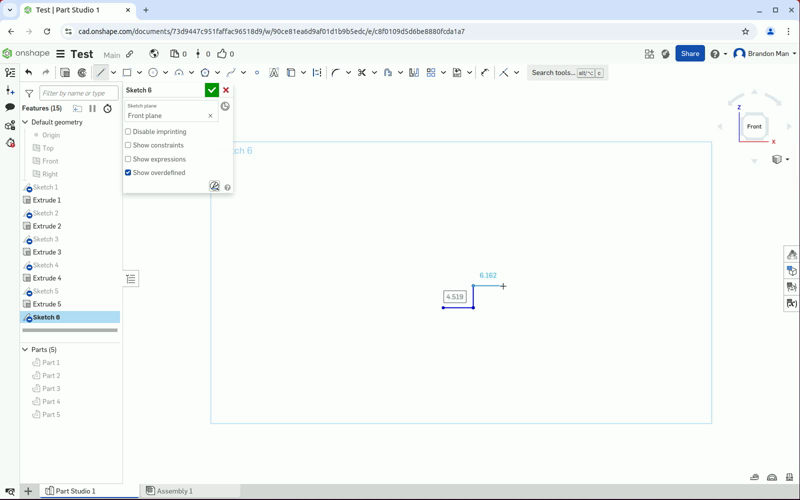
mouse_move(443, 285)
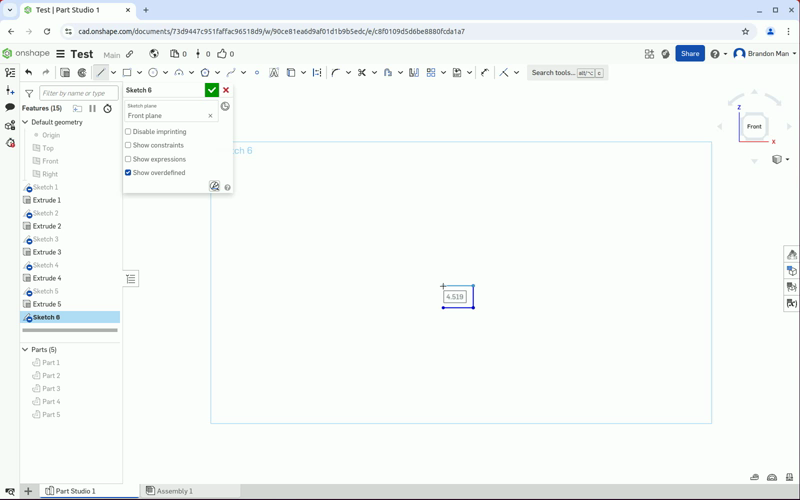
click(443, 285)
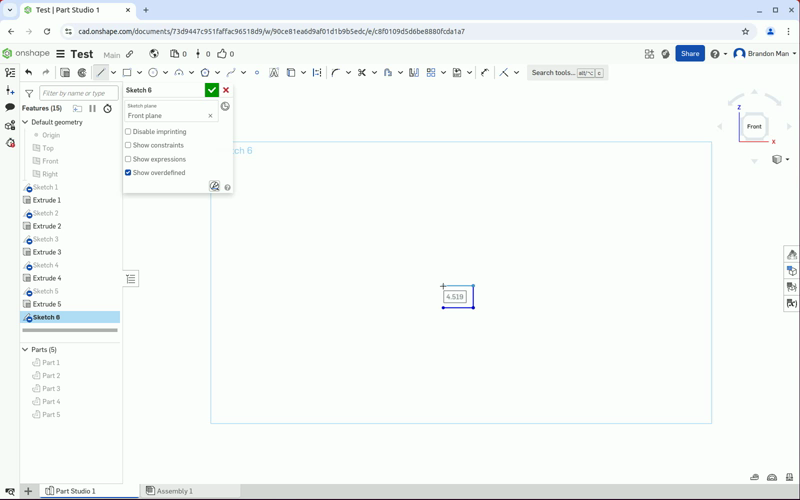
key_up(shift)
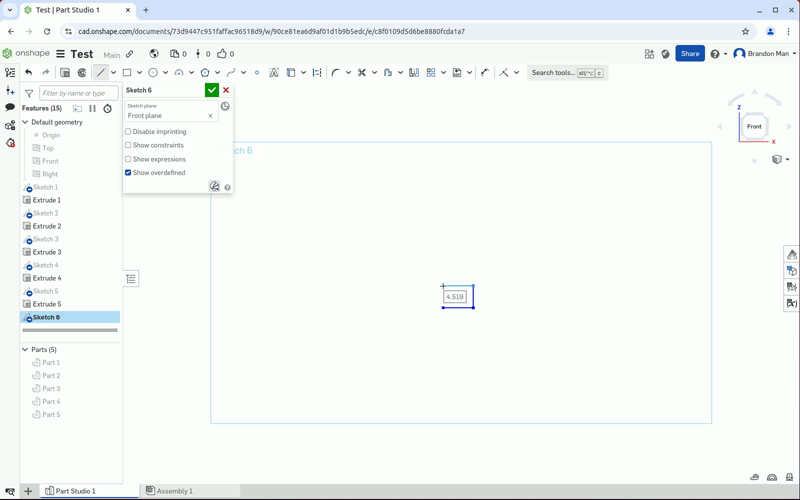
mouse_move(473, 285)
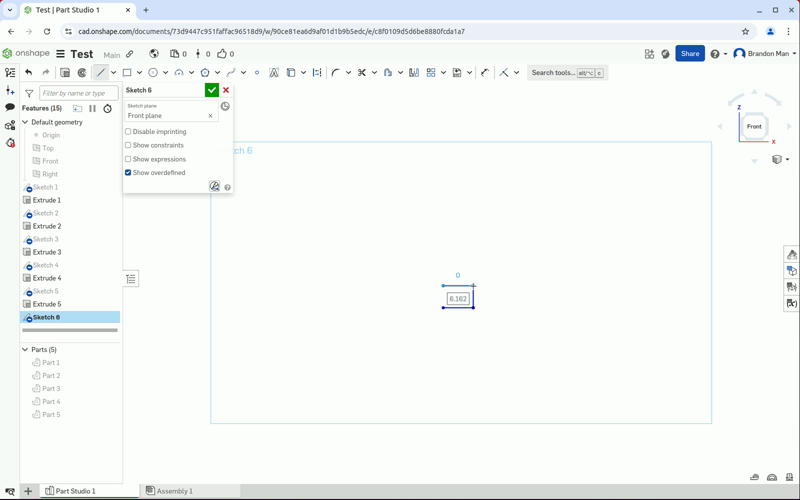
key_down(shift)
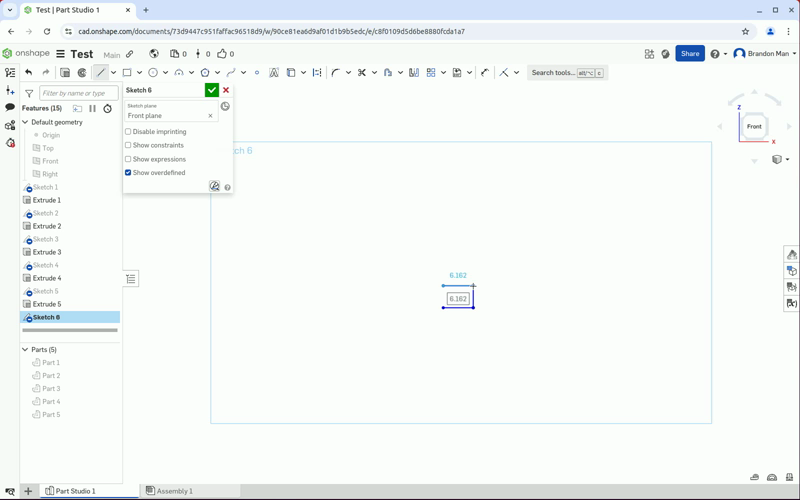
mouse_move(443, 307)
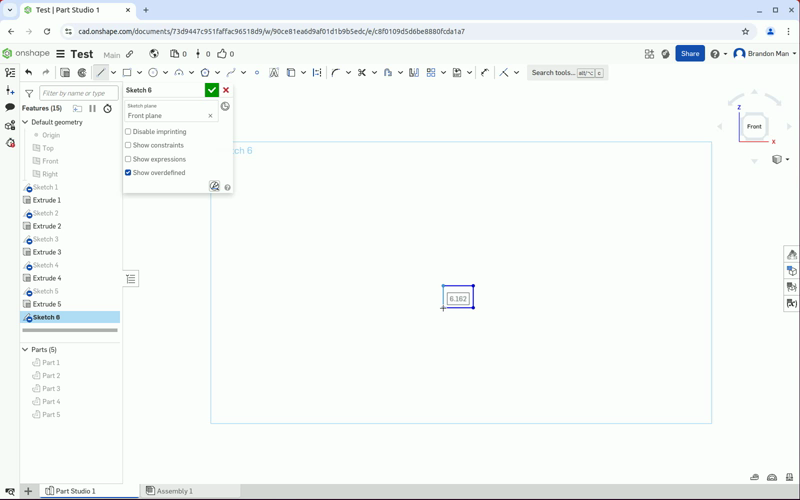
key_up(shift)
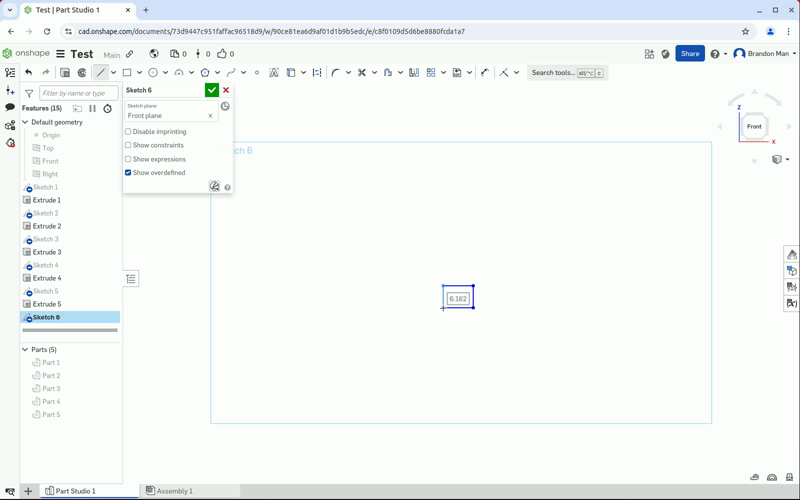
click(443, 307)
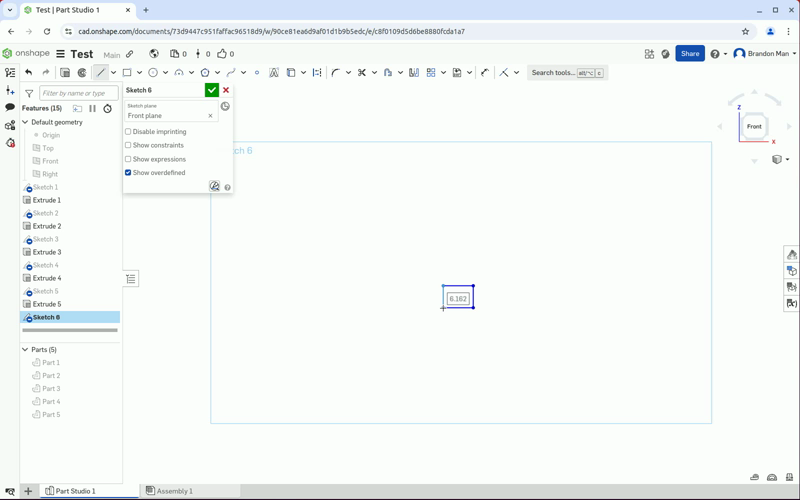
key(esc)
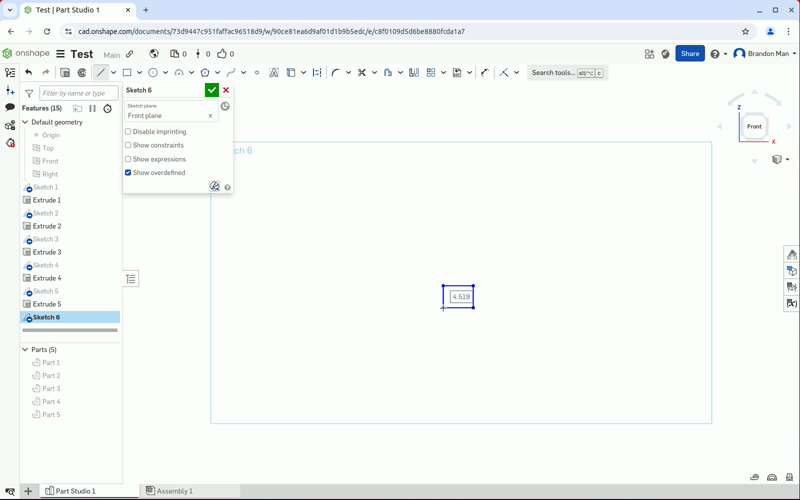
mouse_move(445, 296)
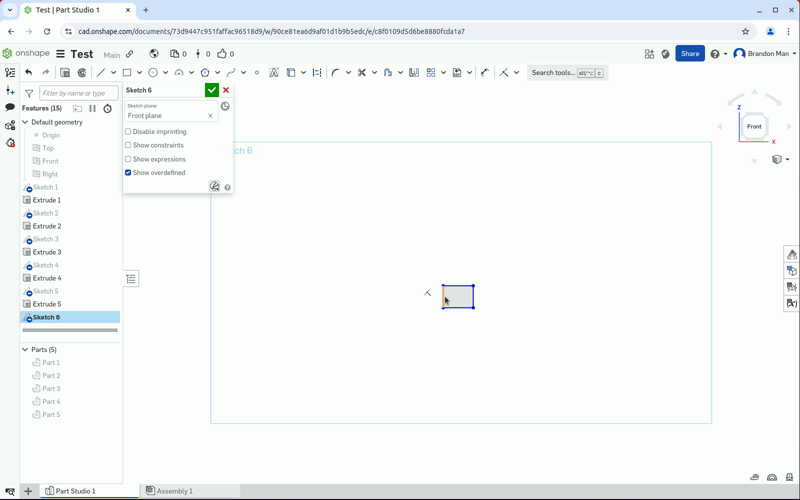
scroll(6)
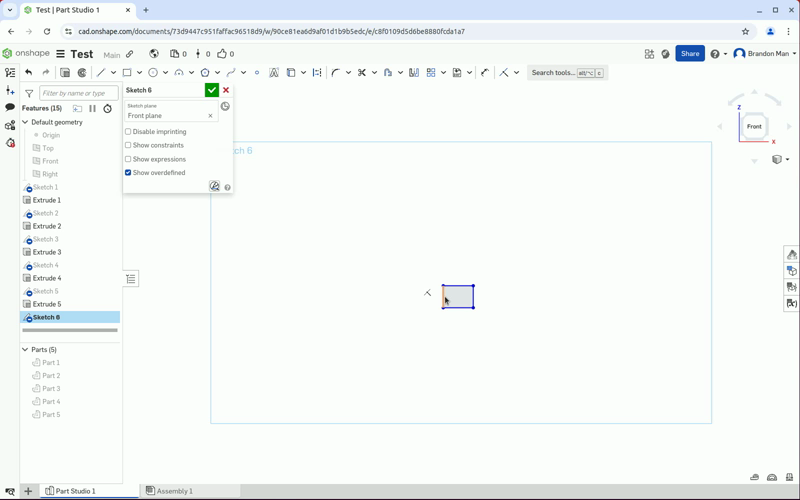
scroll(6)
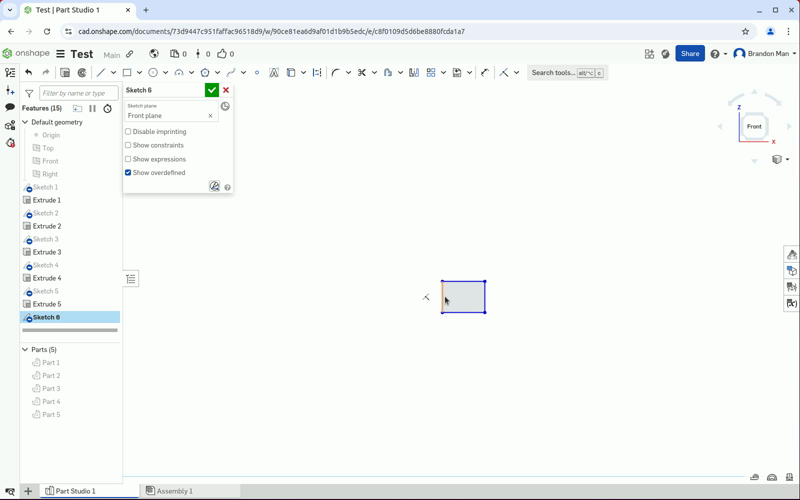
scroll(6)
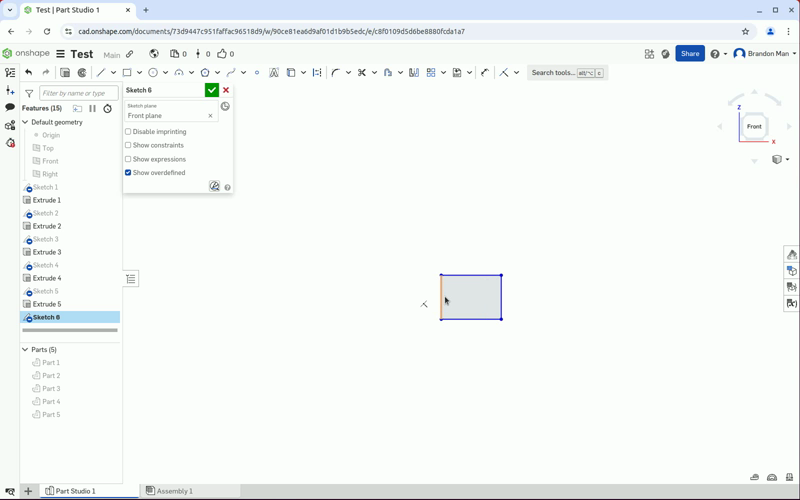
scroll(6)
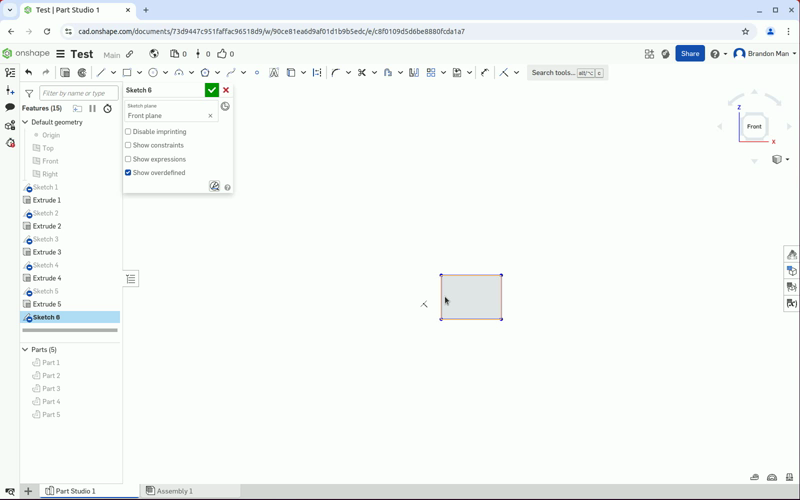
scroll(6)
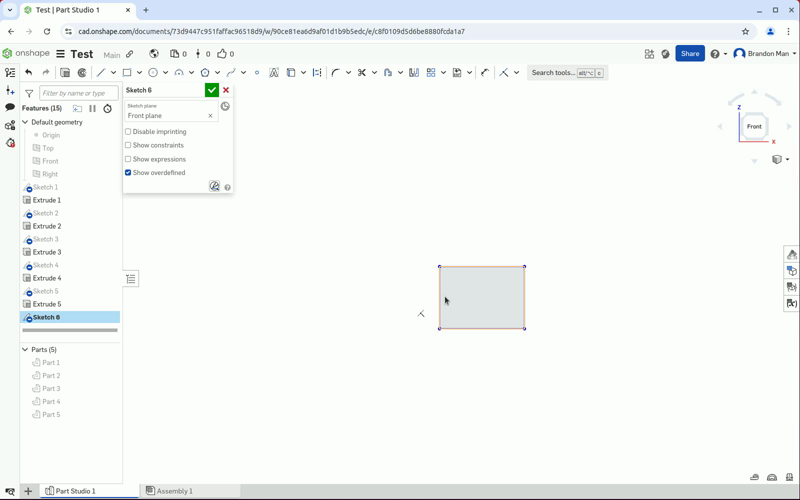
scroll(6)
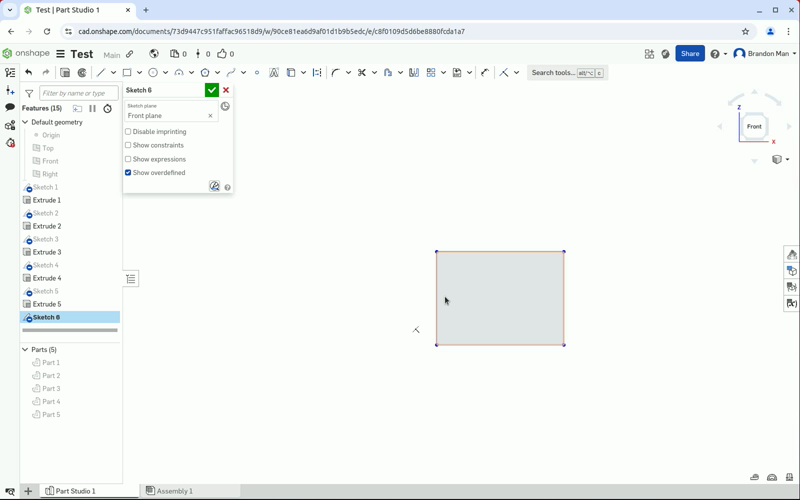
scroll(6)
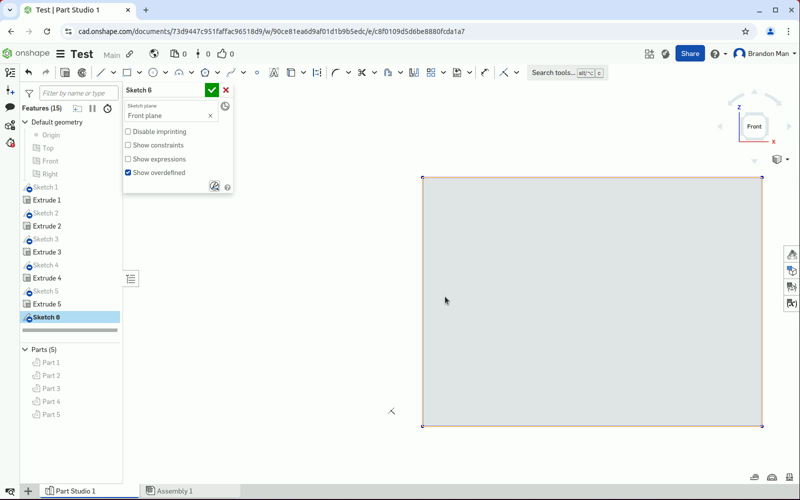
click(445, 296)
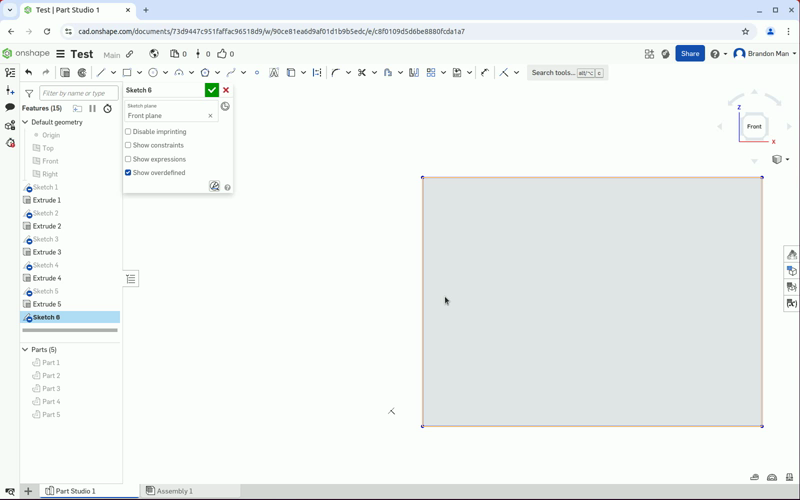
scroll(-6)
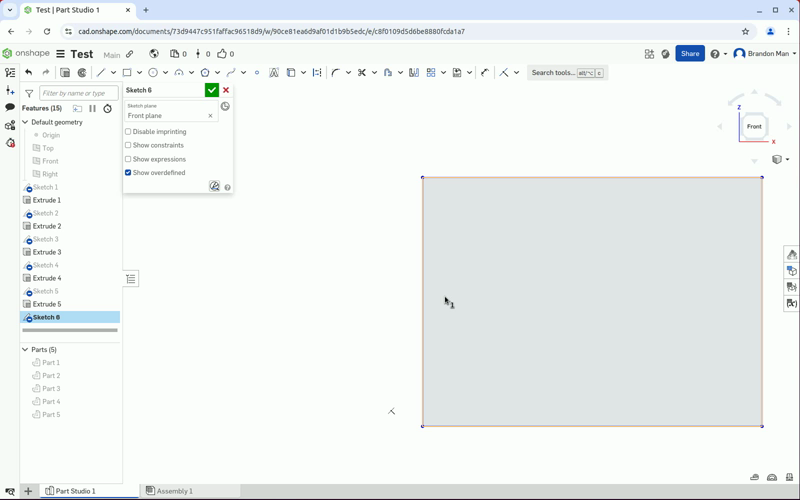
scroll(-6)
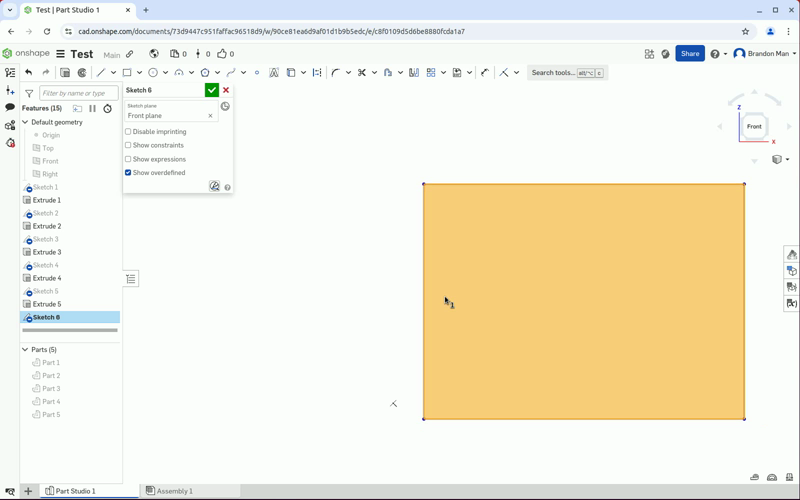
scroll(-6)
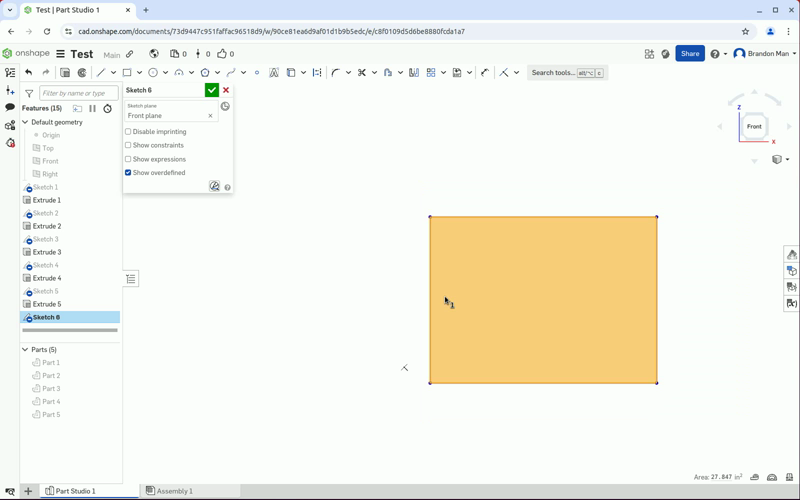
scroll(-6)
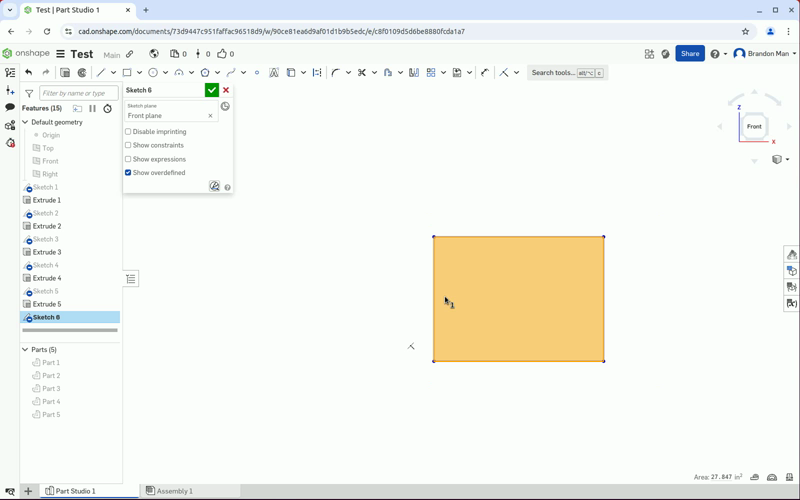
scroll(-6)
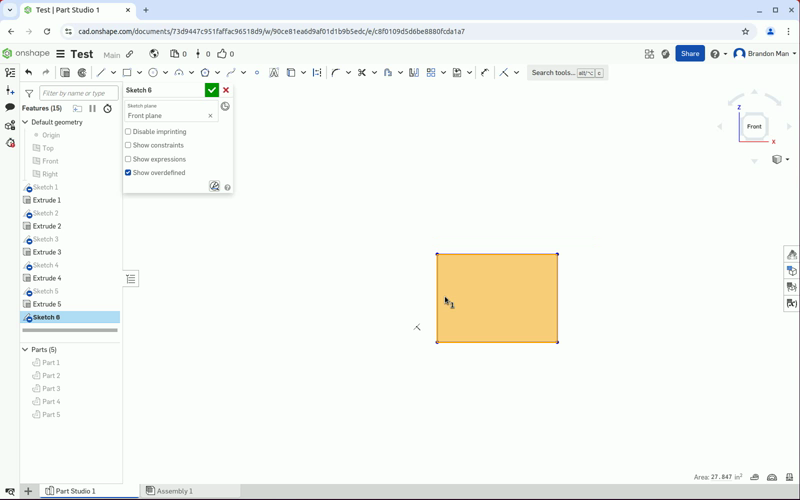
scroll(-6)
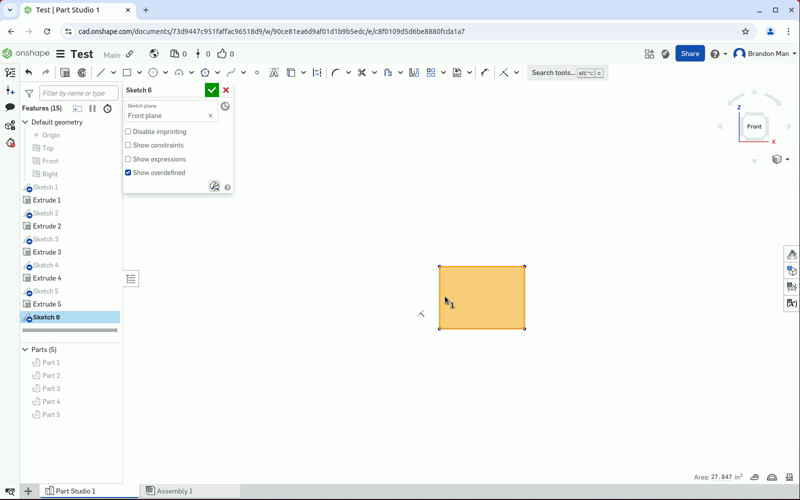
scroll(-6)
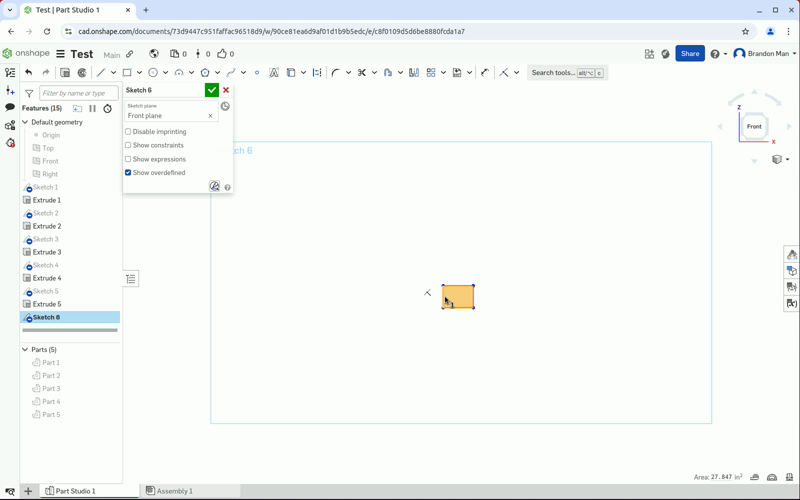
mouse_move(73, 352)
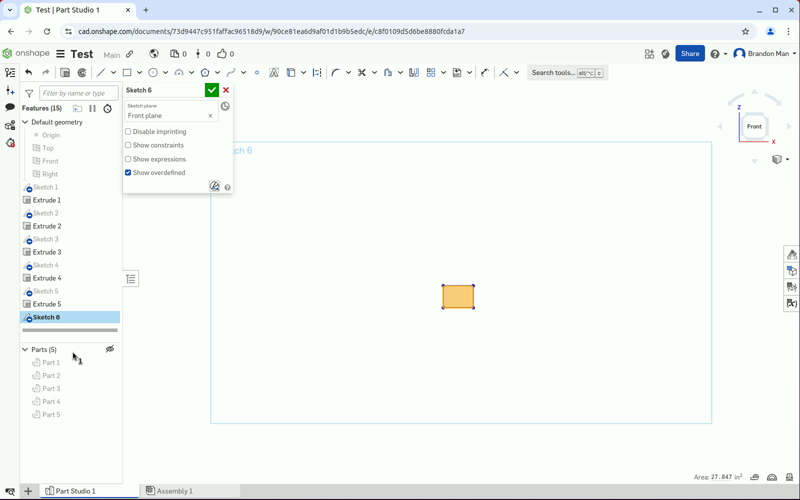
key(shift+y)
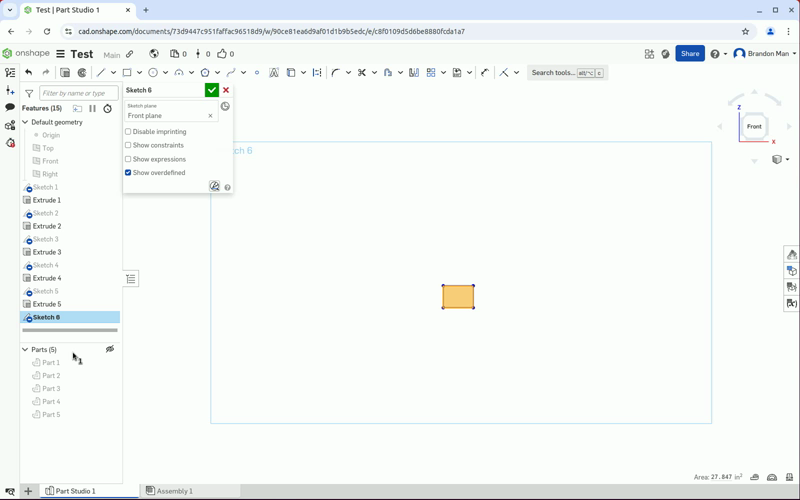
key(shift+e)
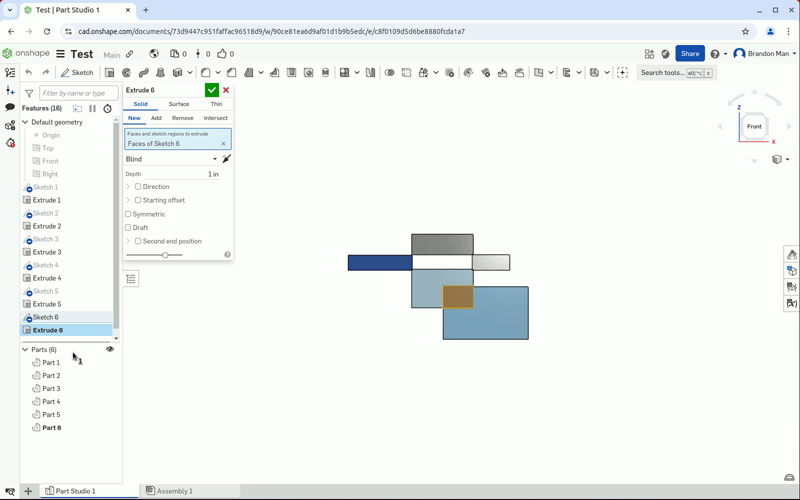
mouse_move(143, 106)
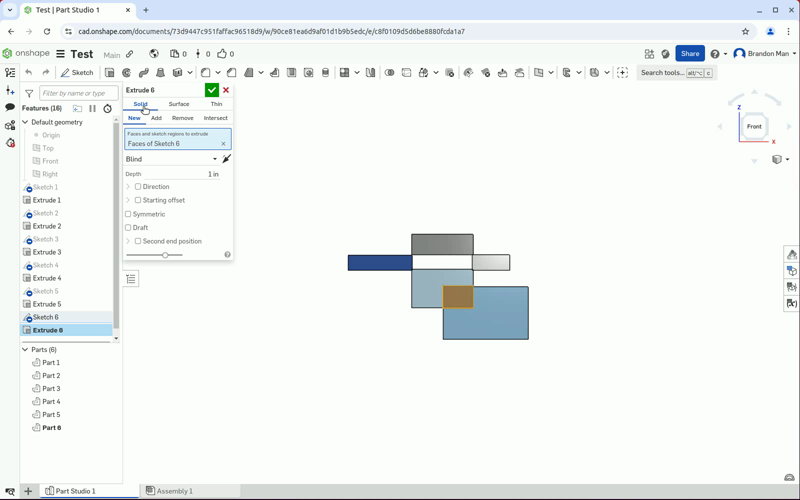
click(143, 106)
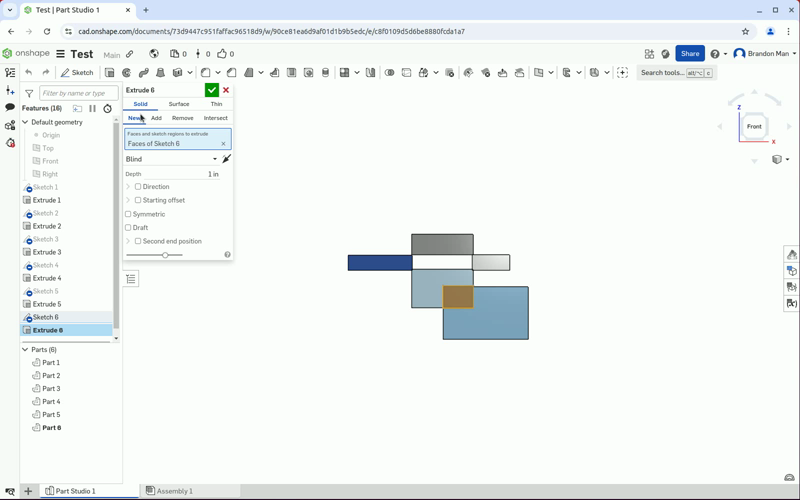
mouse_move(137, 120)
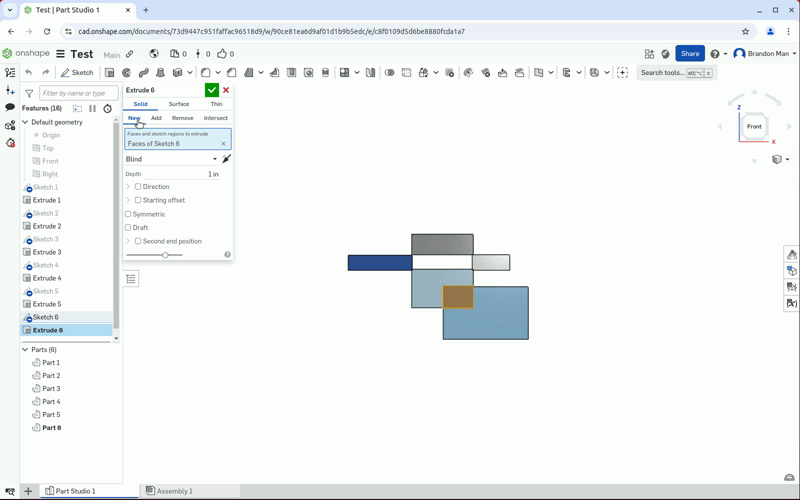
click(137, 120)
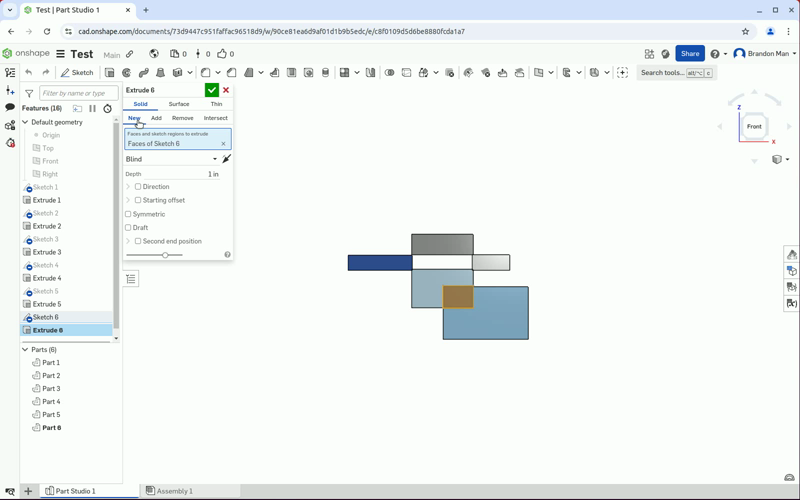
key(tab, 4)
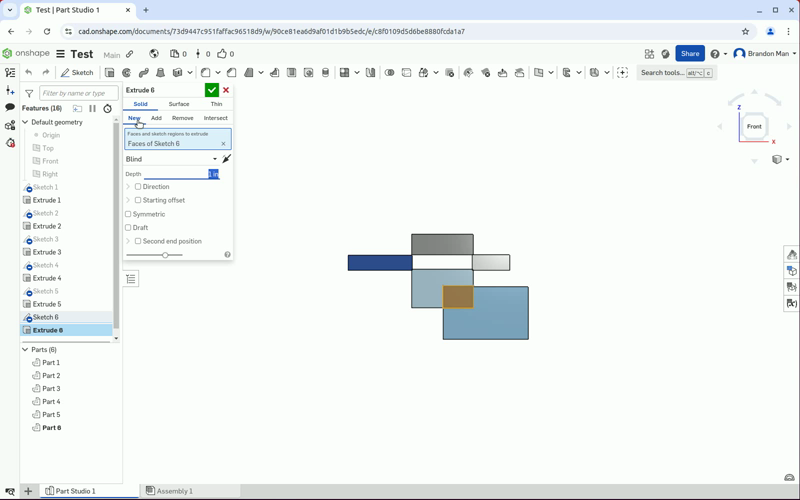
text(11.554)
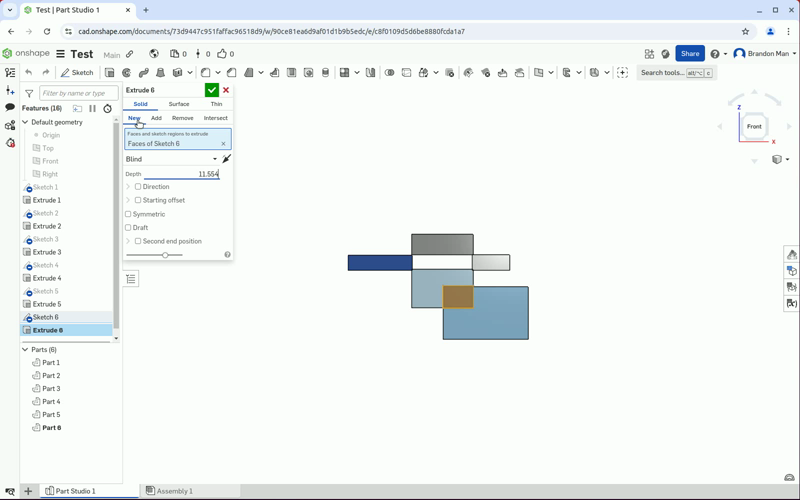
key(tab, 3)
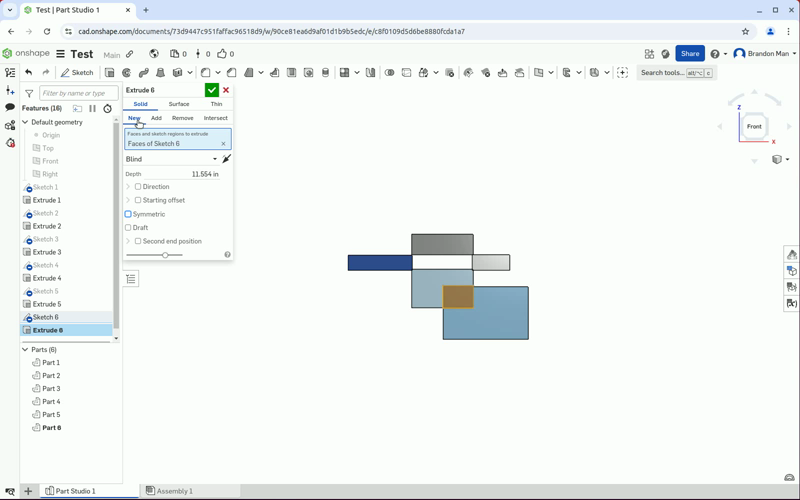
key(space)
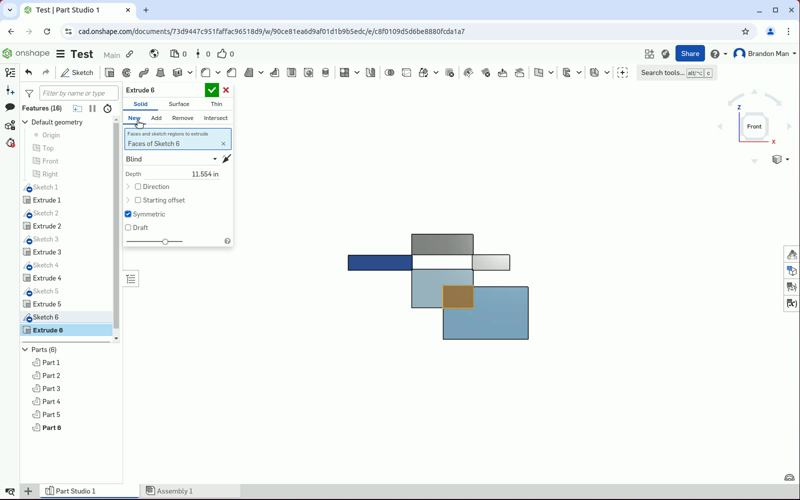
key(enter)
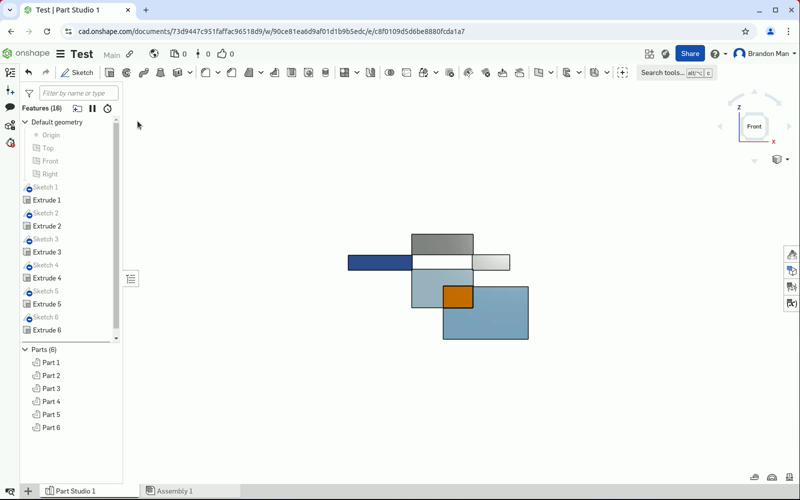
key(shift+h)
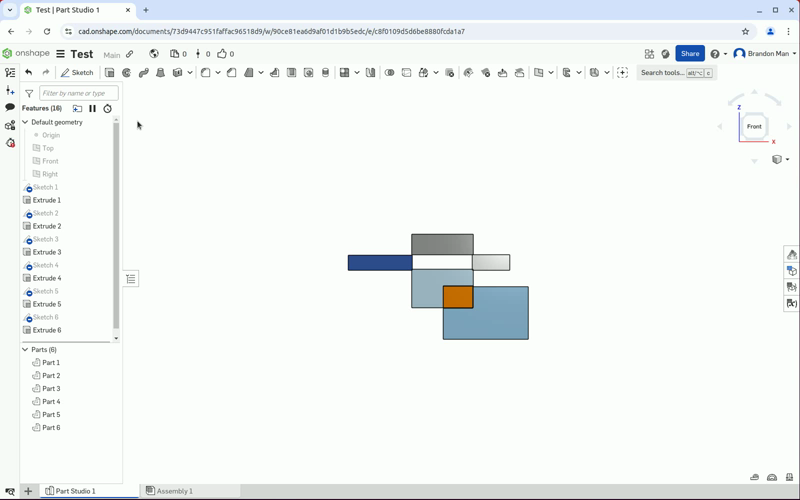
key(shift+h)
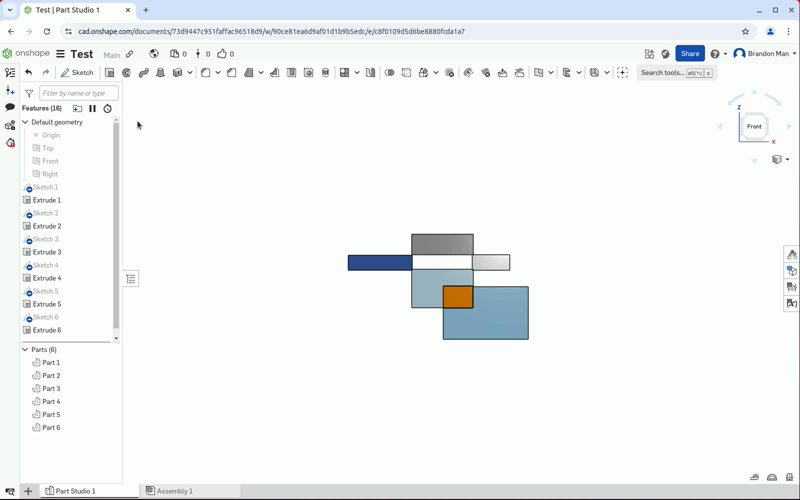
mouse_move(69, 189)
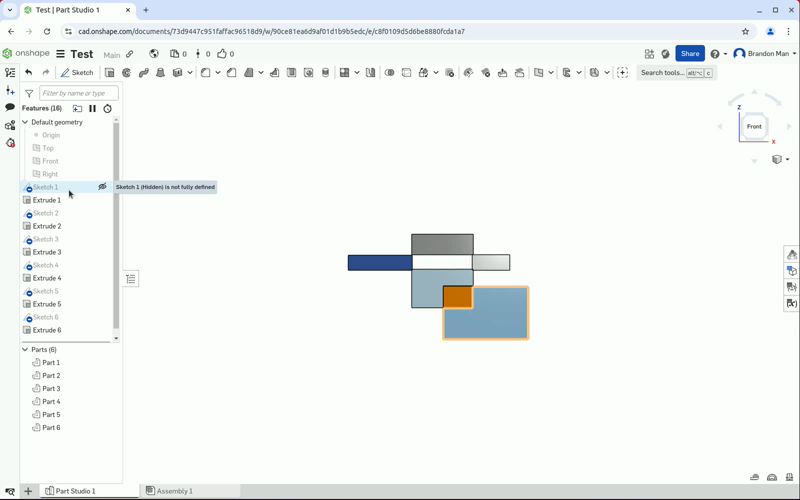
click(69, 189)
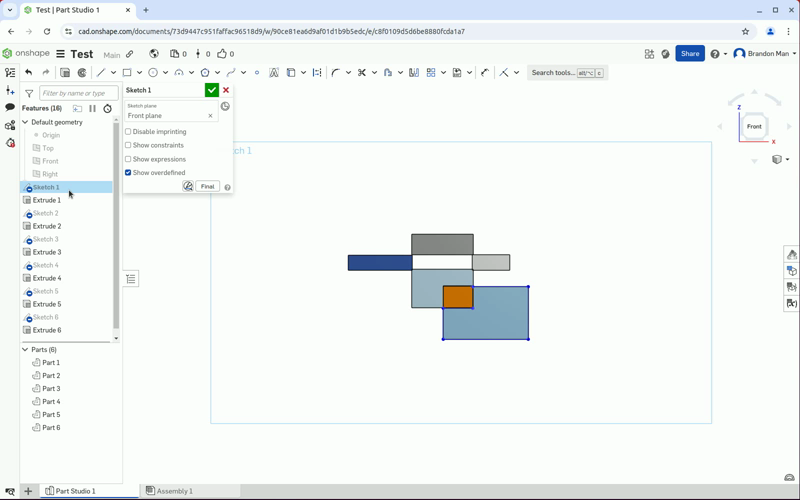
mouse_move(229, 92)
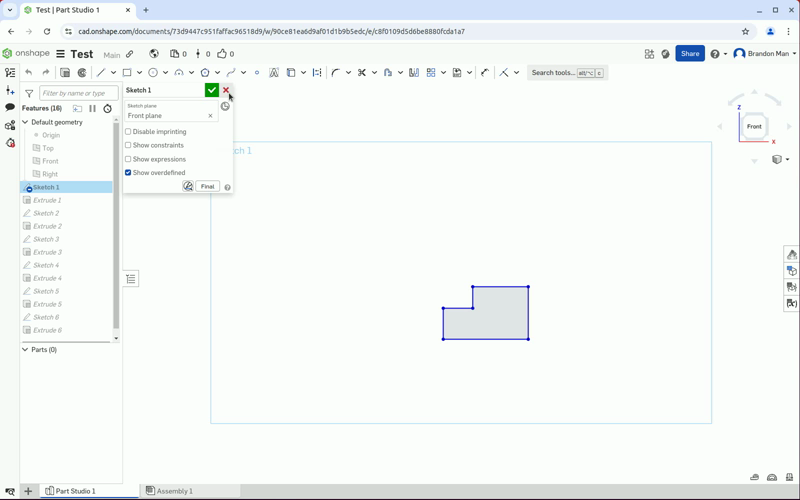
click(229, 92)
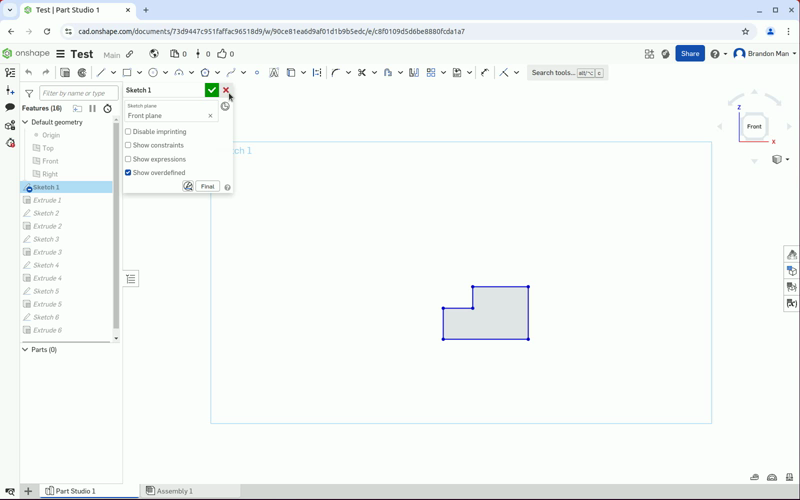
key(shift+s)
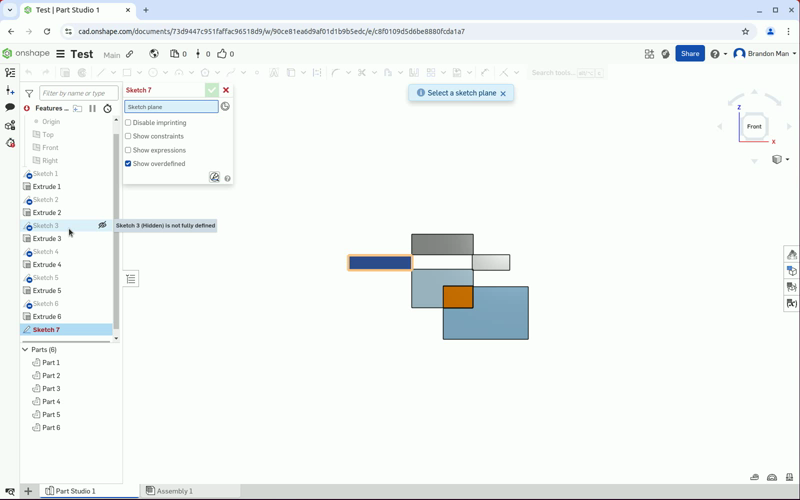
scroll(3)
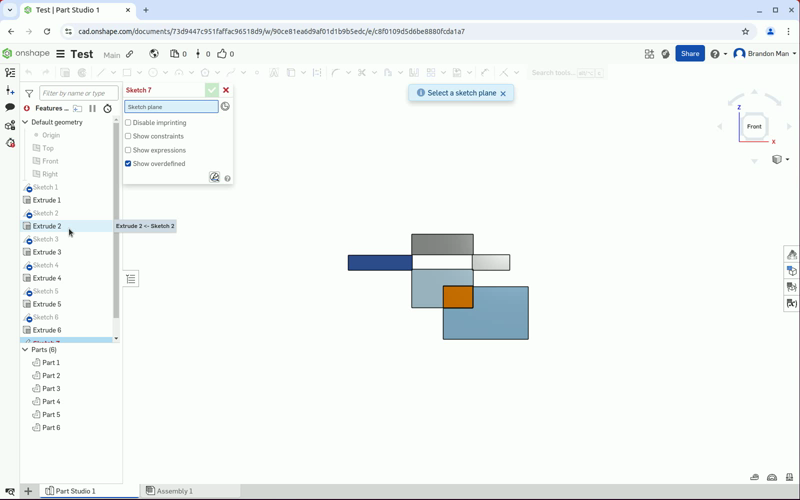
mouse_move(69, 163)
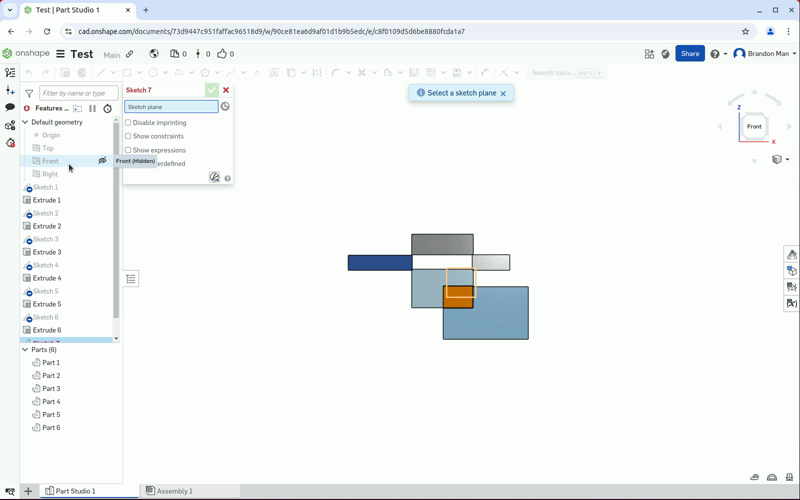
click(69, 163)
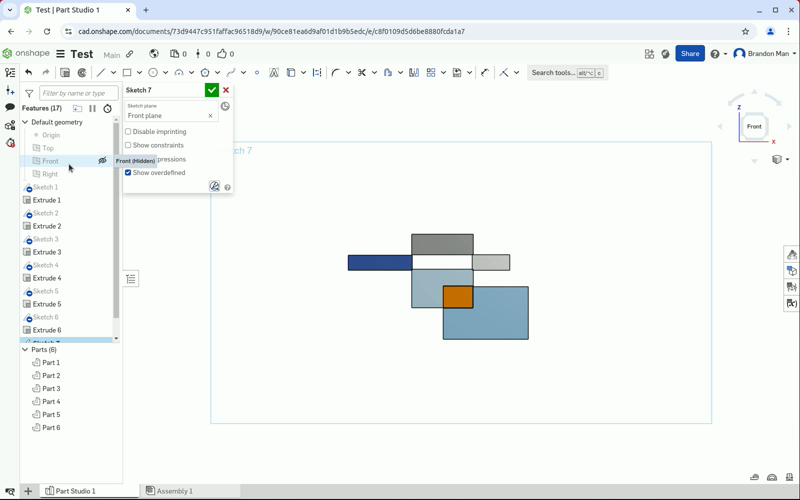
mouse_move(73, 352)
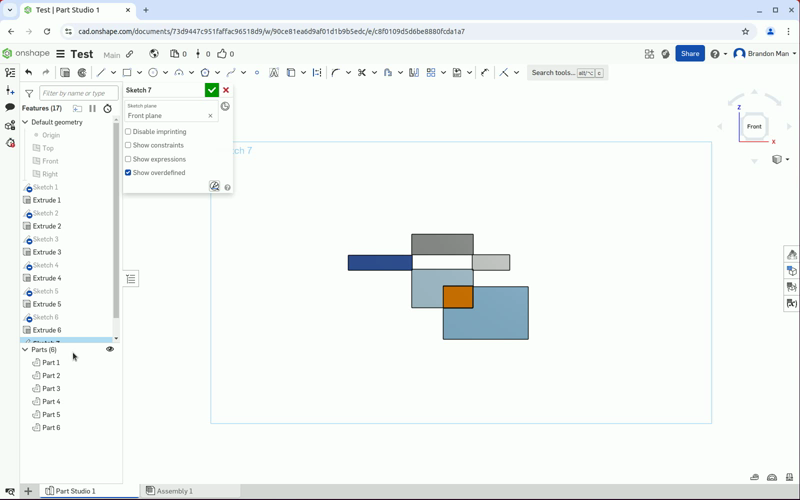
key(y)
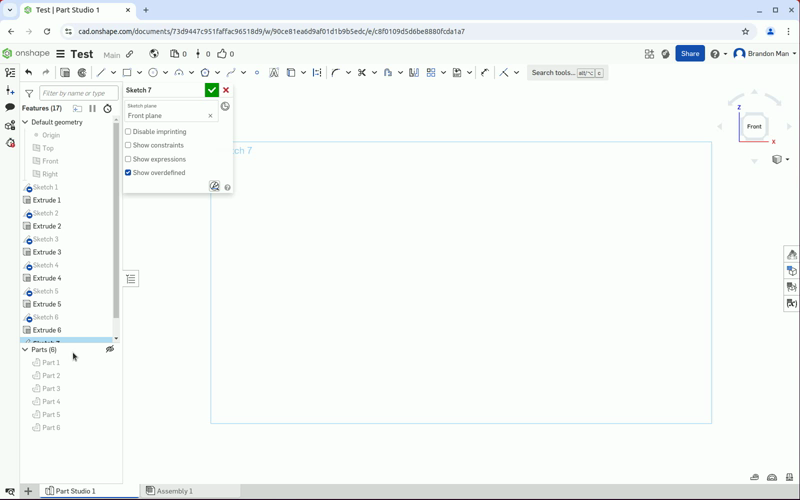
key(l)
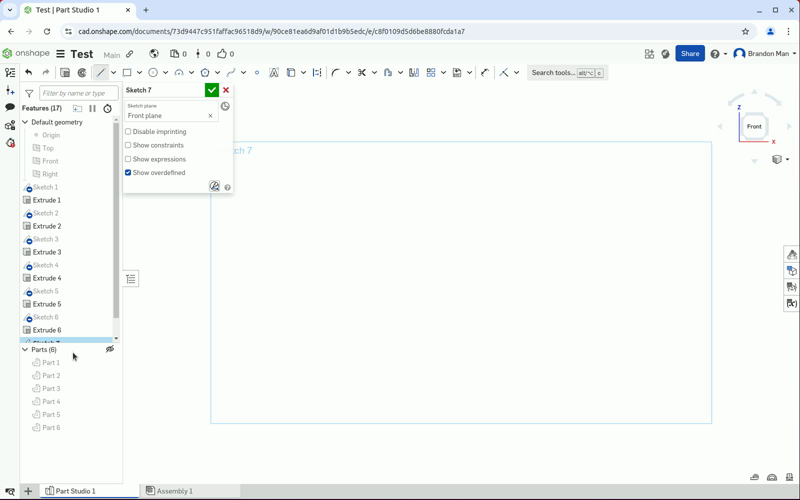
key_down(shift)
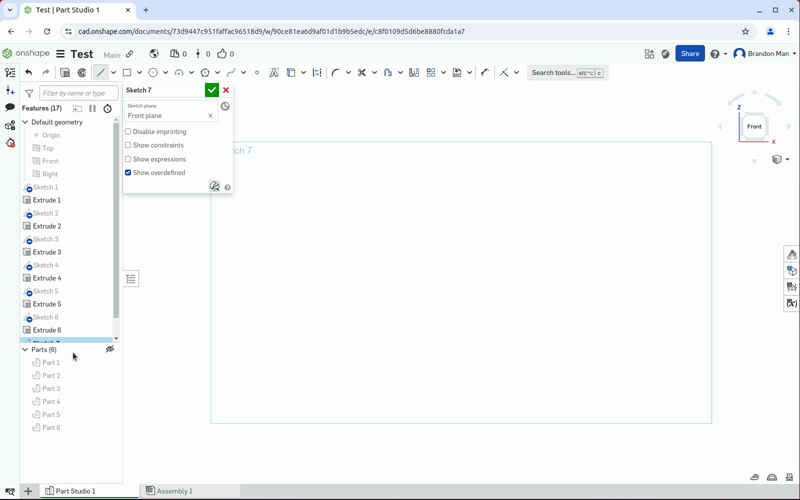
mouse_move(411, 270)
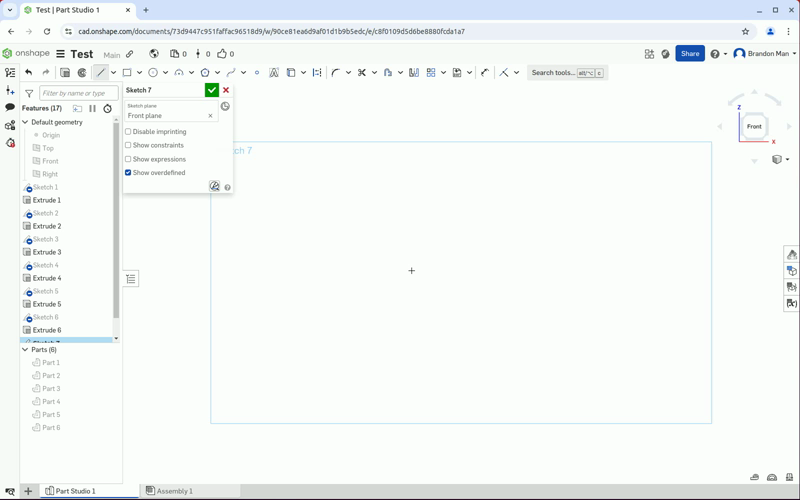
click(411, 270)
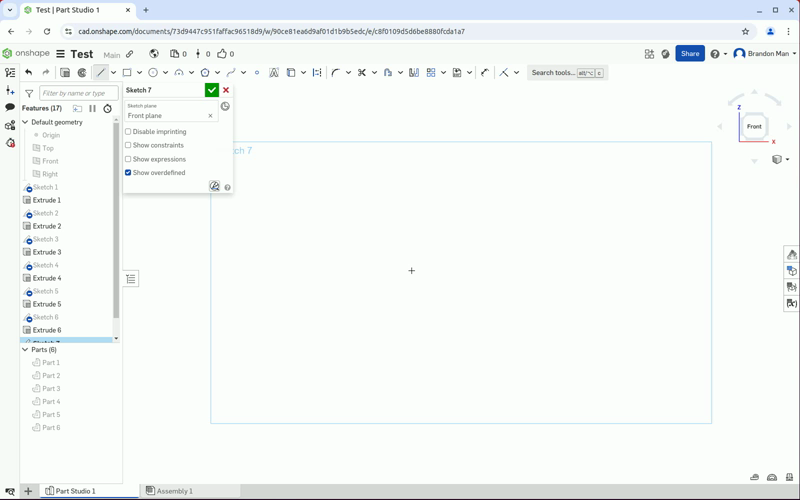
key_up(shift)
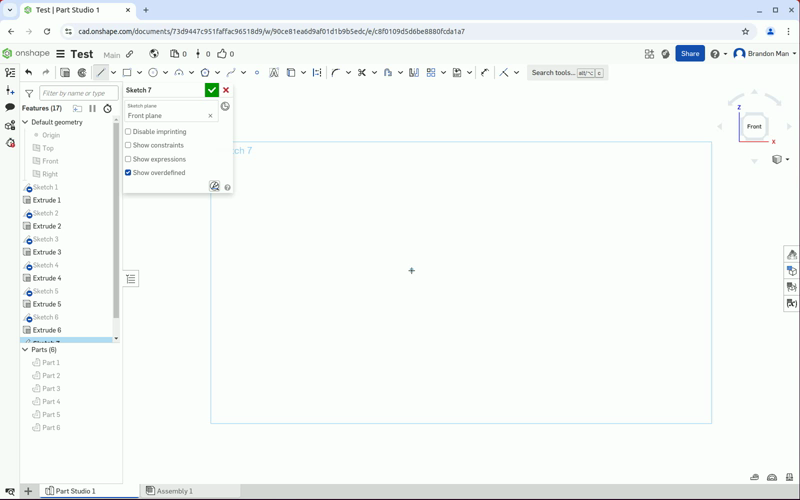
key_down(shift)
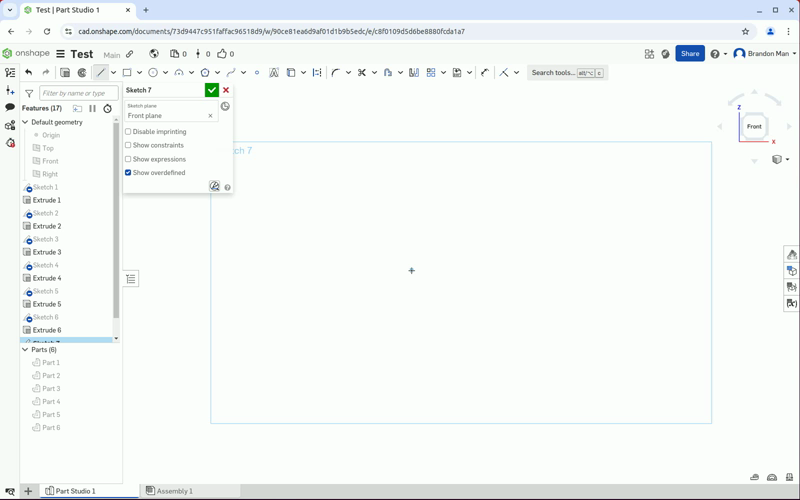
mouse_move(473, 270)
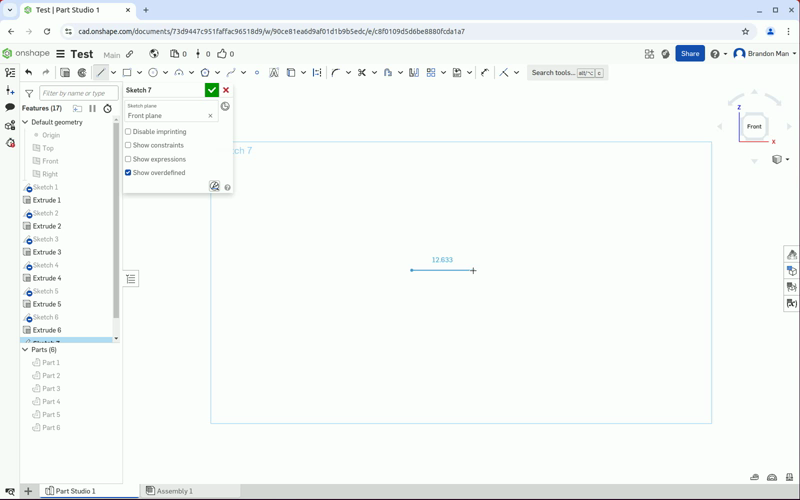
click(473, 270)
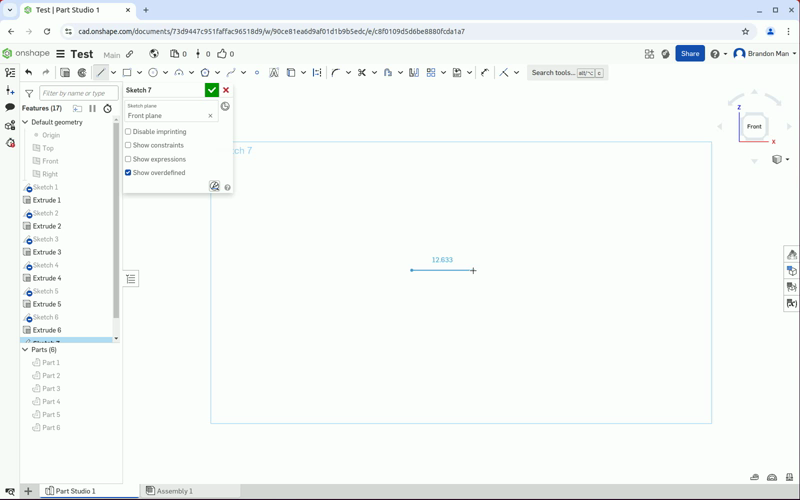
key_up(shift)
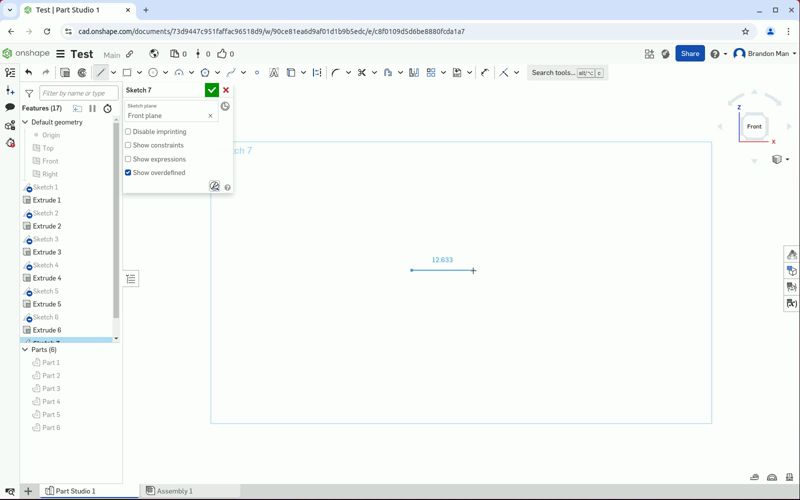
key_down(shift)
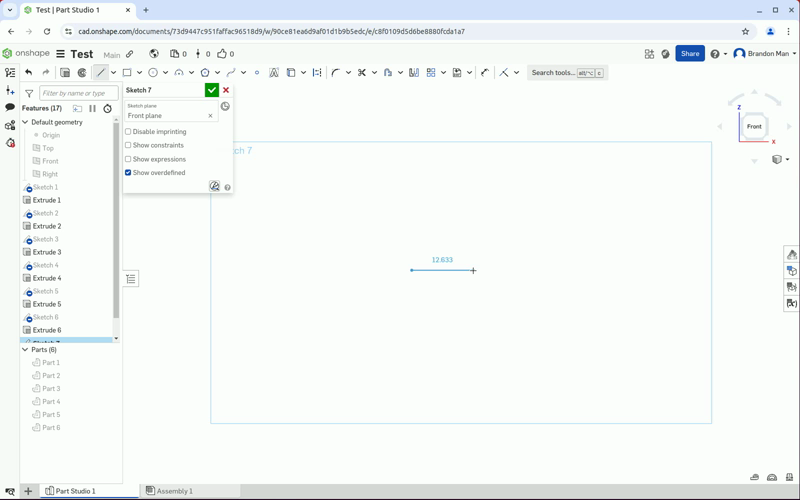
mouse_move(503, 270)
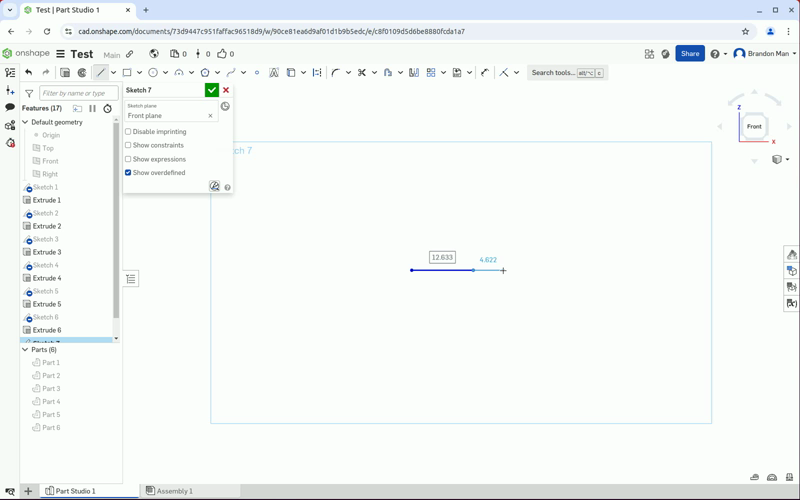
mouse_move(473, 255)
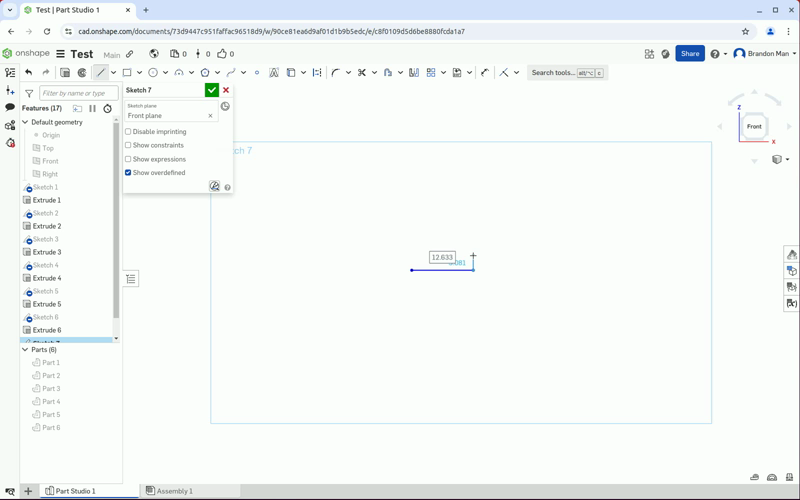
click(473, 255)
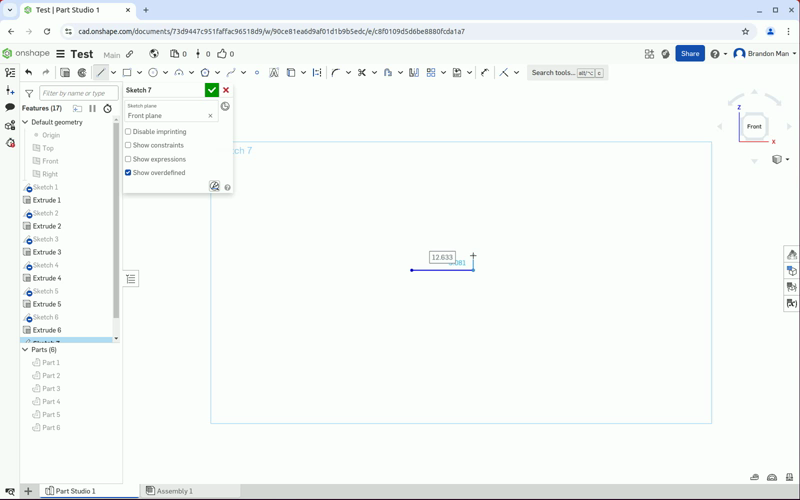
key_up(shift)
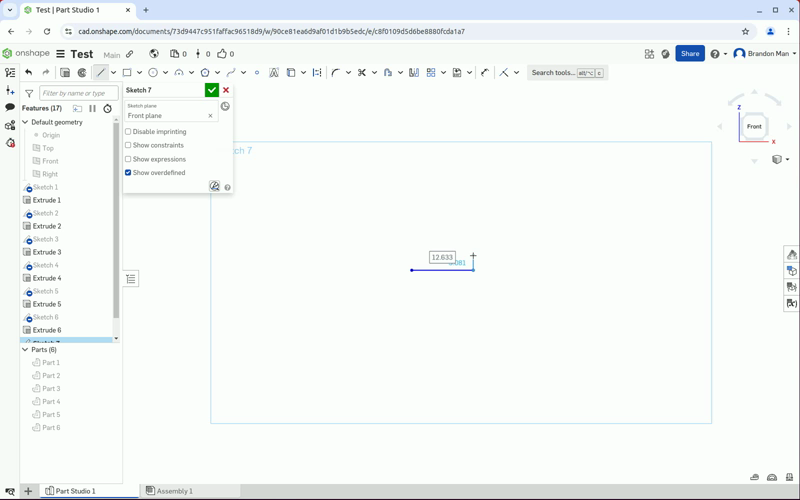
key_down(shift)
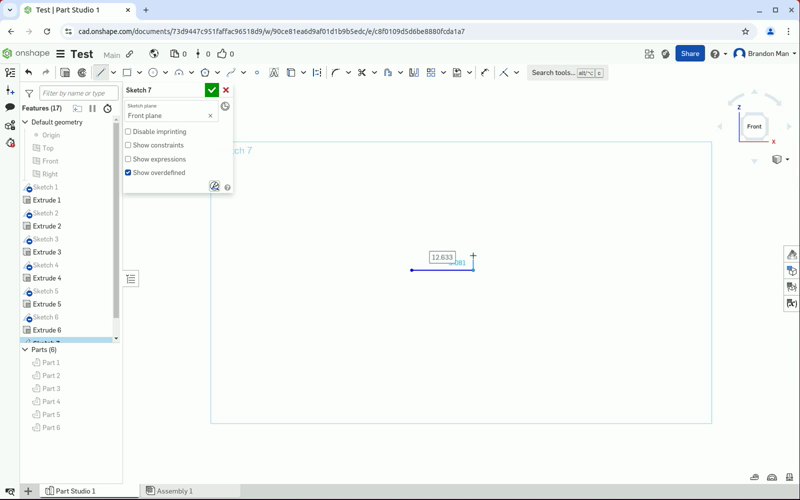
mouse_move(411, 255)
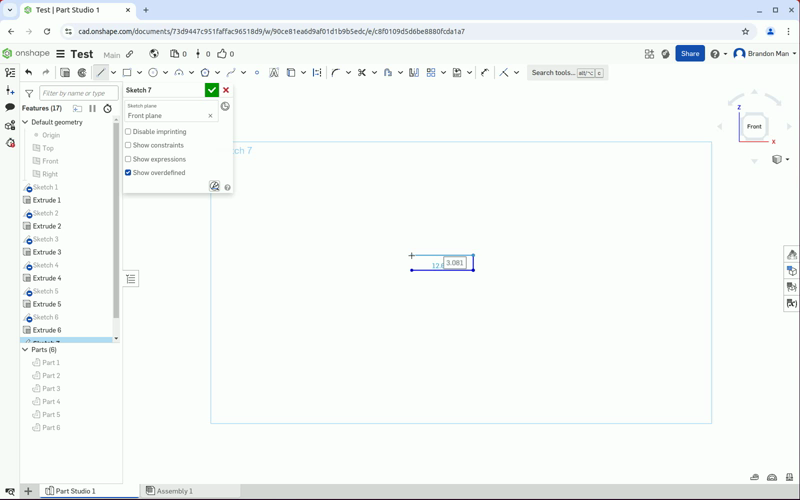
click(411, 255)
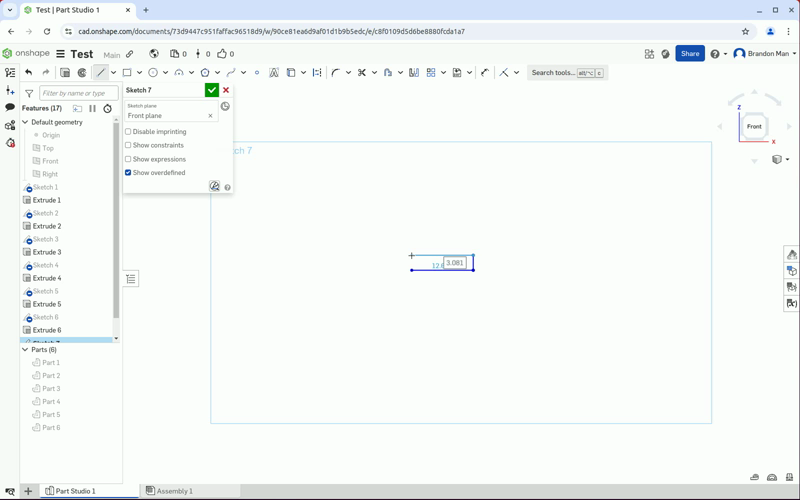
key_up(shift)
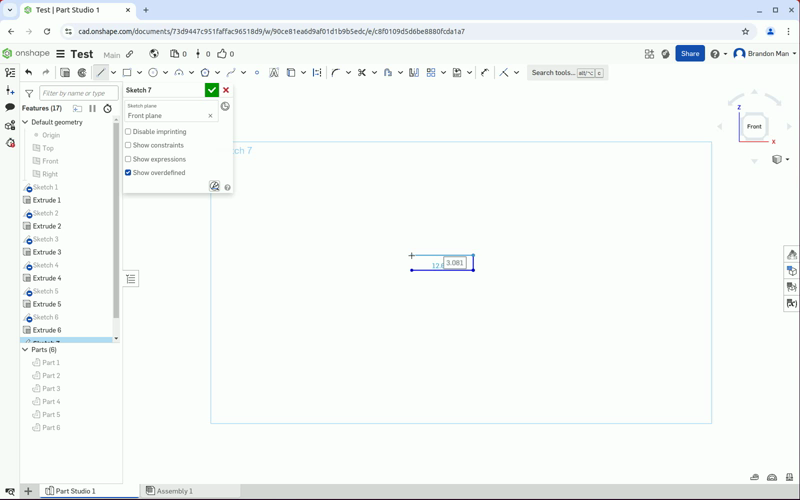
mouse_move(441, 255)
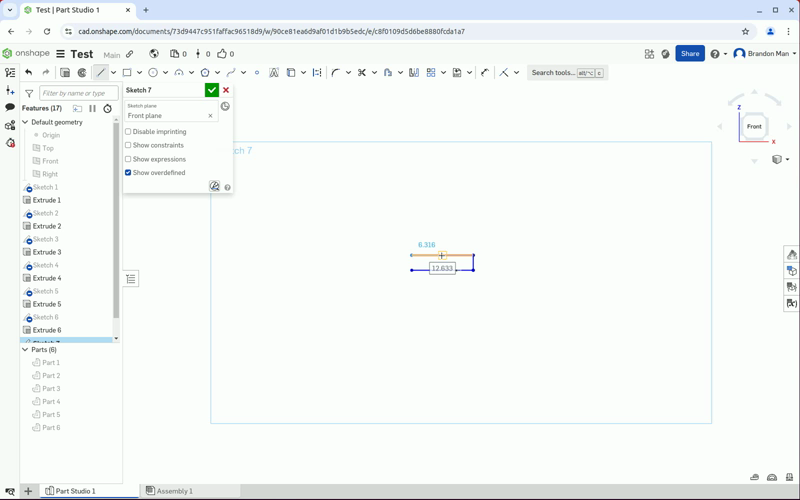
key_down(shift)
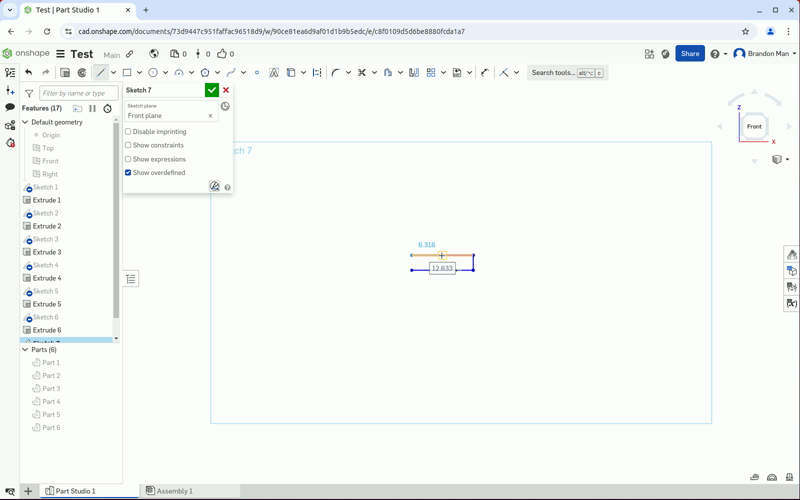
mouse_move(411, 270)
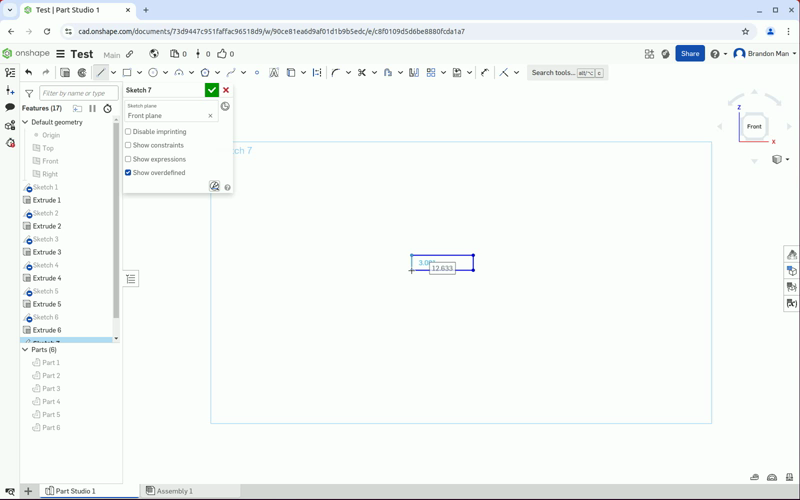
key_up(shift)
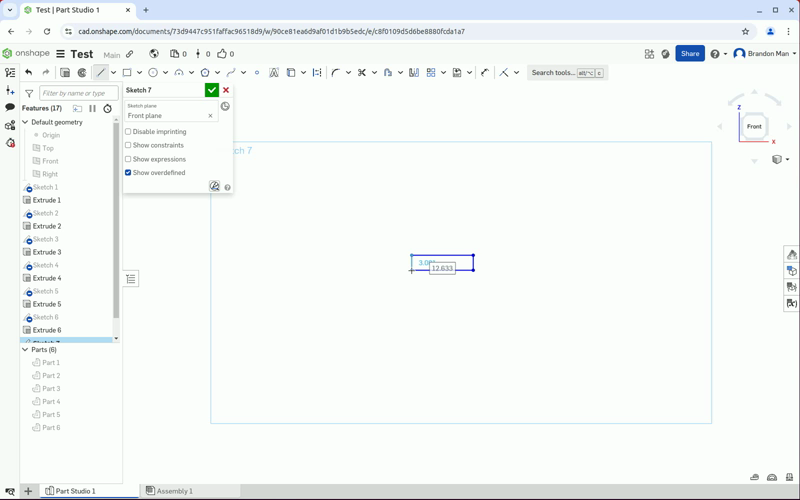
click(411, 270)
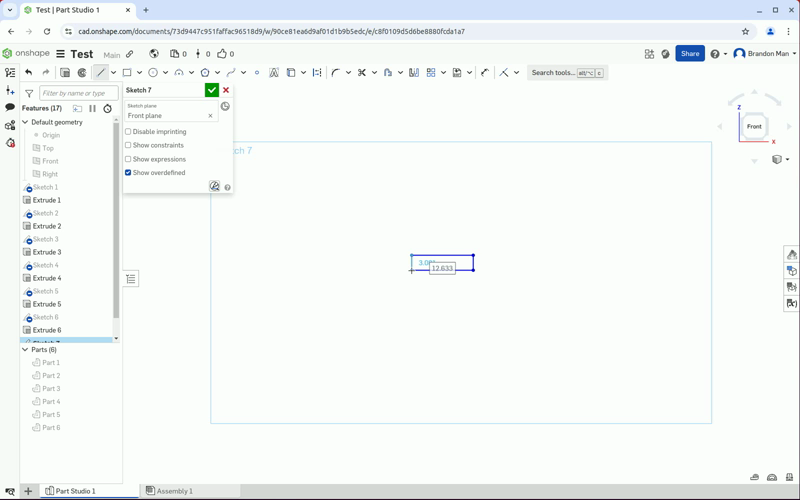
key(esc)
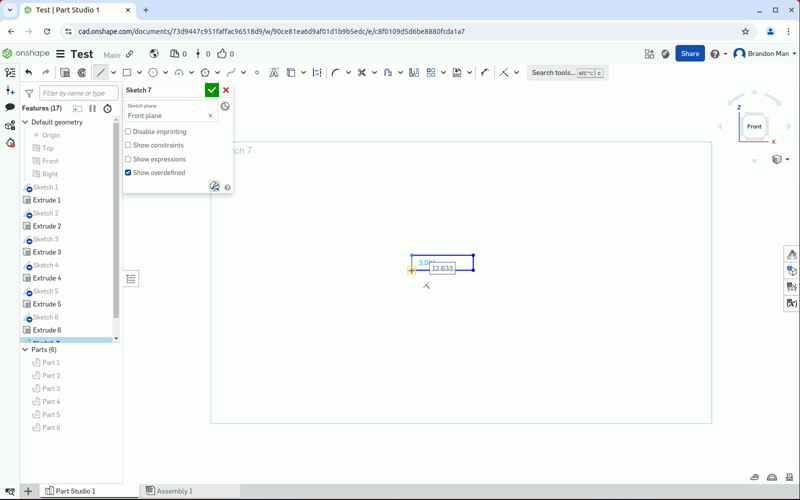
mouse_move(457, 265)
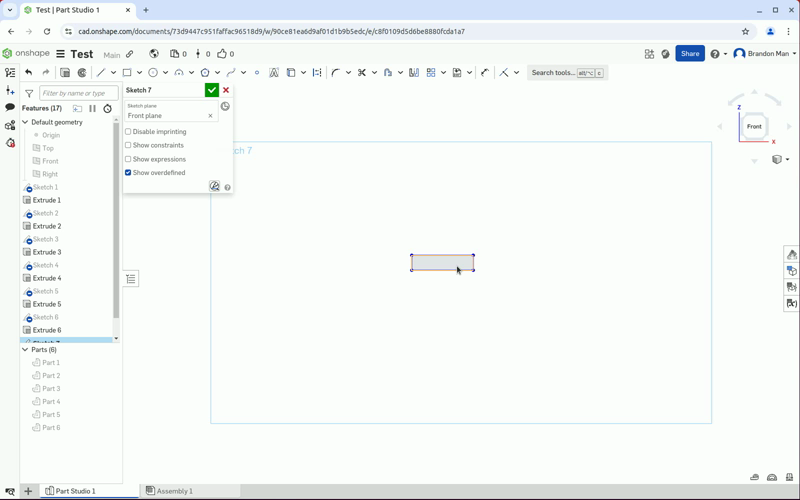
scroll(6)
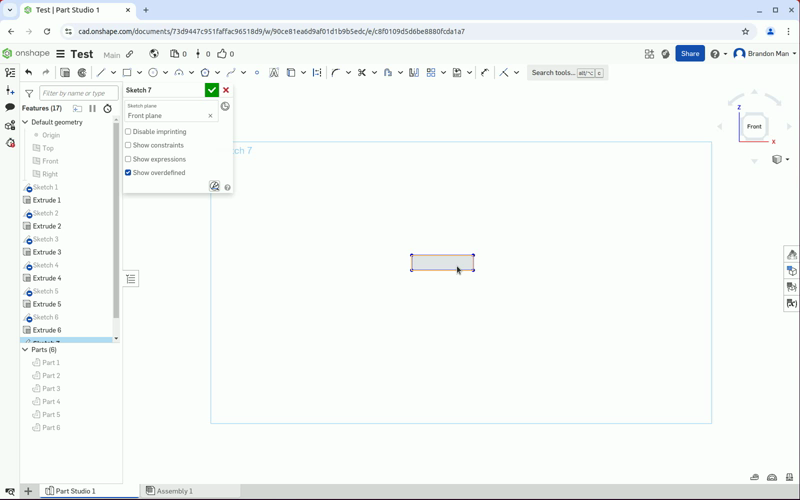
scroll(6)
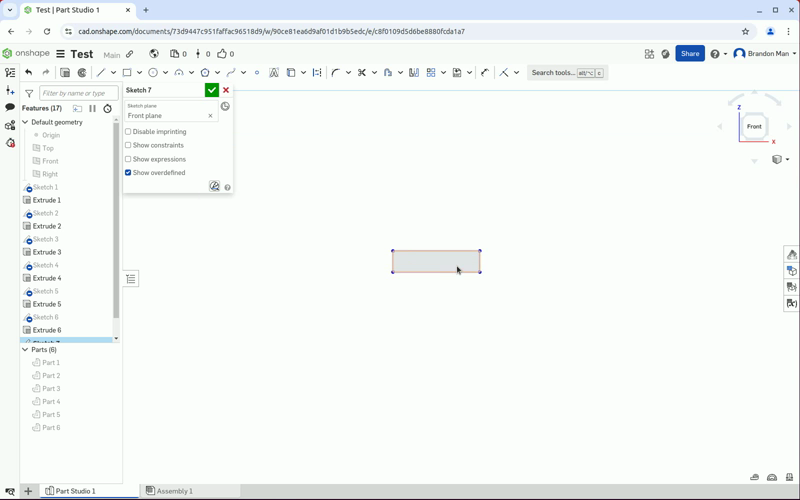
scroll(6)
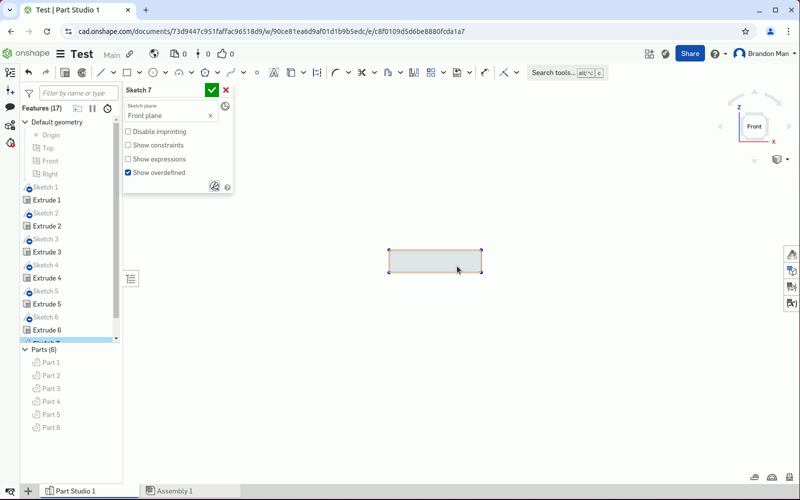
scroll(6)
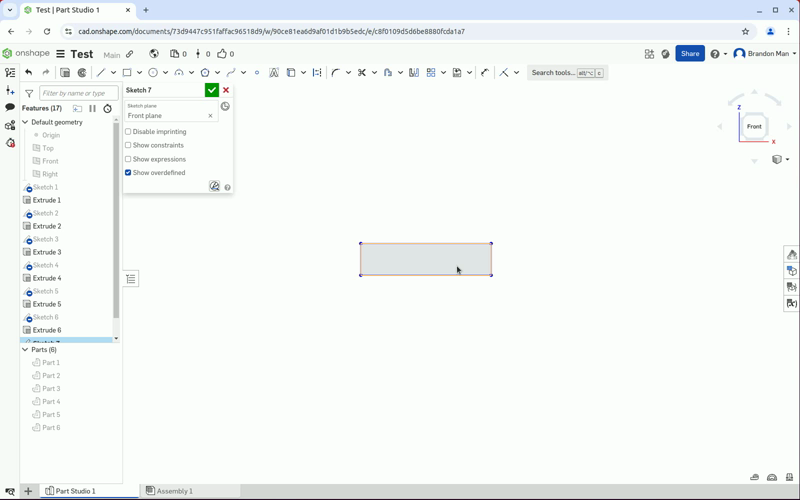
scroll(6)
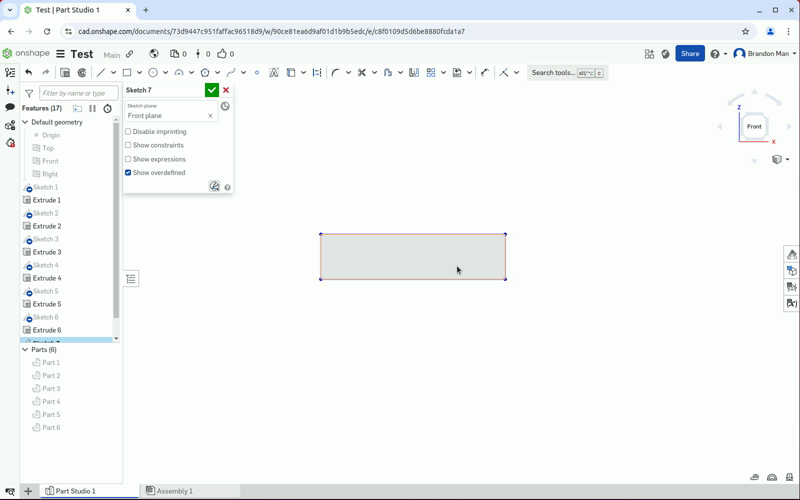
scroll(6)
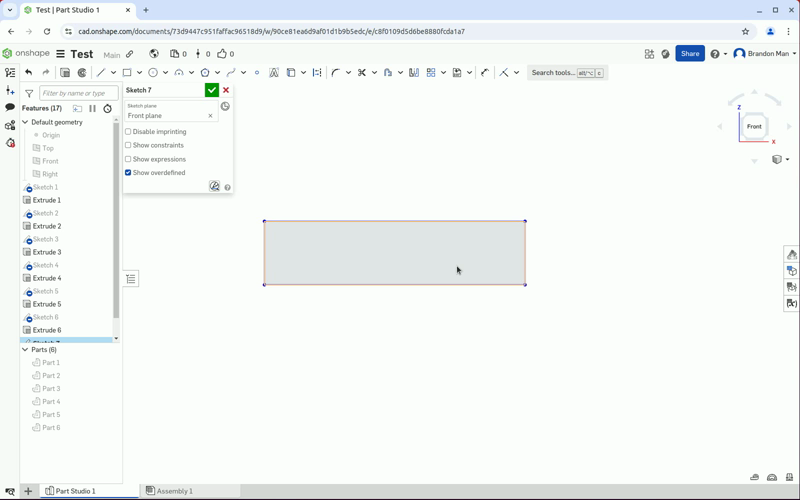
scroll(6)
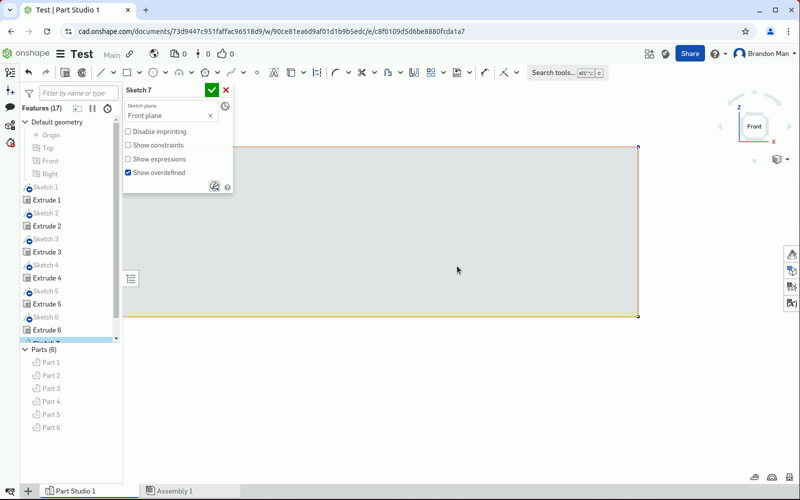
click(457, 265)
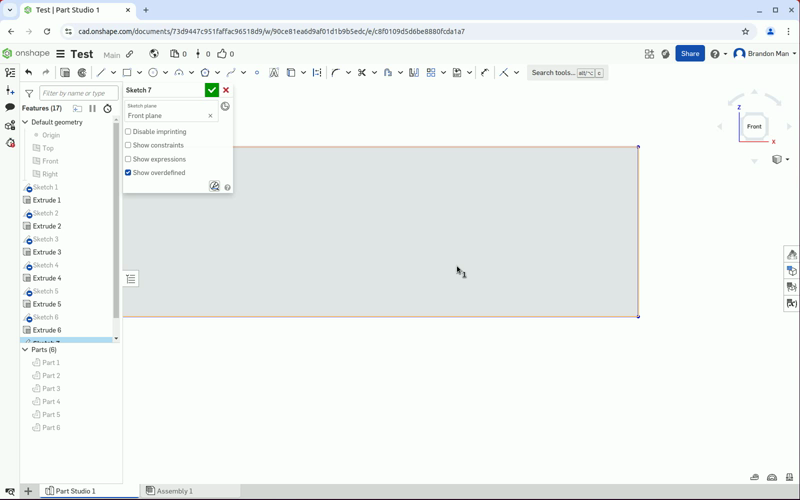
scroll(-6)
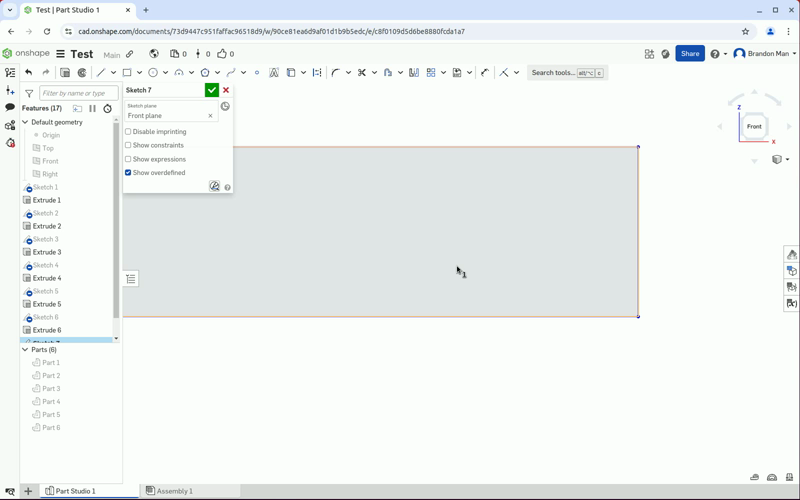
scroll(-6)
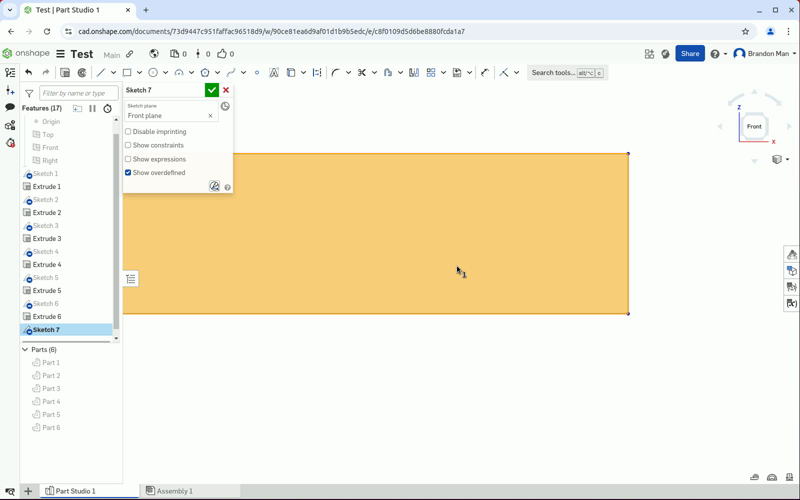
scroll(-6)
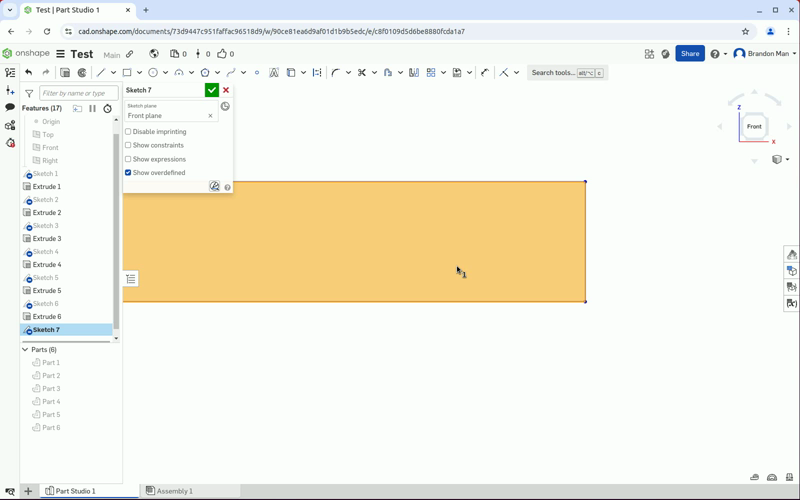
scroll(-6)
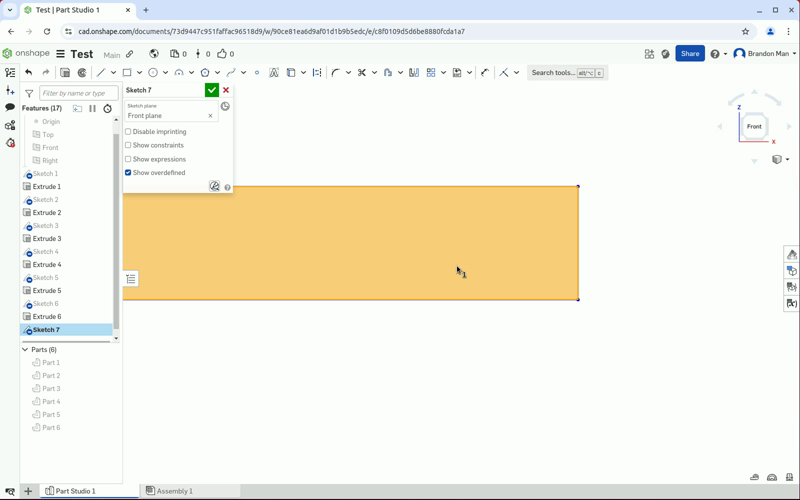
scroll(-6)
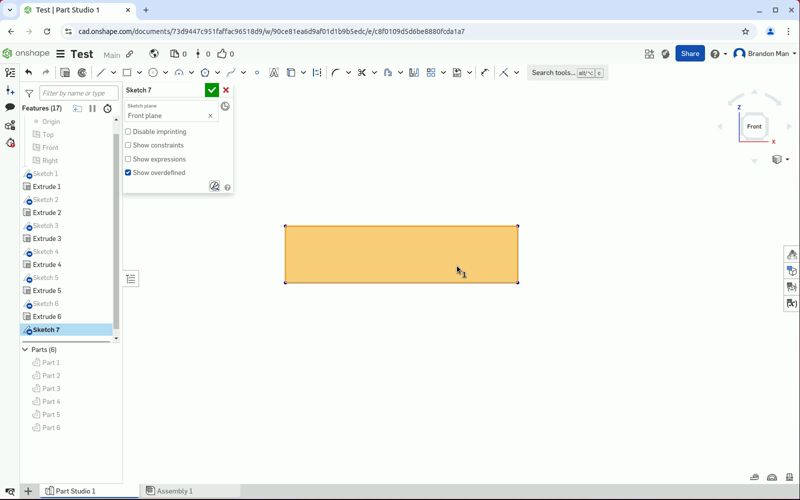
scroll(-6)
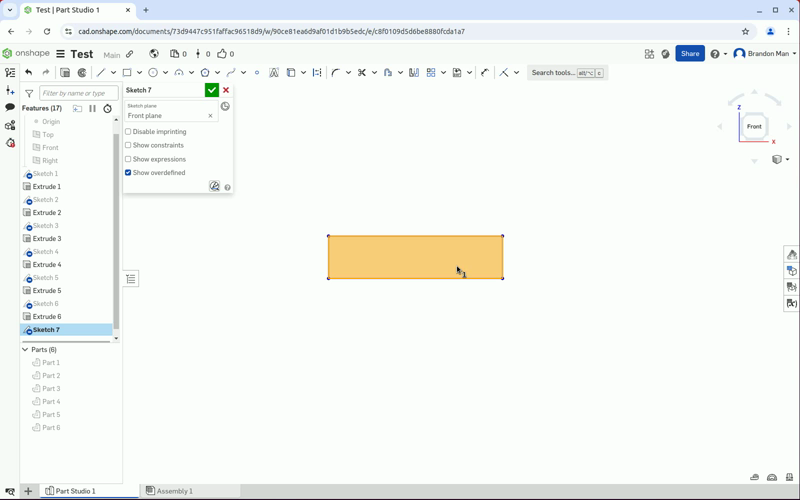
scroll(-6)
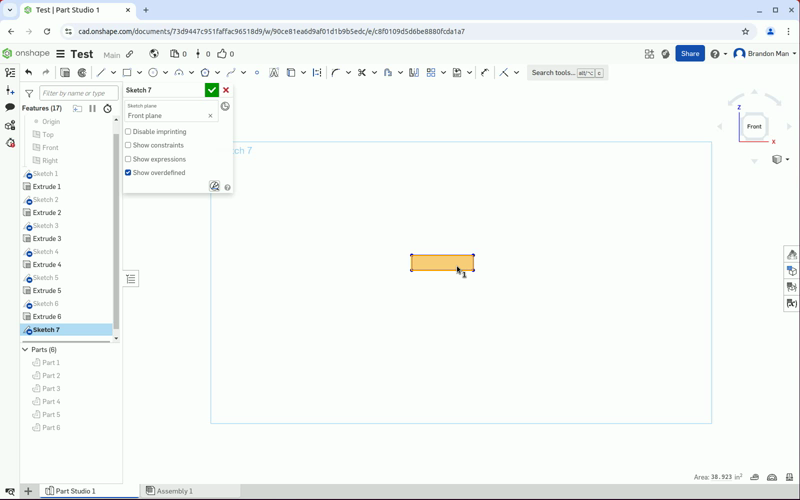
mouse_move(73, 352)
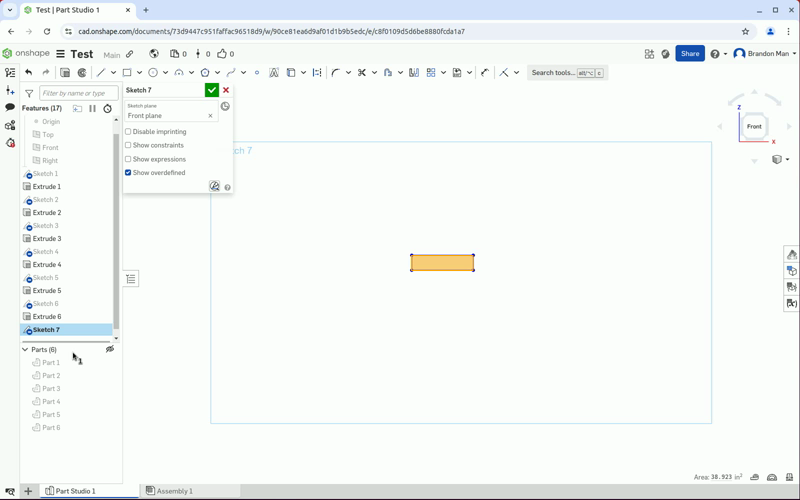
key(shift+y)
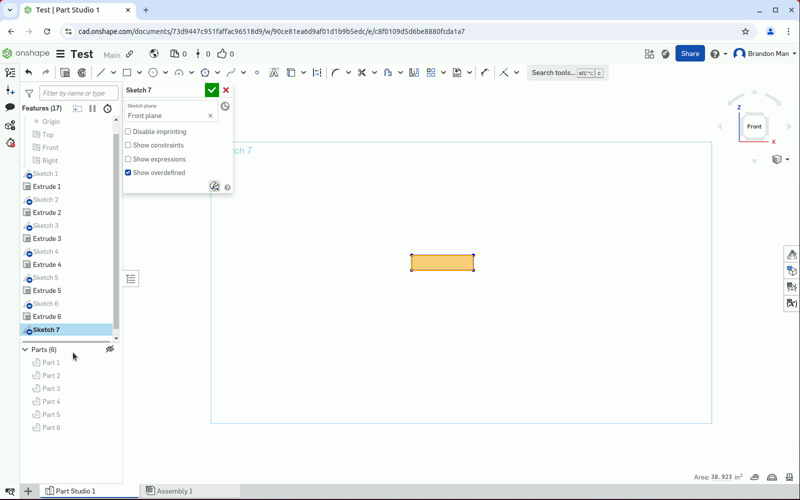
key(shift+e)
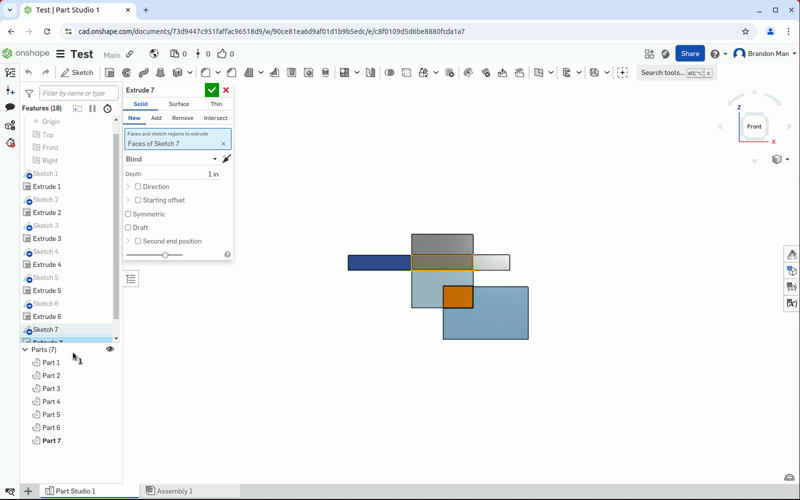
mouse_move(143, 106)
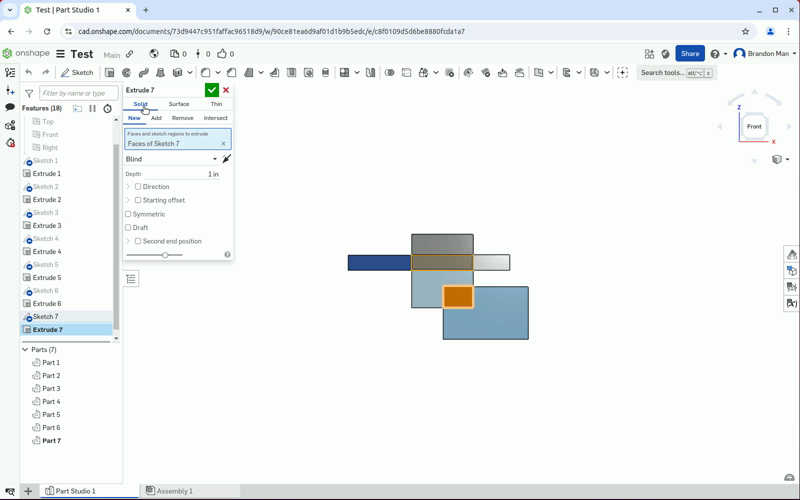
click(143, 106)
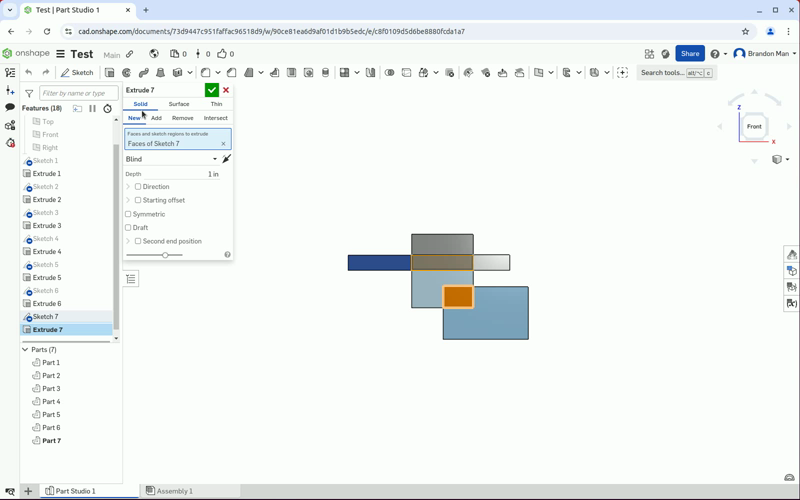
mouse_move(137, 120)
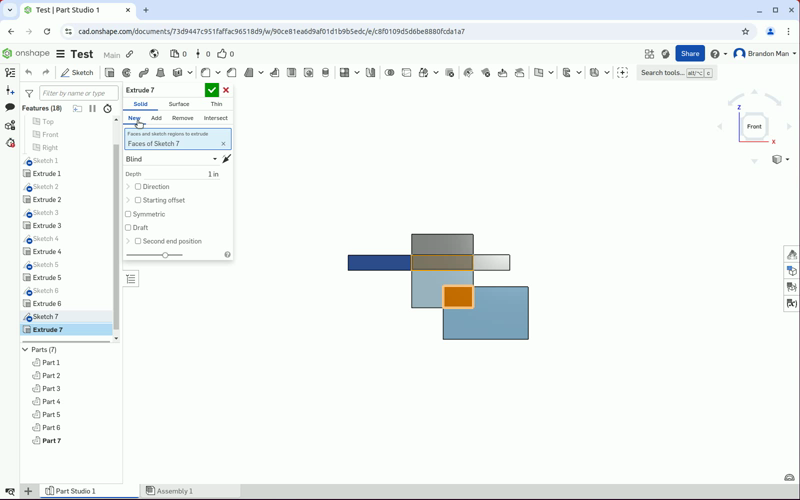
click(137, 120)
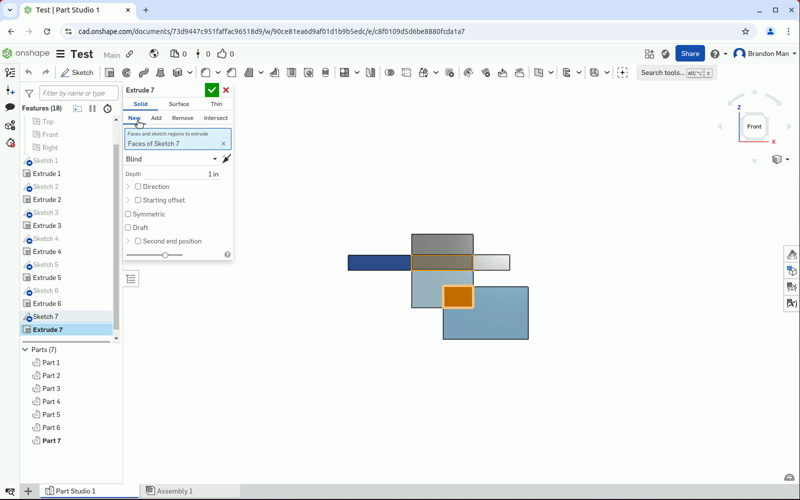
key(tab, 4)
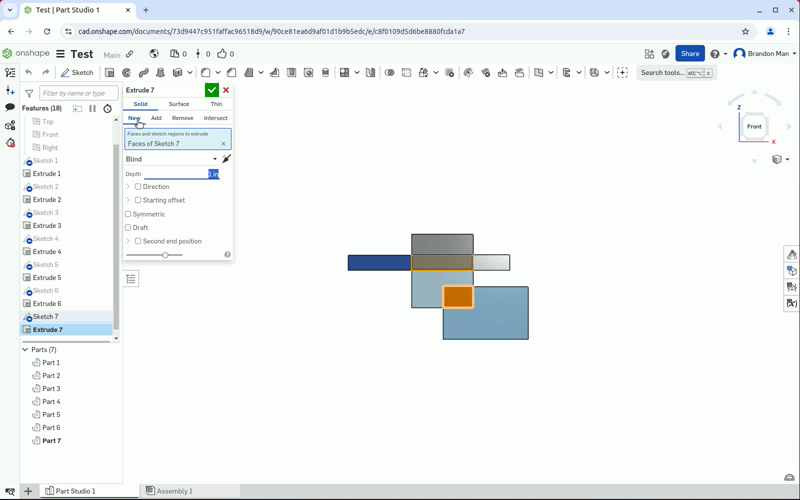
text(11.554)
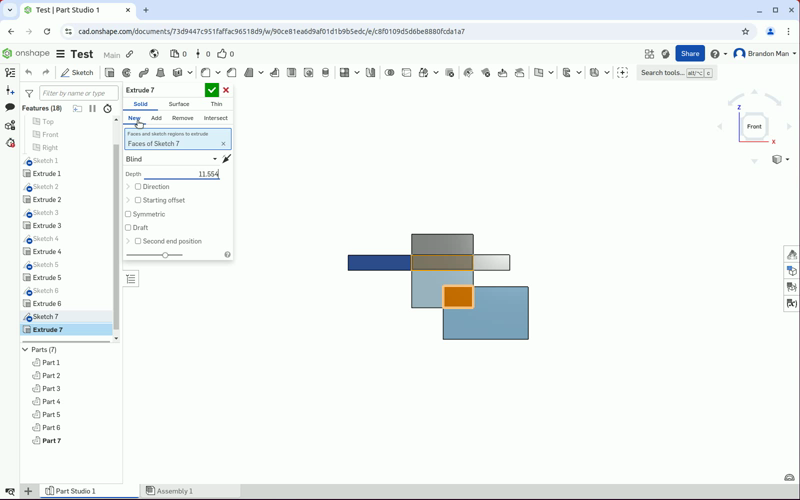
key(tab, 3)
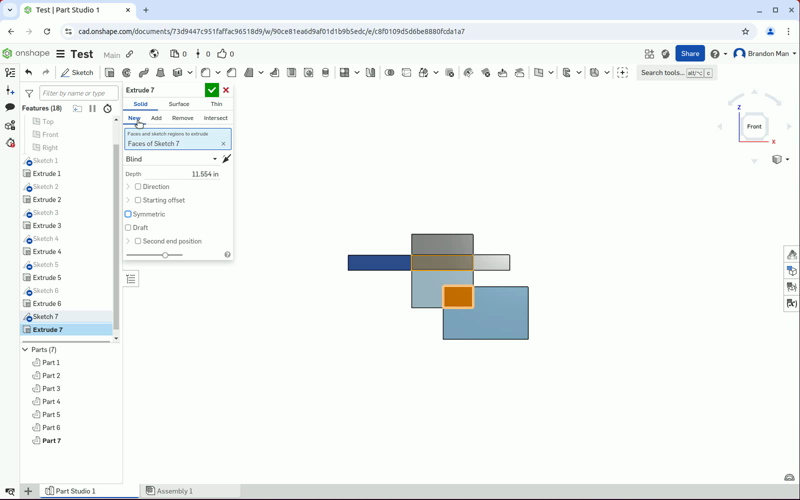
key(space)
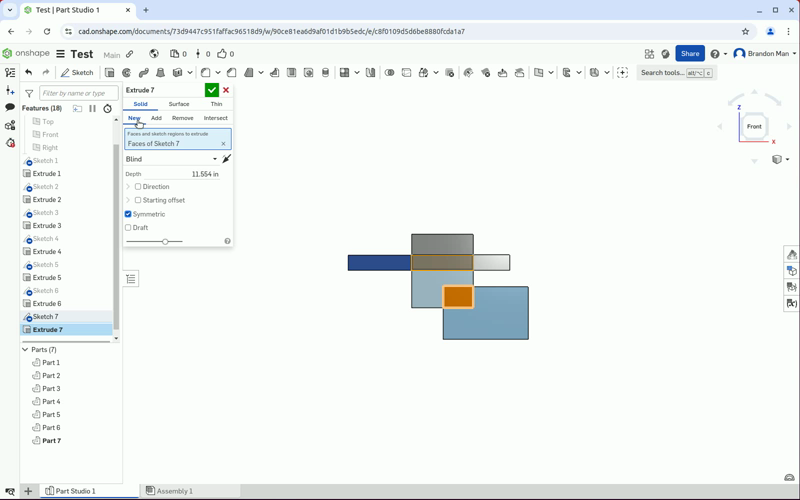
key(enter)
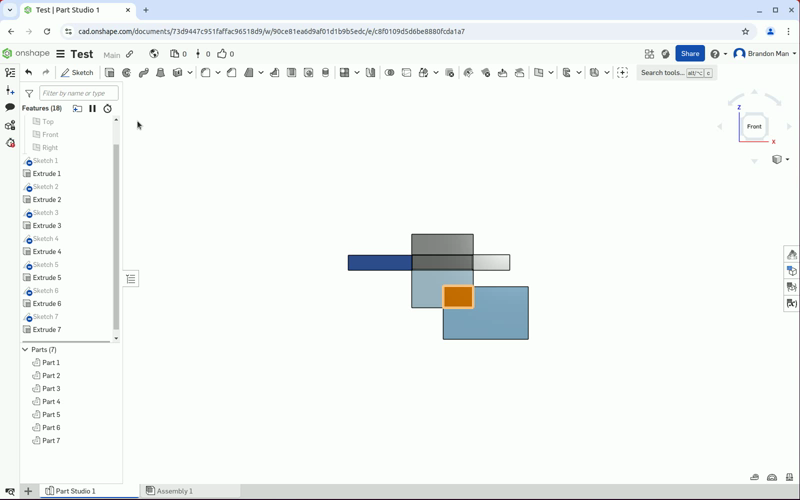
key(shift+h)
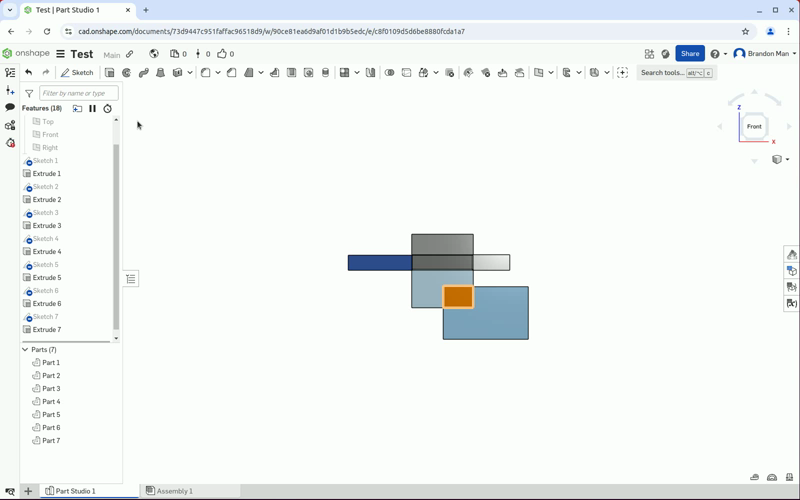
key(shift+h)
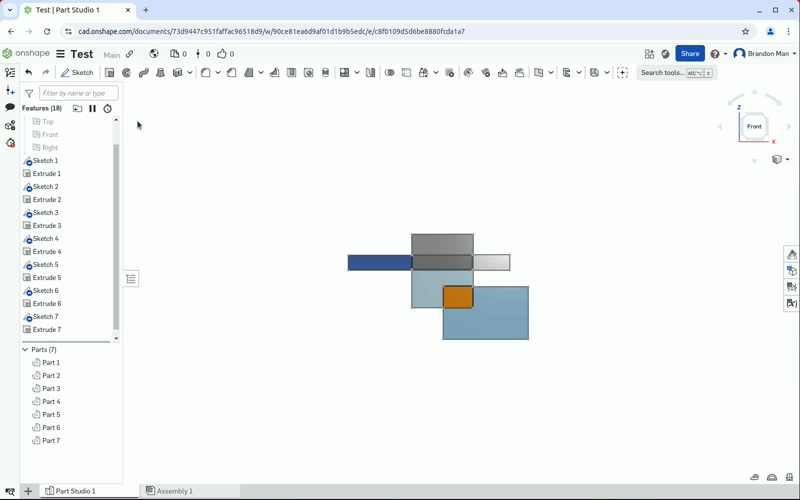
key(shift+7)
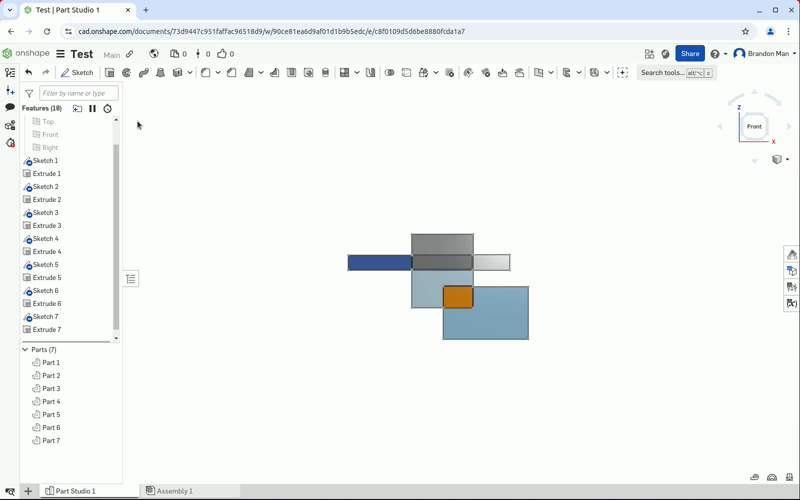
key(left, 2)
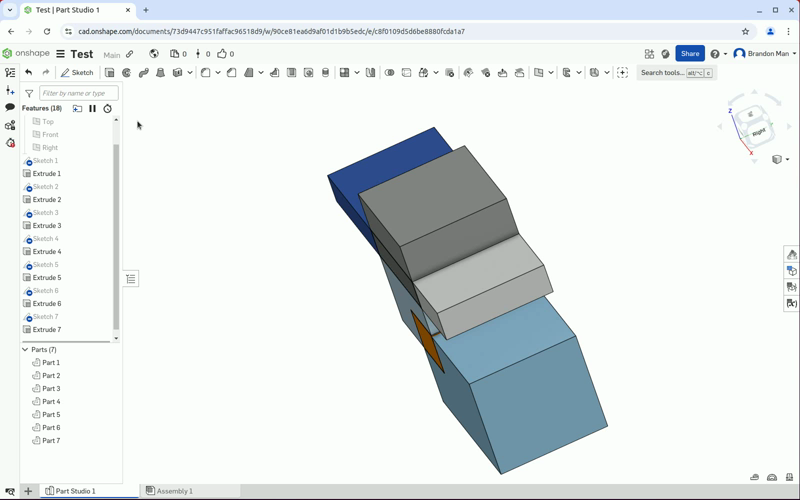
key(down, 2)
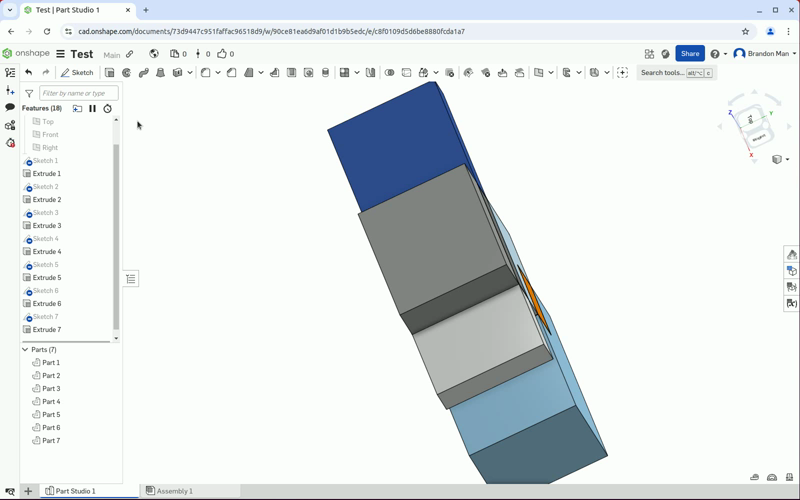
key(up, 2)
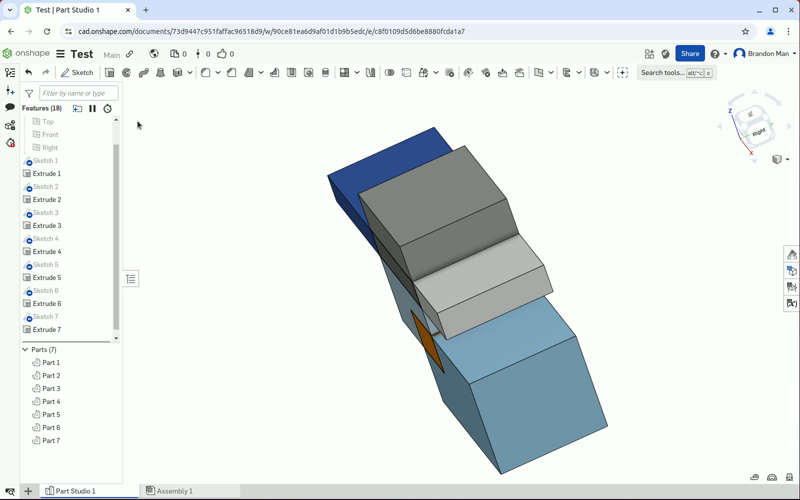
key(right, 2)
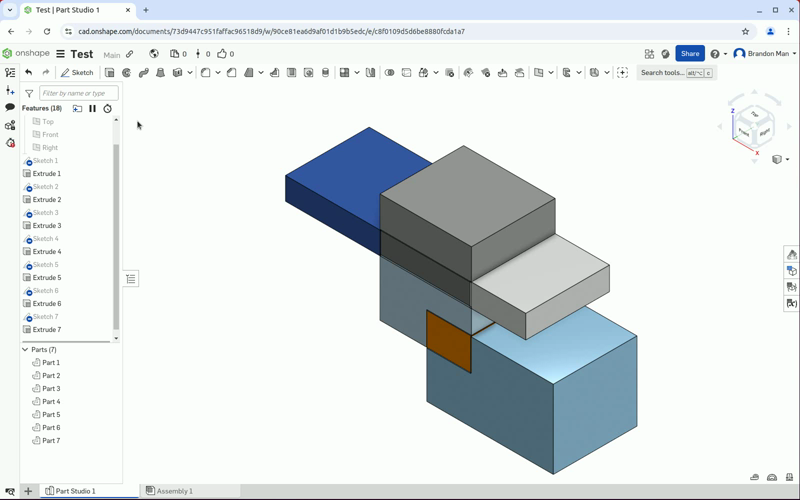
mouse_move(69, 163)
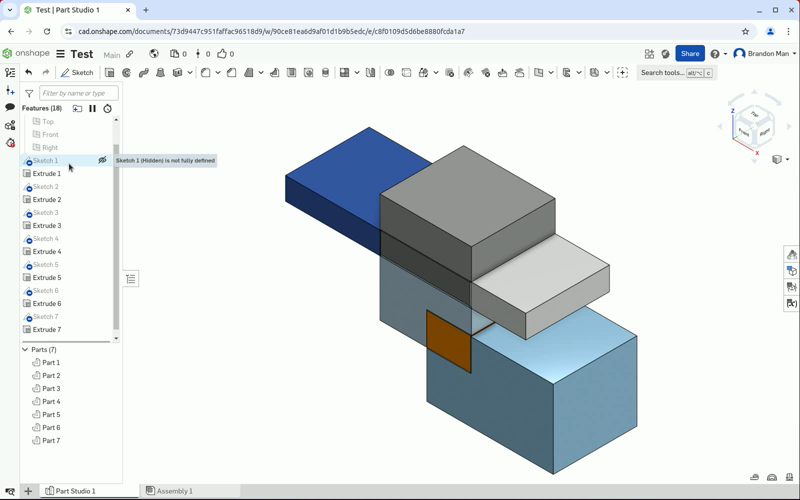
click(69, 163)